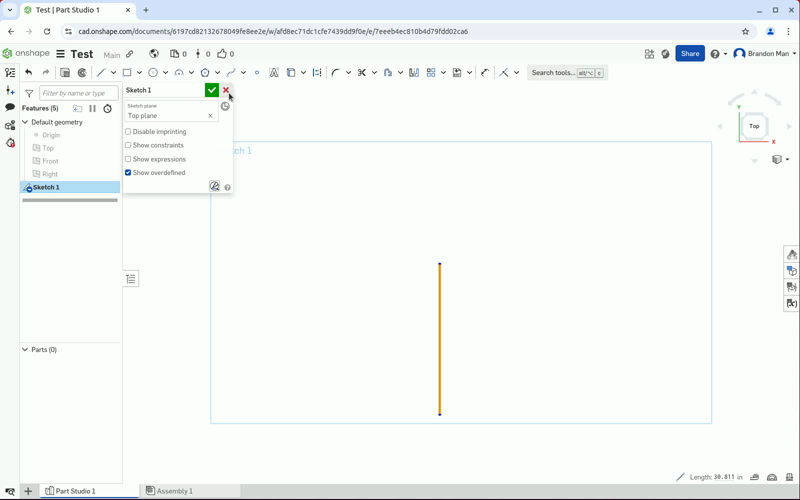
key(shift+h)
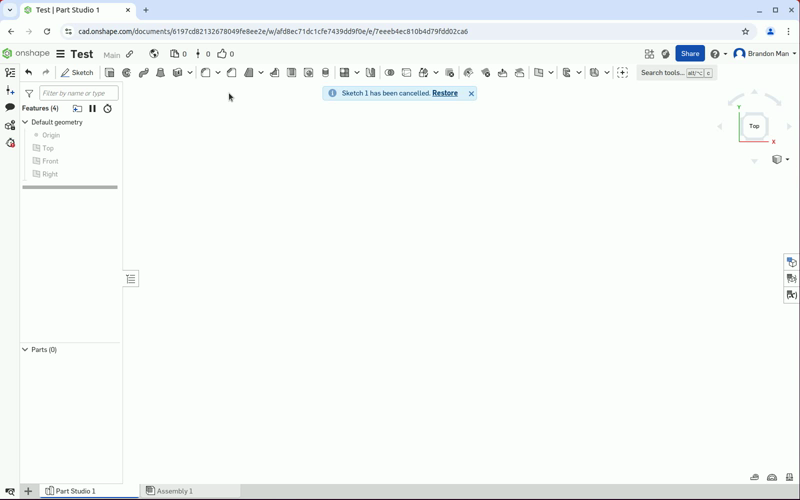
mouse_move(73, 352)
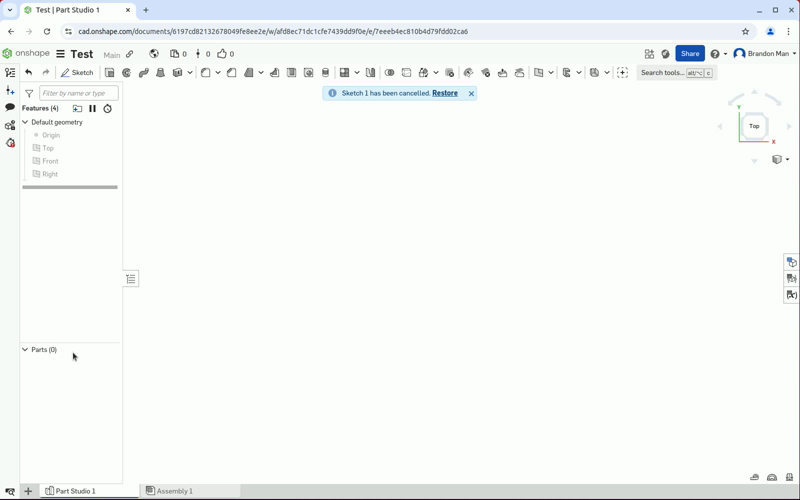
key(y)
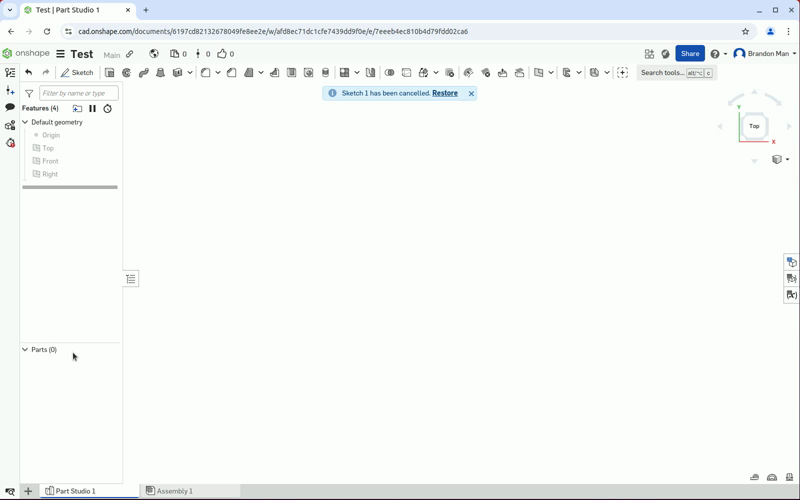
key(shift+p)
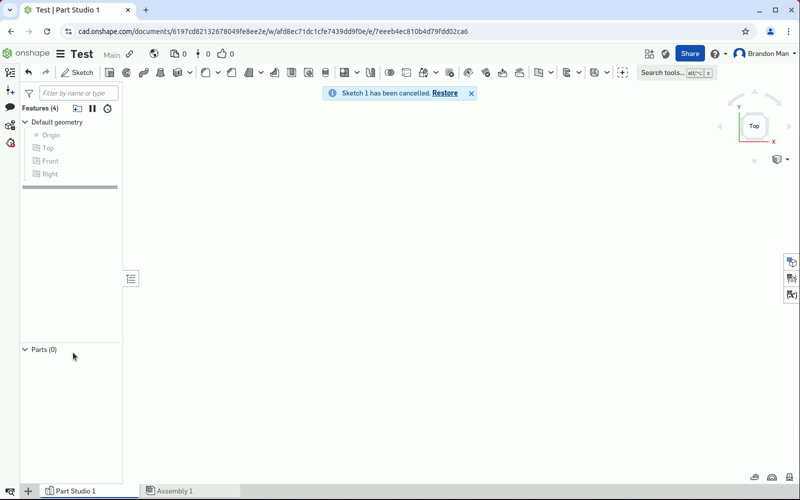
key(space)
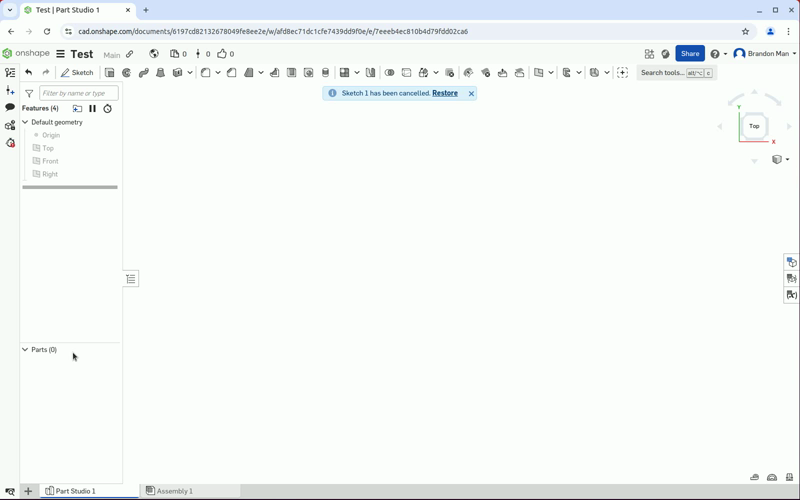
key_down(shift)
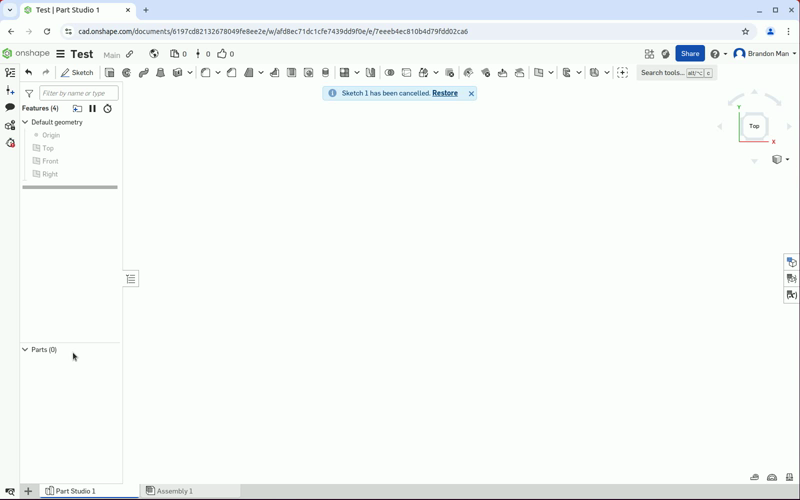
key(up)
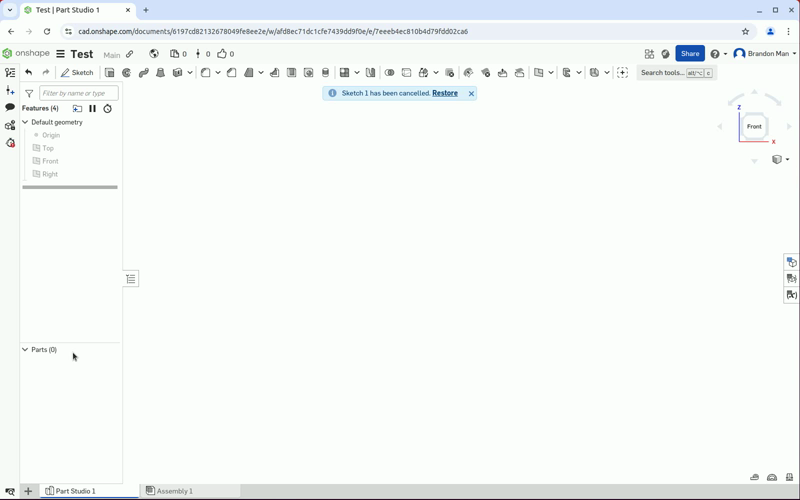
key_up(shift)
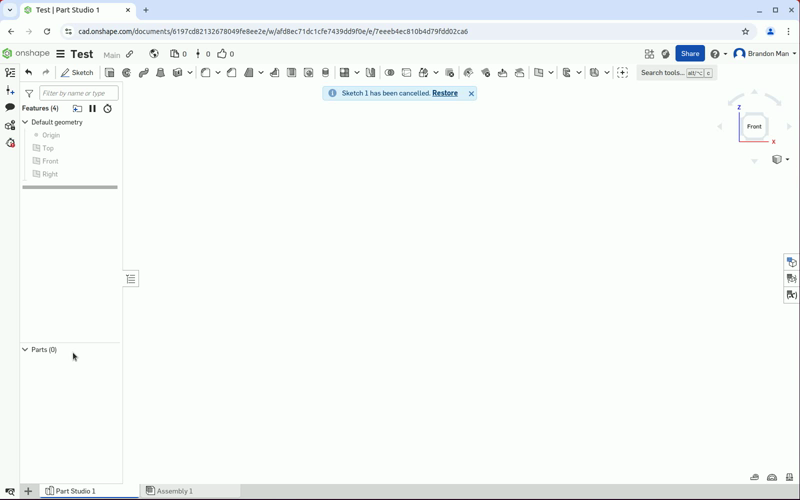
mouse_move(73, 352)
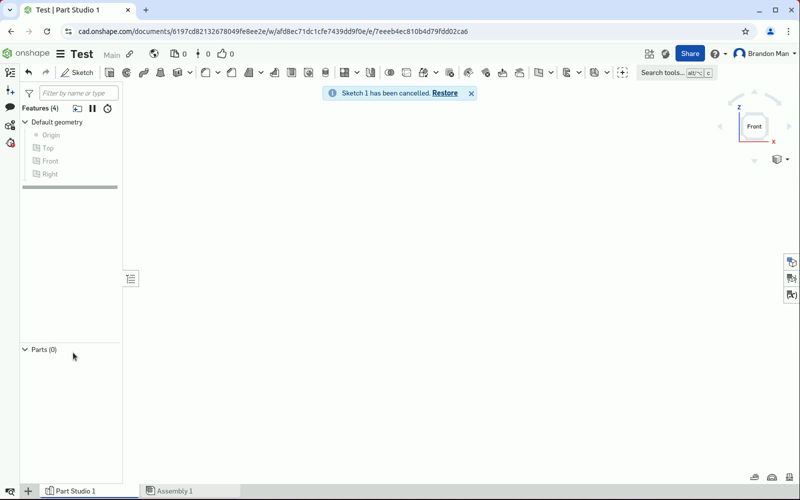
key(shift+y)
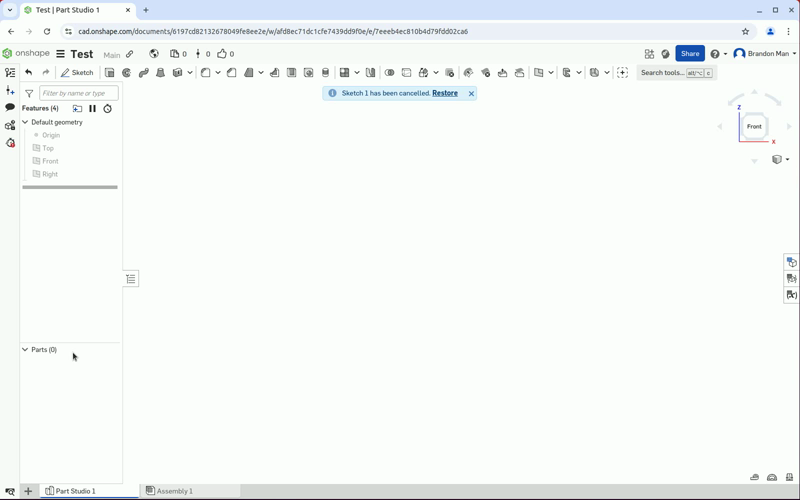
key(shift+s)
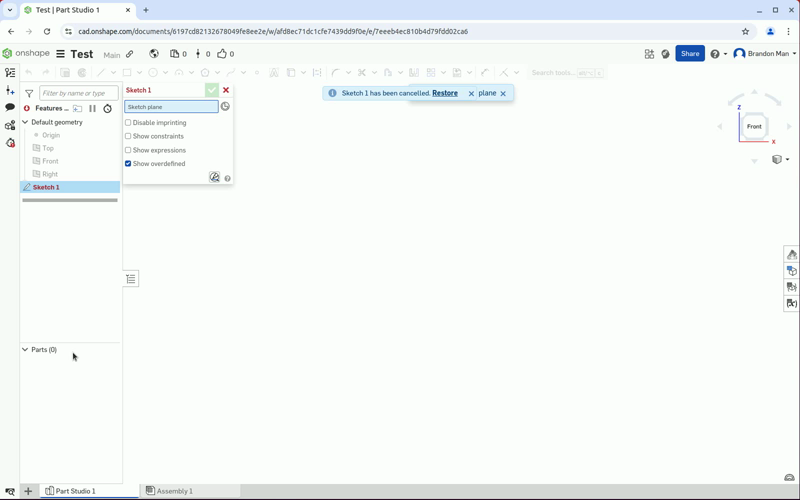
mouse_move(73, 163)
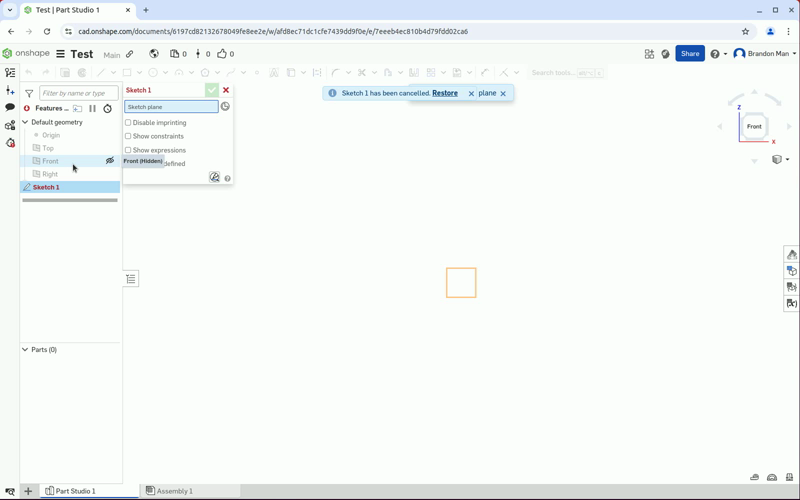
click(73, 163)
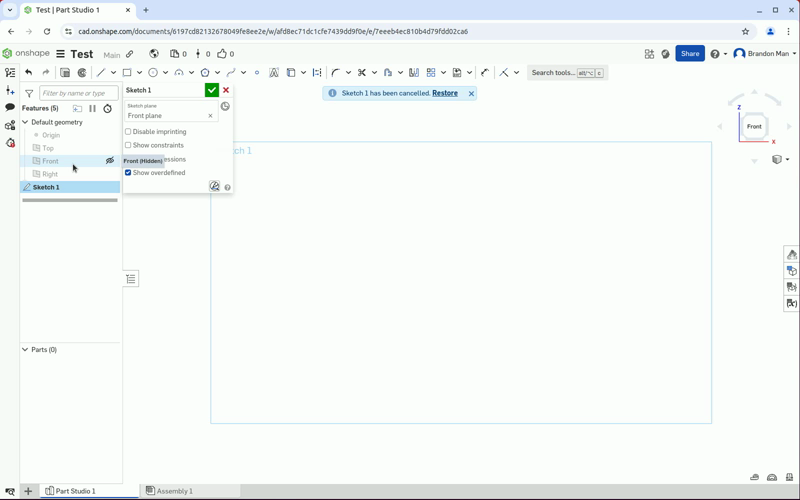
mouse_move(73, 352)
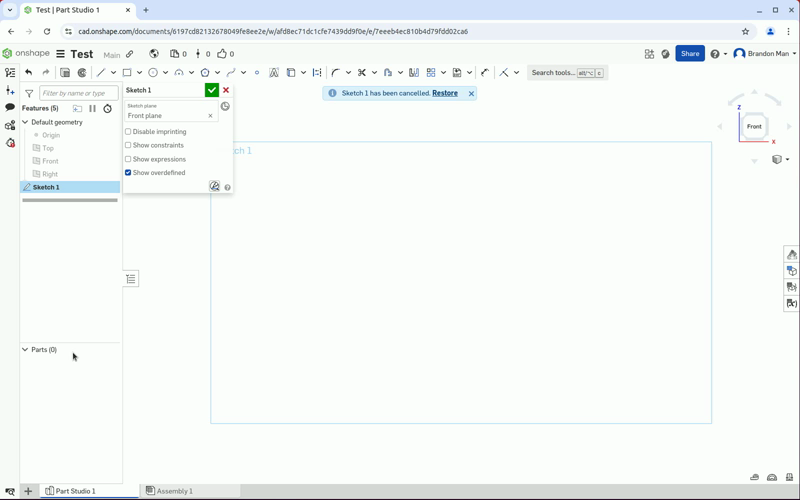
key(y)
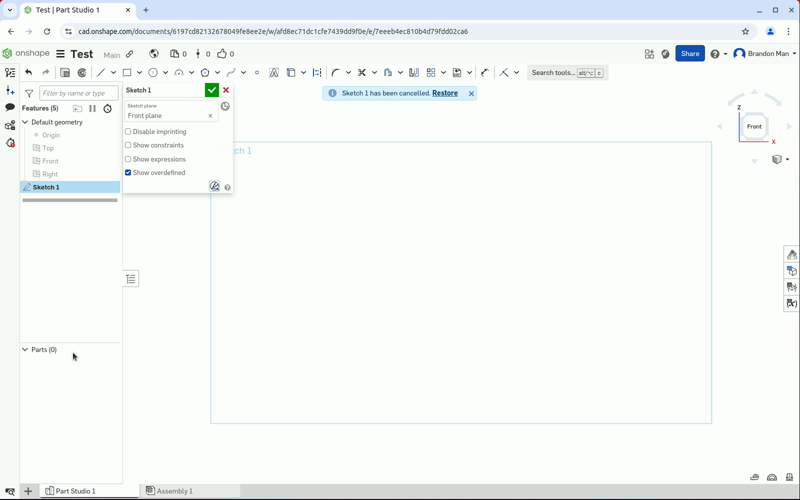
key(l)
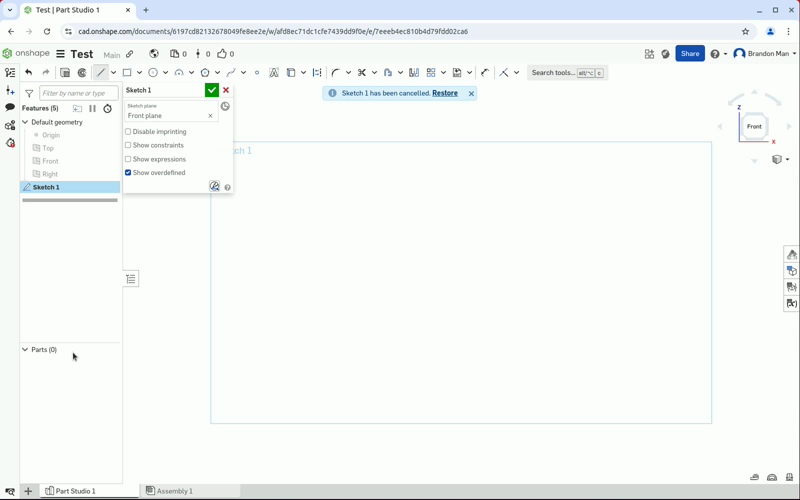
key_down(shift)
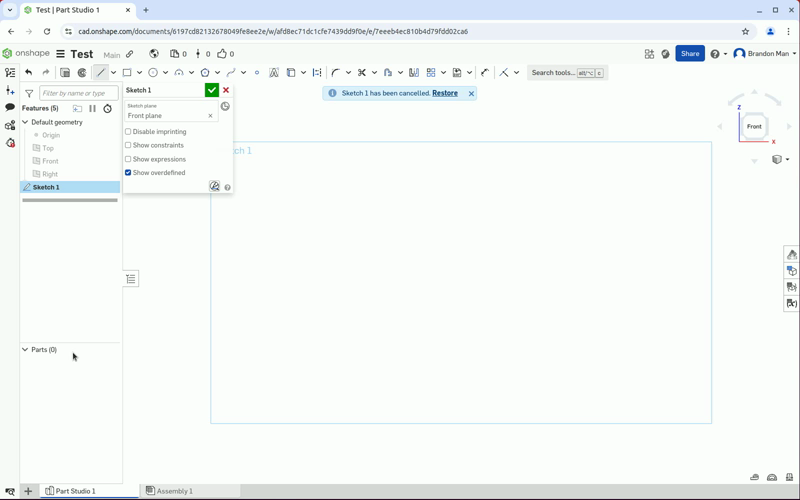
mouse_move(446, 272)
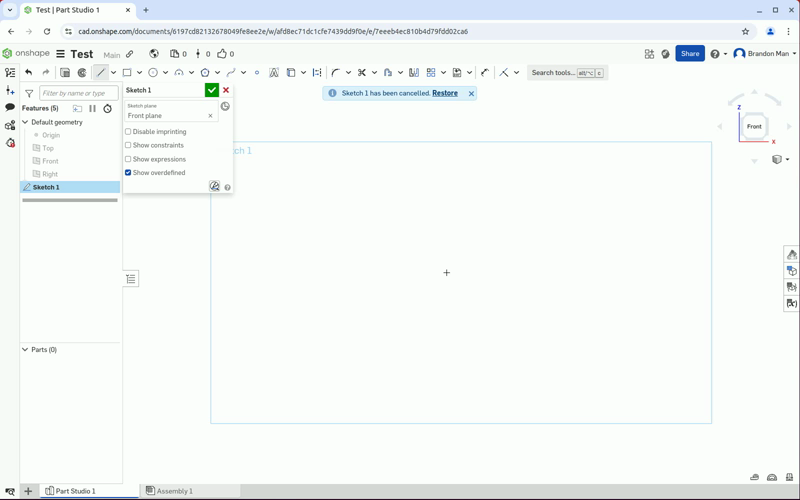
click(446, 272)
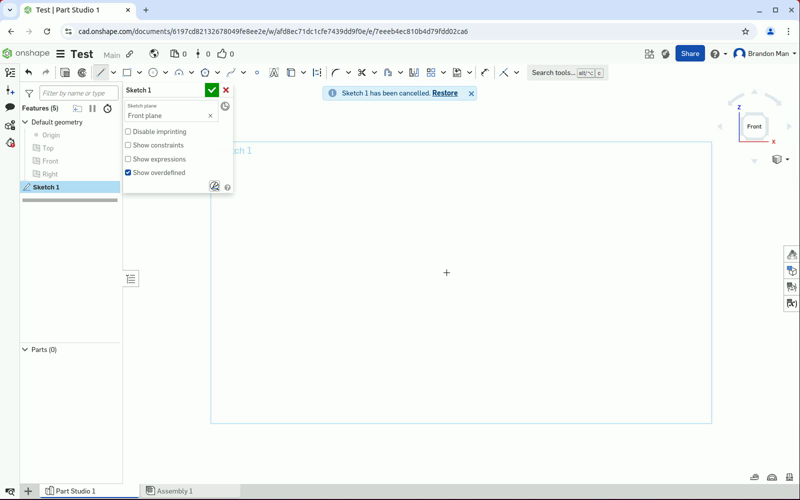
key_up(shift)
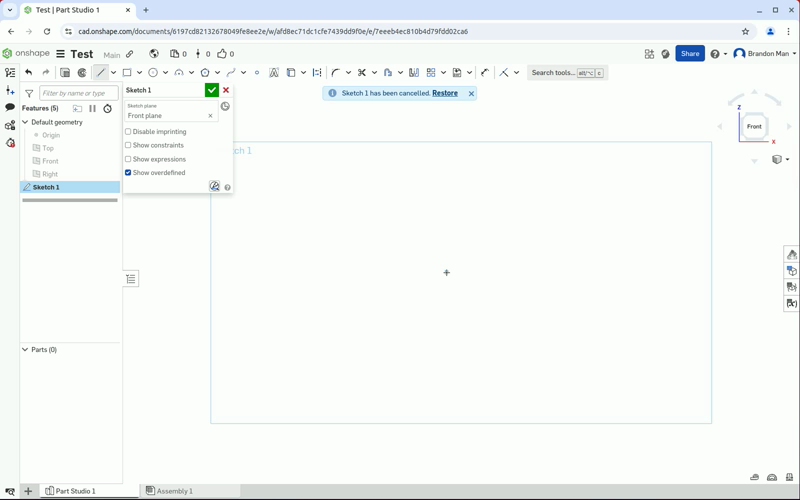
key_down(shift)
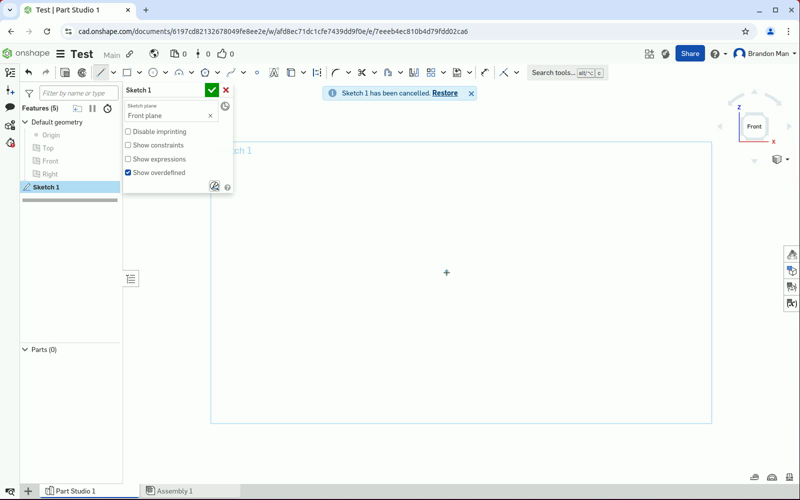
mouse_move(476, 272)
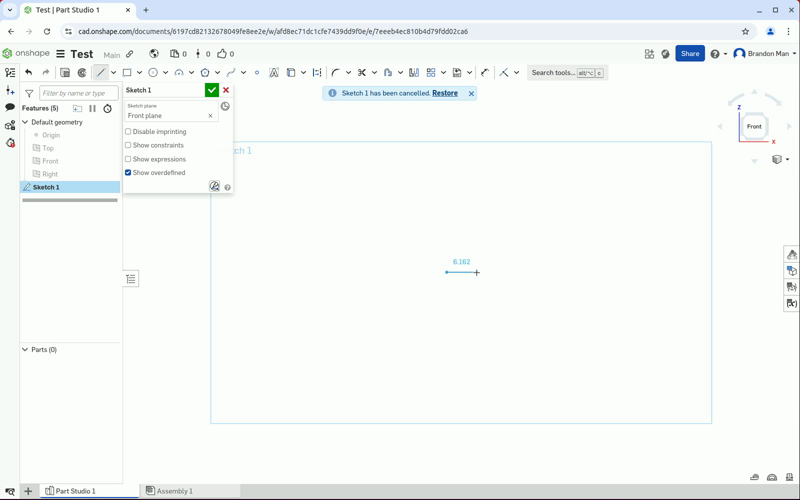
mouse_move(496, 290)
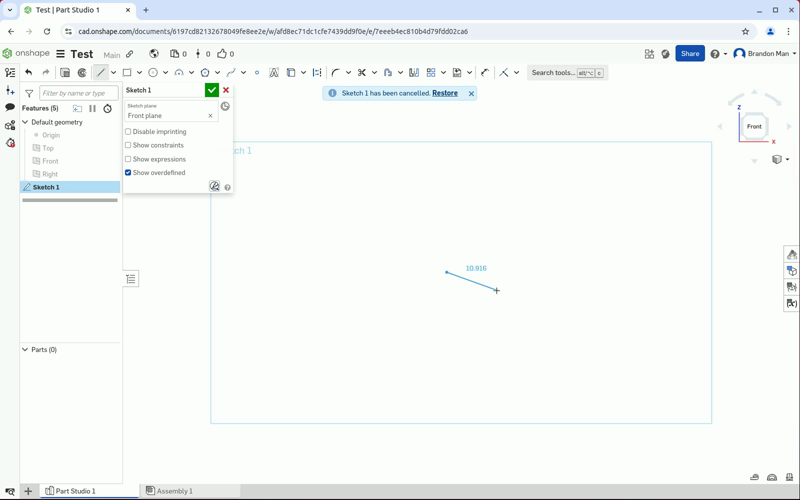
click(496, 290)
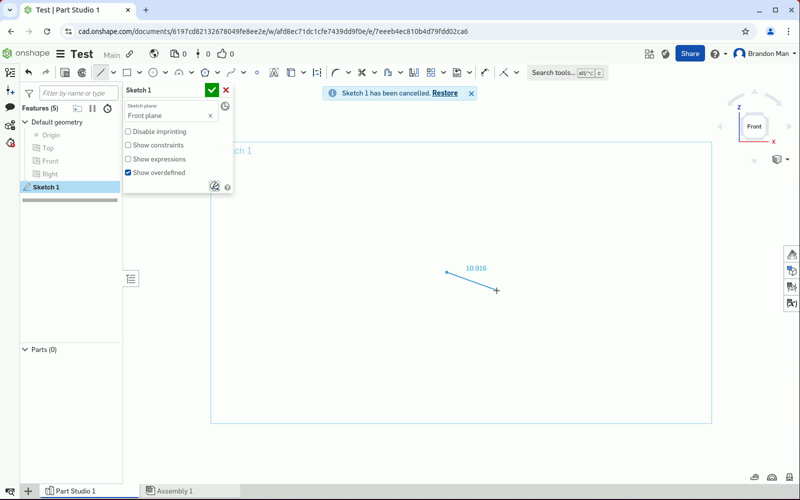
key_up(shift)
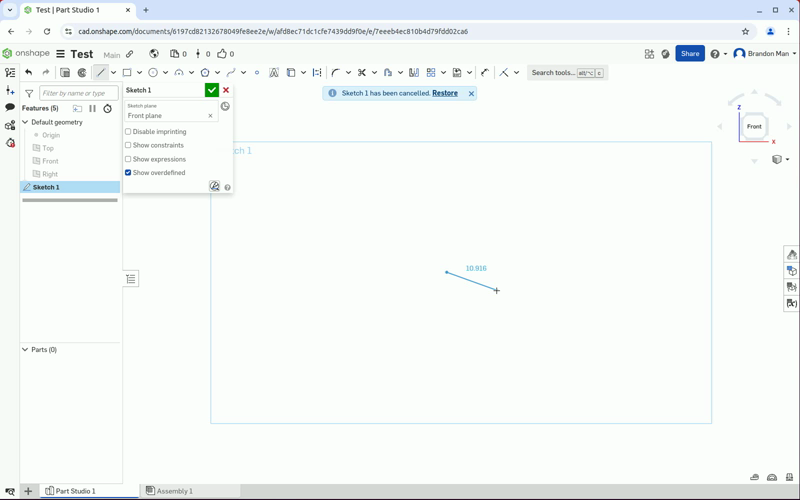
key_down(shift)
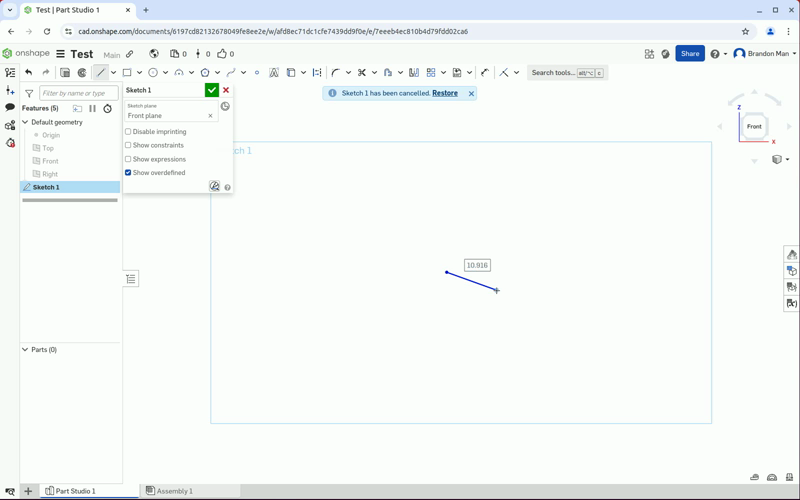
mouse_move(526, 290)
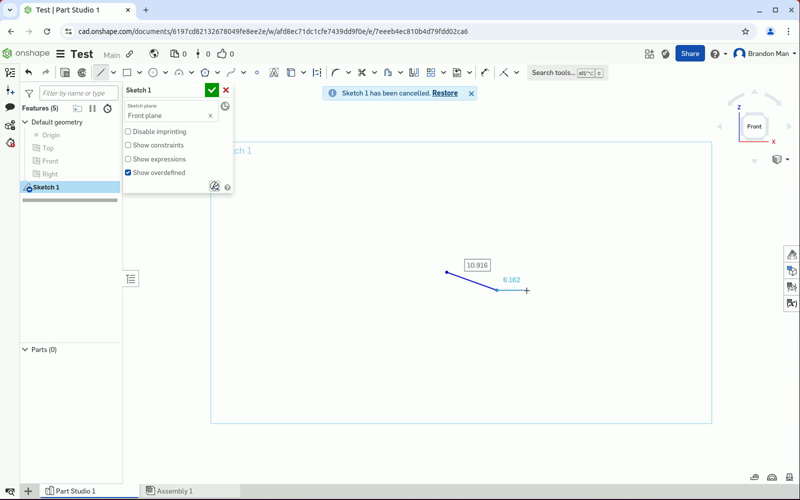
mouse_move(447, 271)
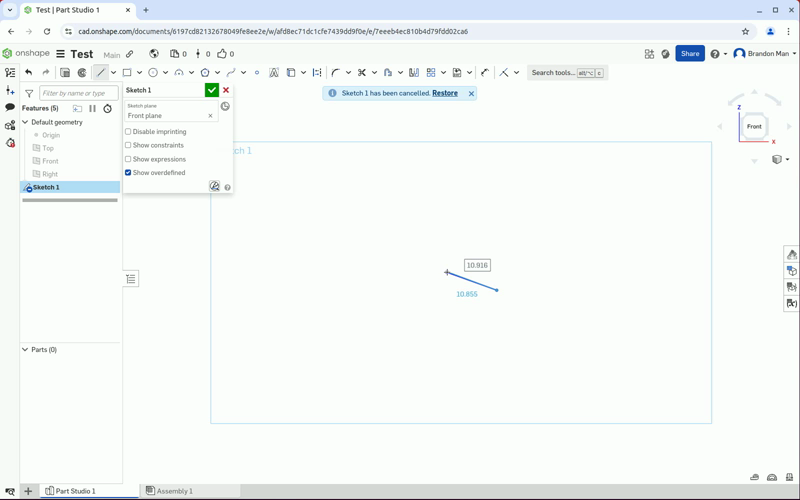
scroll(6)
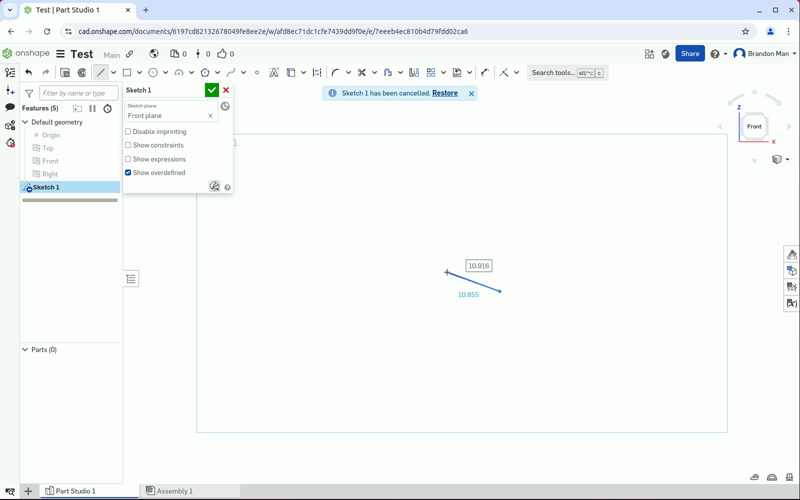
scroll(6)
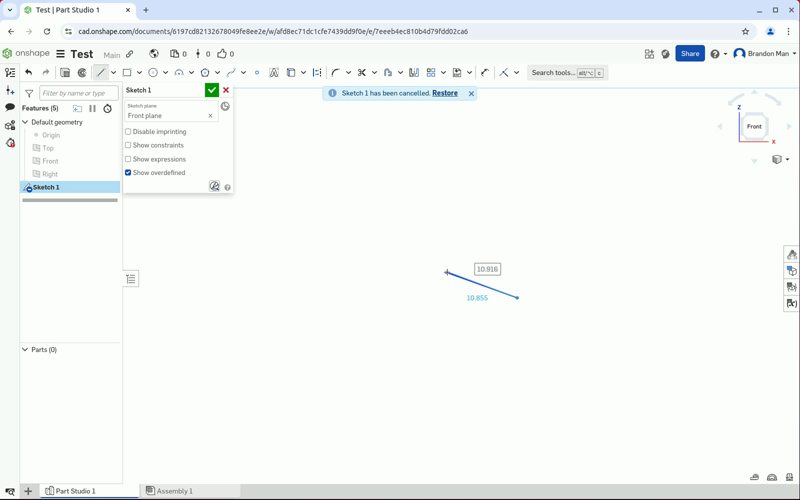
scroll(6)
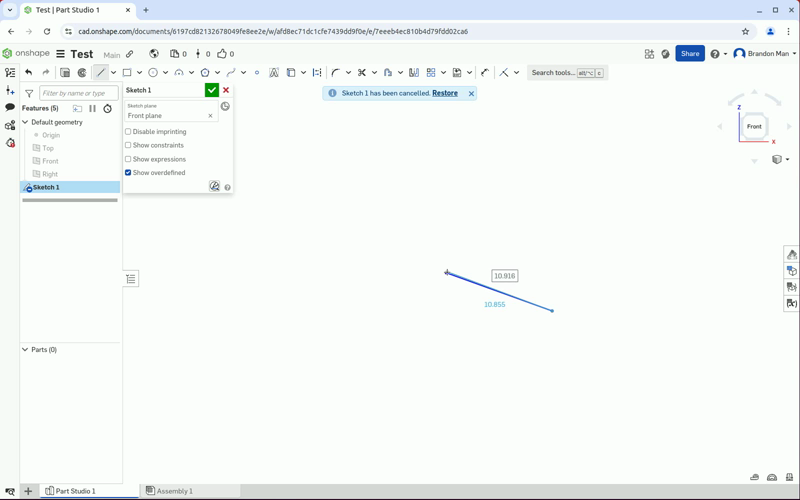
scroll(6)
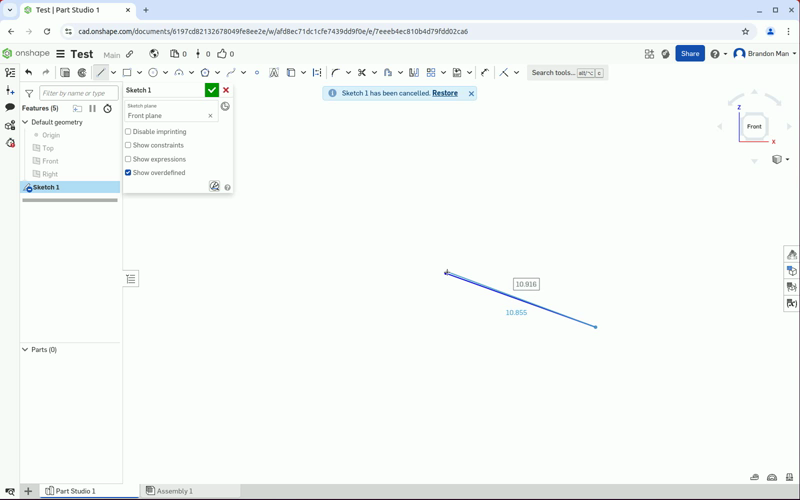
scroll(6)
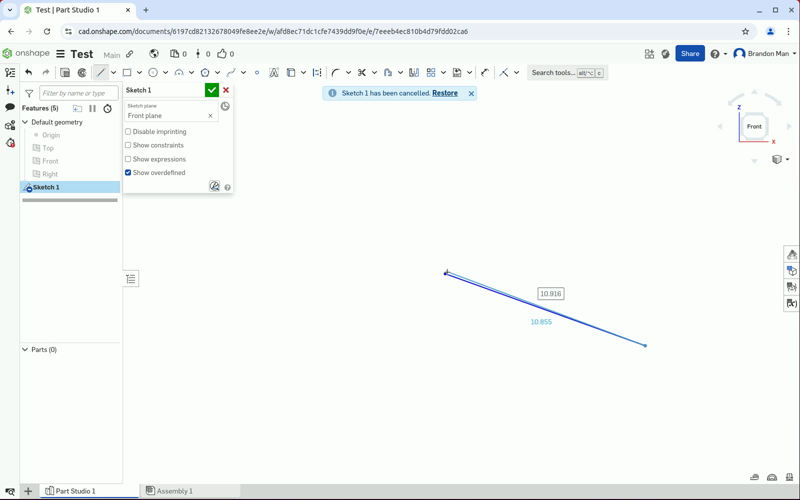
scroll(6)
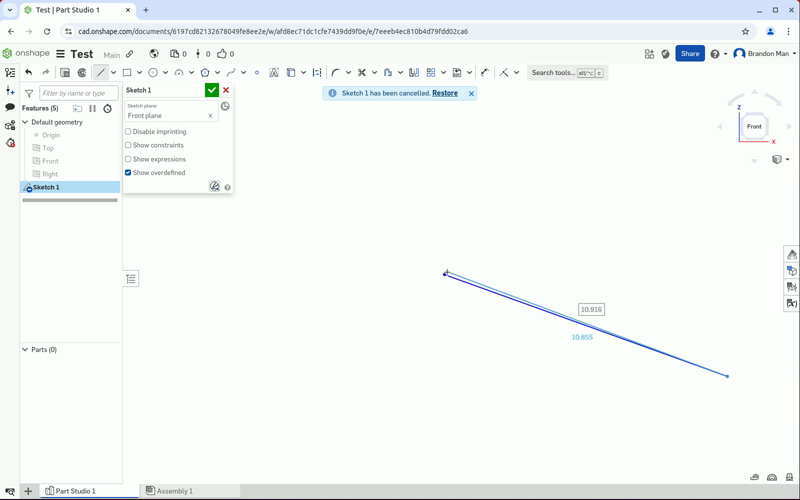
scroll(6)
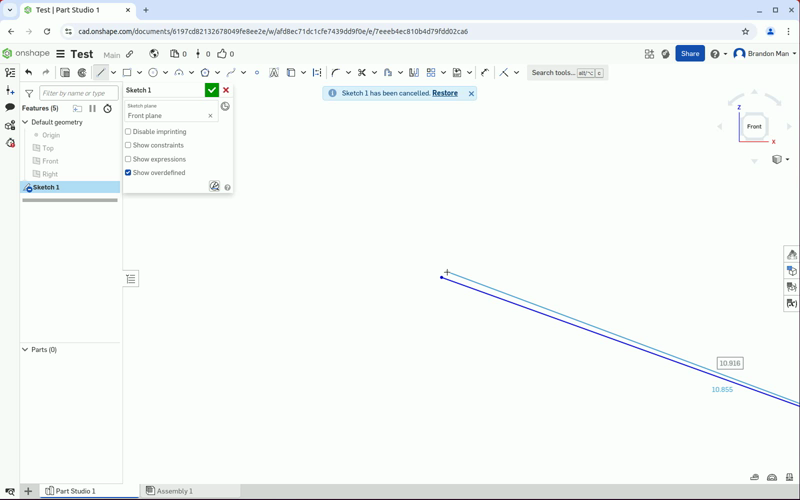
click(447, 271)
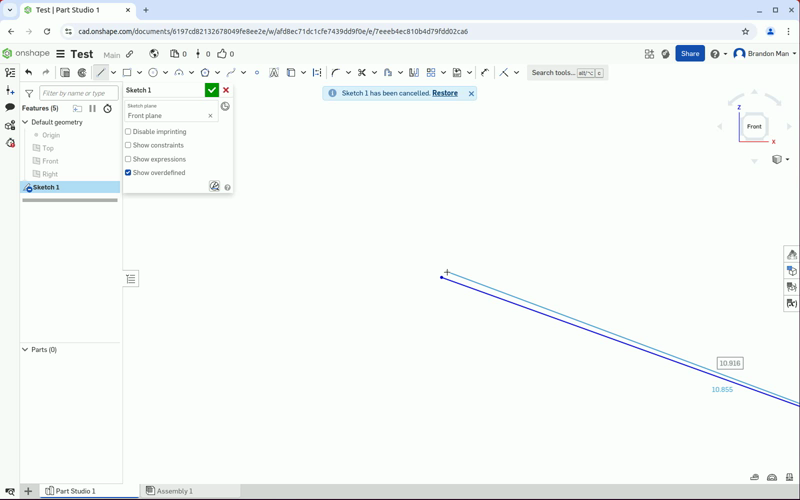
scroll(-6)
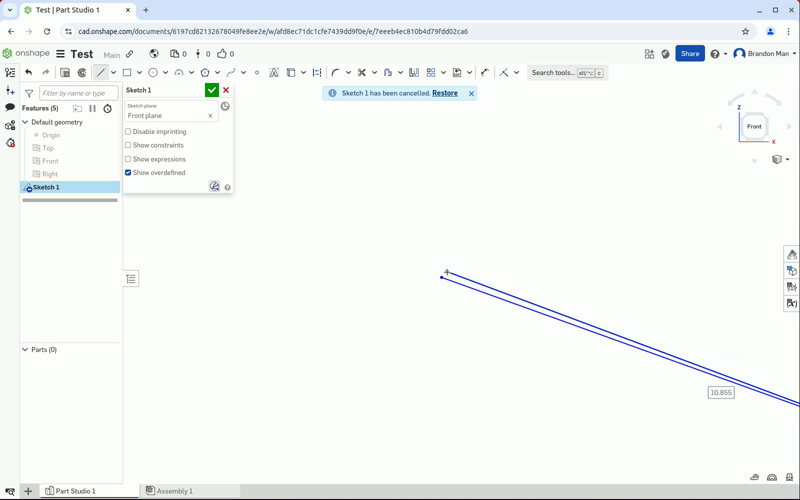
scroll(-6)
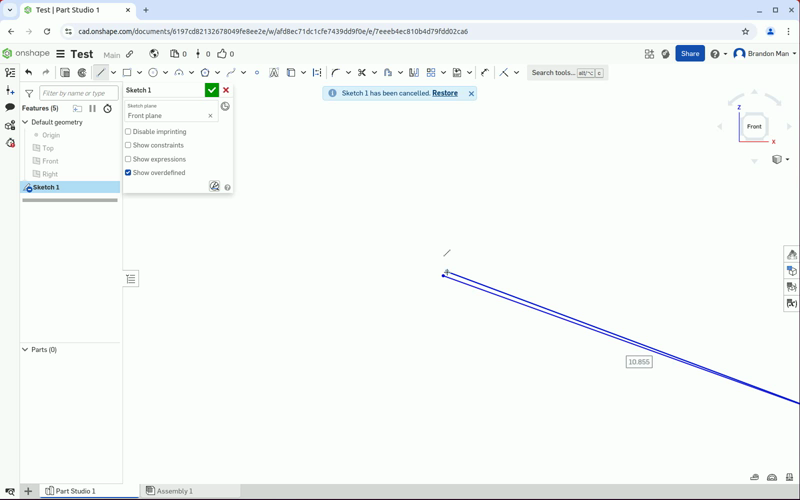
scroll(-6)
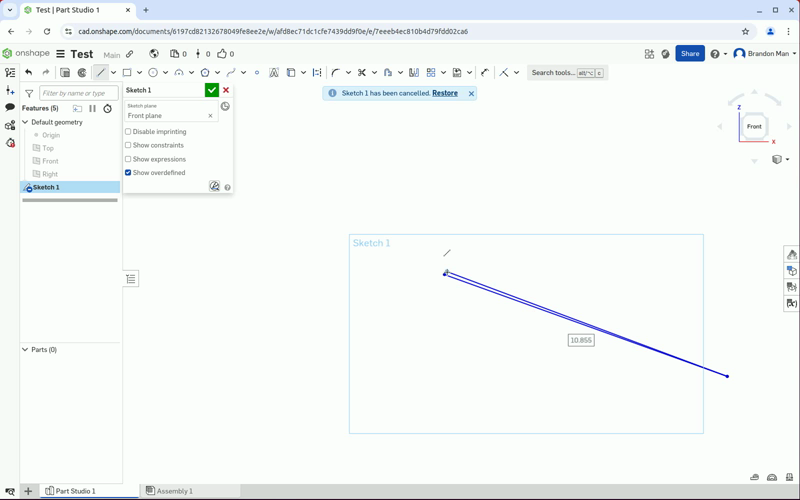
scroll(-6)
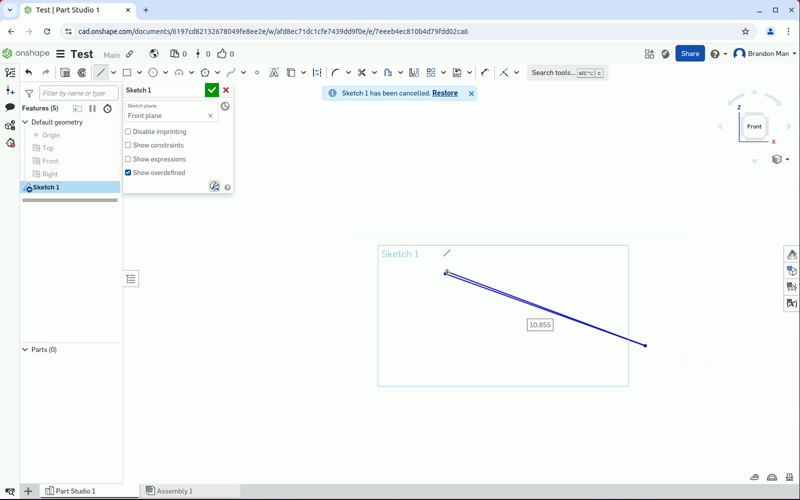
scroll(-6)
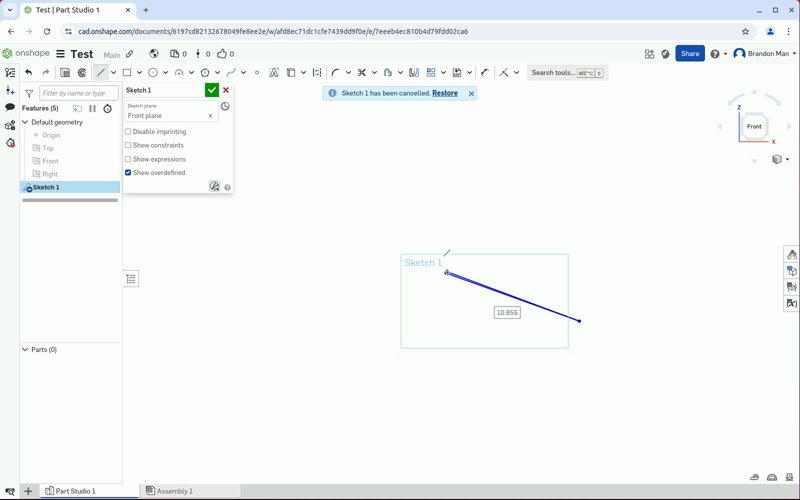
scroll(-6)
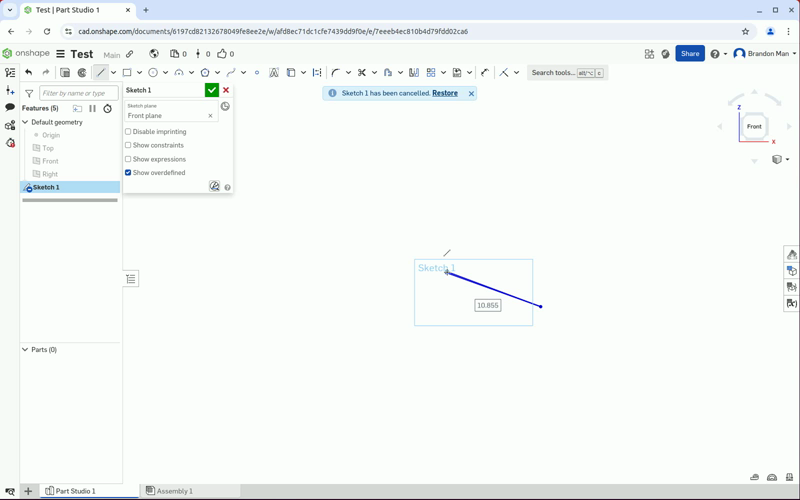
scroll(-6)
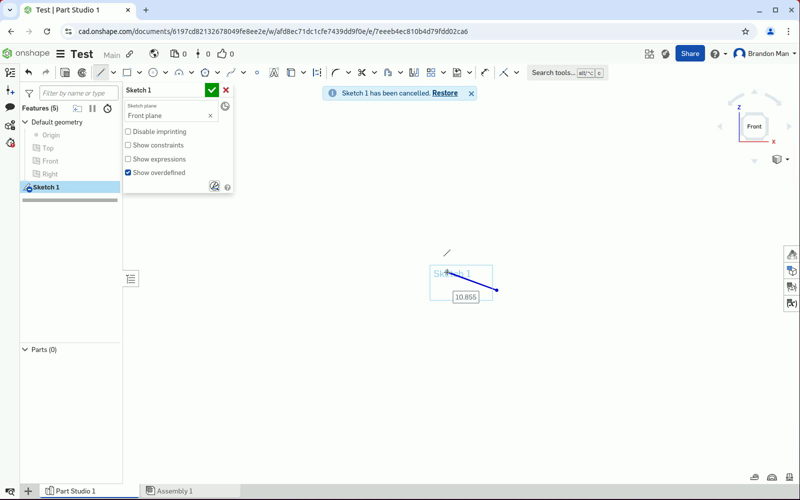
key_up(shift)
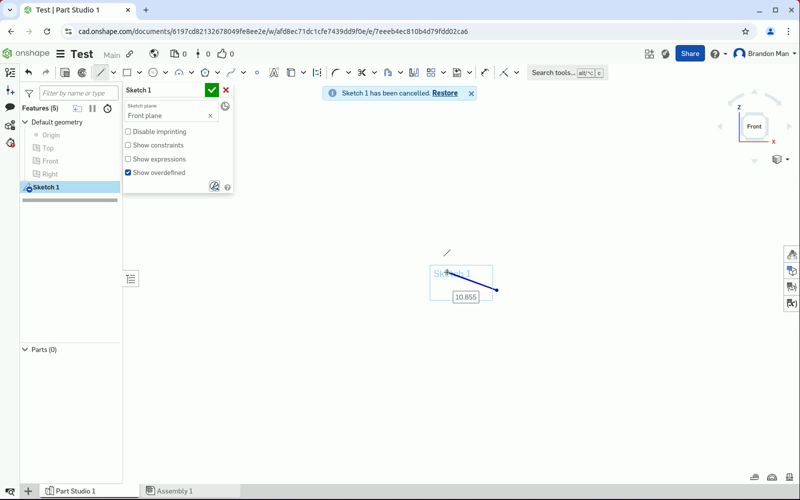
key_down(shift)
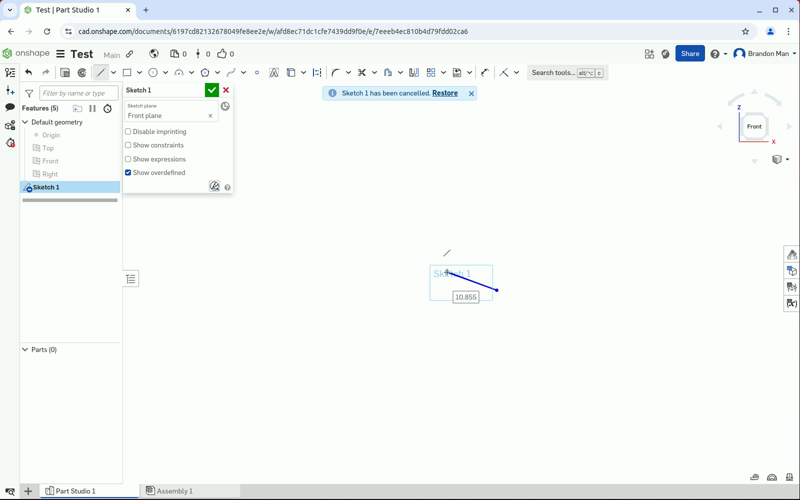
mouse_move(477, 271)
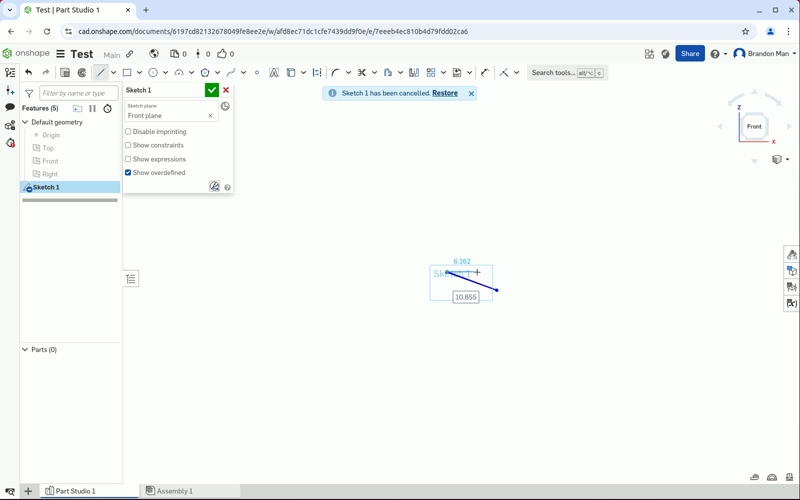
mouse_move(447, 228)
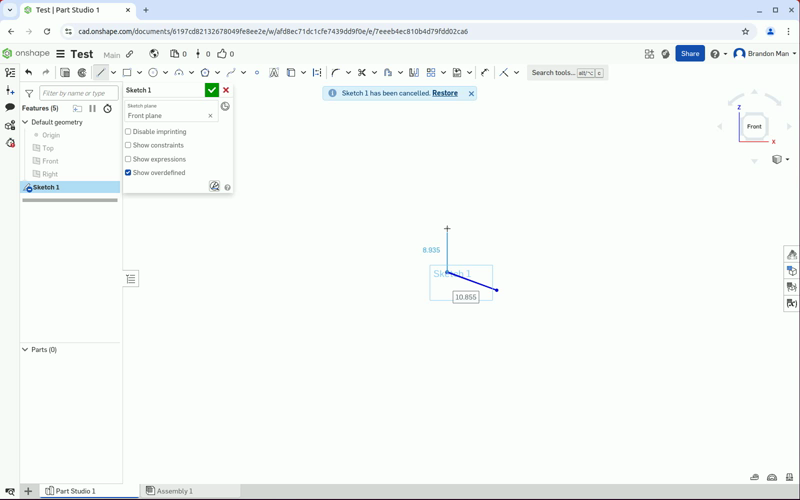
click(447, 228)
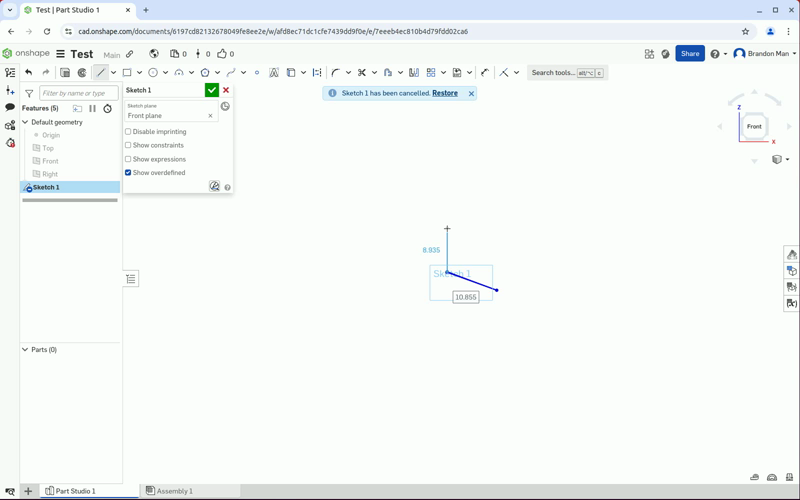
key_up(shift)
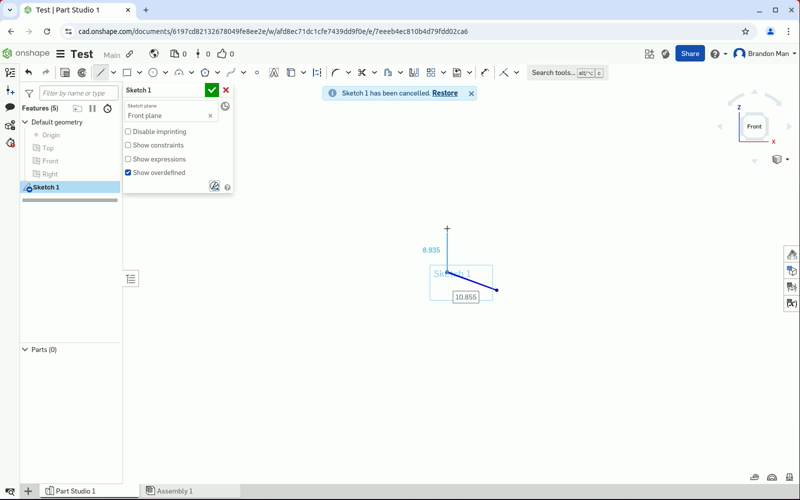
key_down(shift)
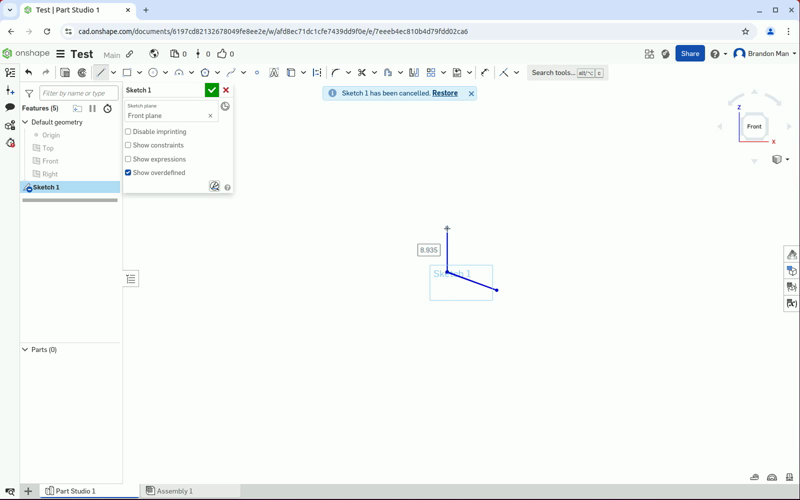
mouse_move(477, 228)
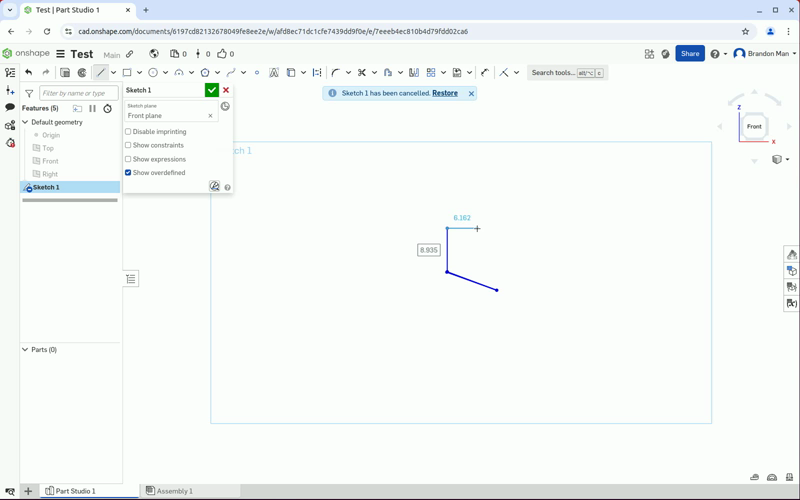
mouse_move(446, 228)
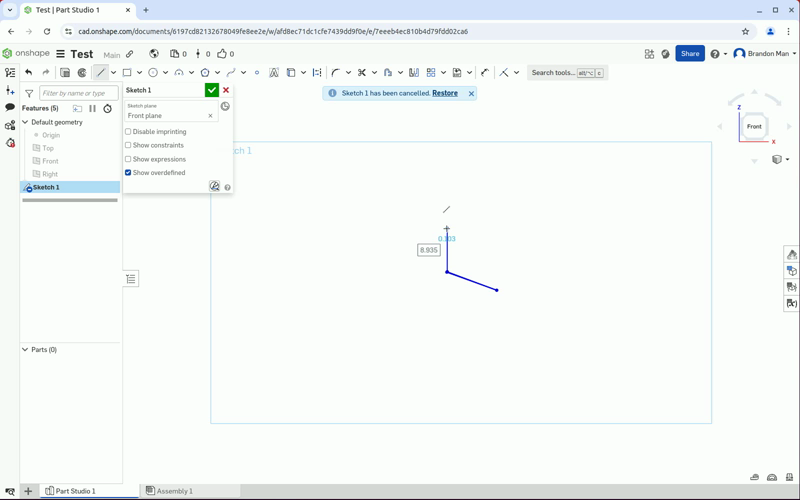
scroll(6)
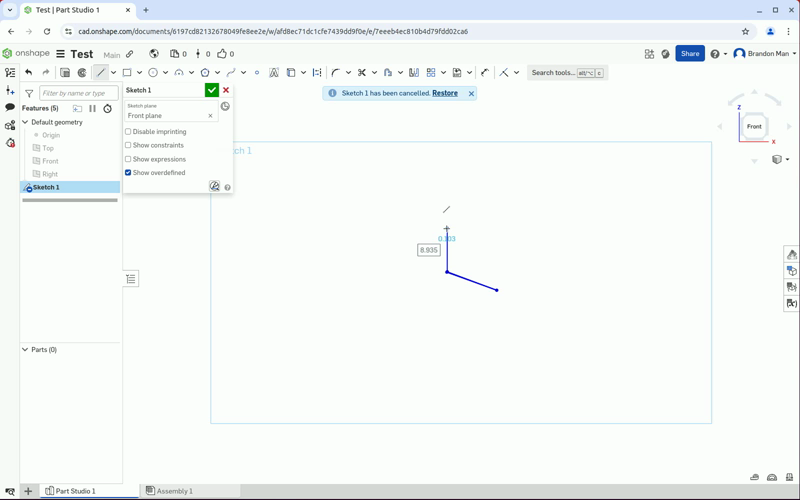
scroll(6)
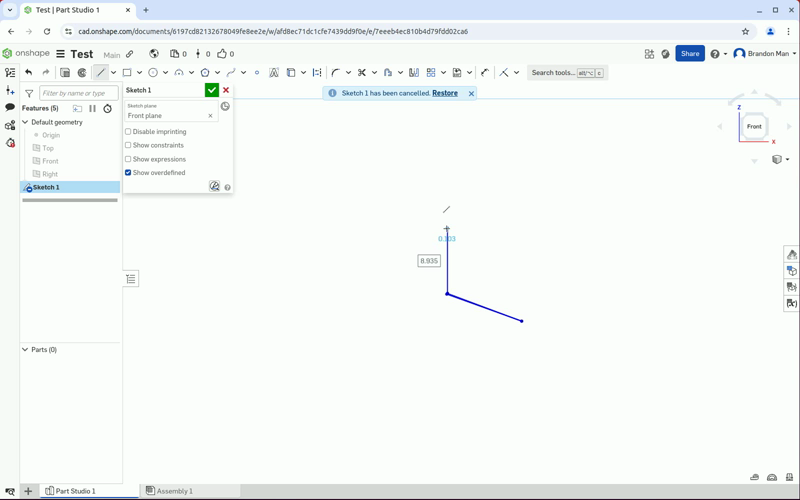
scroll(6)
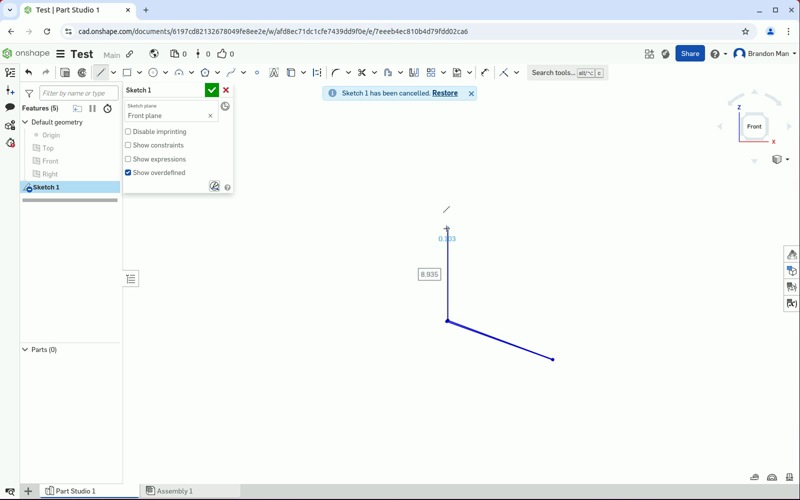
scroll(6)
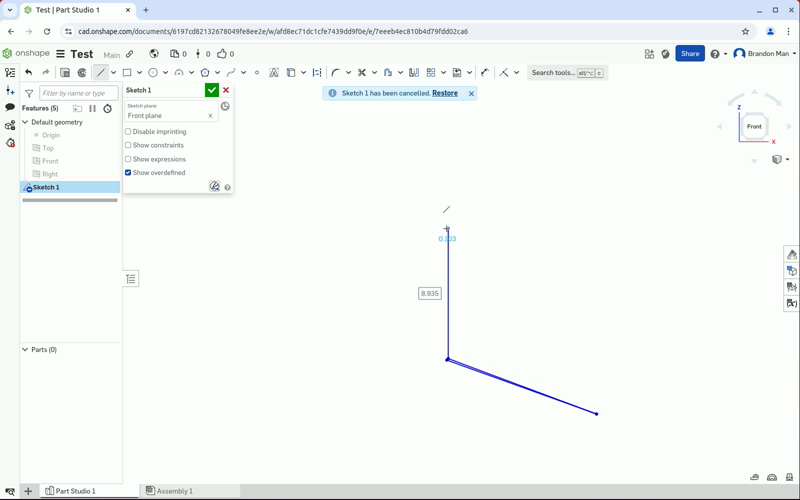
scroll(6)
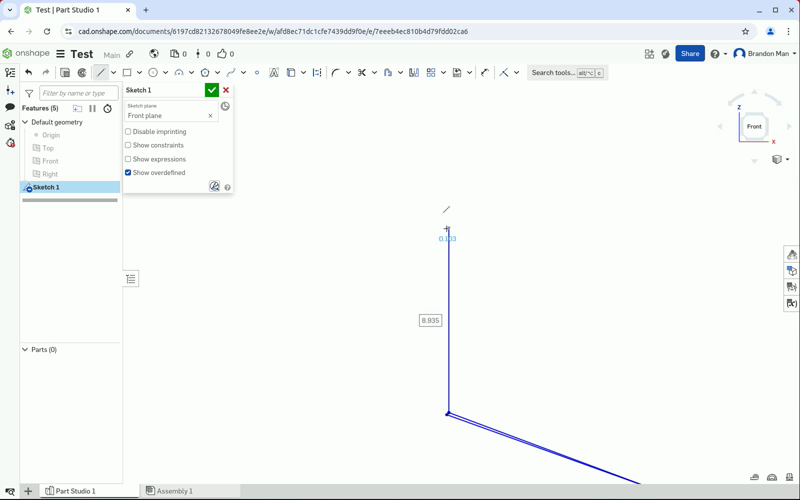
scroll(6)
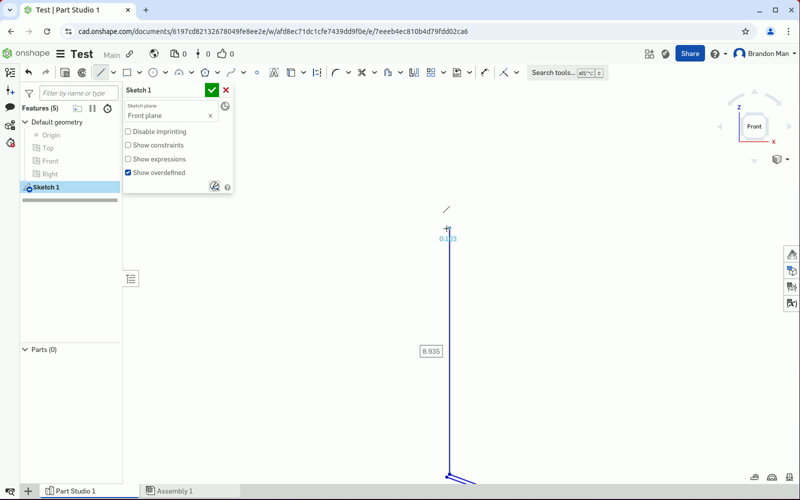
scroll(6)
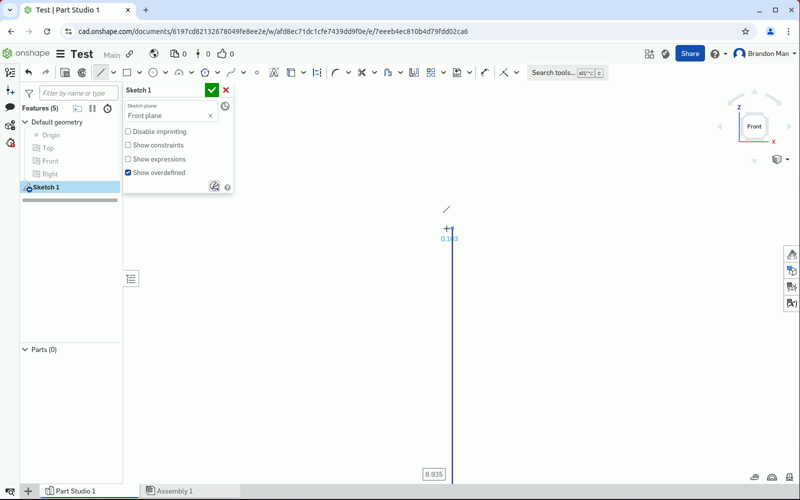
click(446, 228)
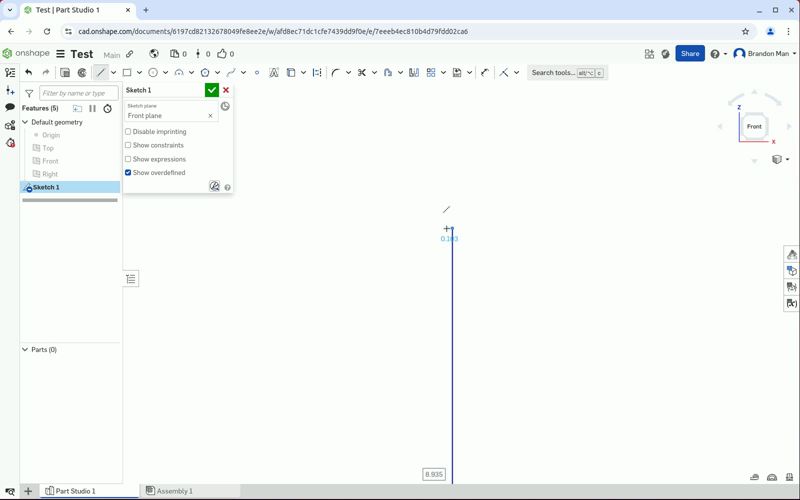
scroll(-6)
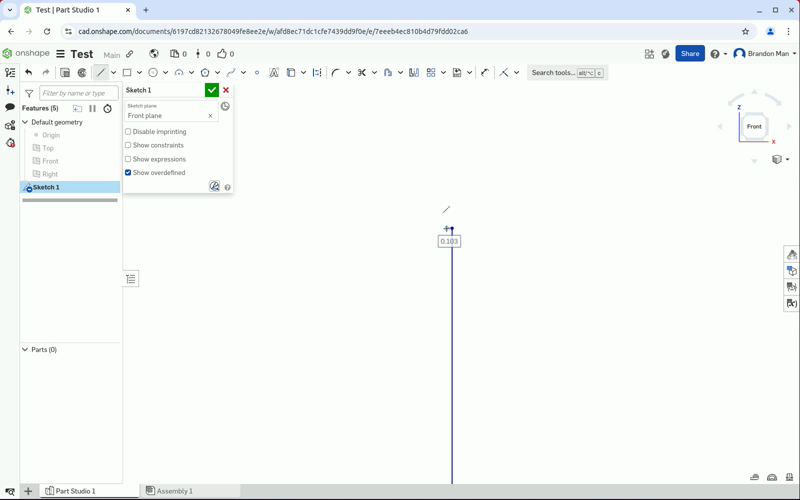
scroll(-6)
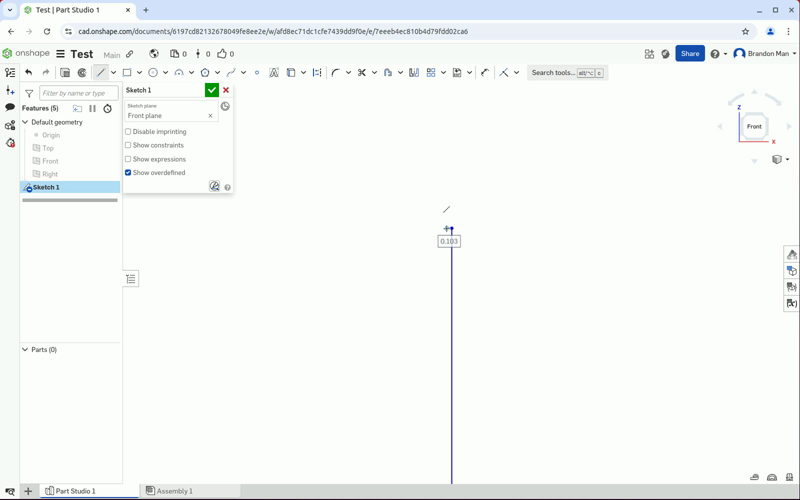
scroll(-6)
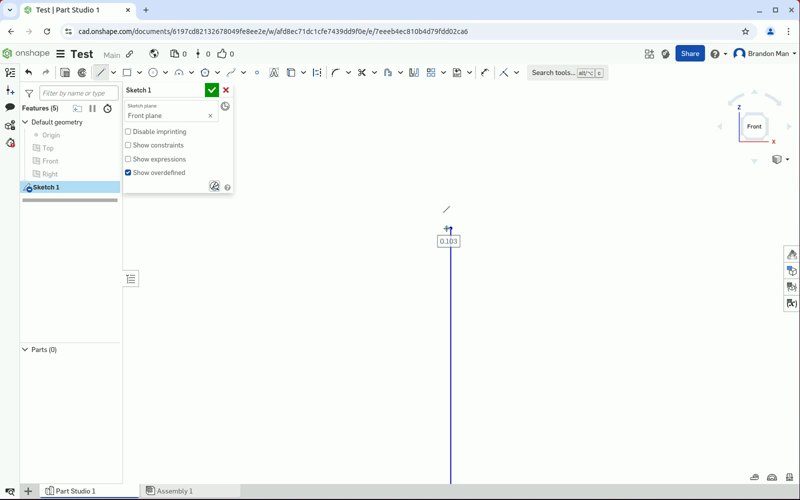
scroll(-6)
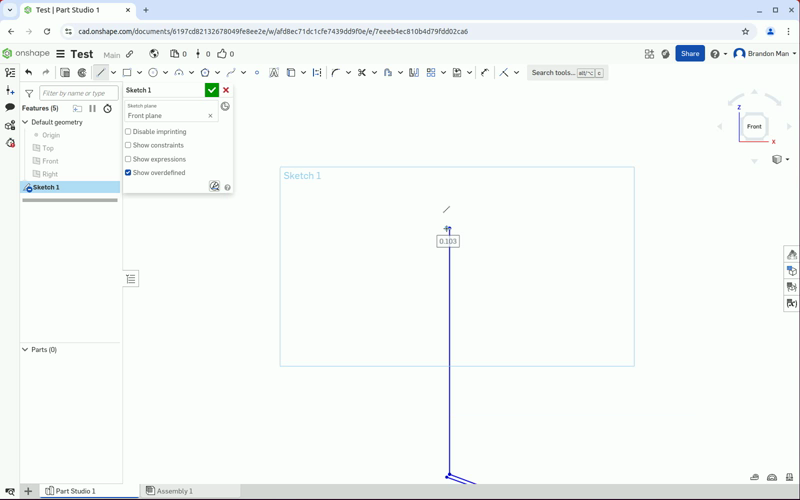
scroll(-6)
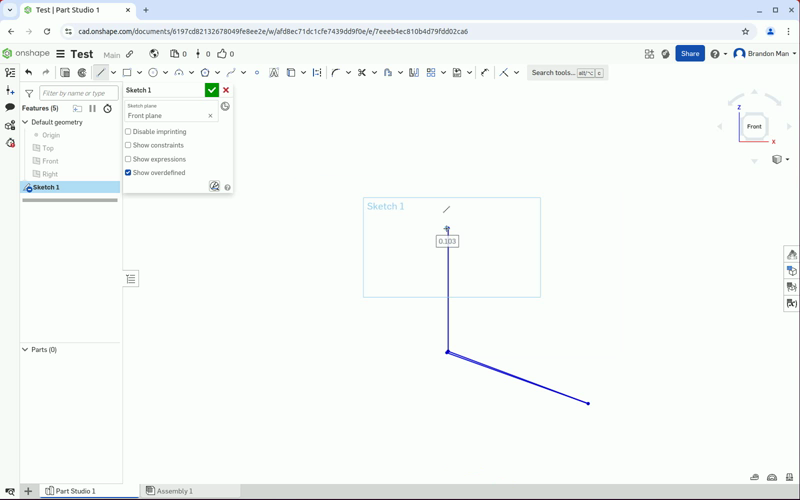
scroll(-6)
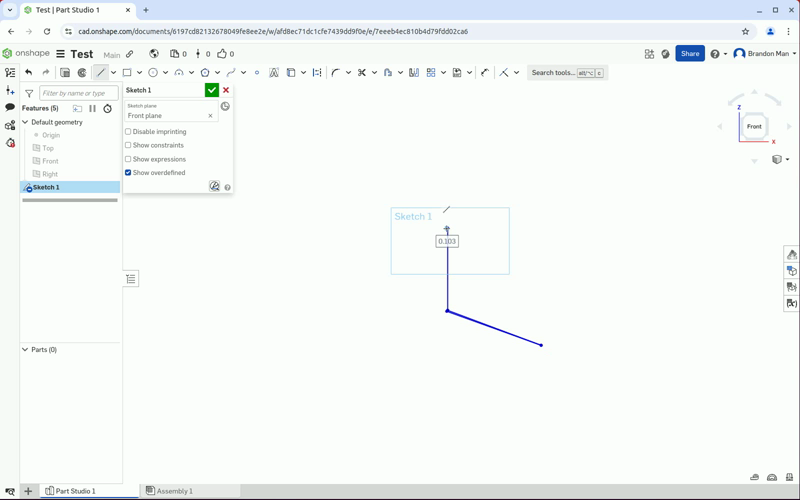
scroll(-6)
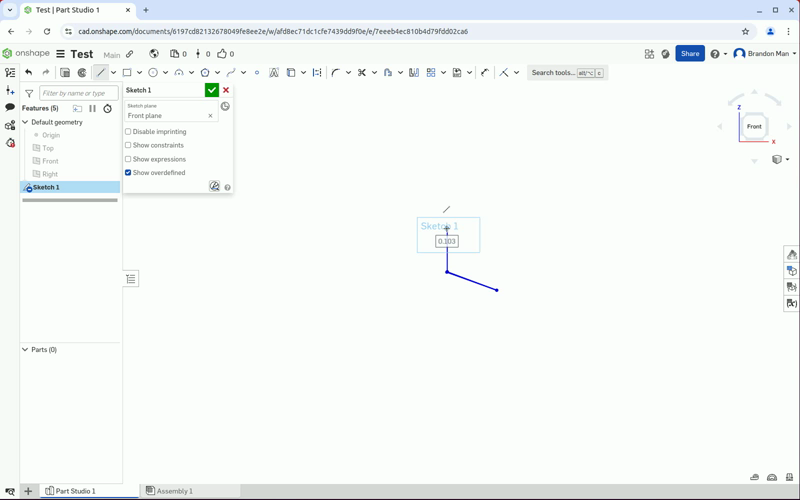
key_up(shift)
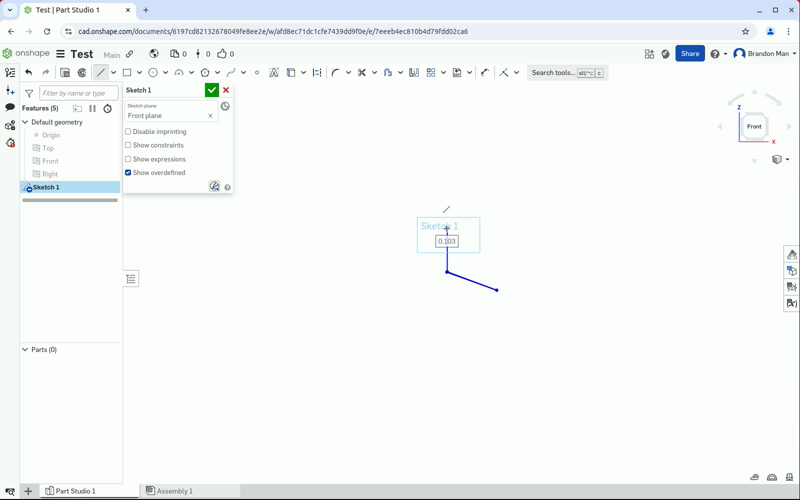
mouse_move(476, 228)
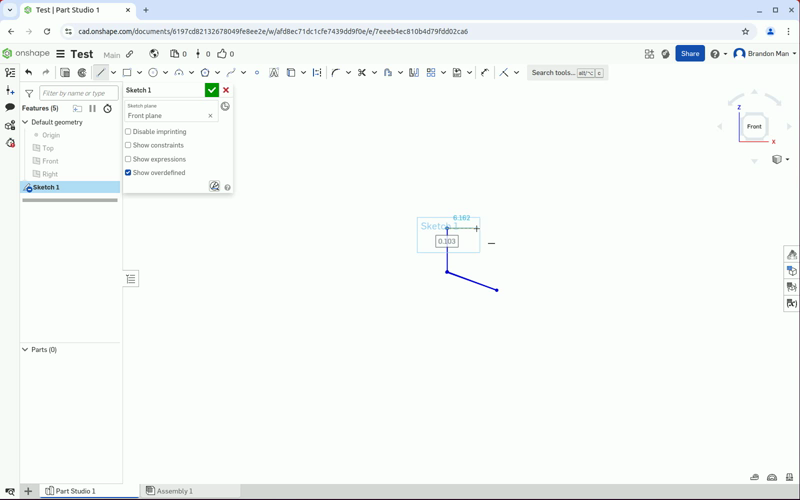
key_down(shift)
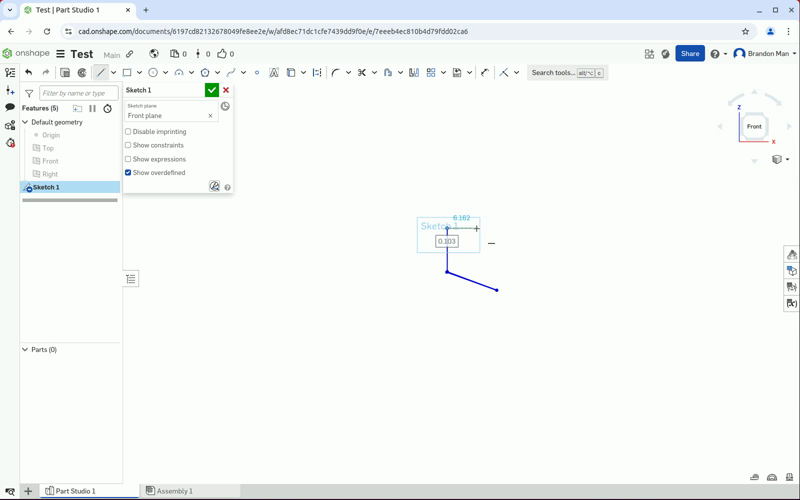
mouse_move(446, 272)
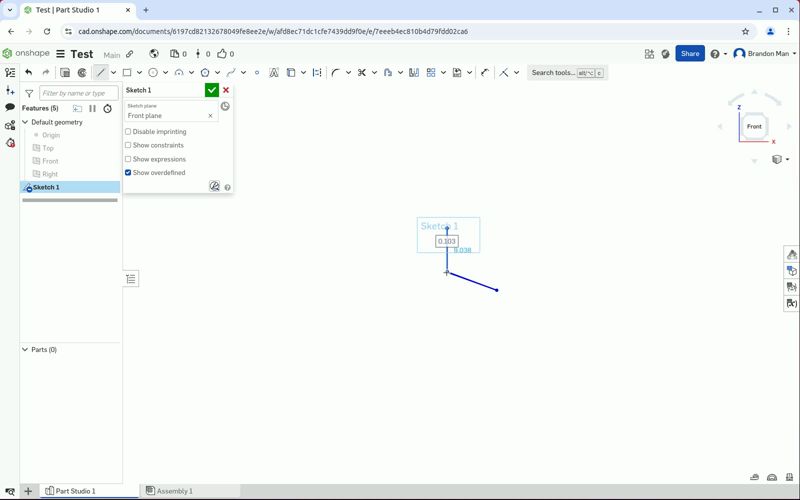
scroll(6)
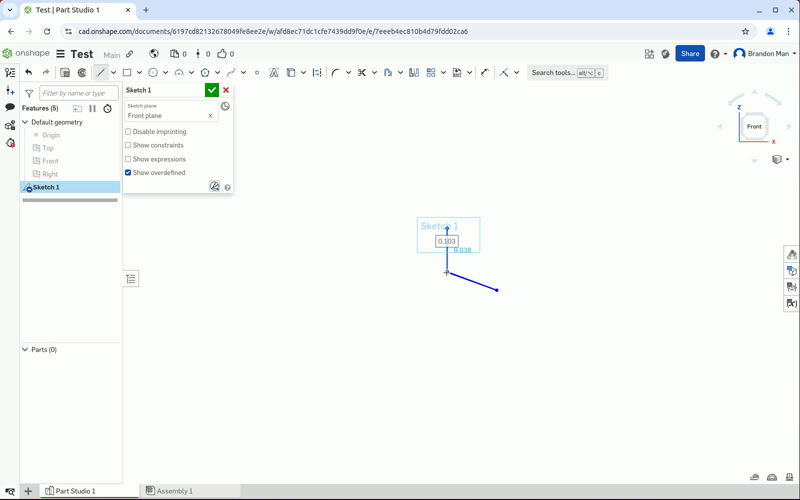
scroll(6)
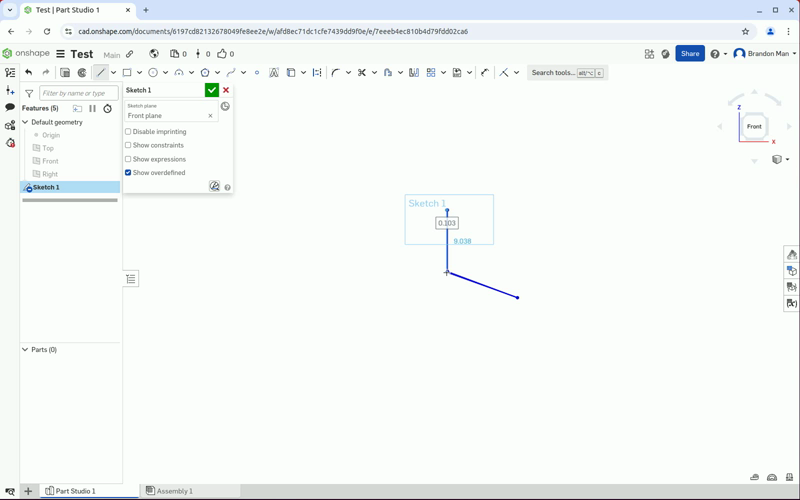
scroll(6)
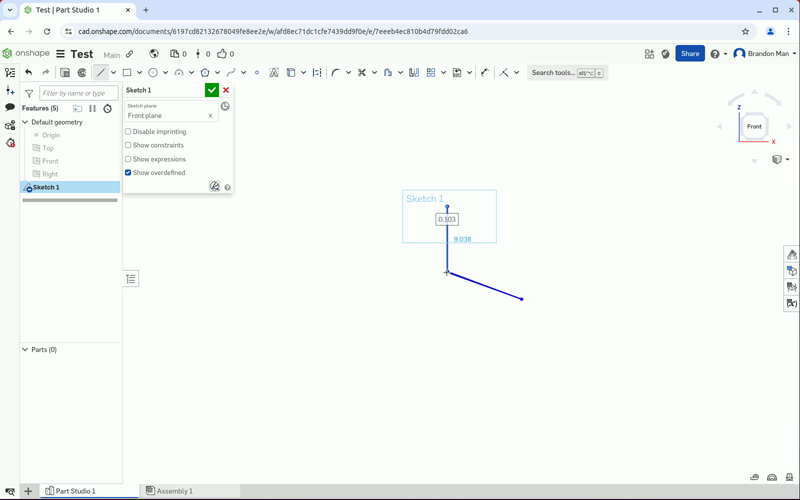
scroll(6)
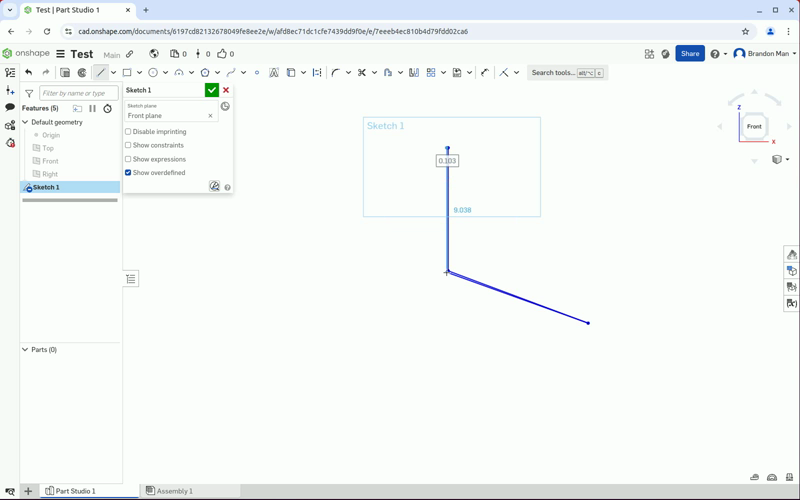
scroll(6)
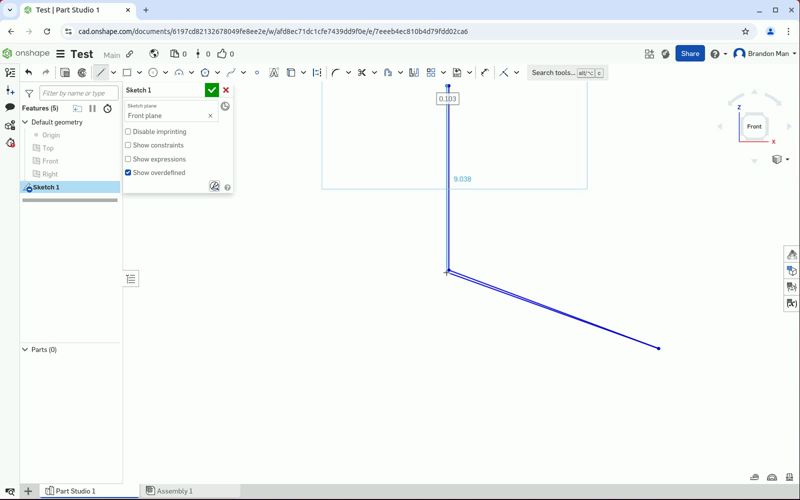
scroll(6)
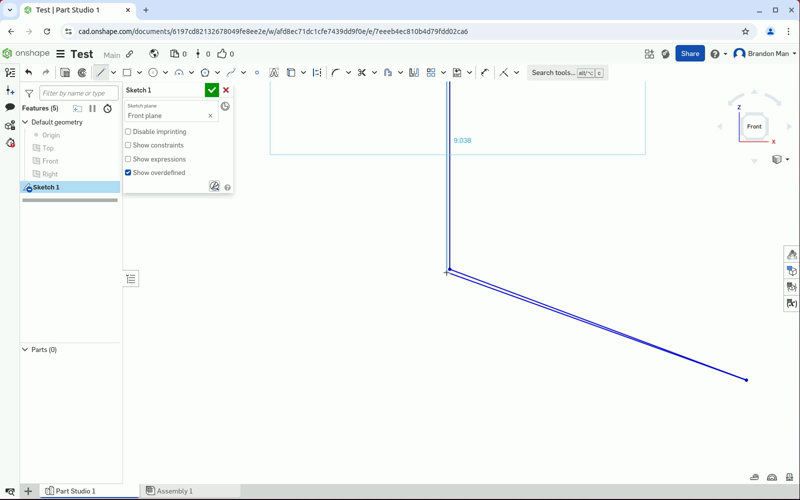
scroll(6)
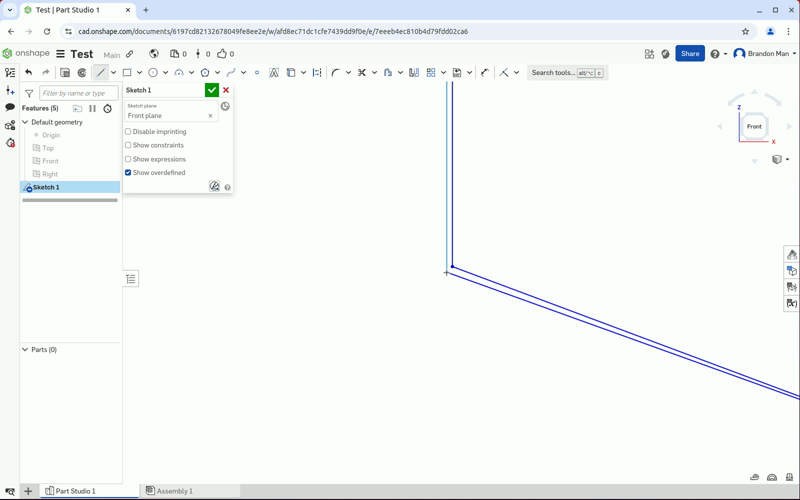
key_up(shift)
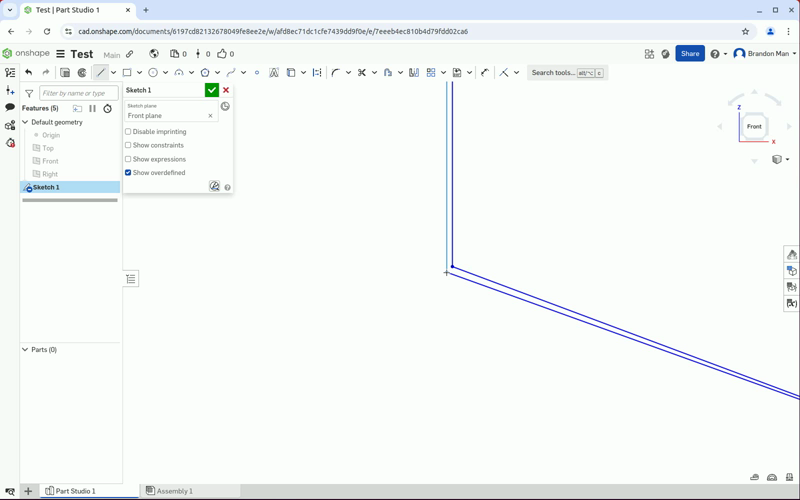
click(446, 272)
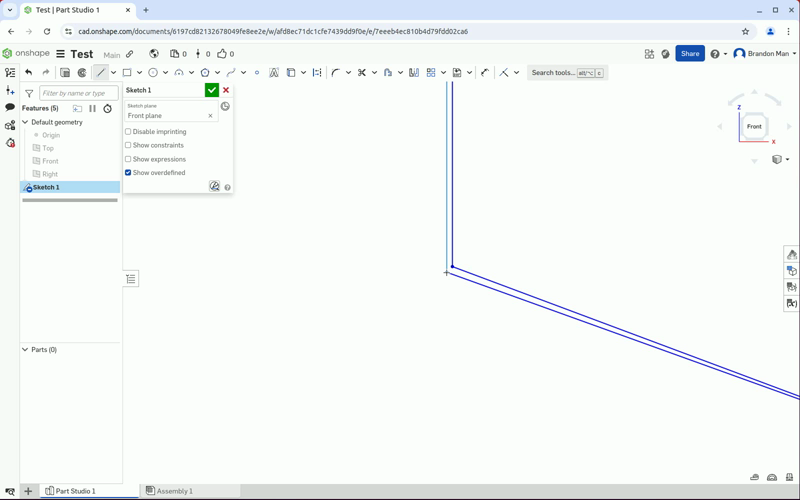
scroll(-6)
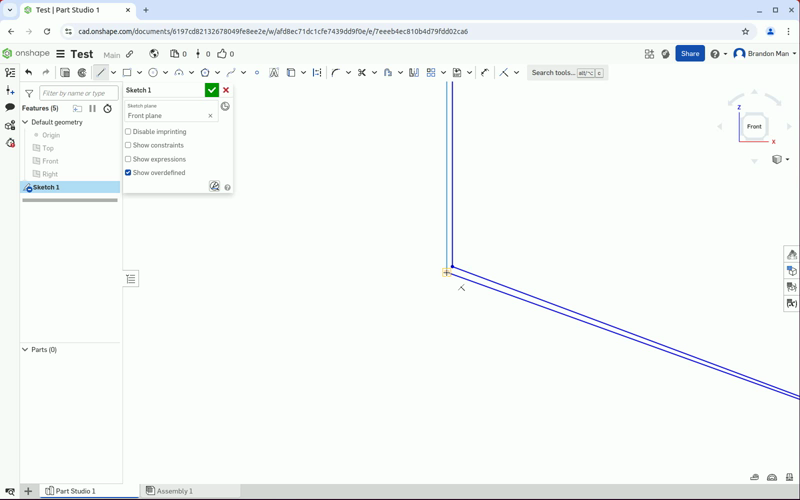
scroll(-6)
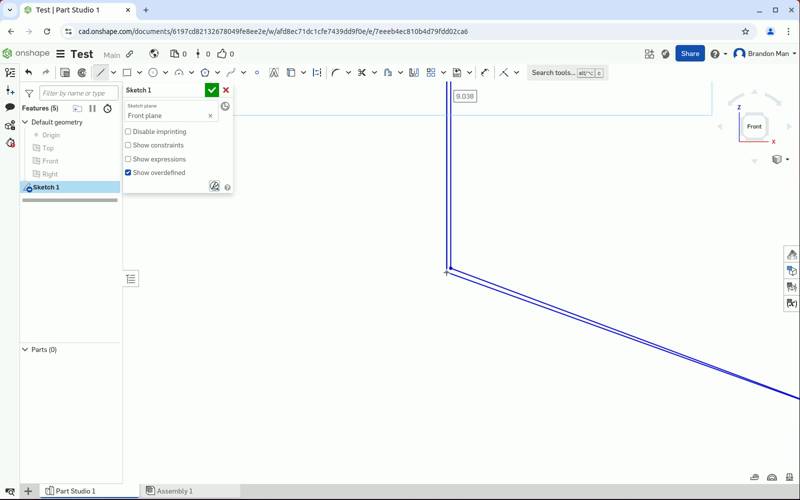
scroll(-6)
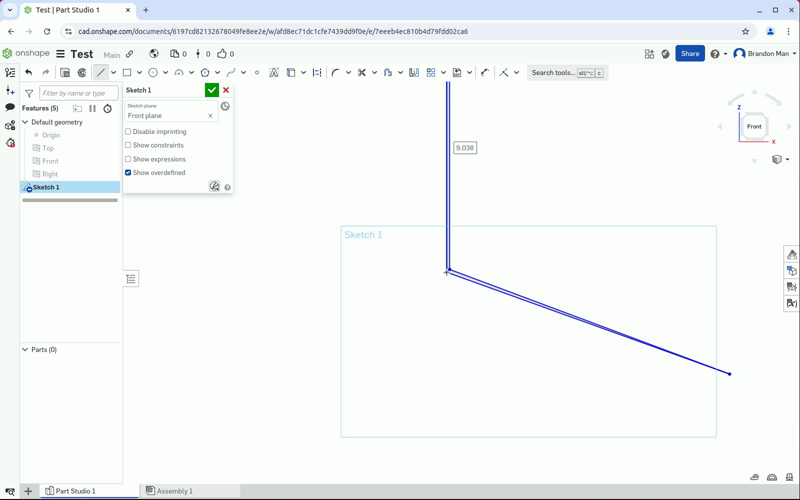
scroll(-6)
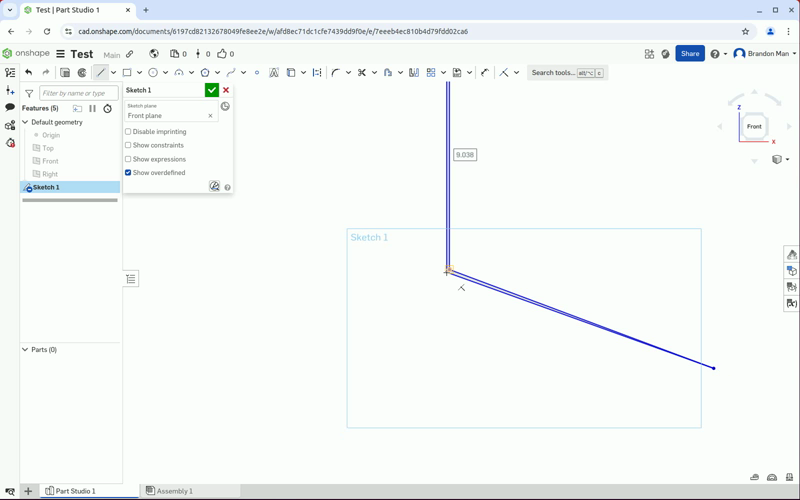
scroll(-6)
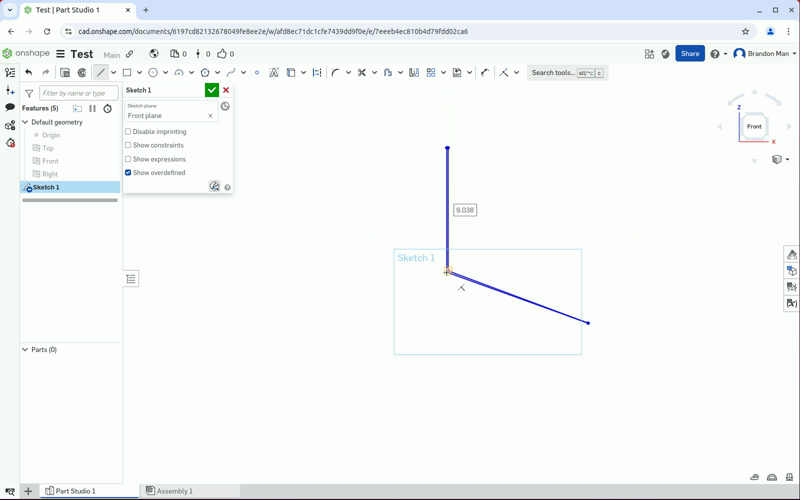
scroll(-6)
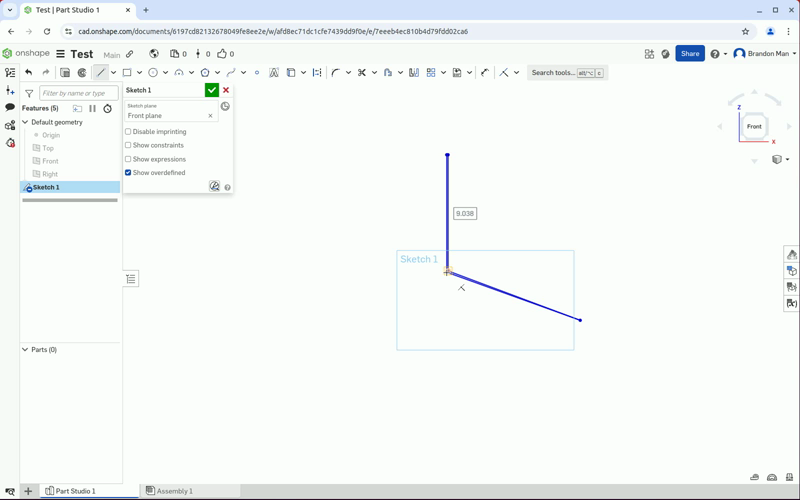
scroll(-6)
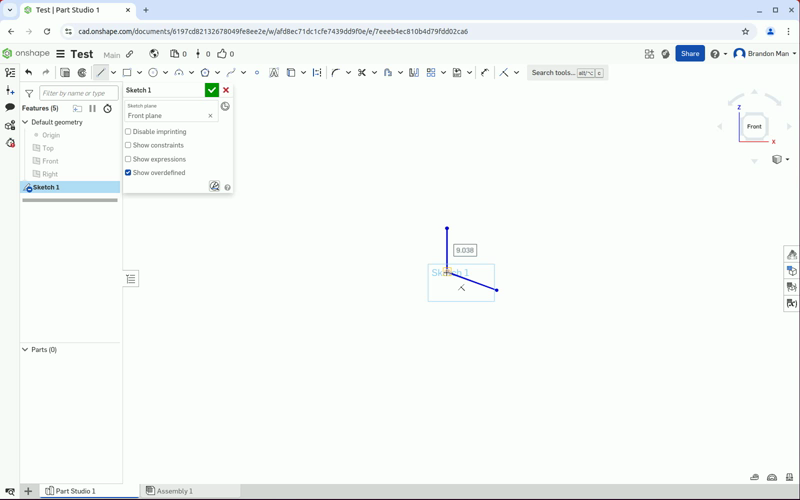
key(esc)
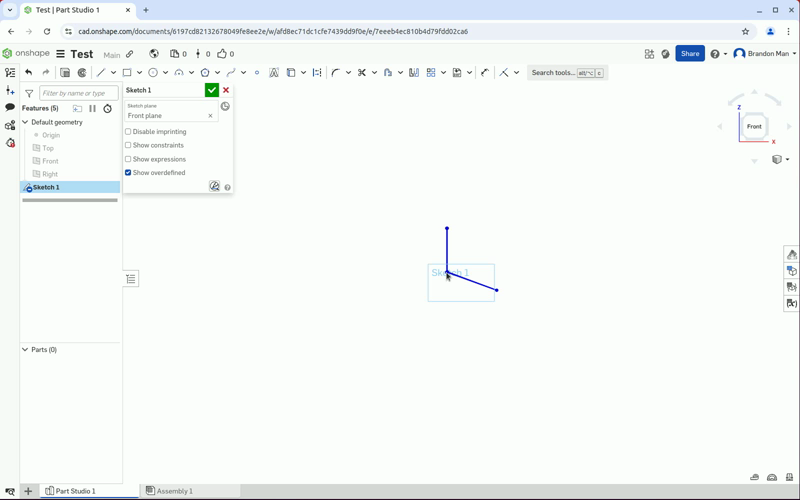
mouse_move(447, 272)
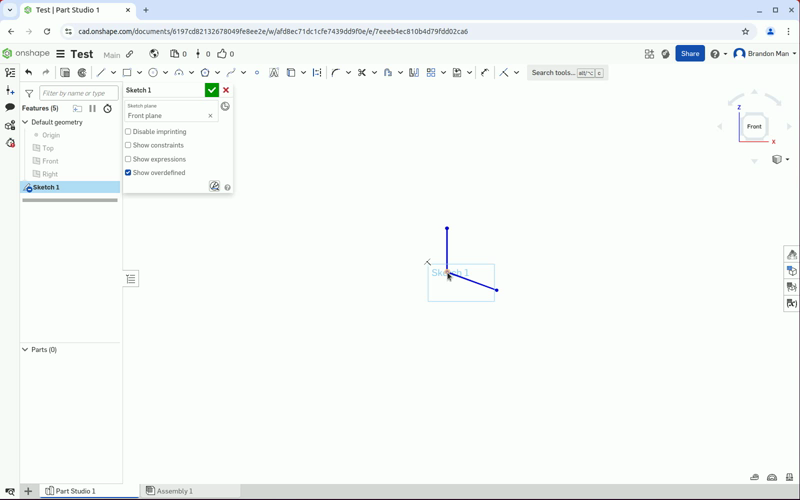
scroll(6)
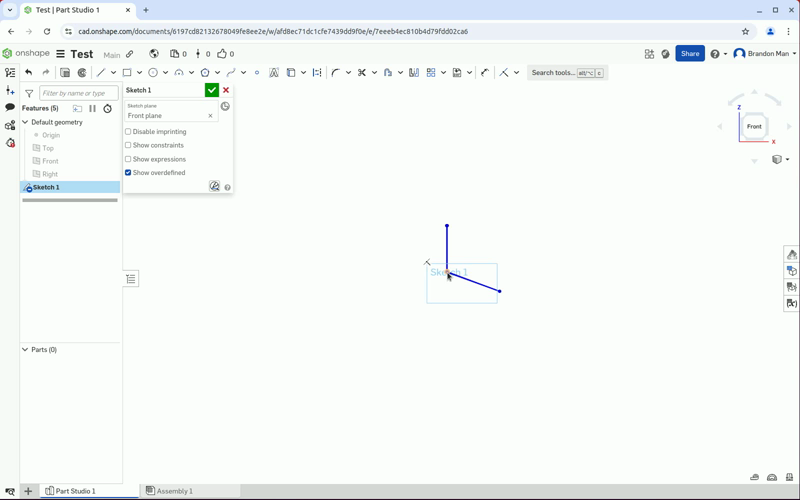
scroll(6)
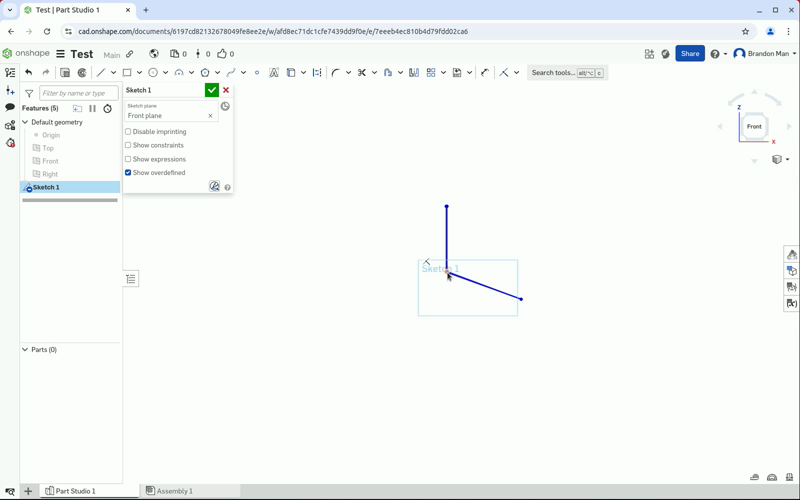
scroll(6)
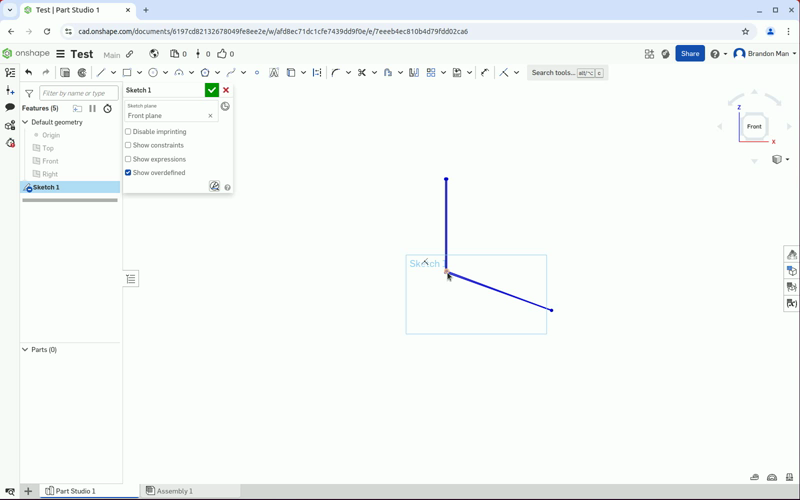
scroll(6)
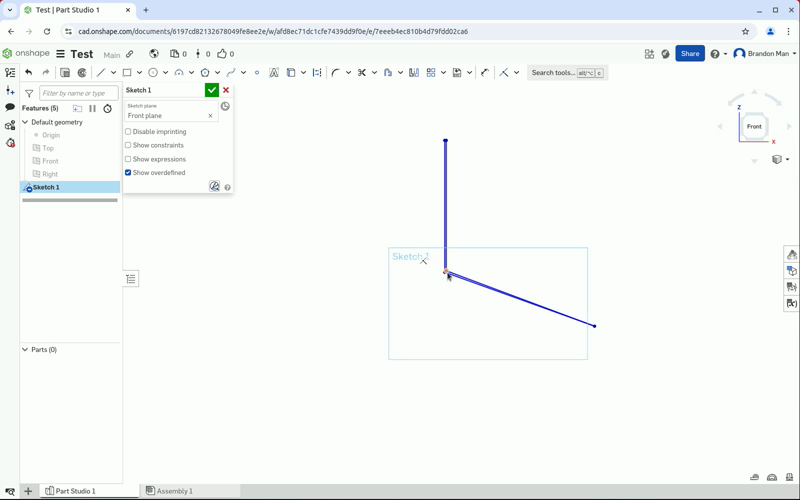
scroll(6)
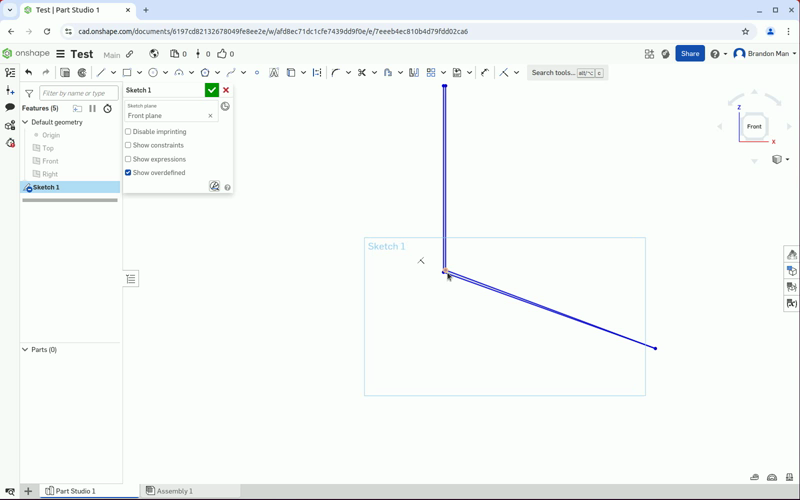
scroll(6)
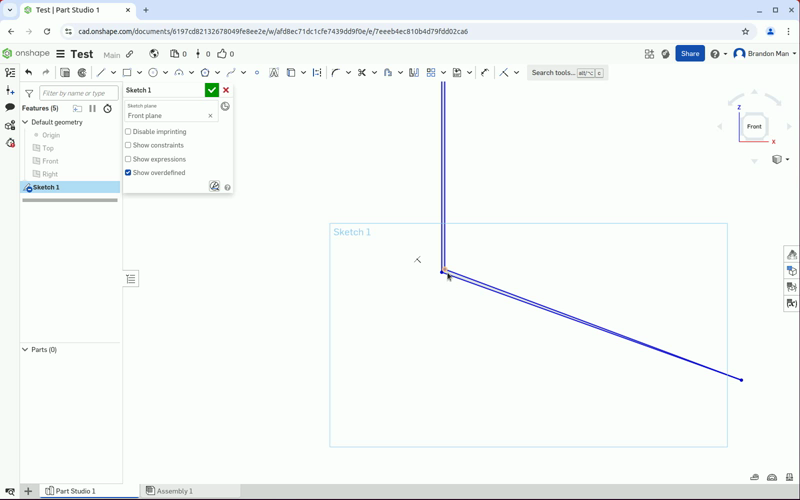
scroll(6)
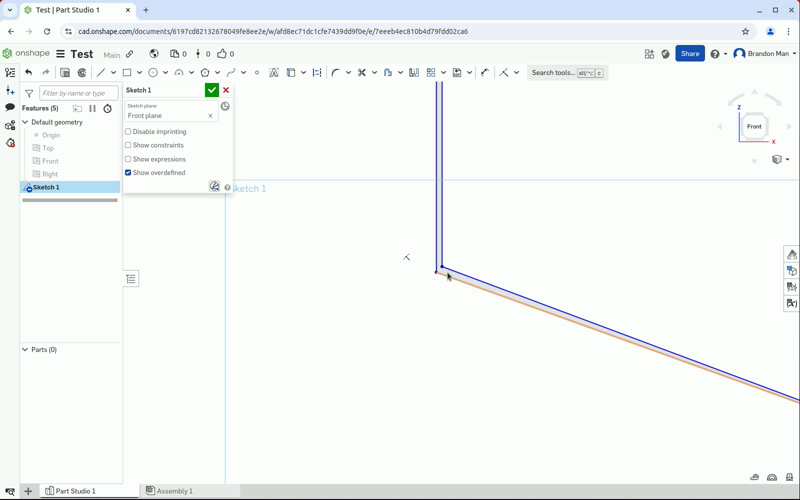
click(447, 272)
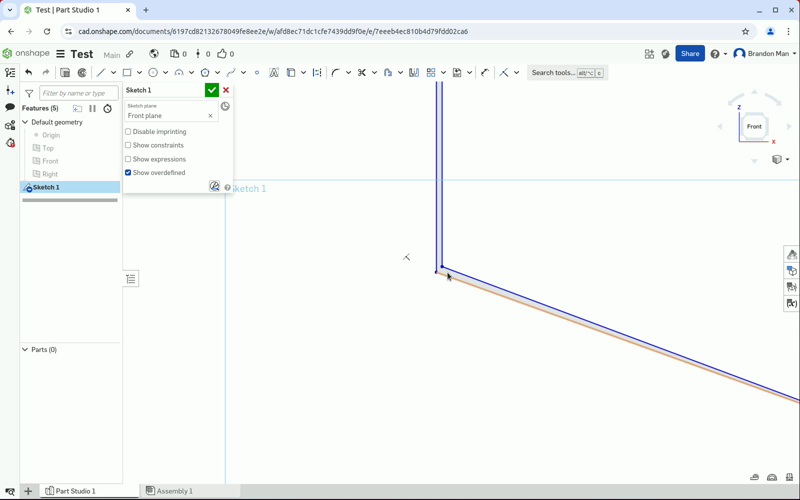
scroll(-6)
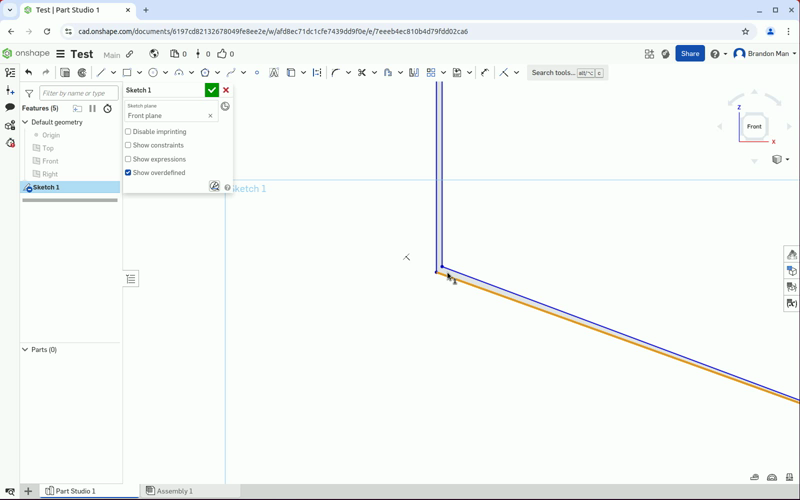
scroll(-6)
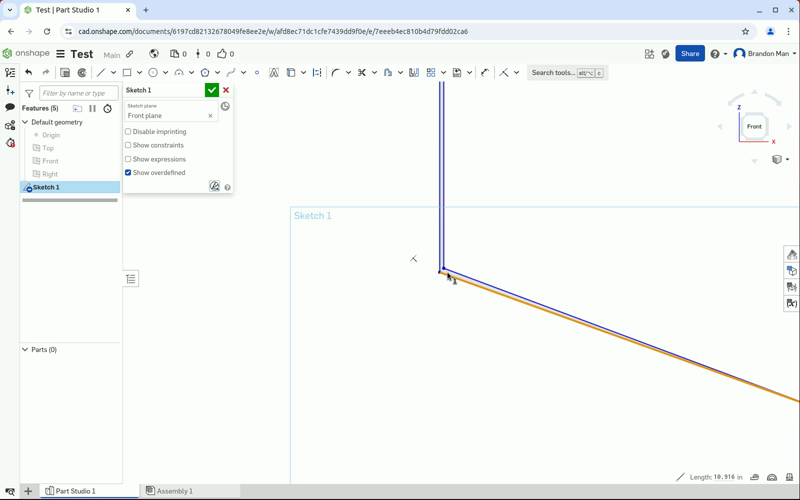
scroll(-6)
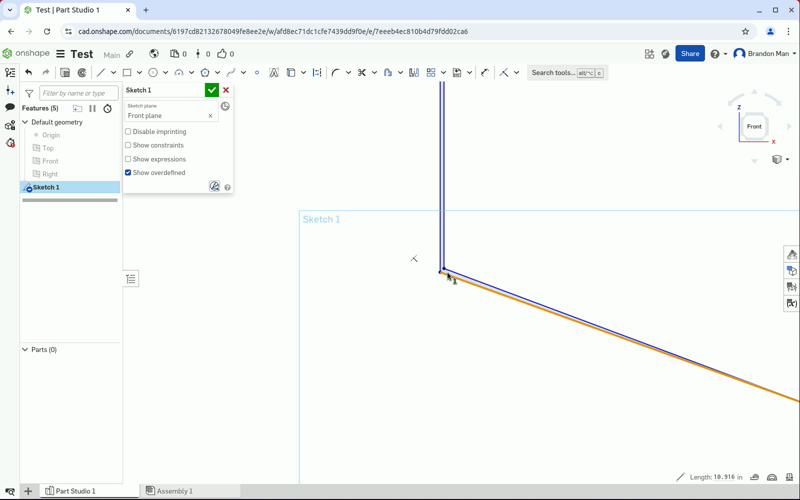
scroll(-6)
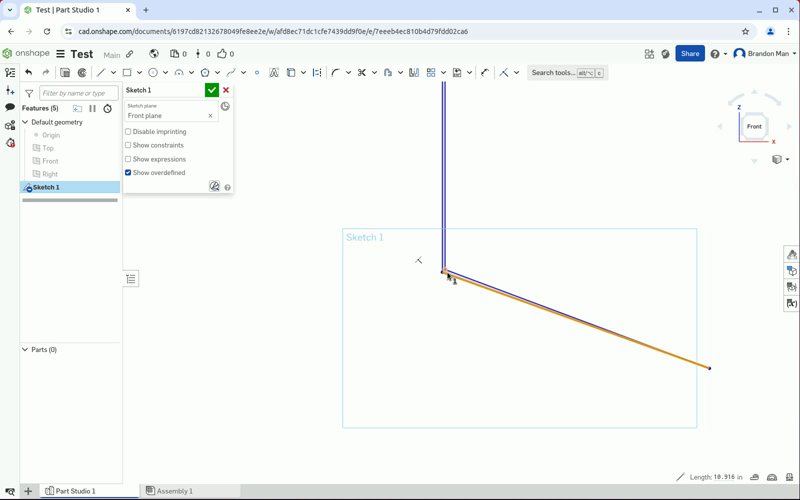
scroll(-6)
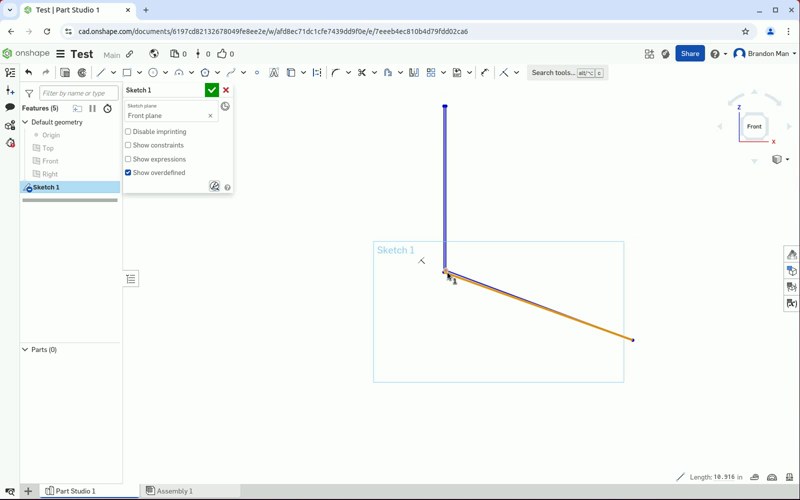
scroll(-6)
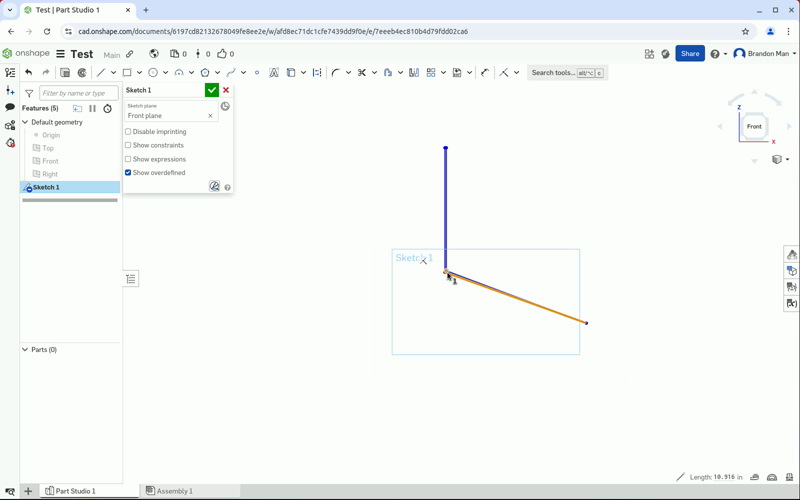
scroll(-6)
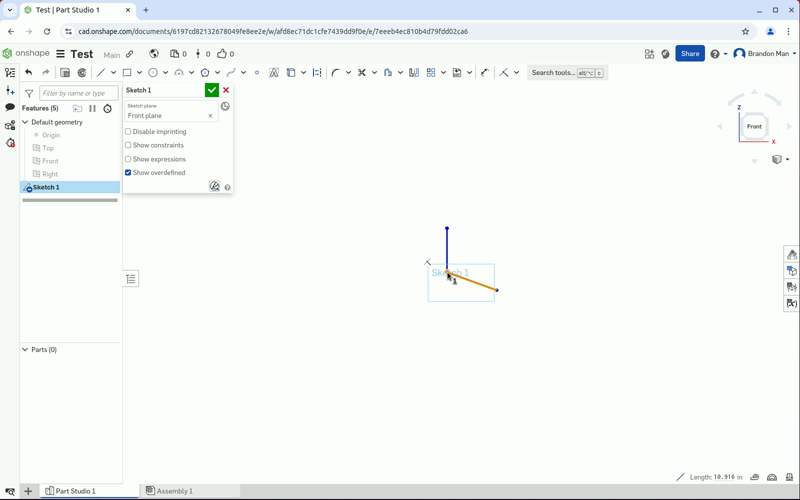
mouse_move(73, 352)
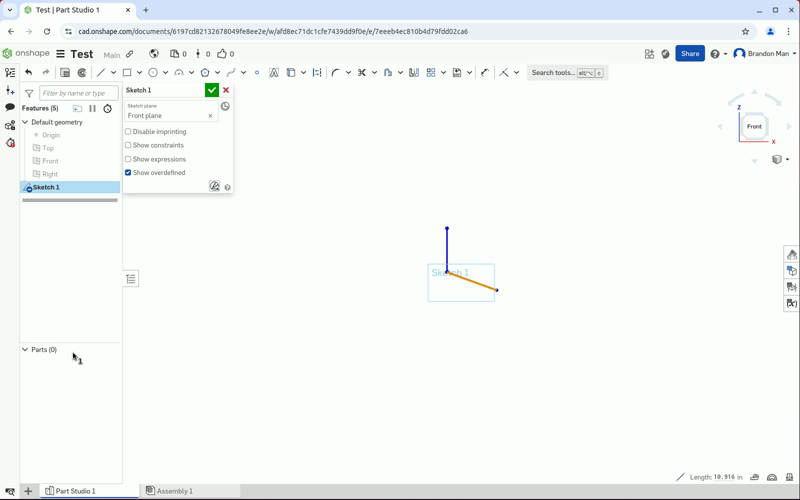
key(shift+y)
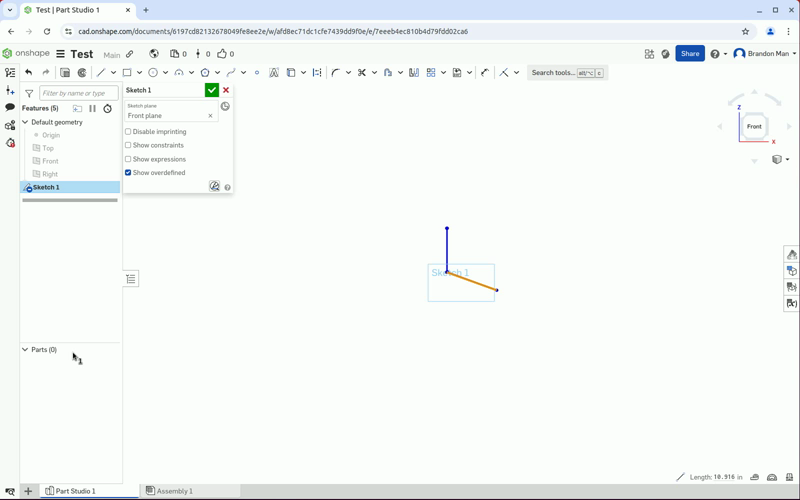
key(shift+e)
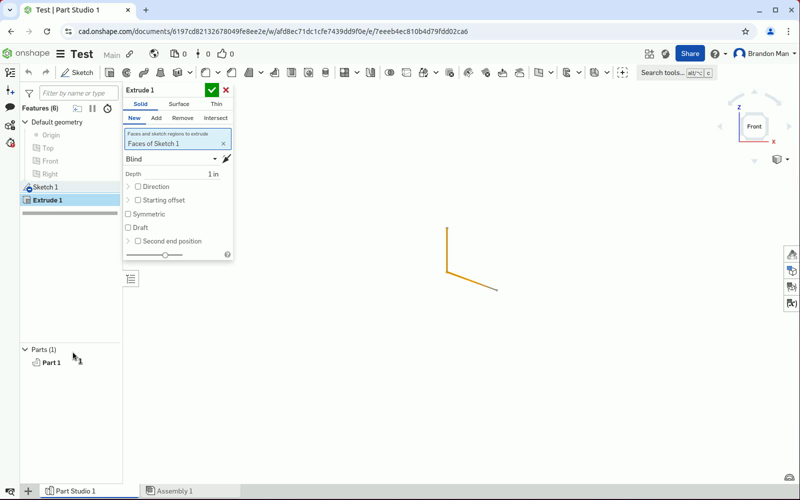
mouse_move(143, 106)
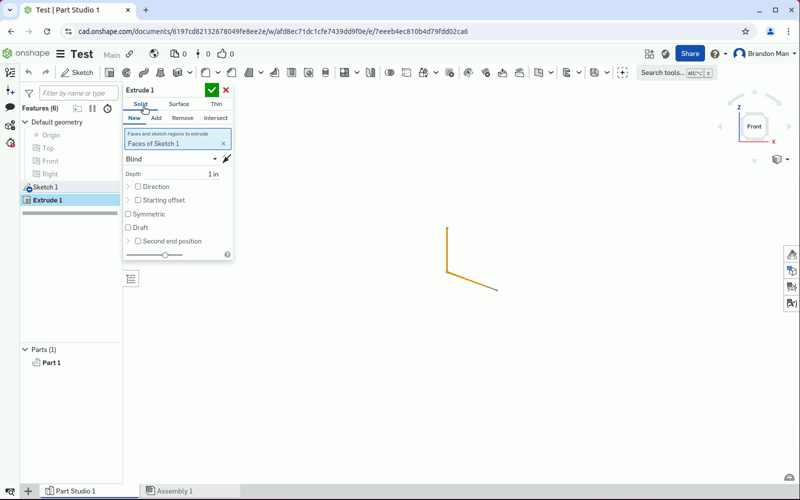
click(143, 106)
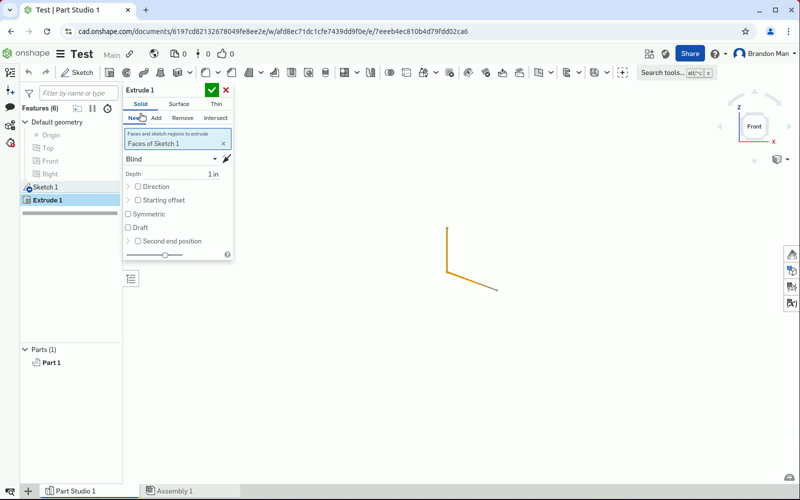
mouse_move(137, 120)
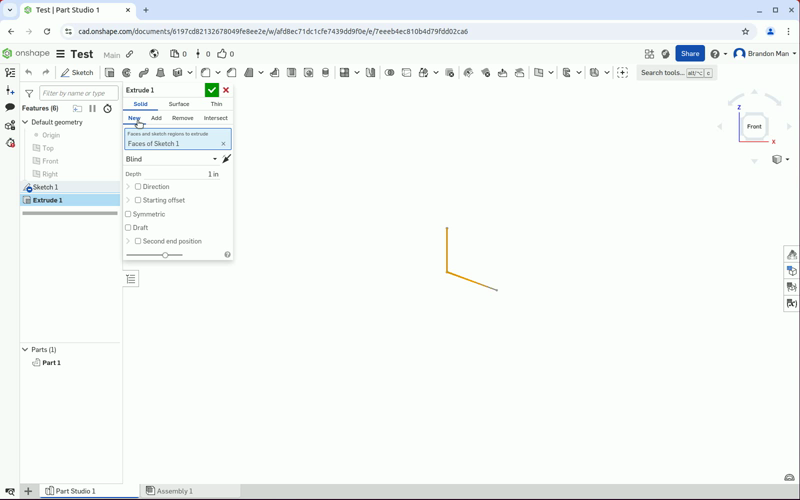
click(137, 120)
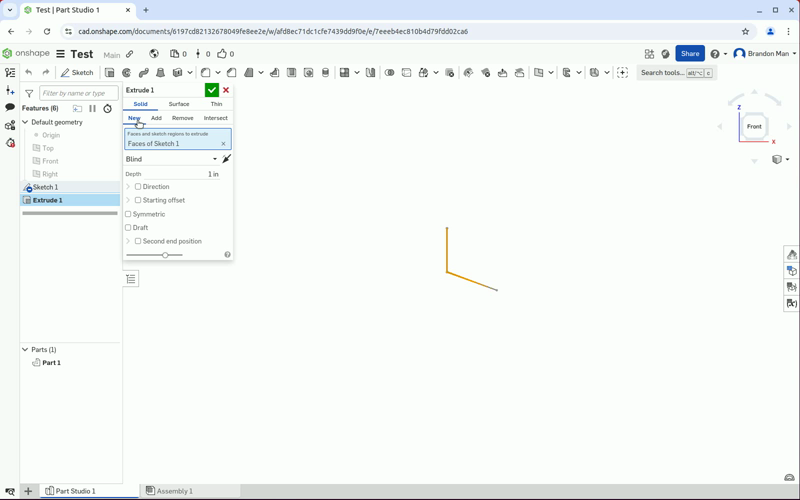
key(tab, 4)
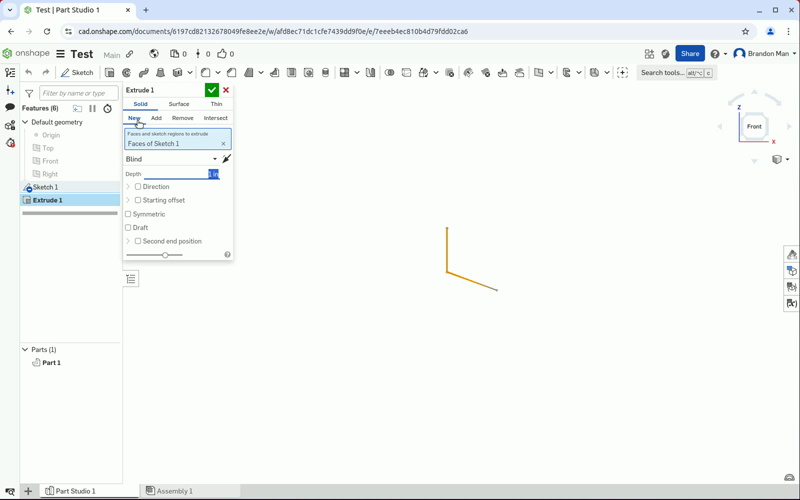
text(2.166)
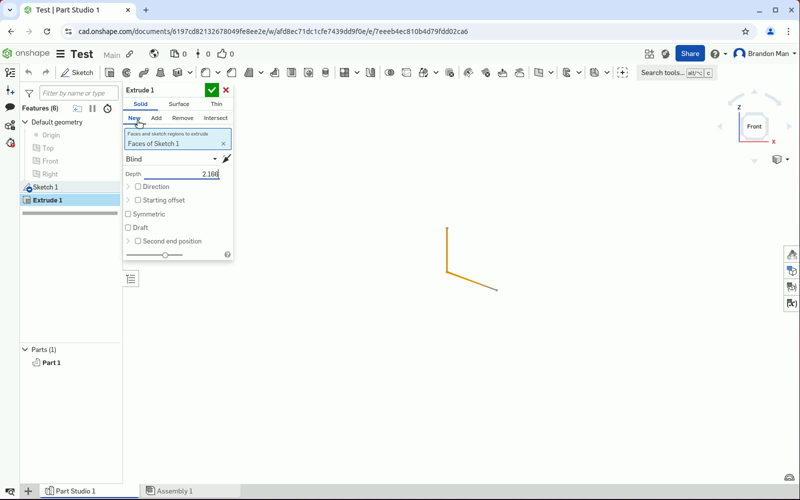
key(enter)
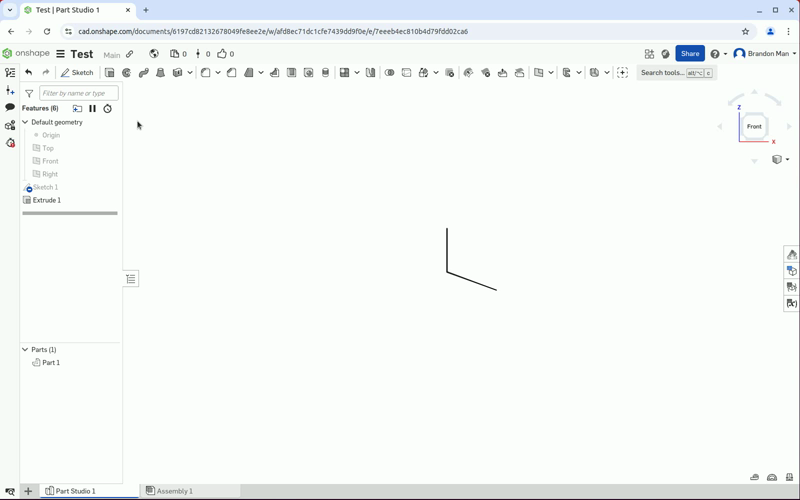
key(shift+h)
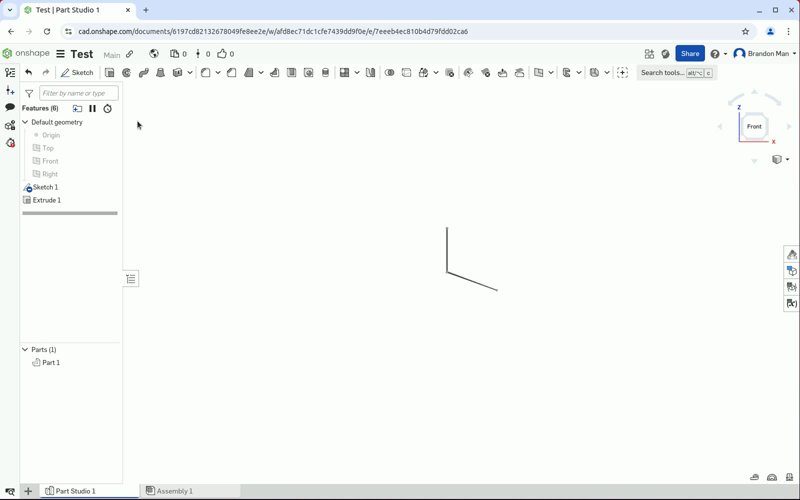
key(shift+h)
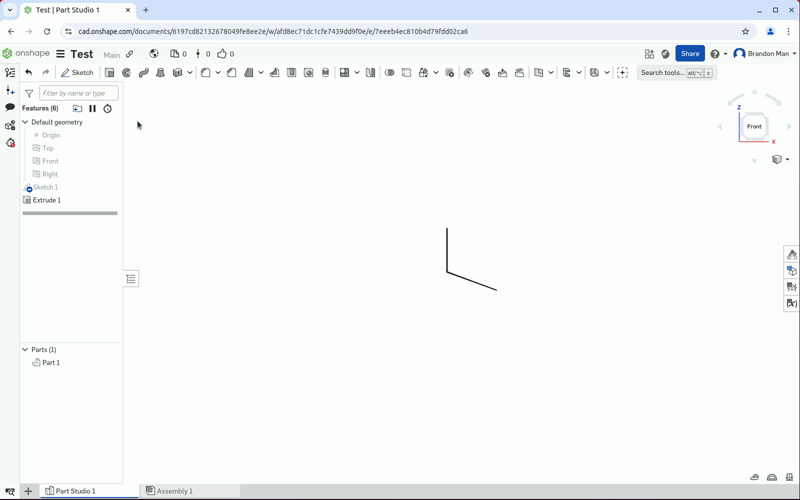
mouse_move(73, 189)
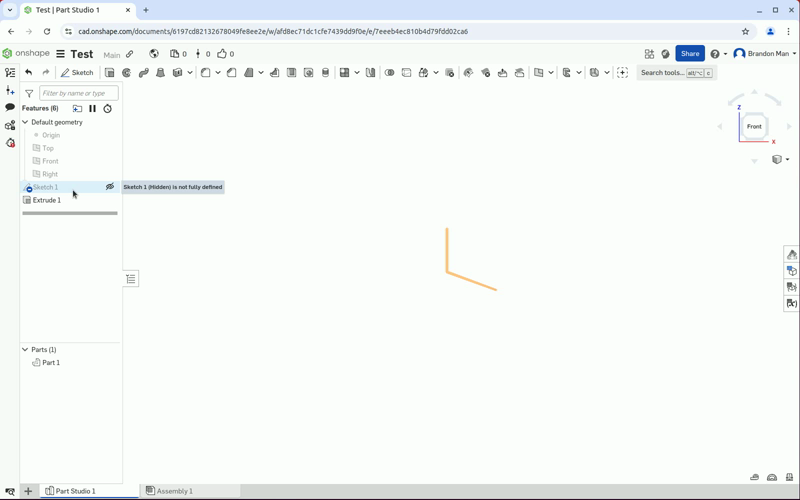
click(73, 189)
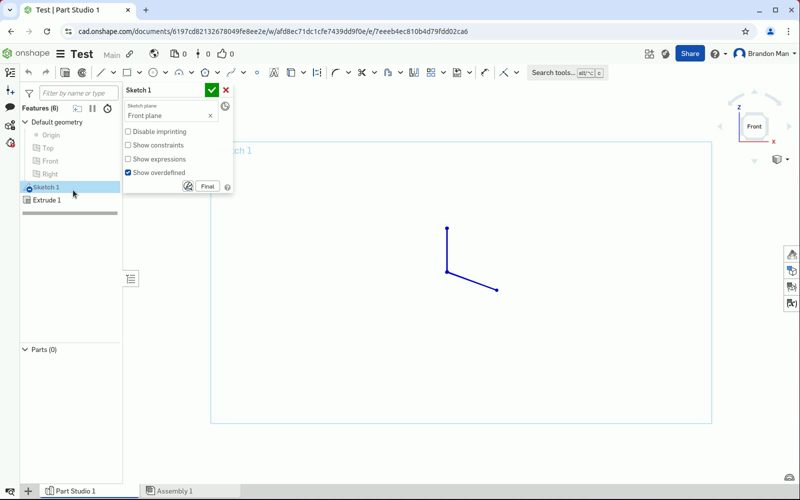
mouse_move(229, 92)
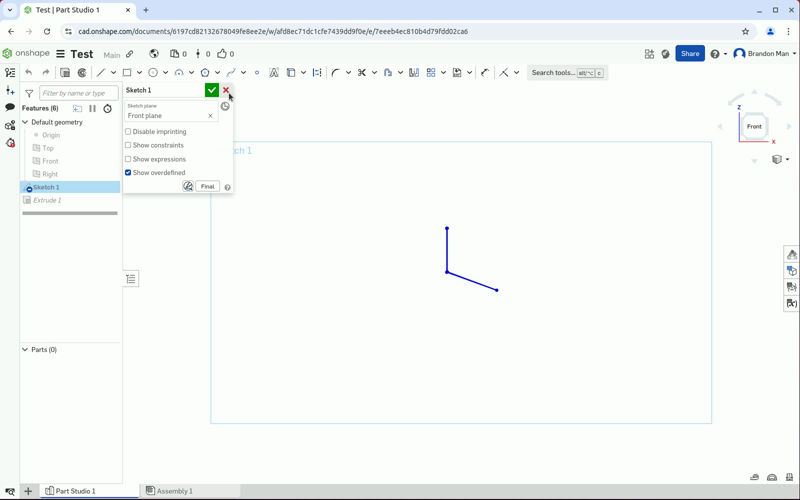
click(229, 92)
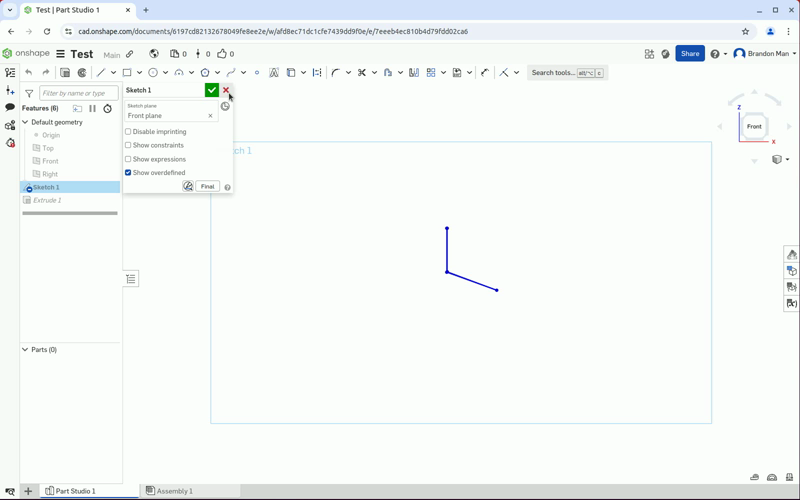
key(shift+s)
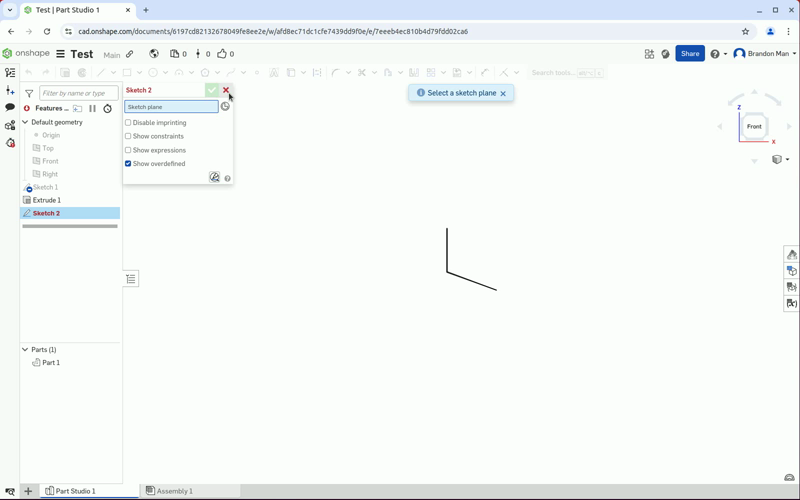
mouse_move(73, 163)
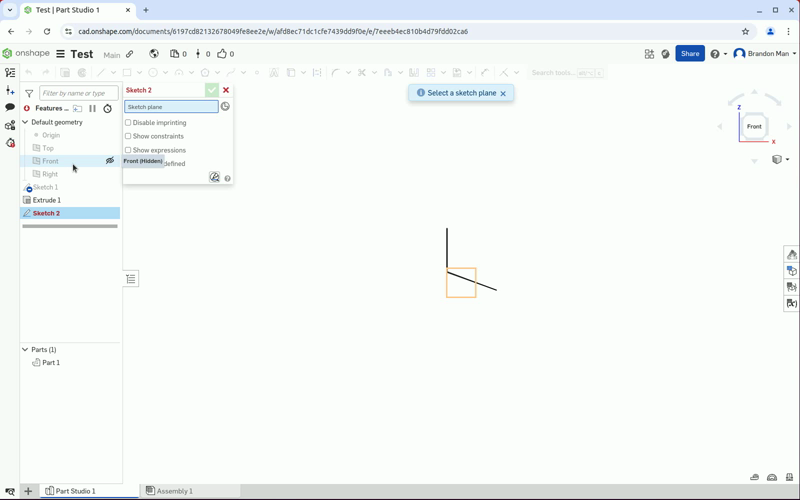
click(73, 163)
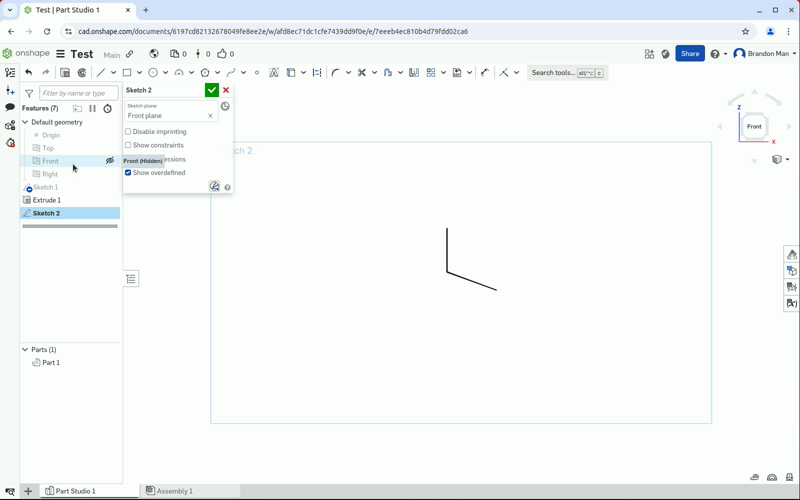
mouse_move(73, 352)
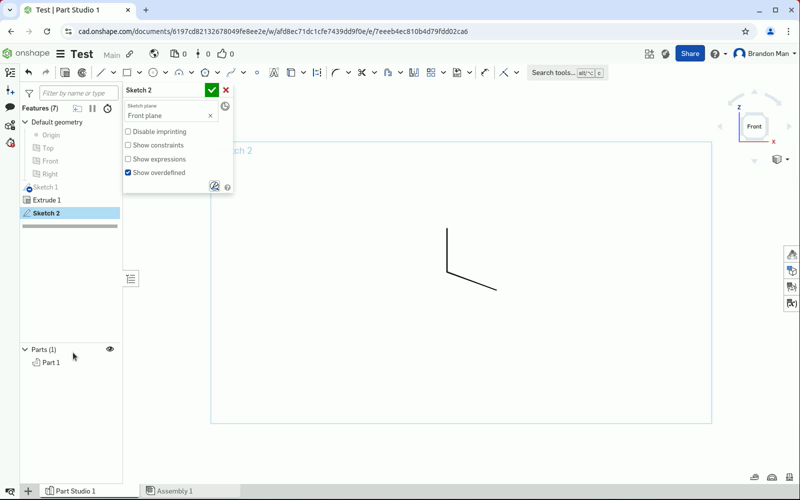
key(y)
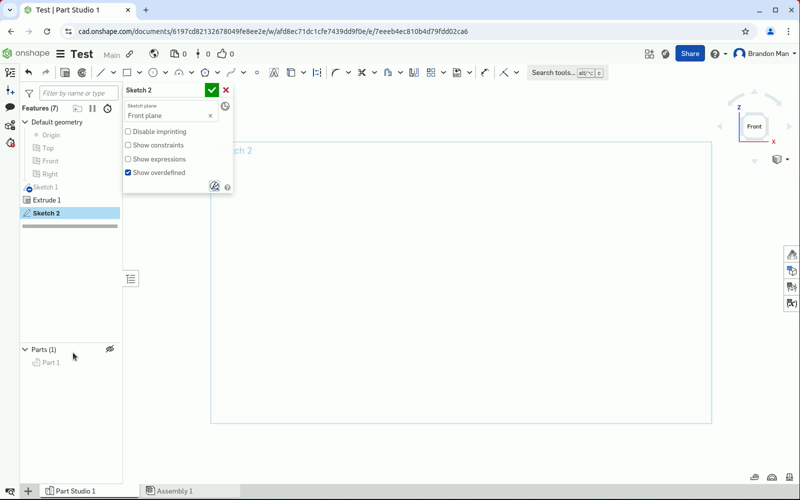
key(l)
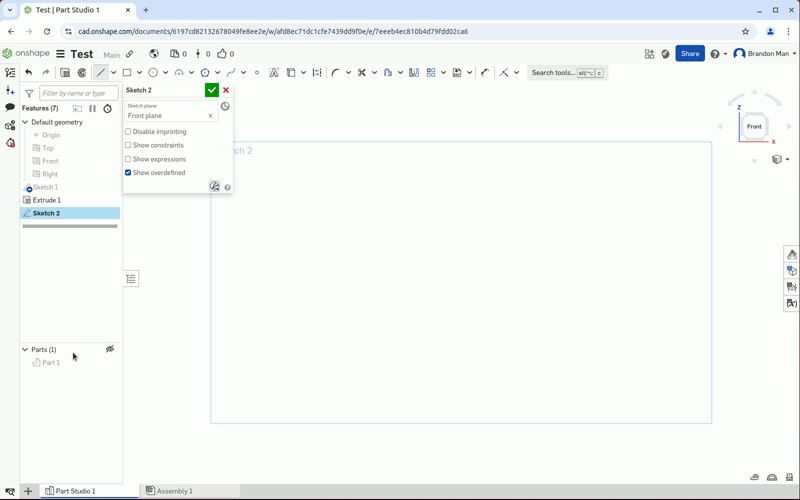
key_down(shift)
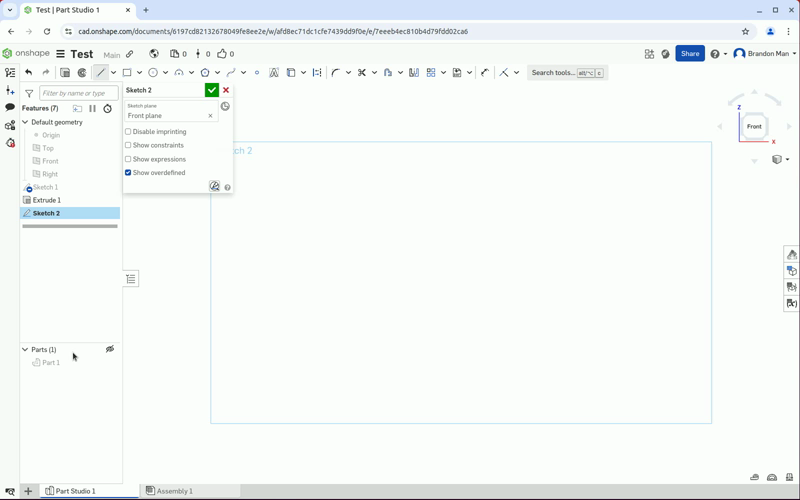
mouse_move(447, 340)
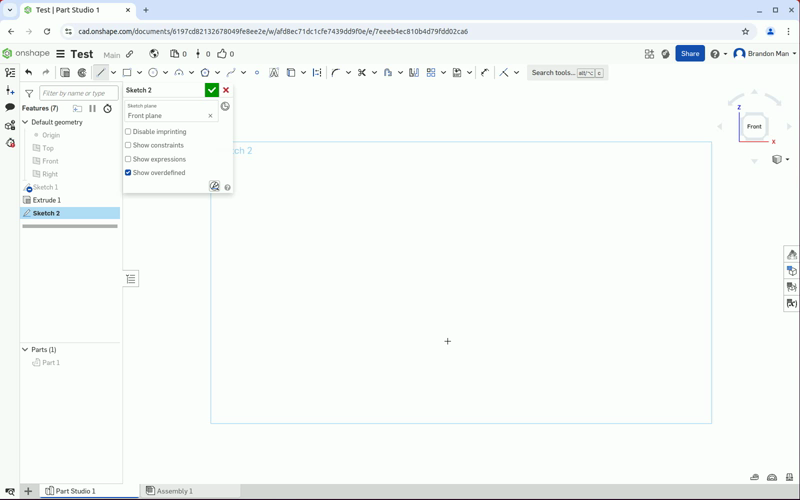
click(447, 340)
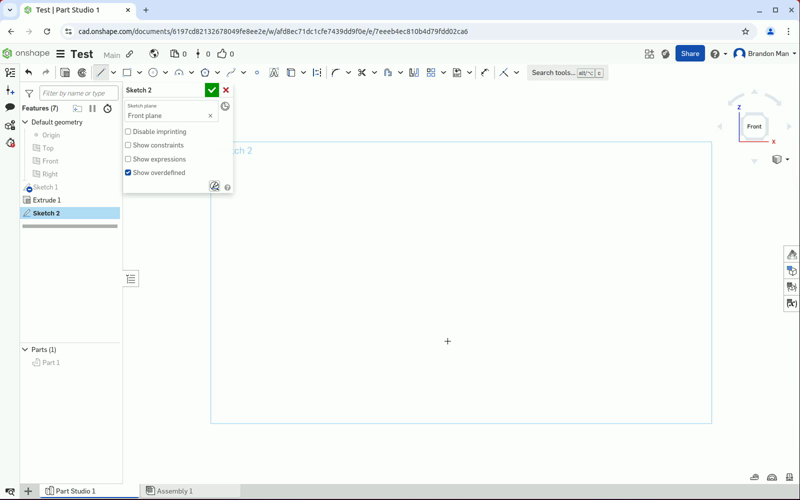
key_up(shift)
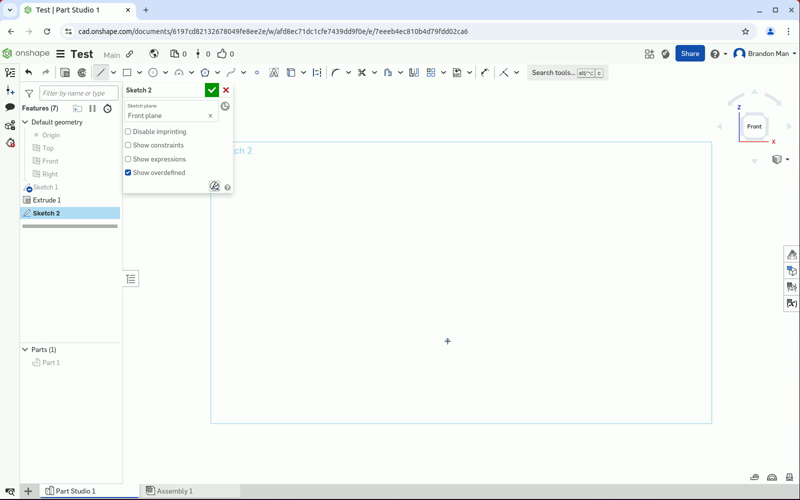
key_down(shift)
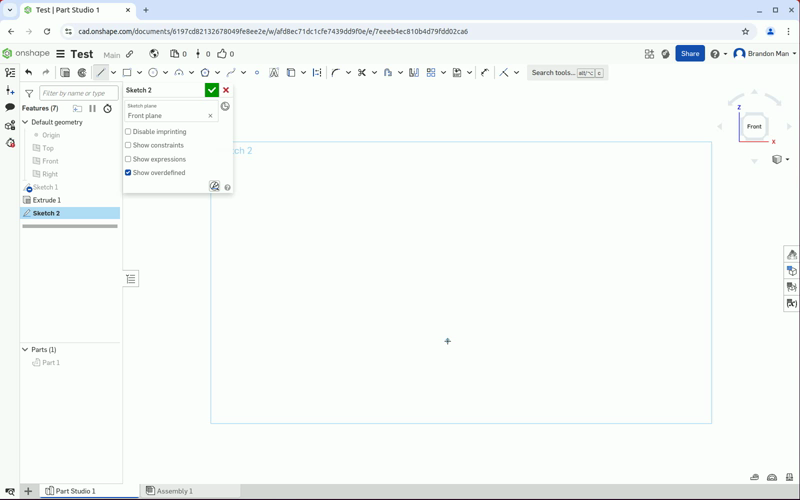
mouse_move(477, 340)
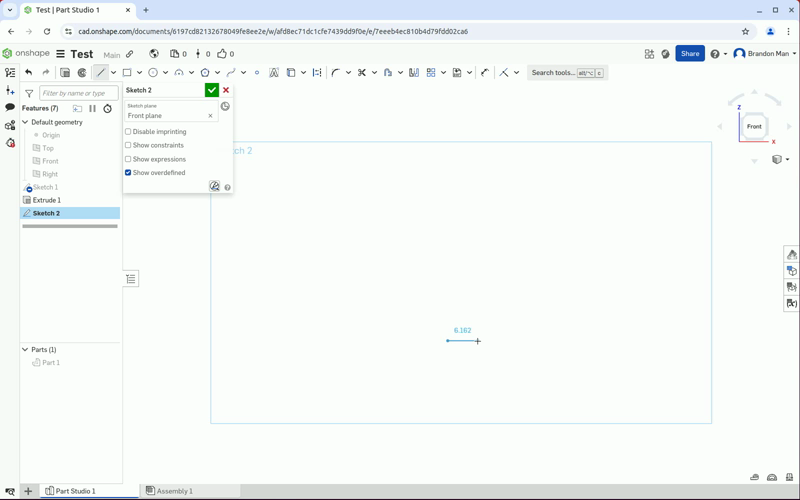
mouse_move(465, 340)
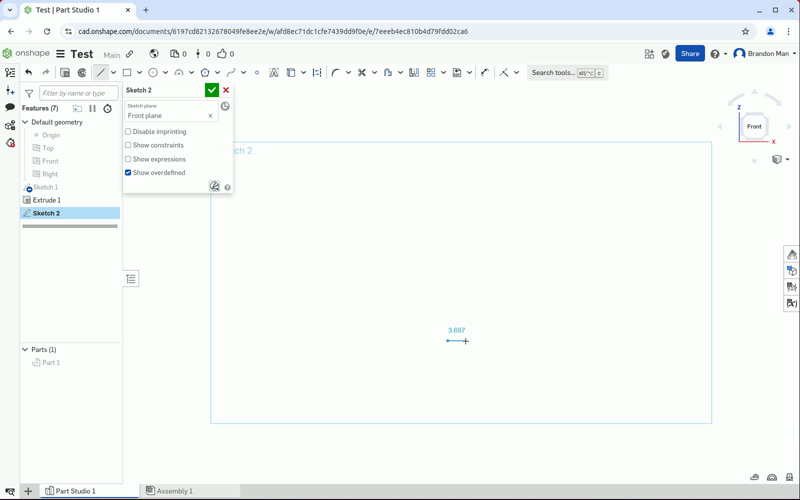
click(465, 340)
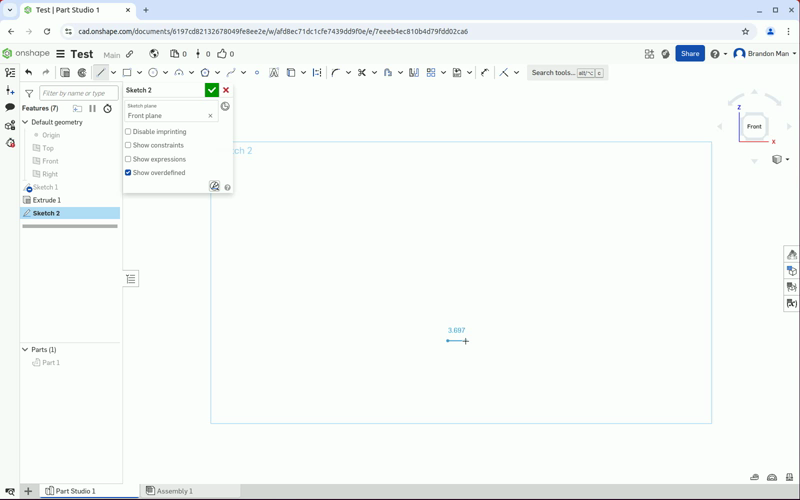
key_up(shift)
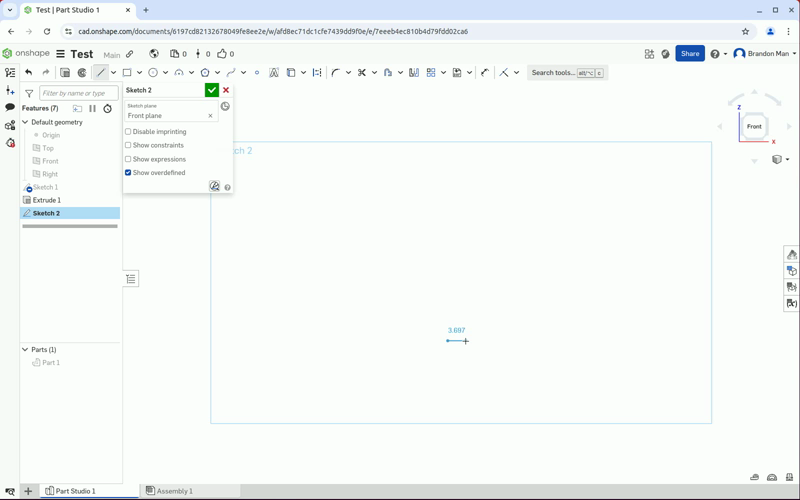
key_down(shift)
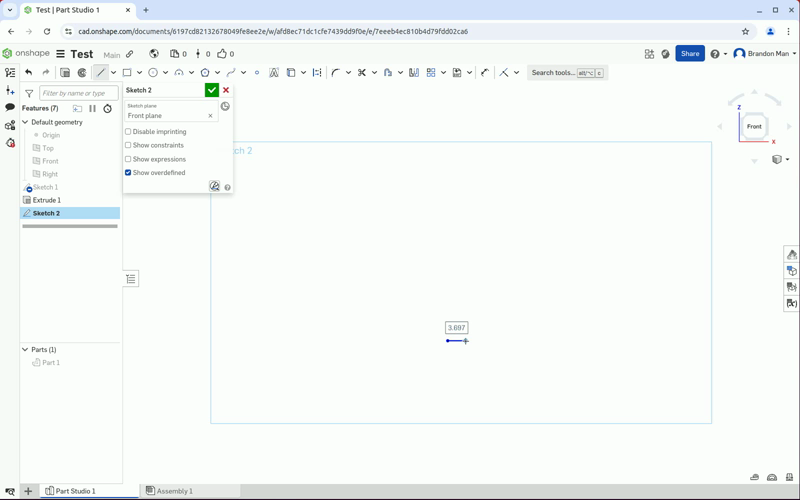
mouse_move(495, 340)
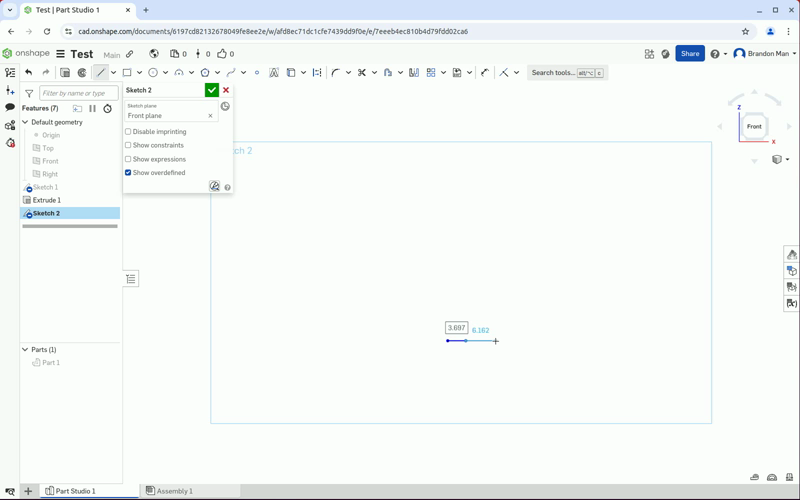
mouse_move(465, 313)
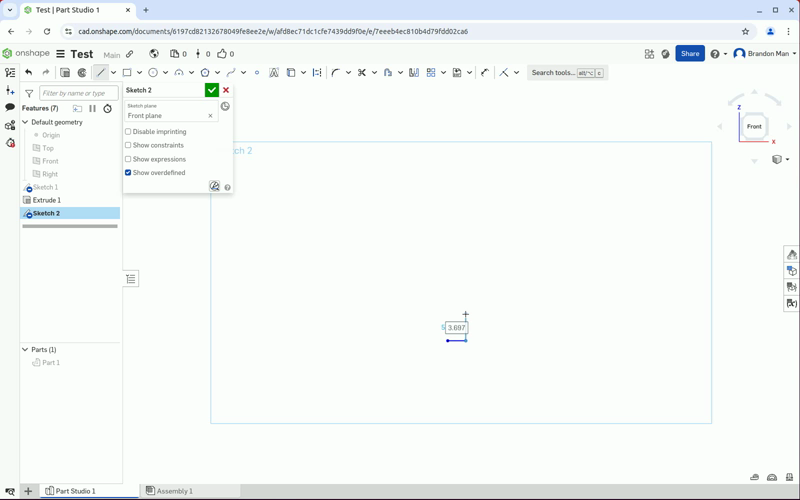
click(465, 313)
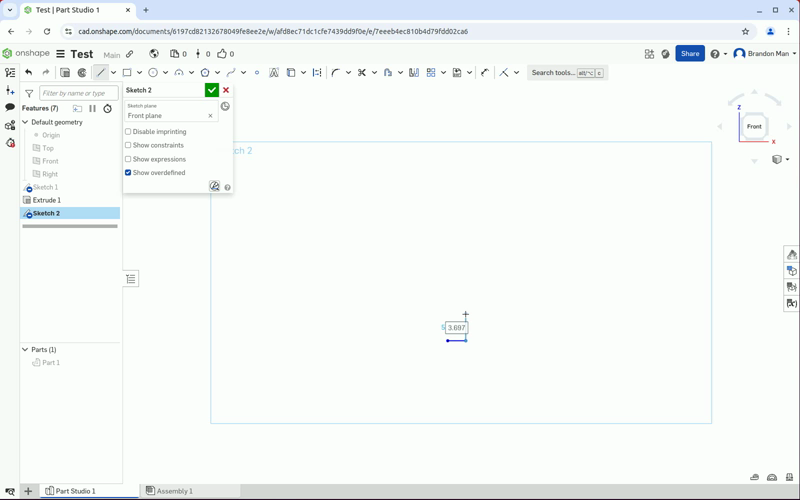
key_up(shift)
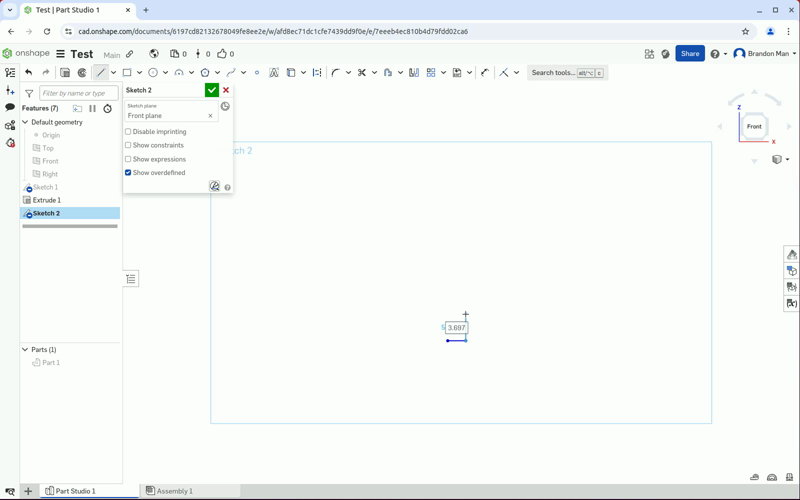
key_down(shift)
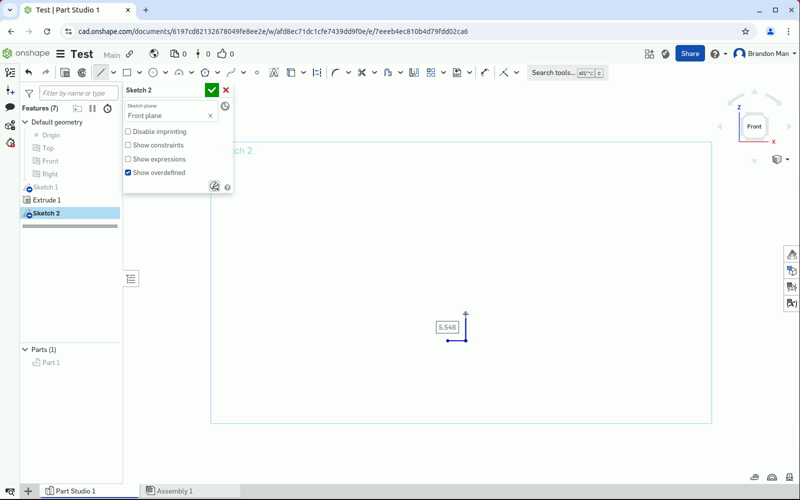
mouse_move(495, 313)
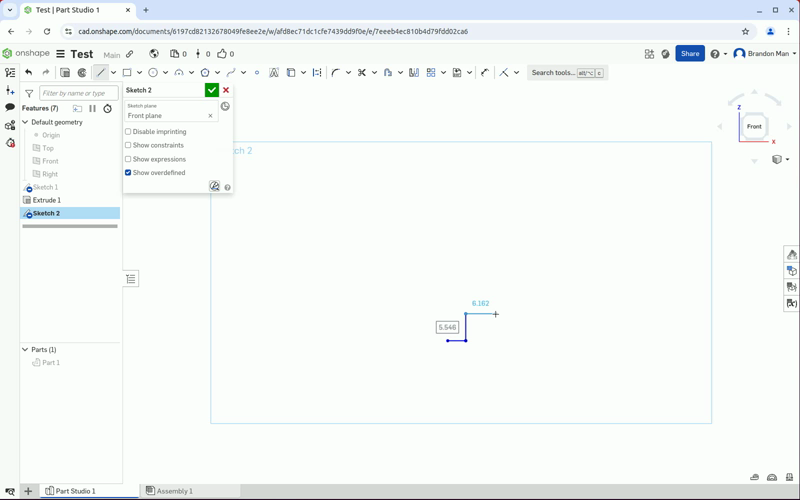
mouse_move(464, 313)
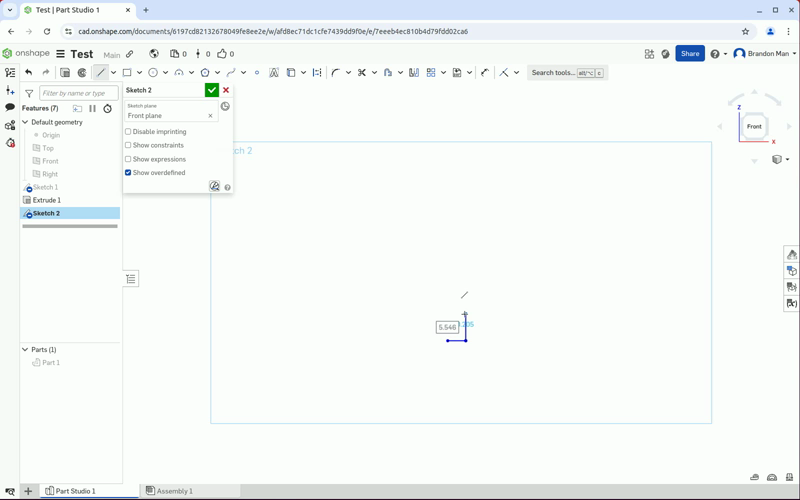
scroll(6)
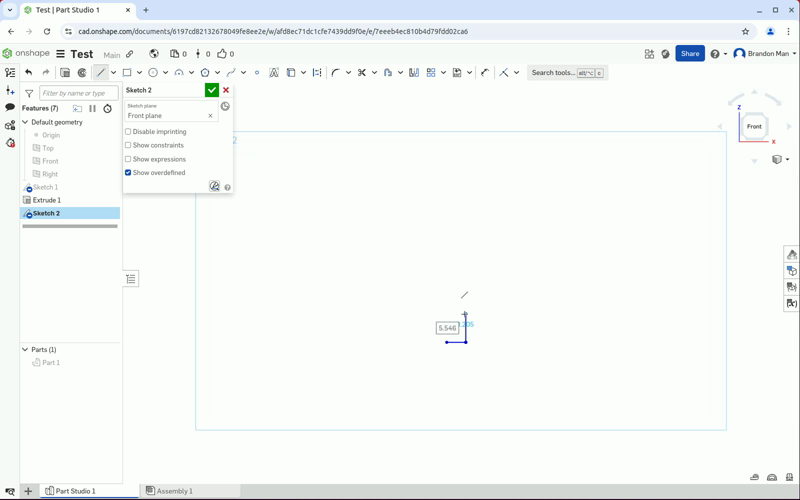
scroll(6)
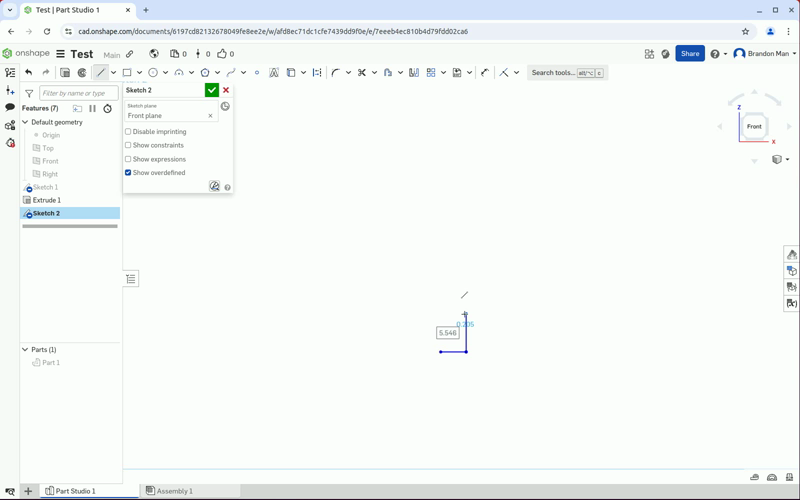
scroll(6)
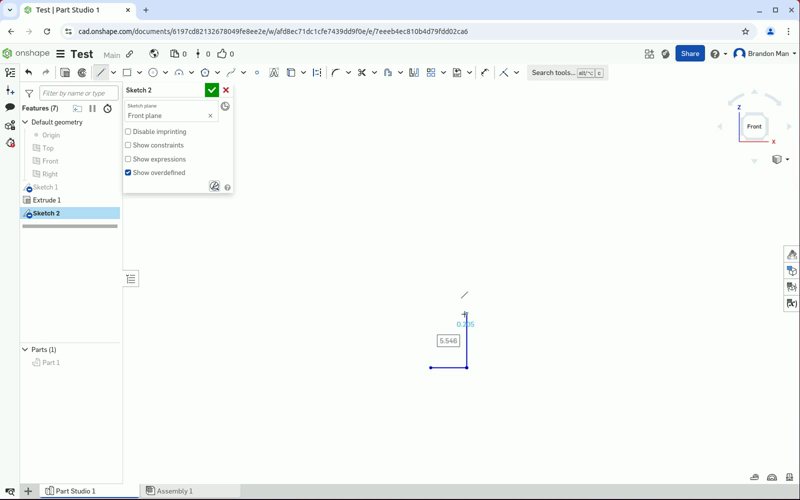
scroll(6)
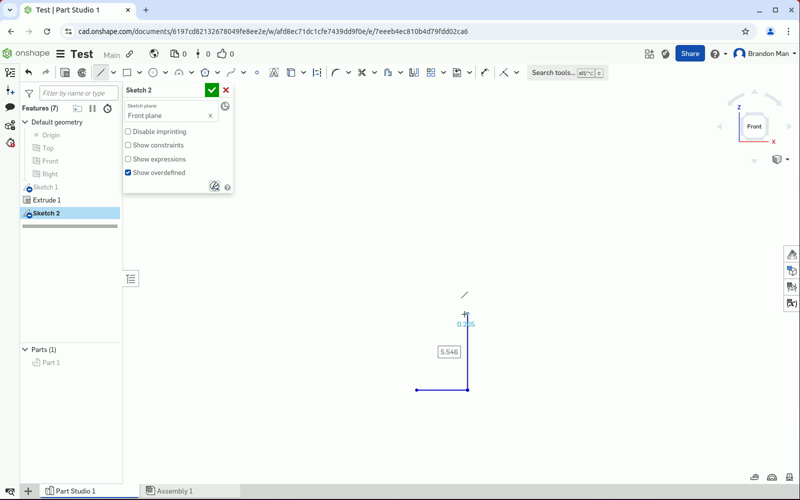
scroll(6)
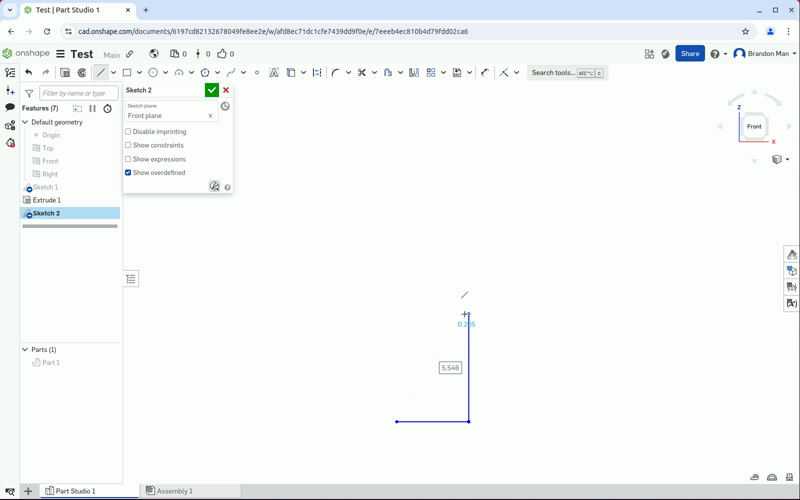
scroll(6)
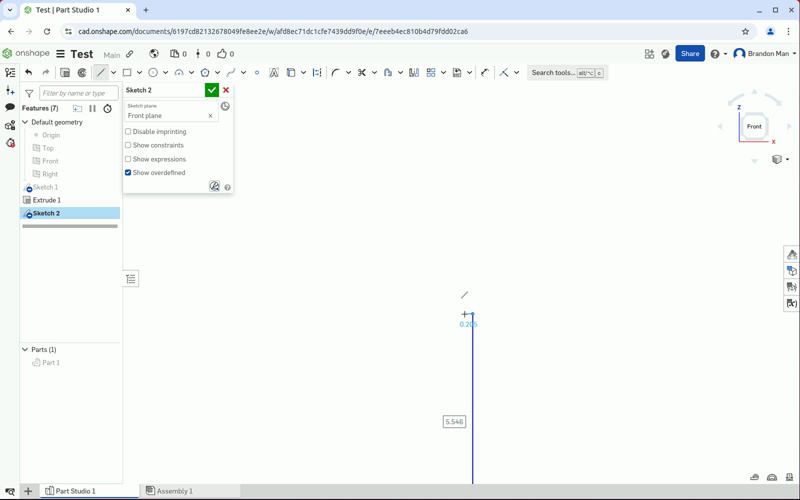
scroll(6)
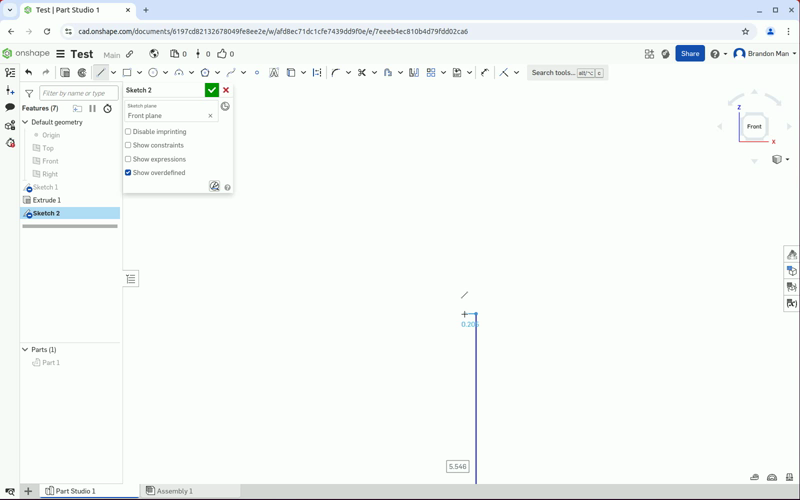
click(464, 313)
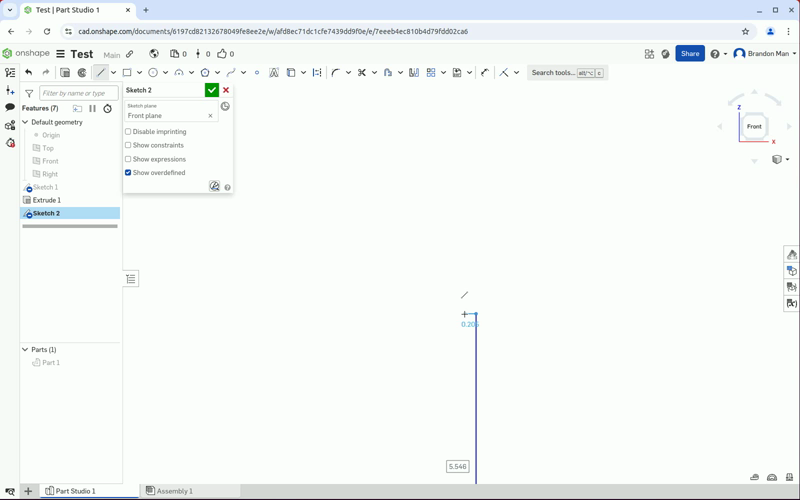
scroll(-6)
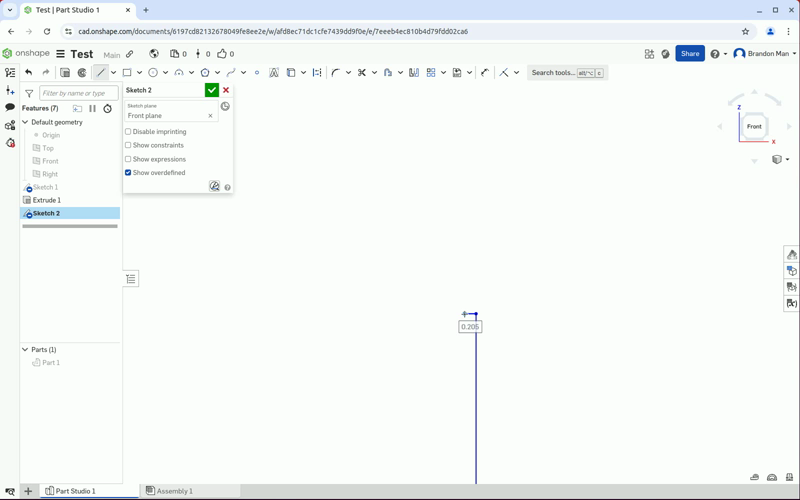
scroll(-6)
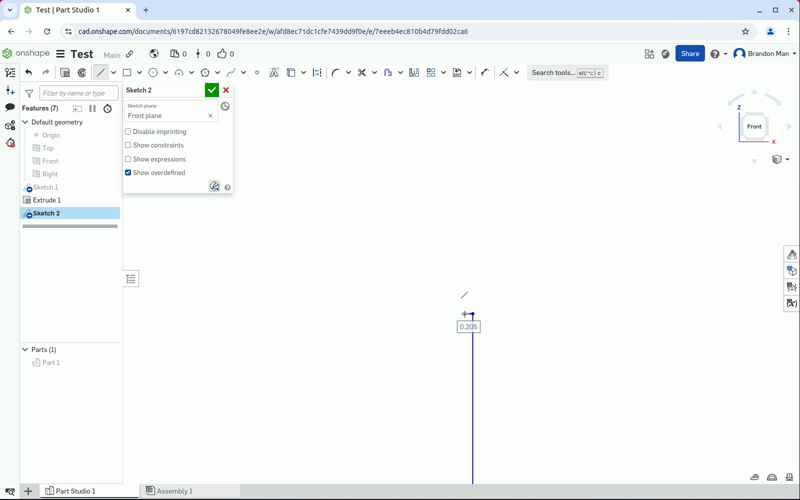
scroll(-6)
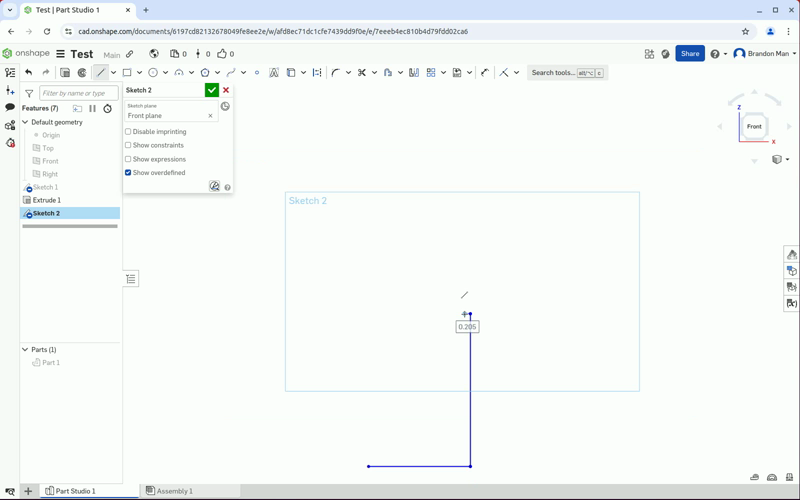
scroll(-6)
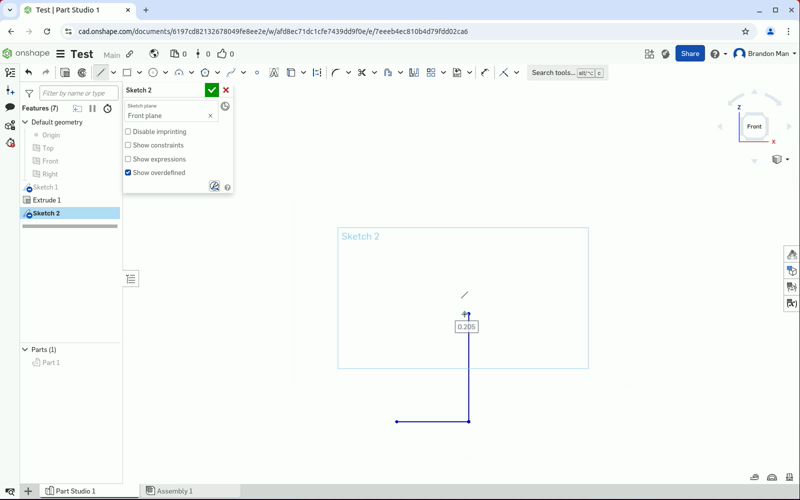
scroll(-6)
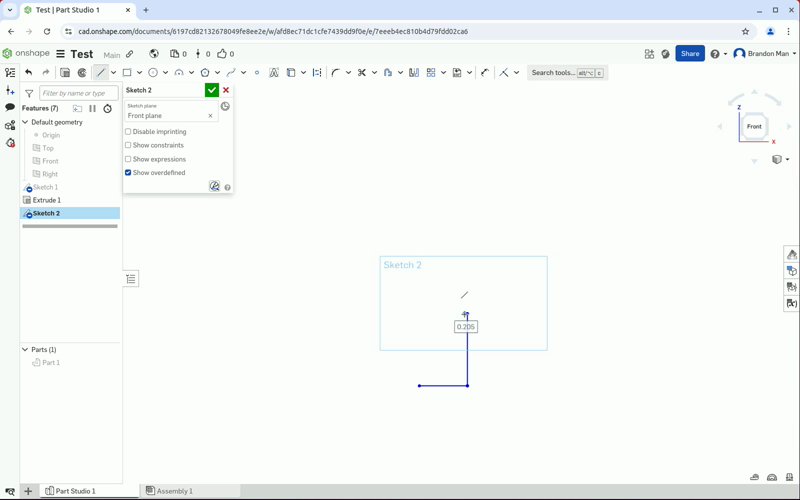
scroll(-6)
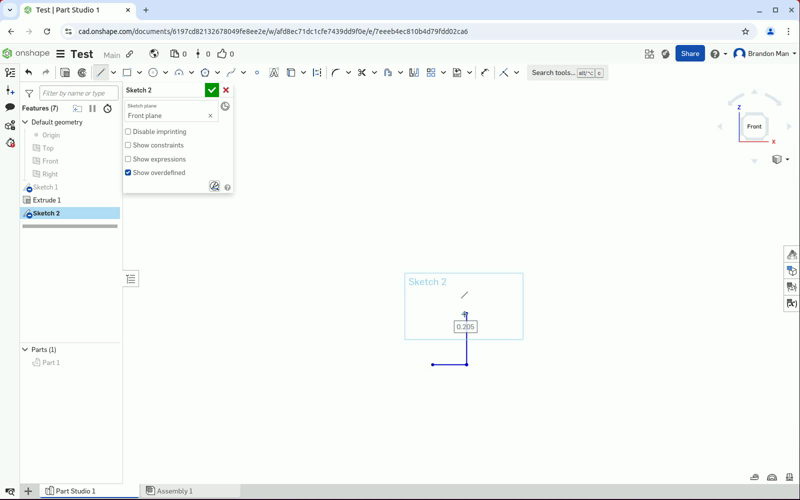
scroll(-6)
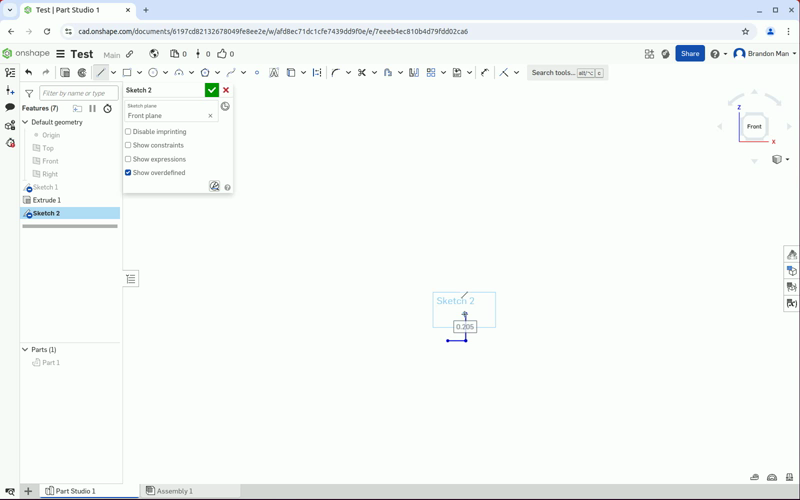
key_up(shift)
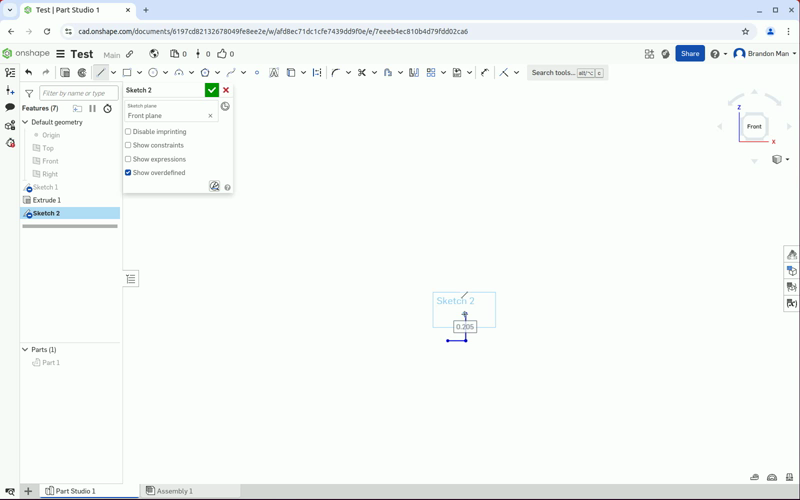
key_down(shift)
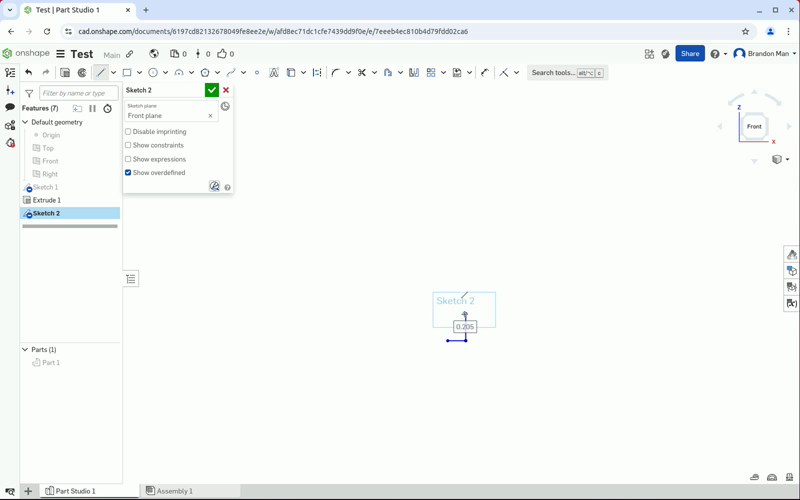
mouse_move(494, 313)
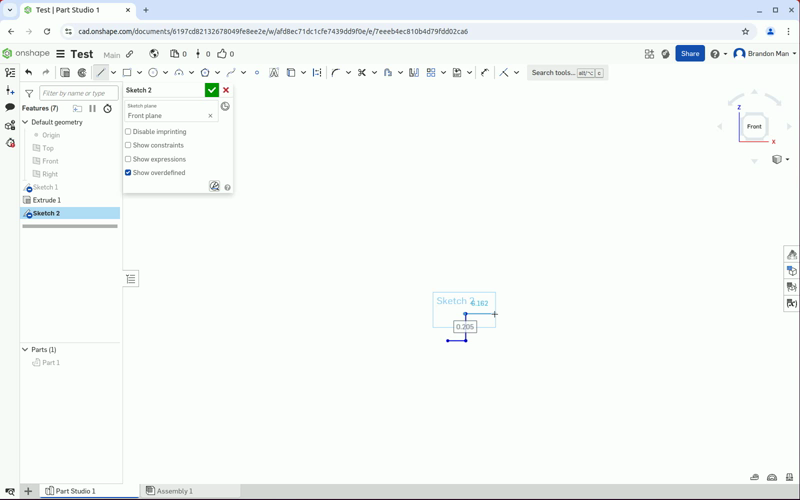
mouse_move(464, 339)
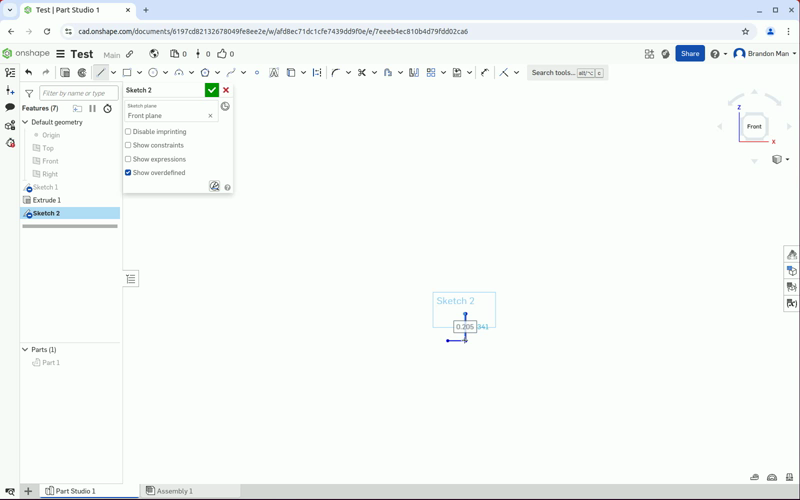
scroll(6)
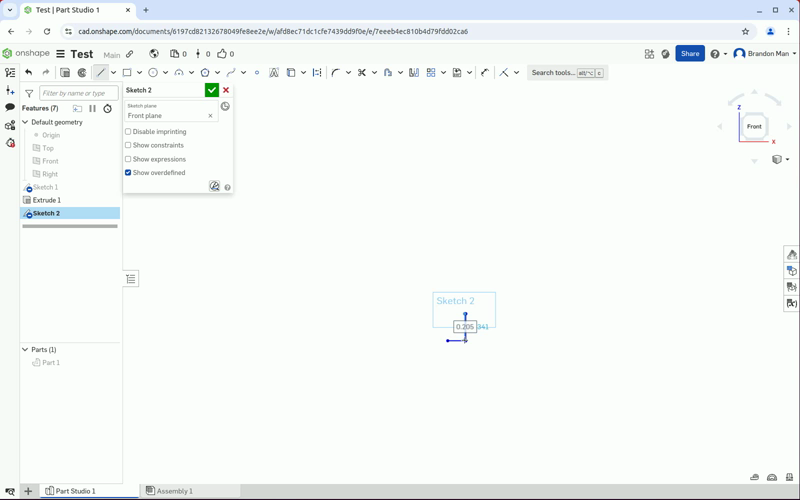
scroll(6)
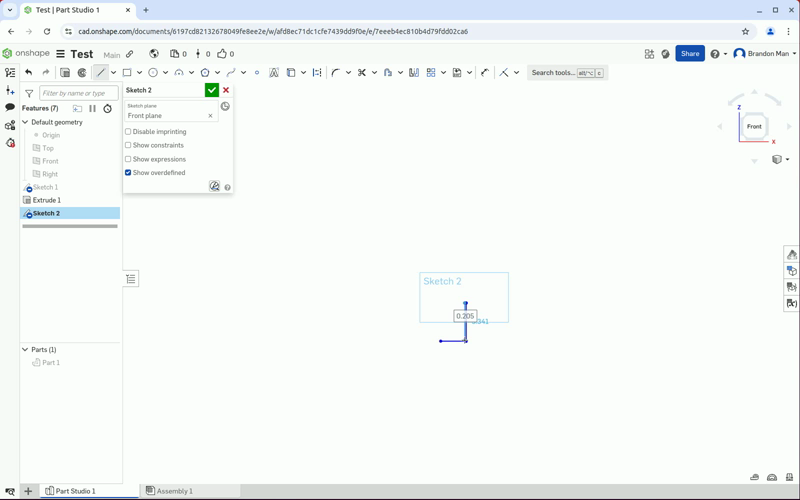
scroll(6)
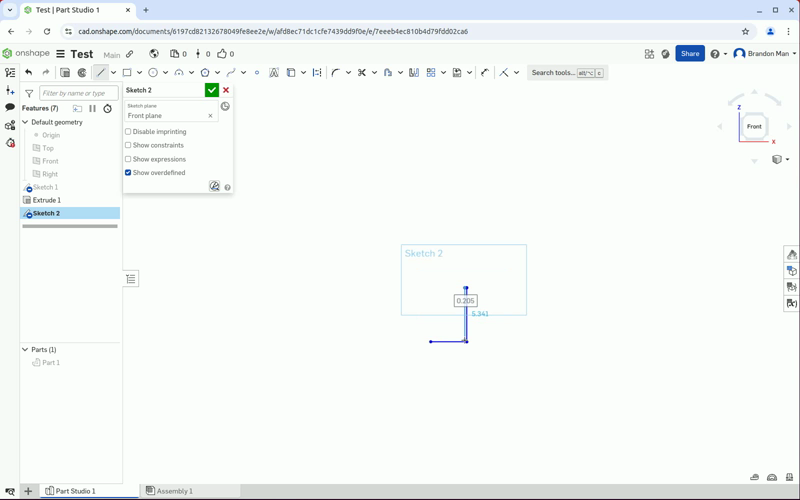
scroll(6)
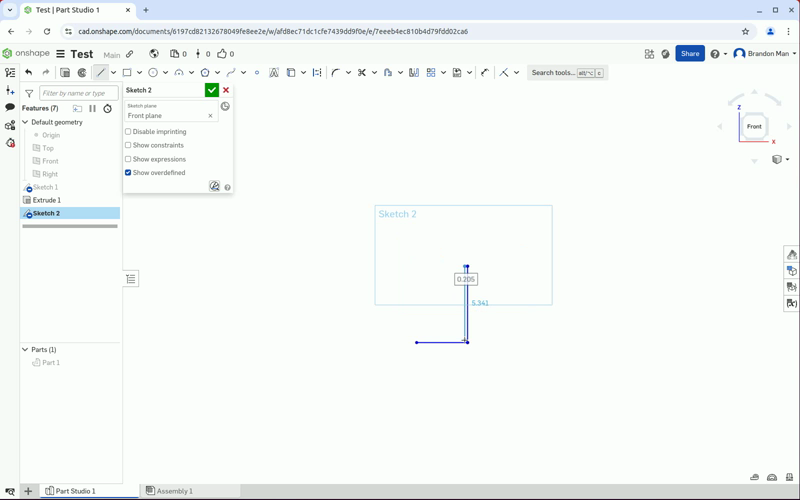
scroll(6)
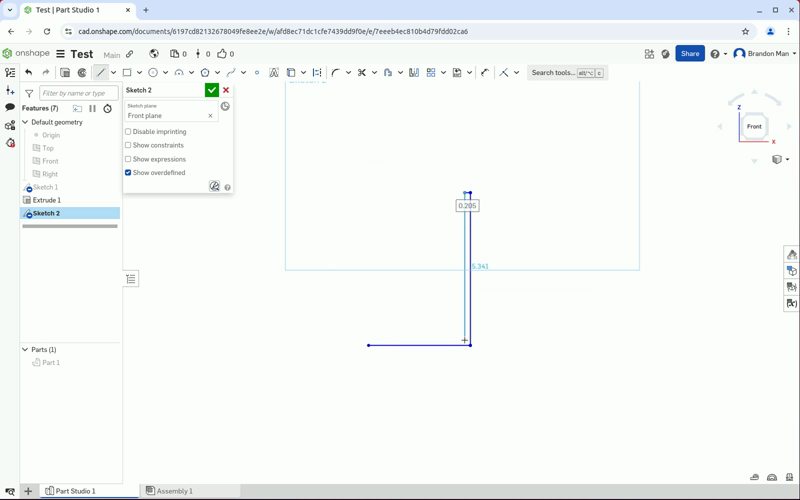
scroll(6)
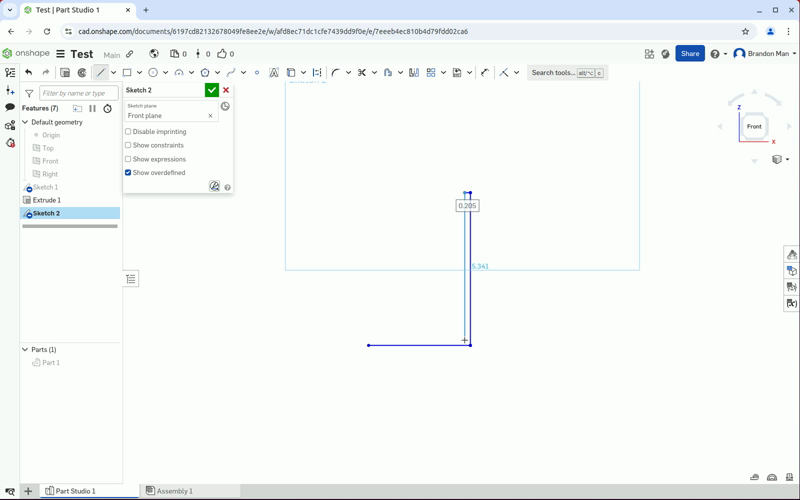
scroll(6)
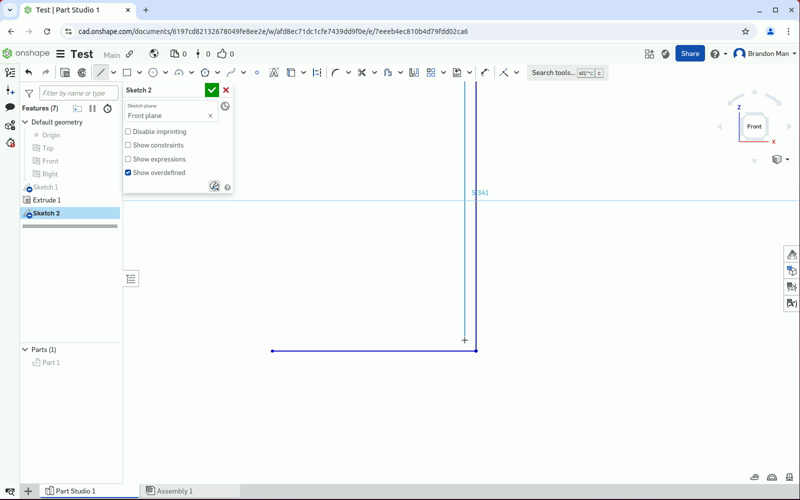
click(464, 339)
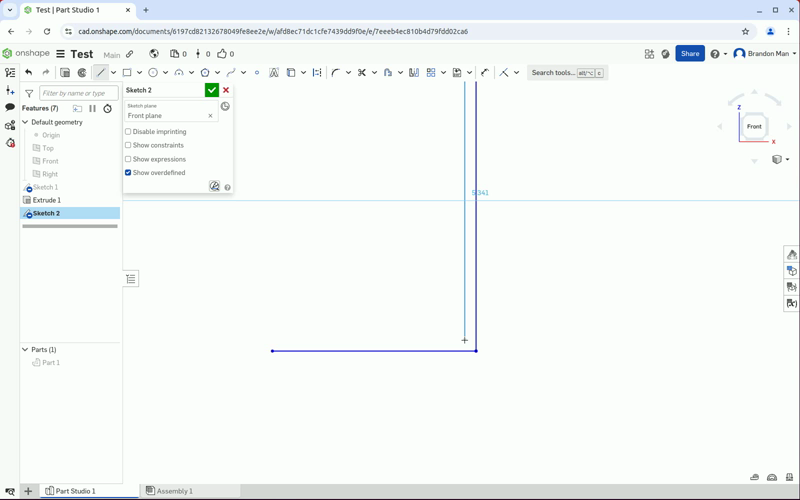
scroll(-6)
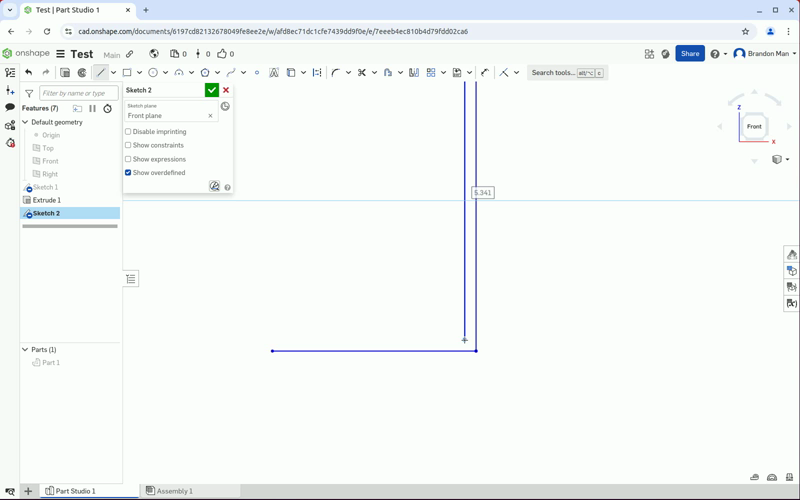
scroll(-6)
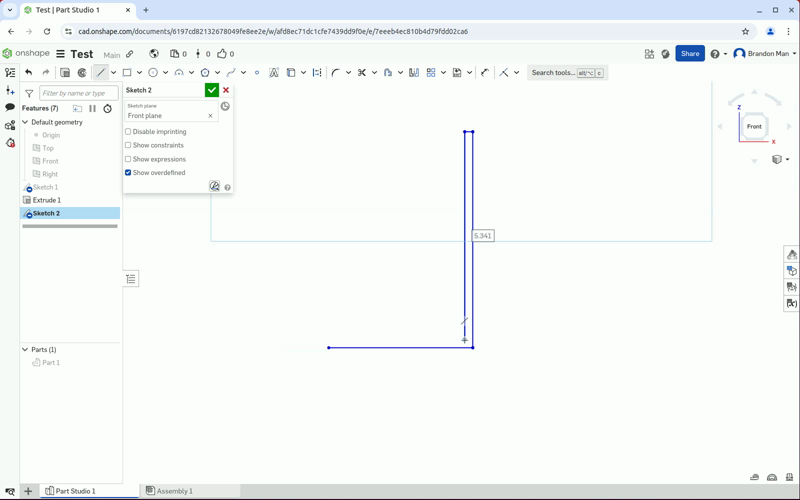
scroll(-6)
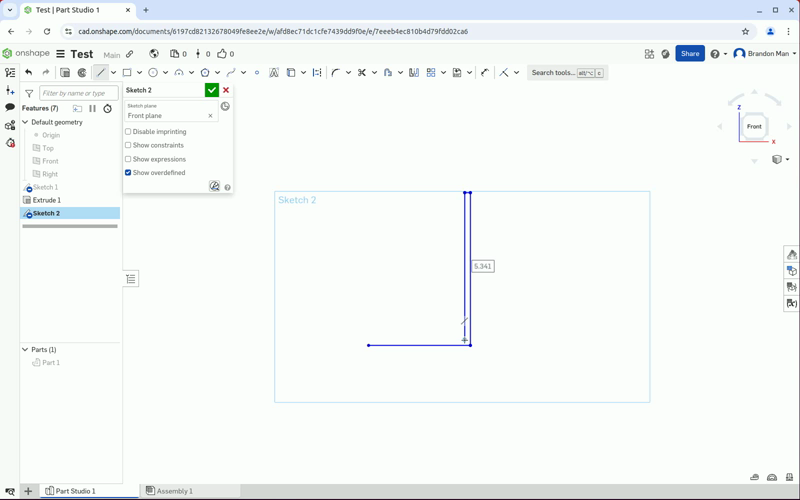
scroll(-6)
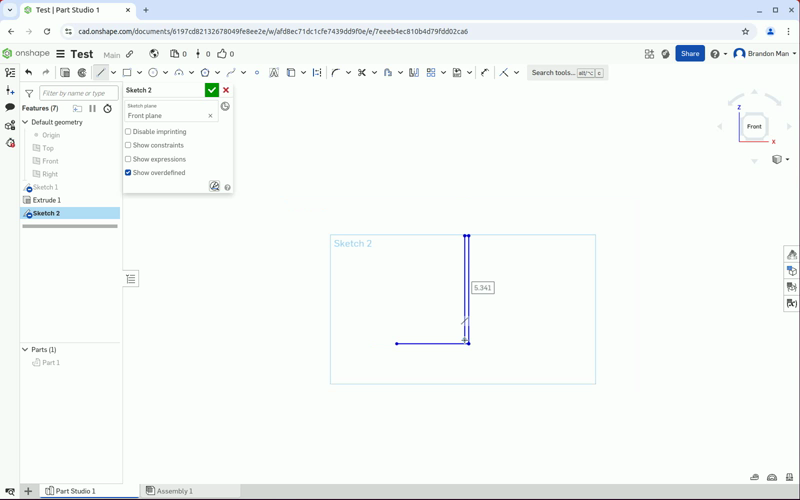
scroll(-6)
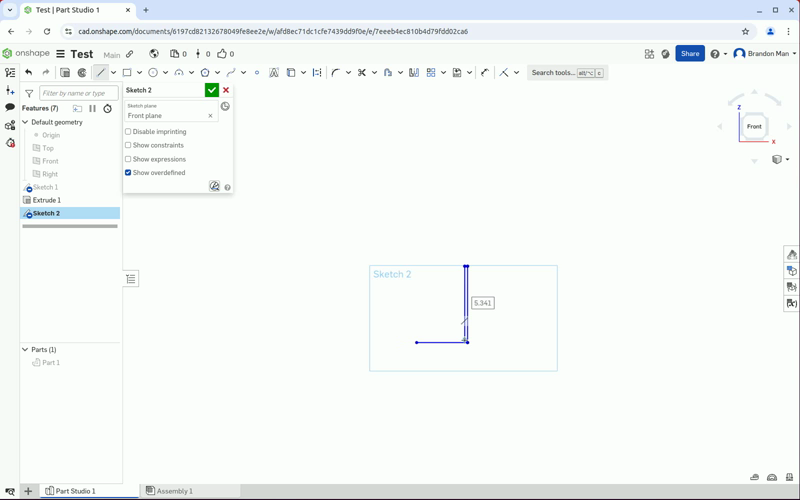
scroll(-6)
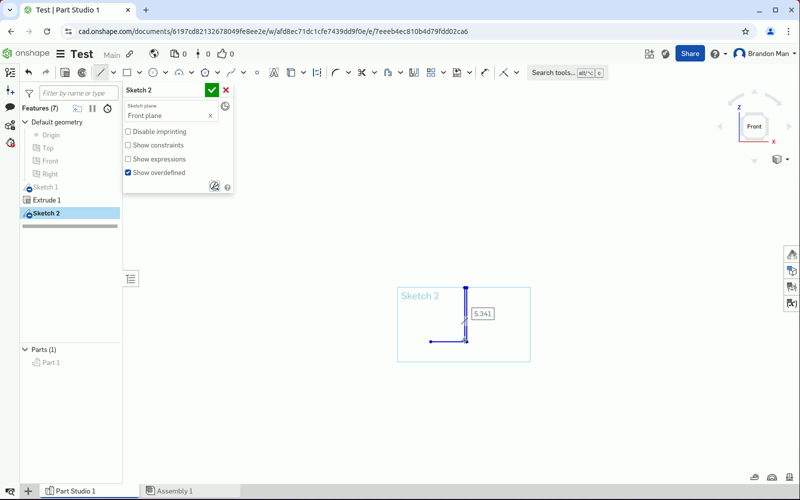
scroll(-6)
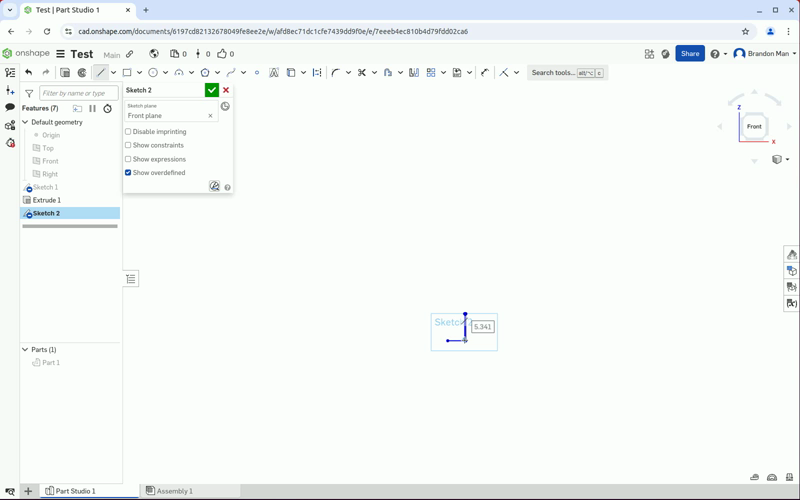
key_up(shift)
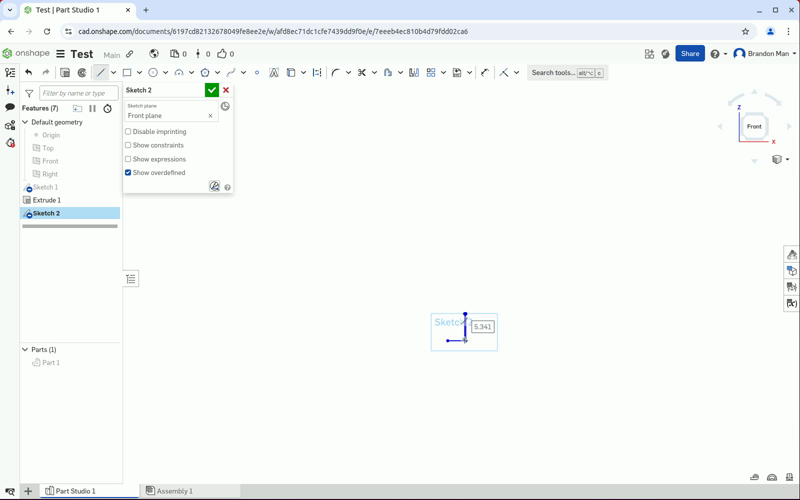
key_down(shift)
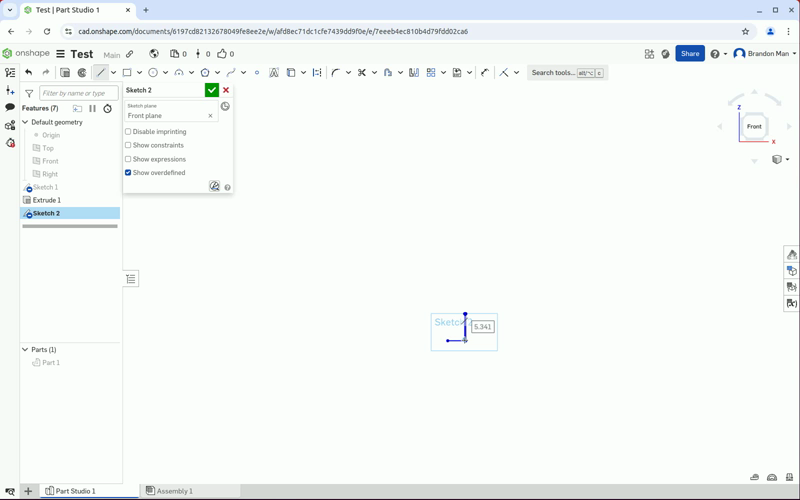
mouse_move(494, 339)
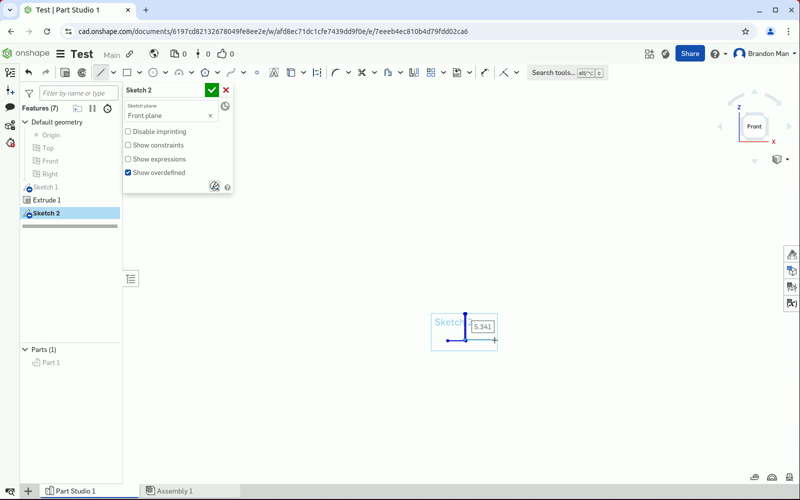
mouse_move(448, 339)
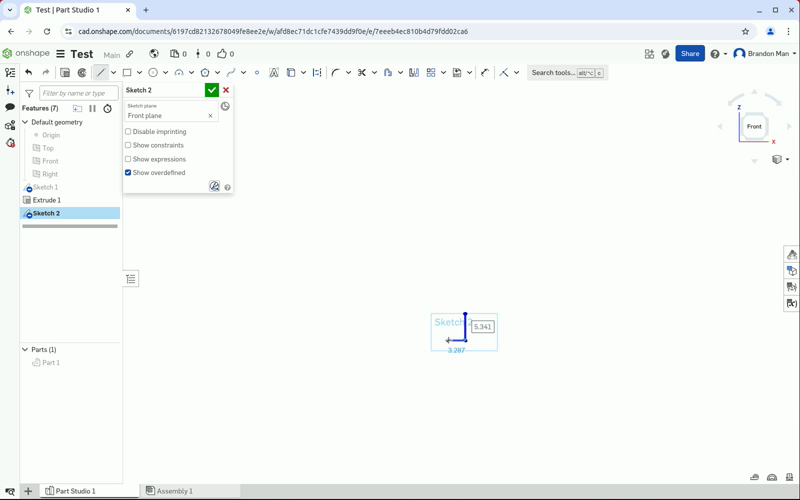
scroll(6)
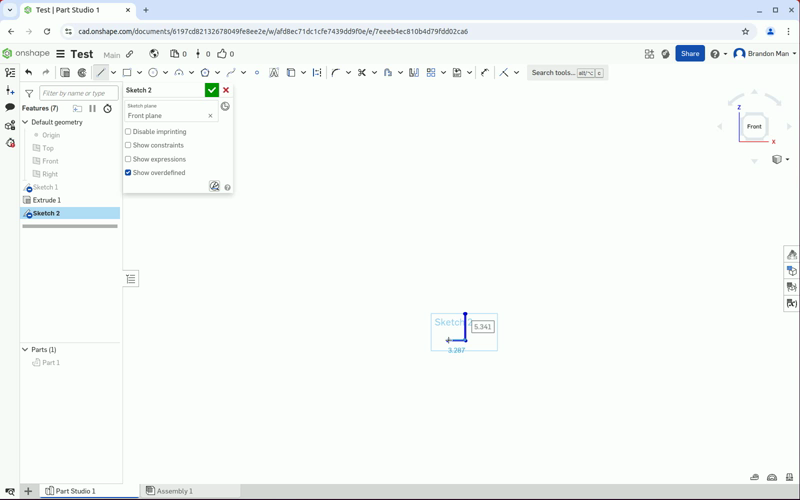
scroll(6)
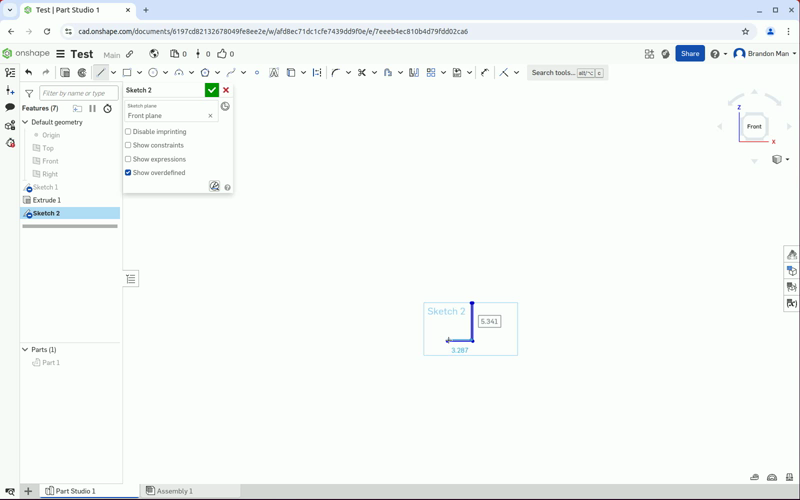
scroll(6)
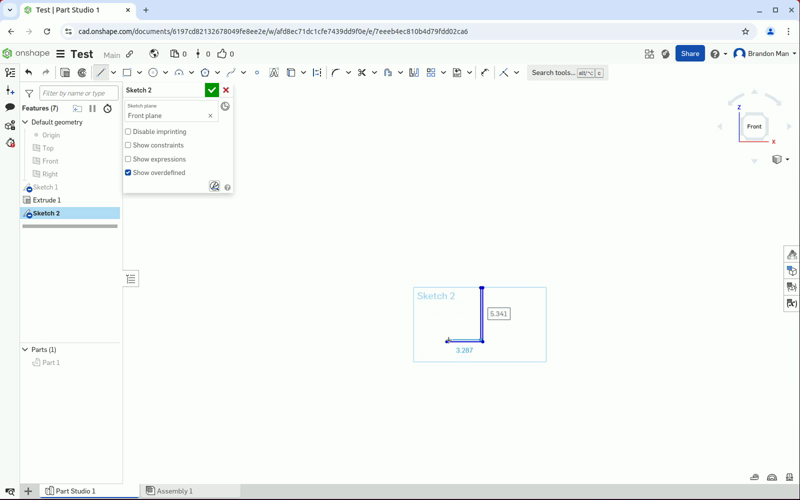
scroll(6)
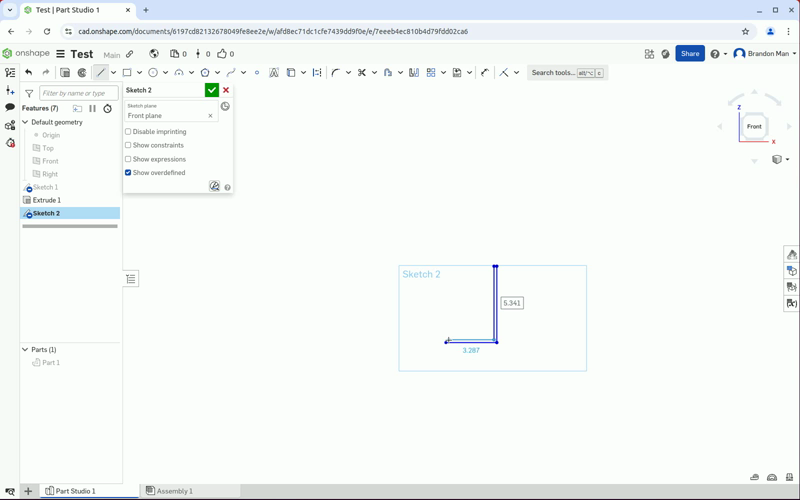
scroll(6)
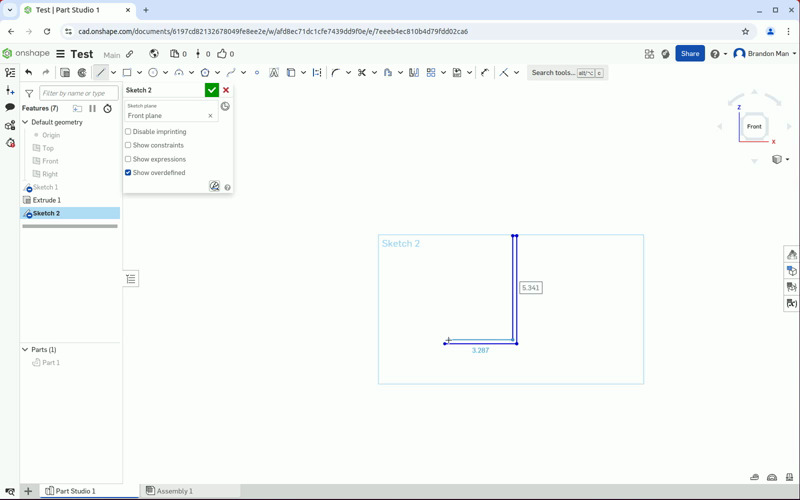
scroll(6)
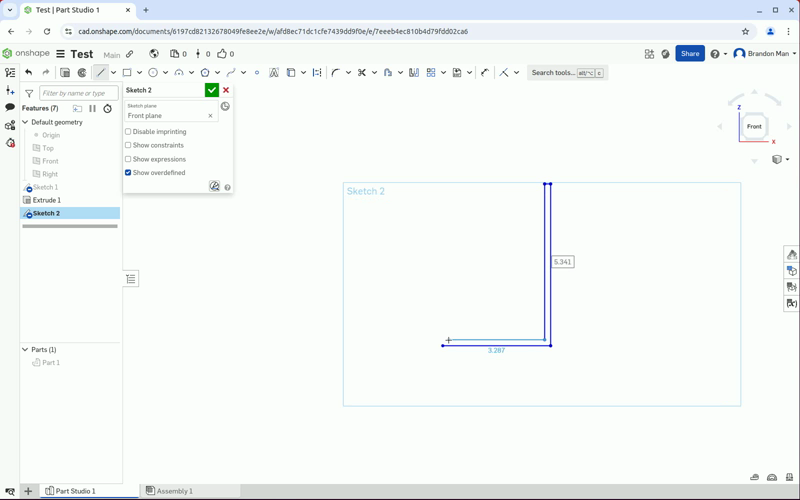
scroll(6)
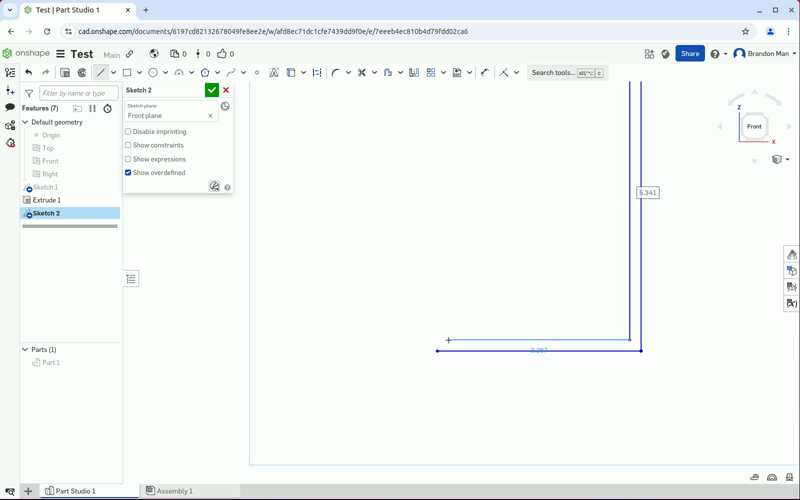
click(448, 339)
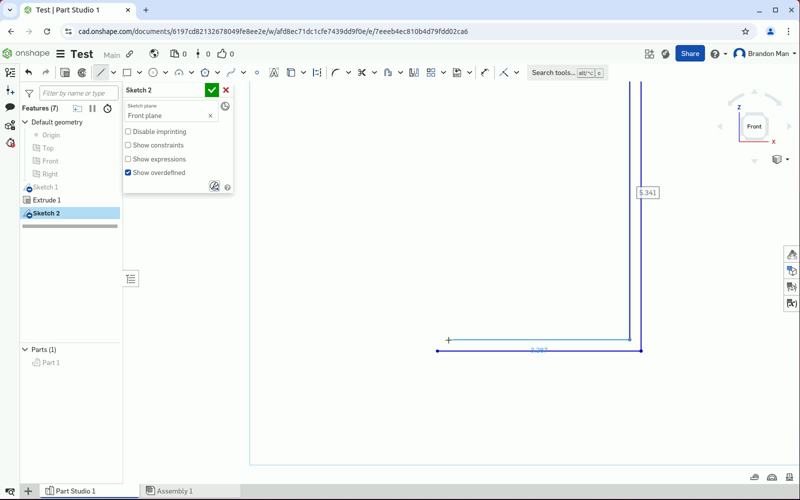
scroll(-6)
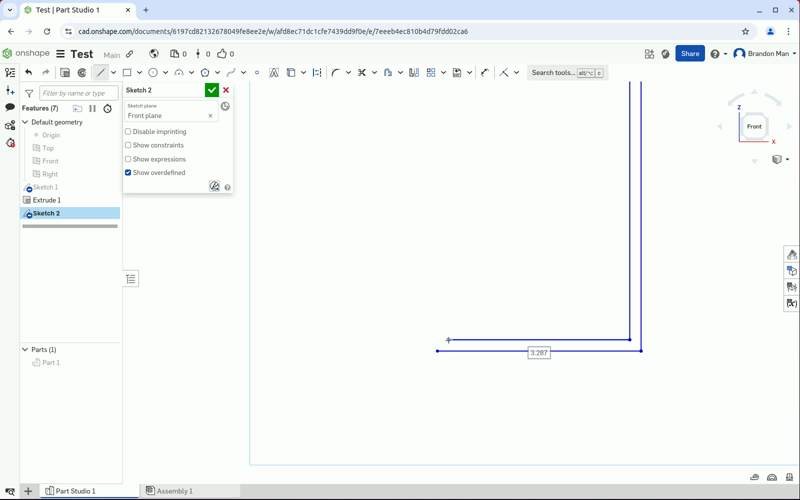
scroll(-6)
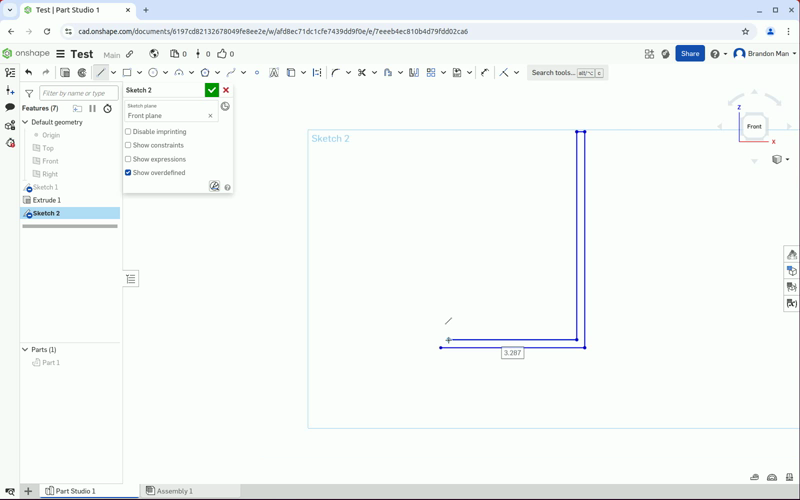
scroll(-6)
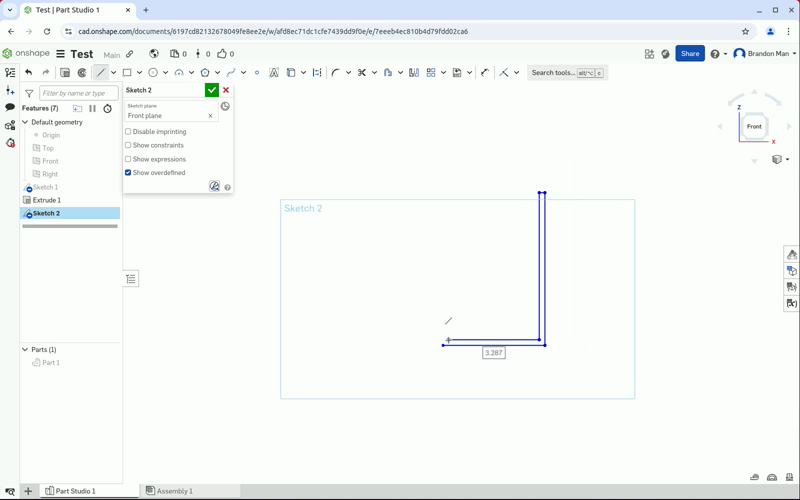
scroll(-6)
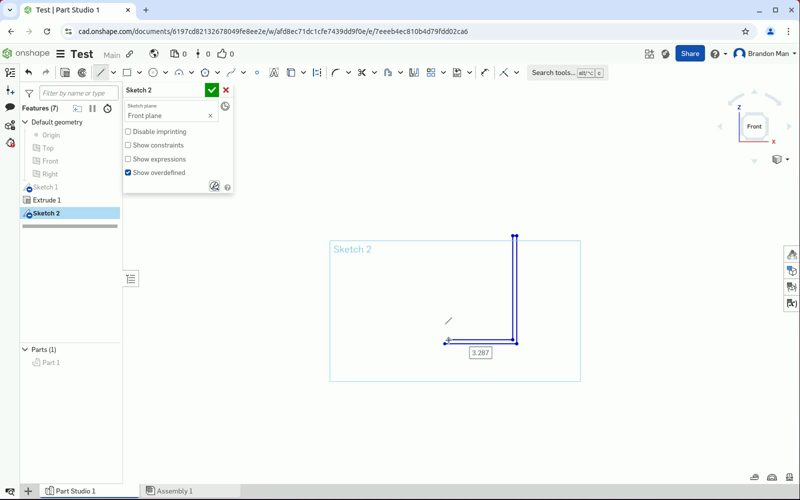
scroll(-6)
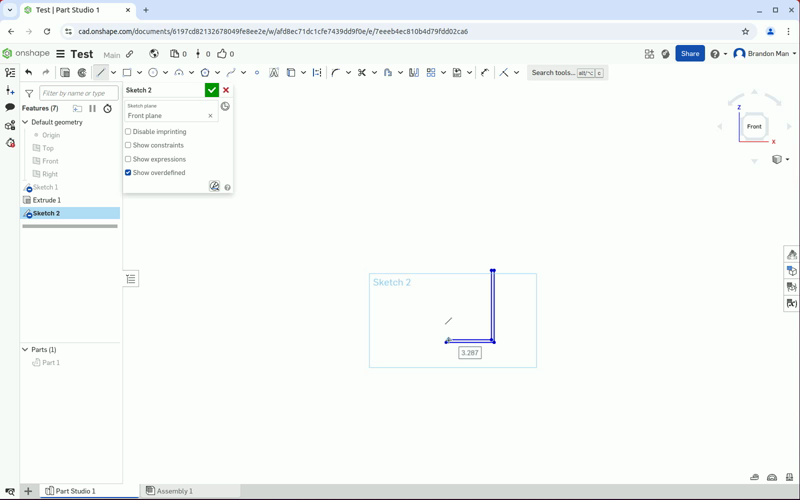
scroll(-6)
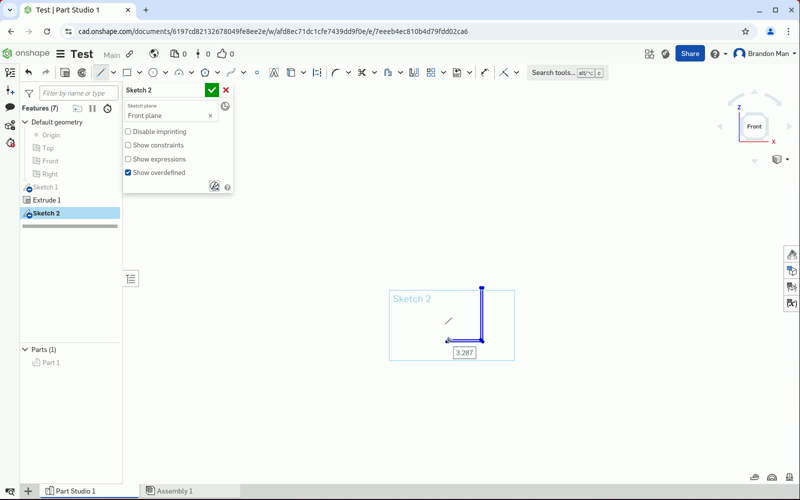
scroll(-6)
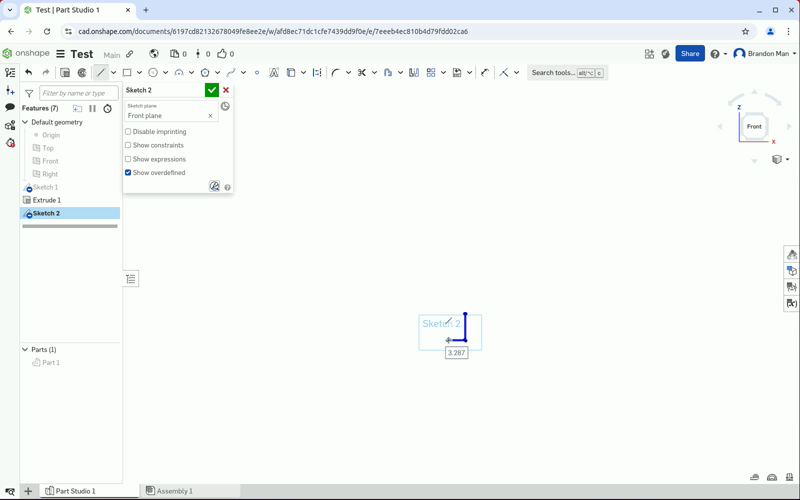
key_up(shift)
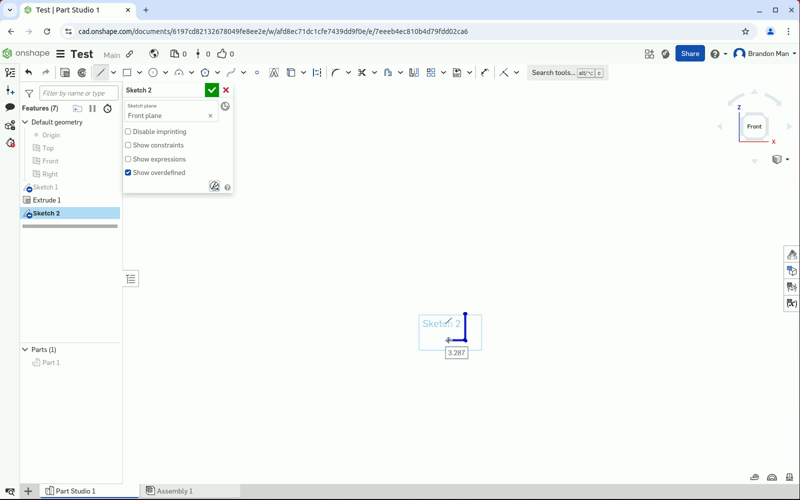
key_down(shift)
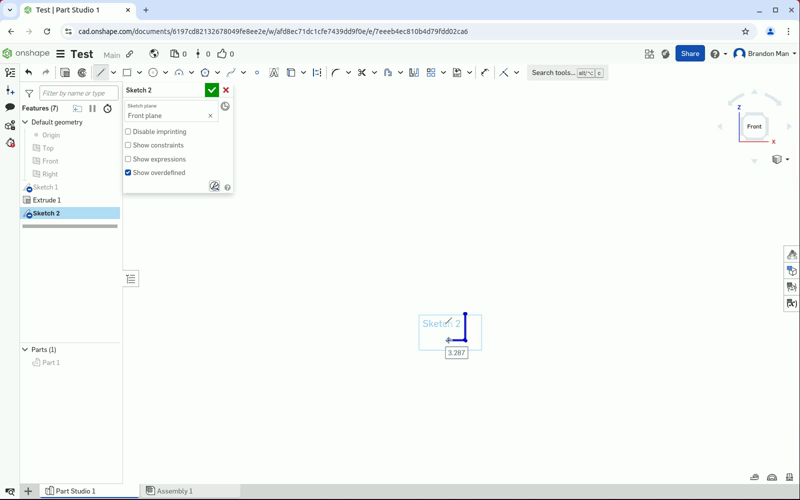
mouse_move(478, 339)
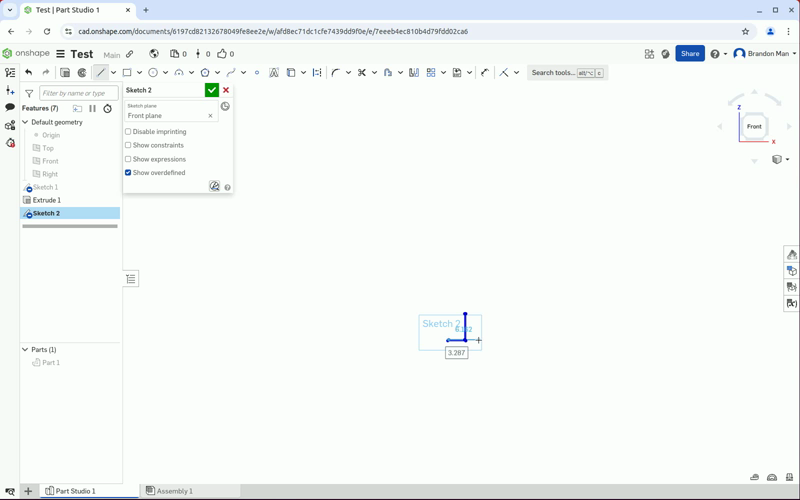
mouse_move(448, 322)
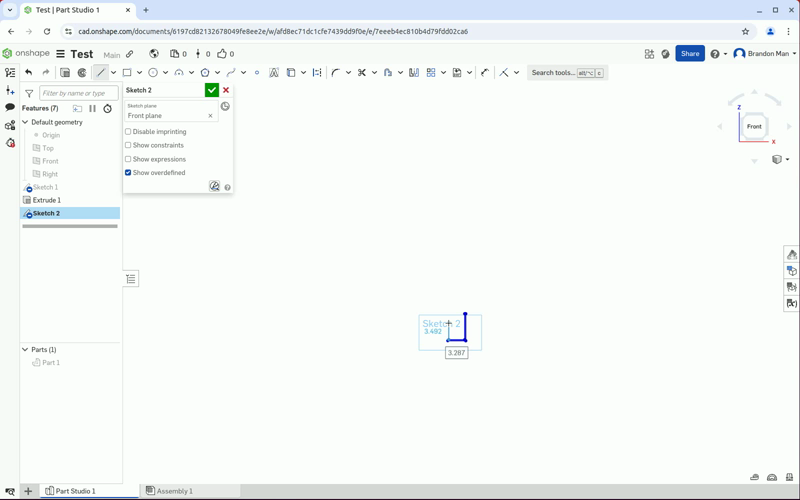
click(448, 322)
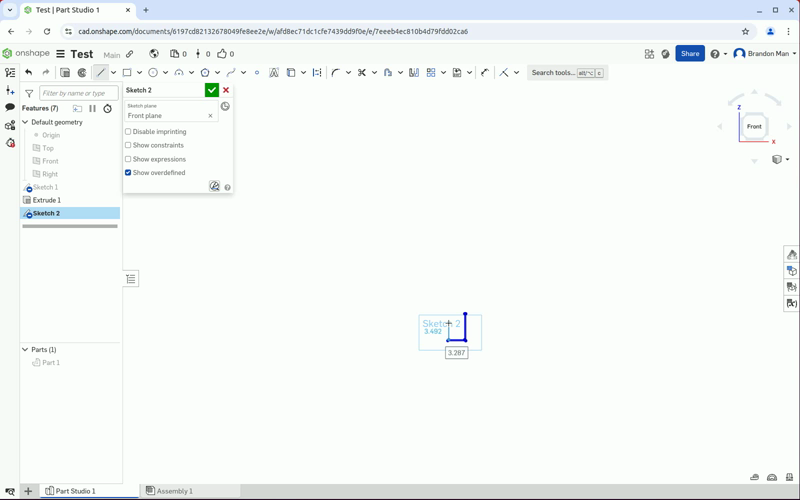
key_up(shift)
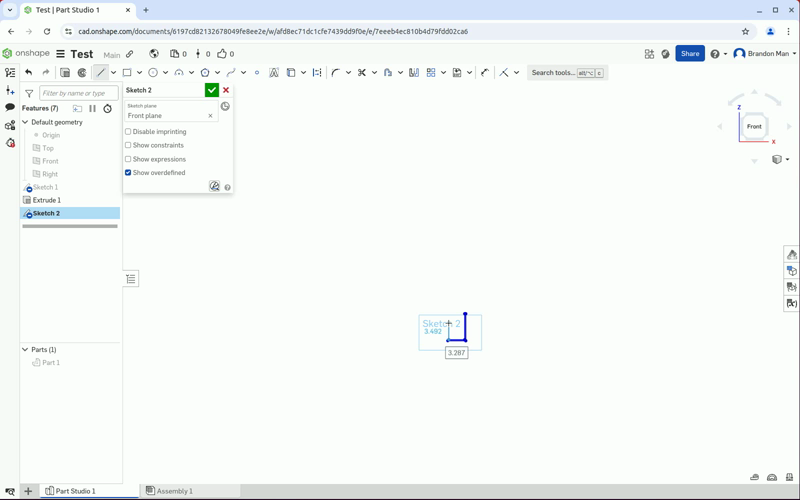
key_down(shift)
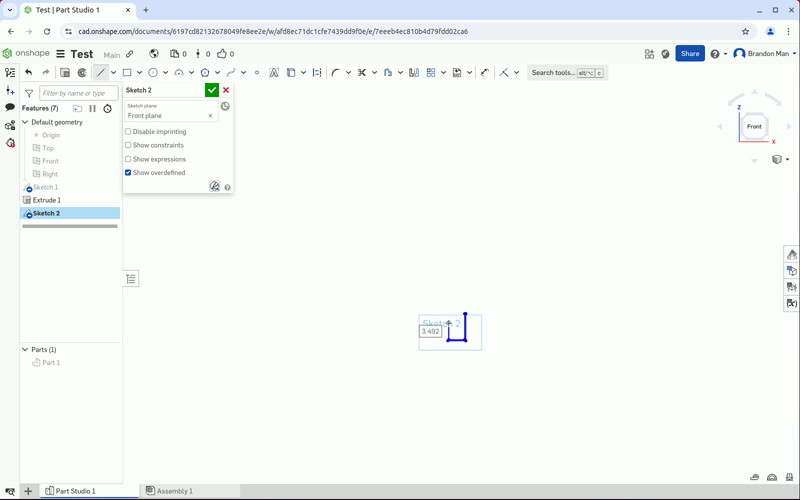
mouse_move(478, 322)
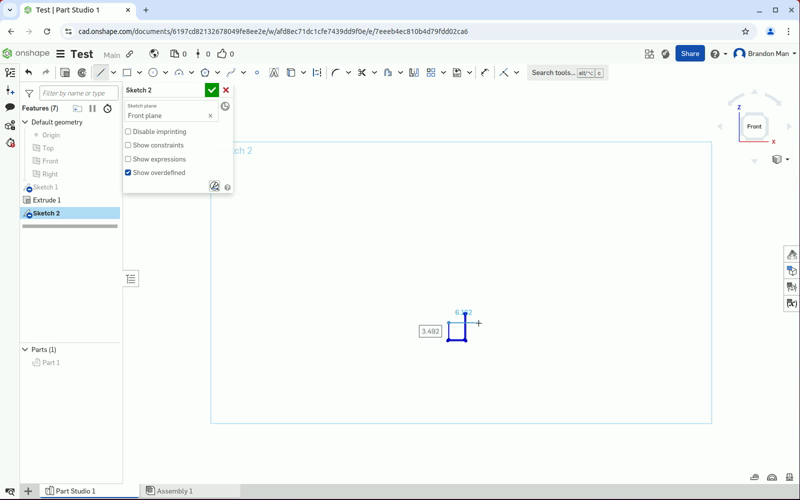
mouse_move(447, 322)
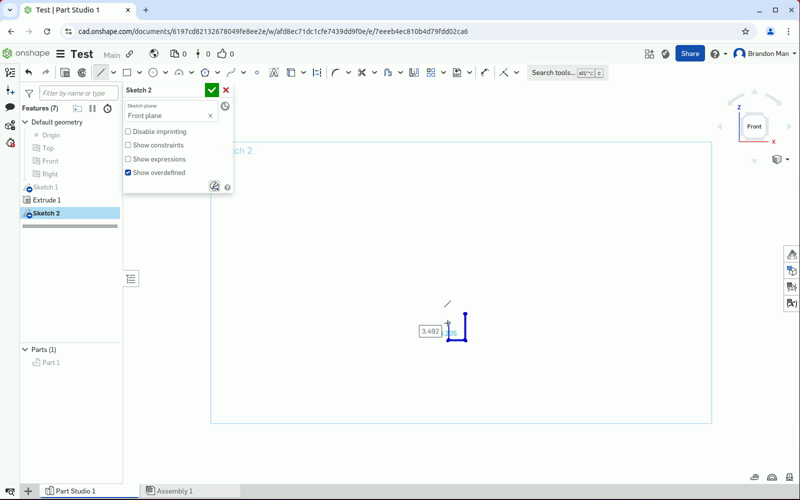
scroll(6)
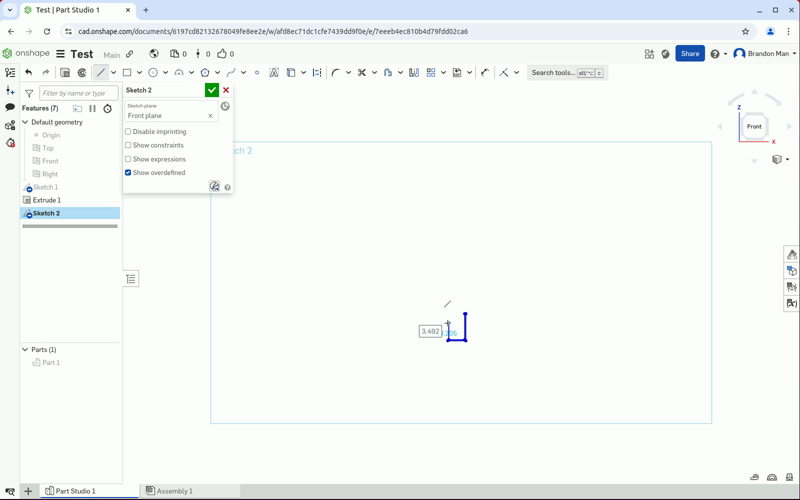
scroll(6)
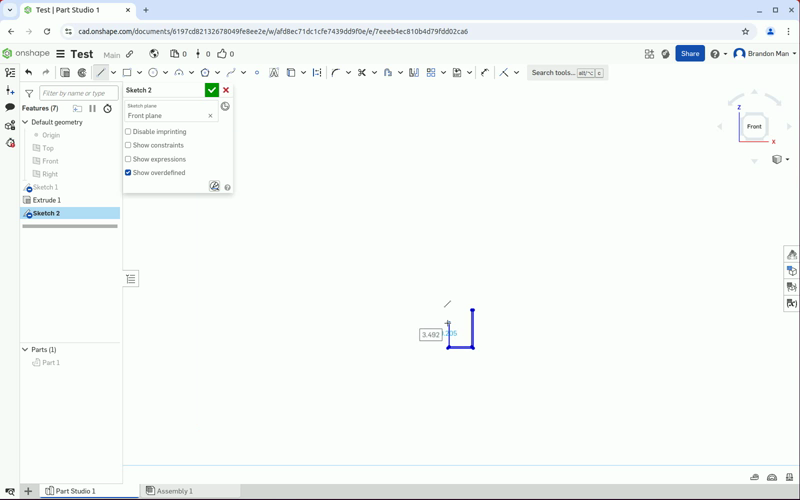
scroll(6)
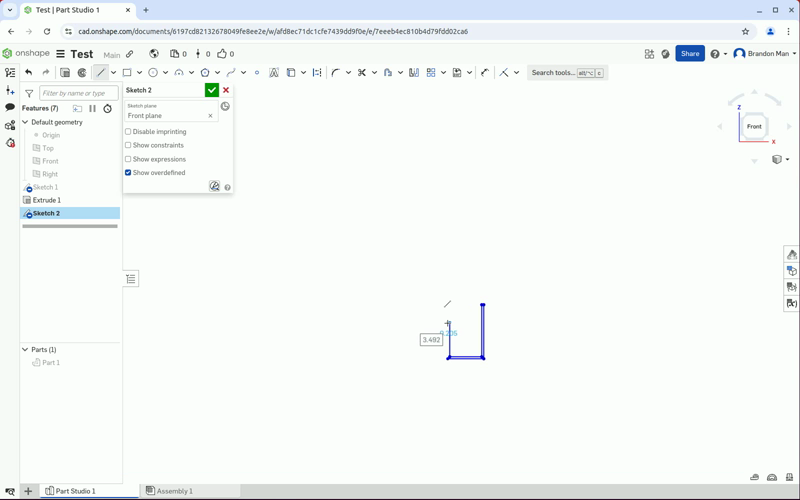
scroll(6)
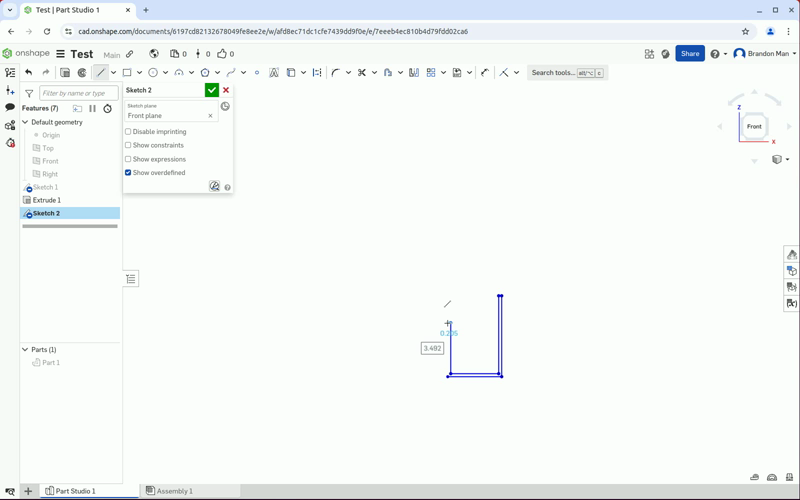
scroll(6)
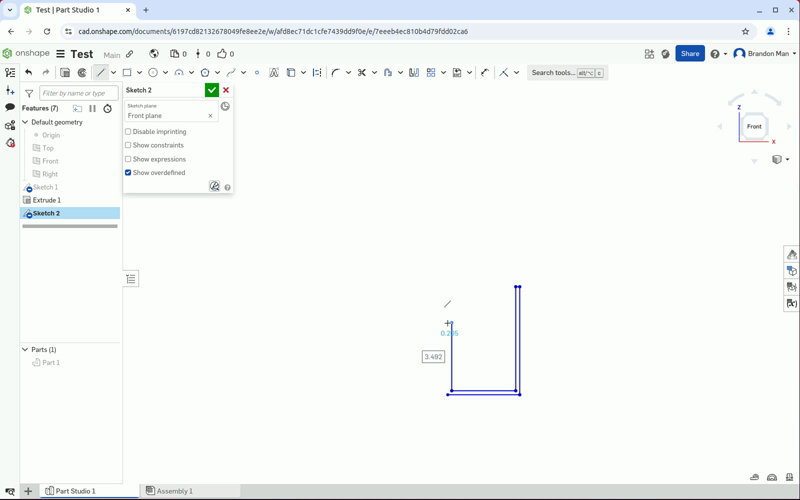
scroll(6)
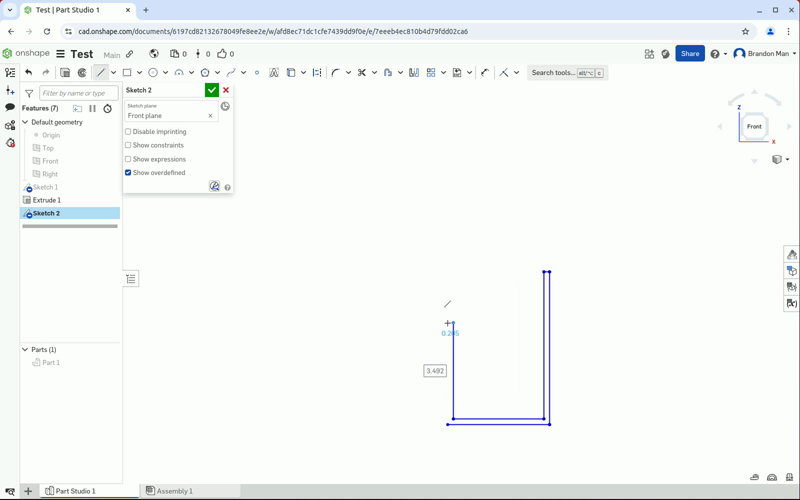
scroll(6)
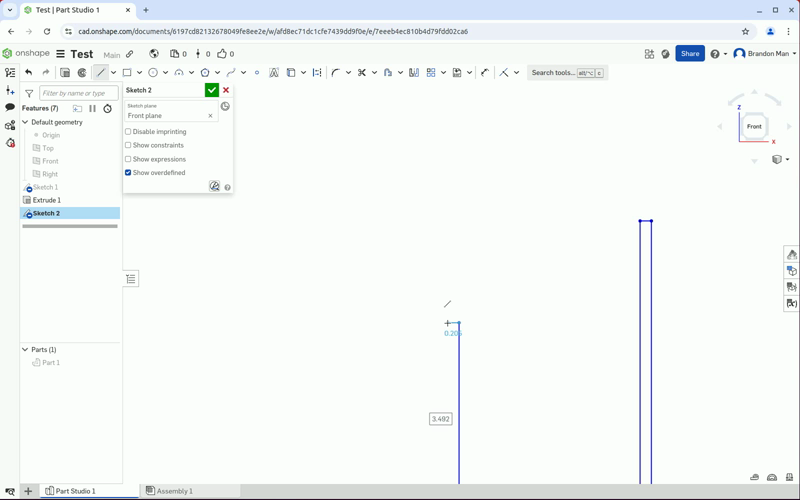
click(447, 322)
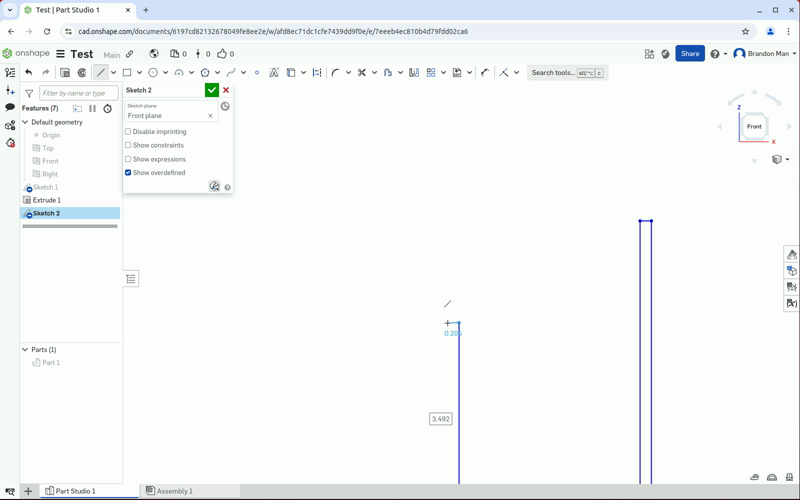
scroll(-6)
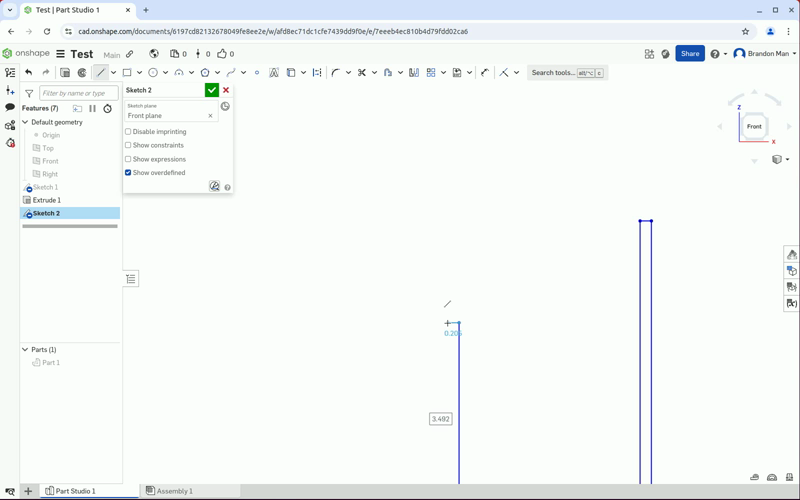
scroll(-6)
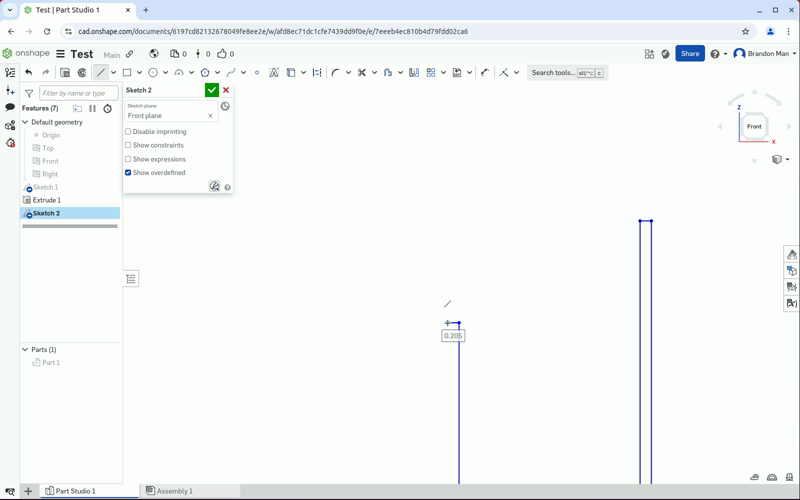
scroll(-6)
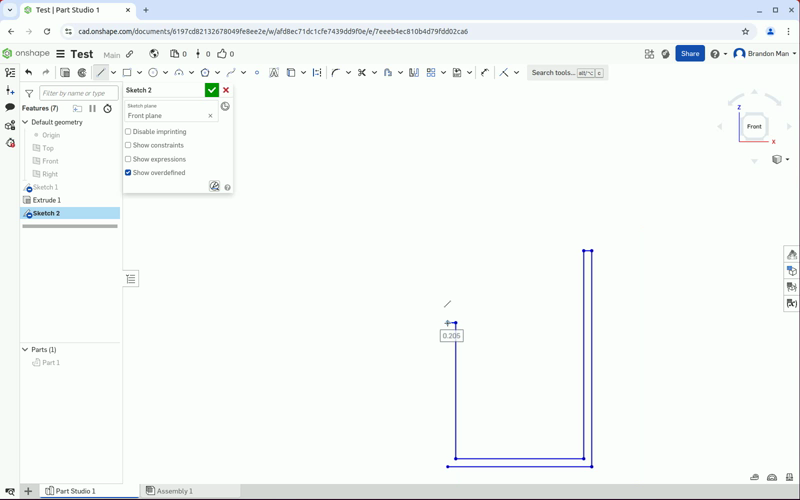
scroll(-6)
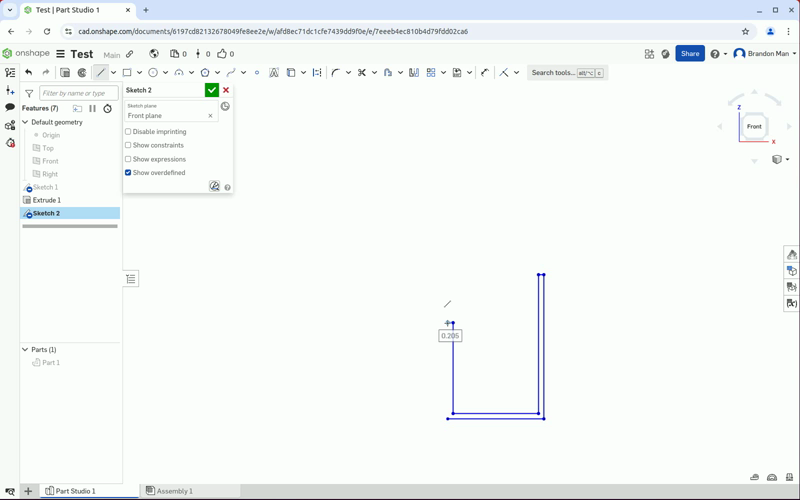
scroll(-6)
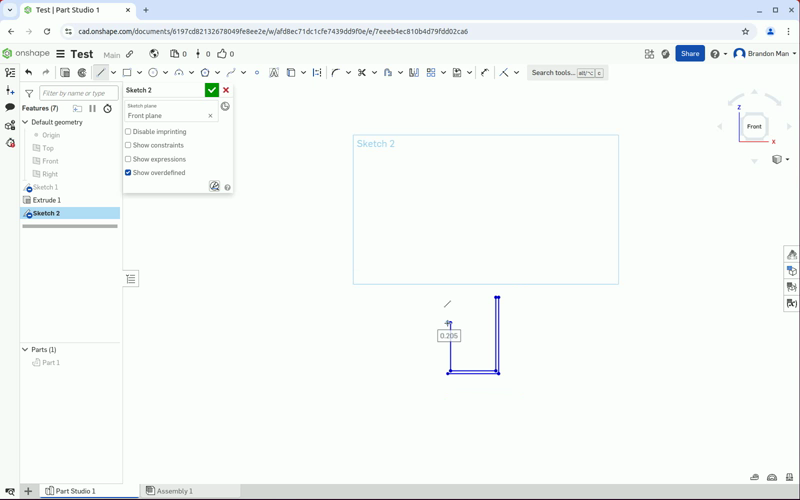
scroll(-6)
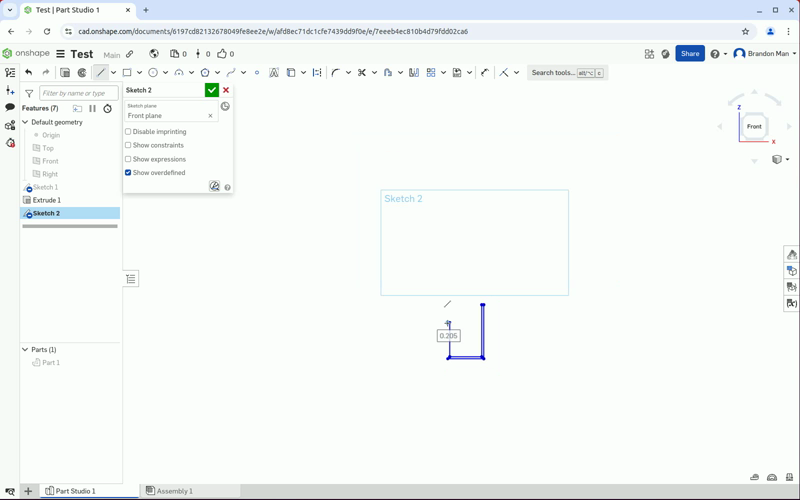
scroll(-6)
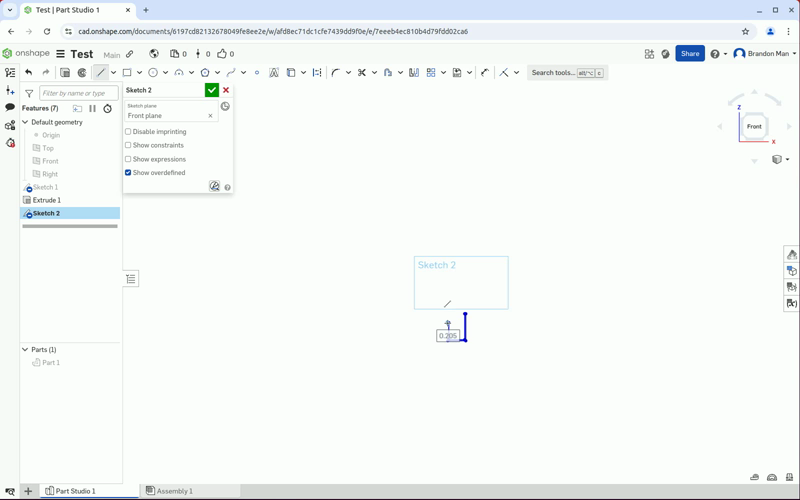
key_up(shift)
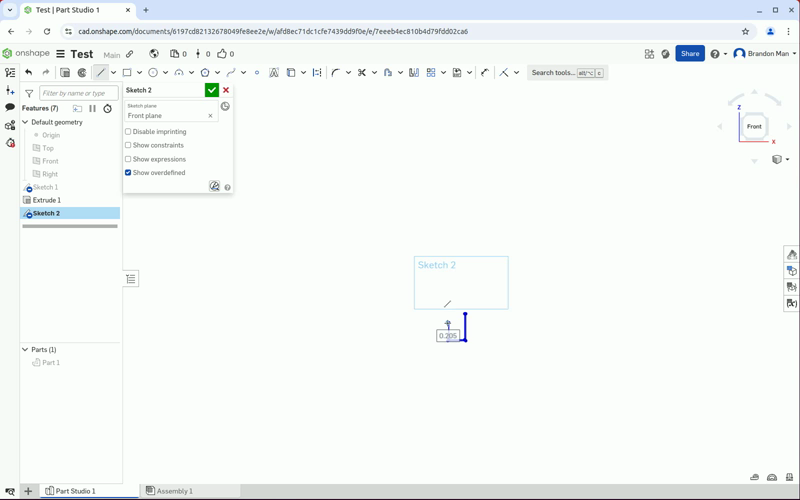
mouse_move(477, 322)
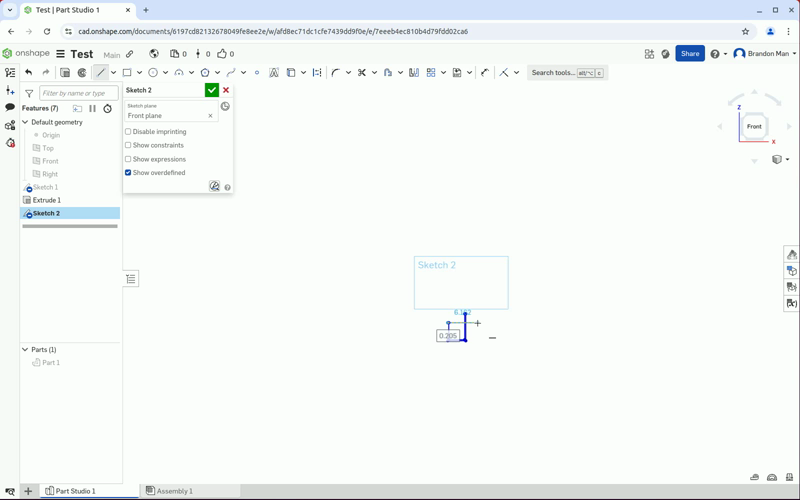
key_down(shift)
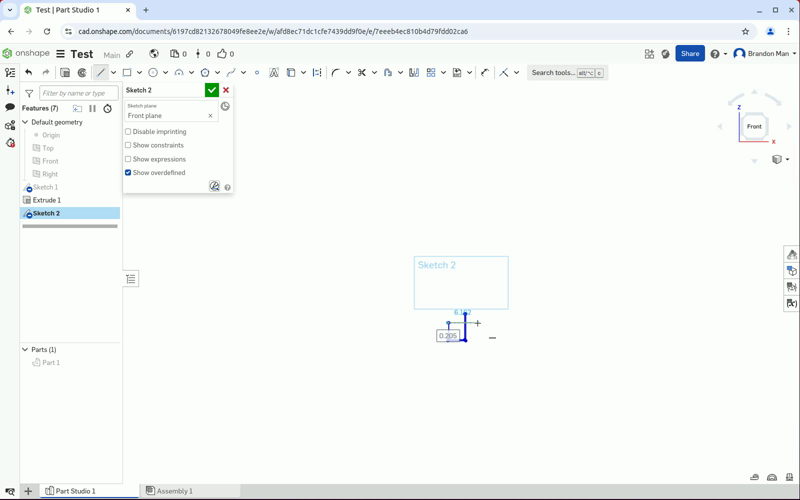
mouse_move(447, 340)
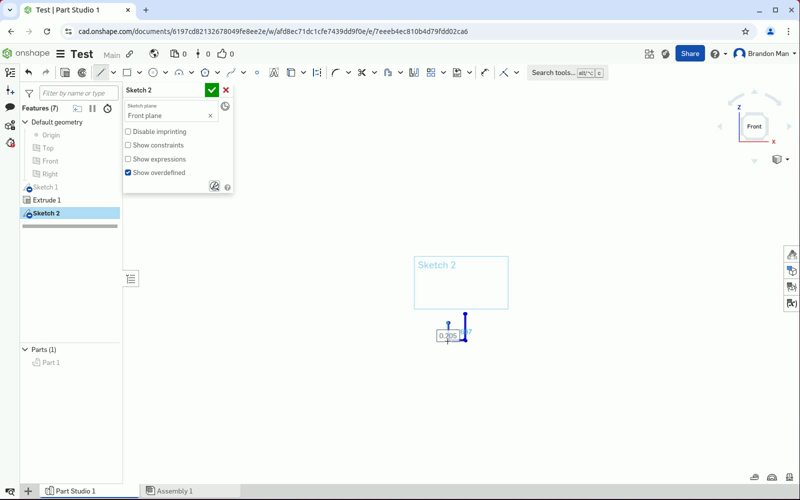
scroll(6)
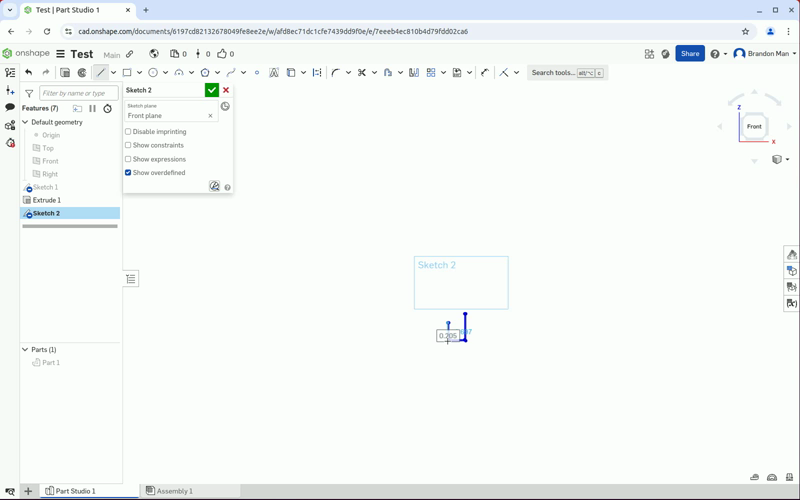
scroll(6)
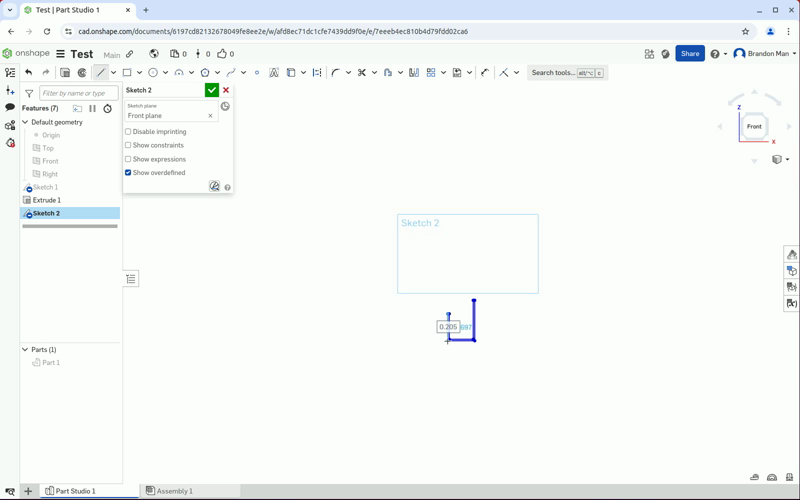
scroll(6)
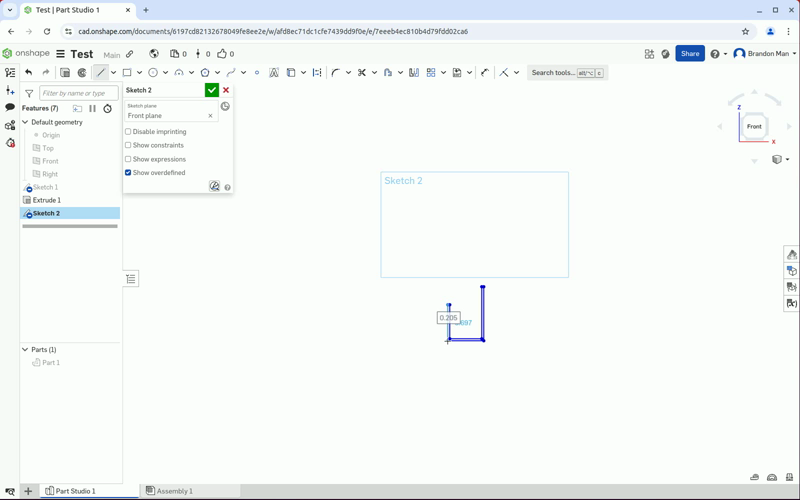
scroll(6)
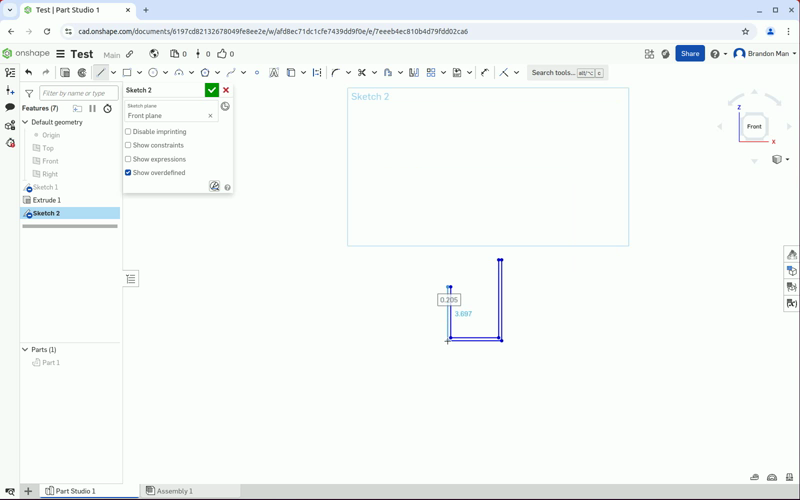
scroll(6)
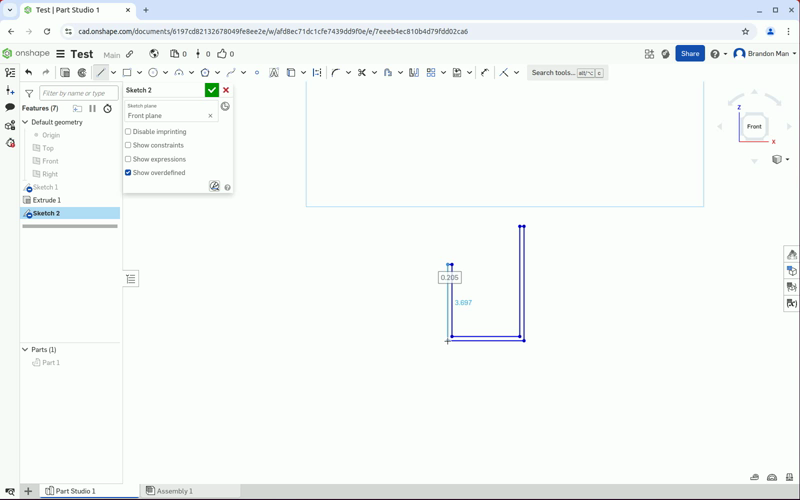
scroll(6)
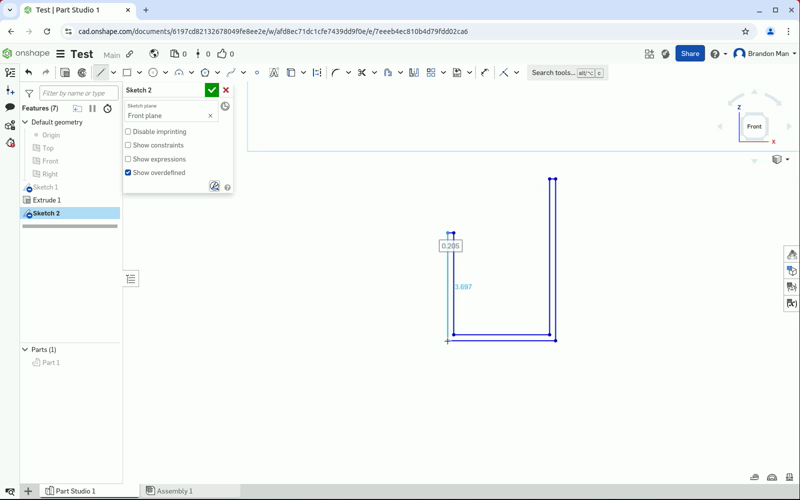
scroll(6)
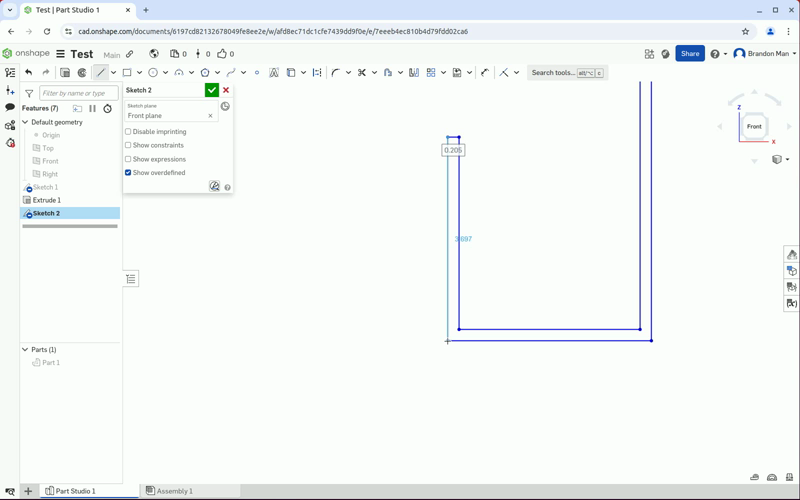
key_up(shift)
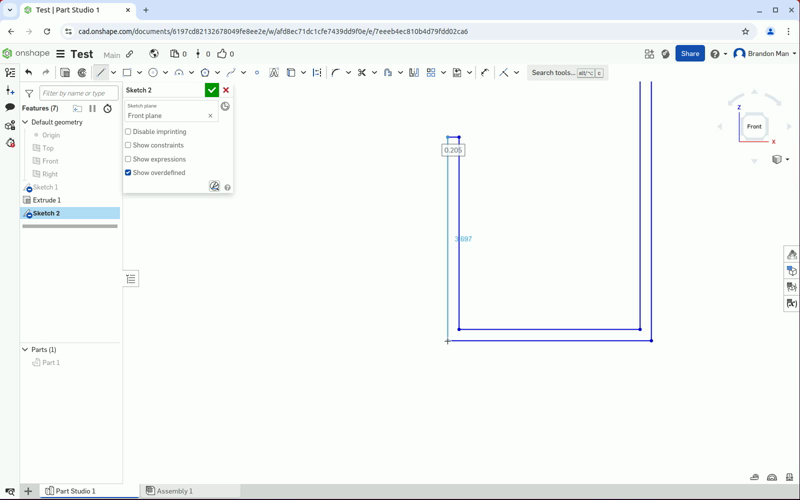
click(447, 340)
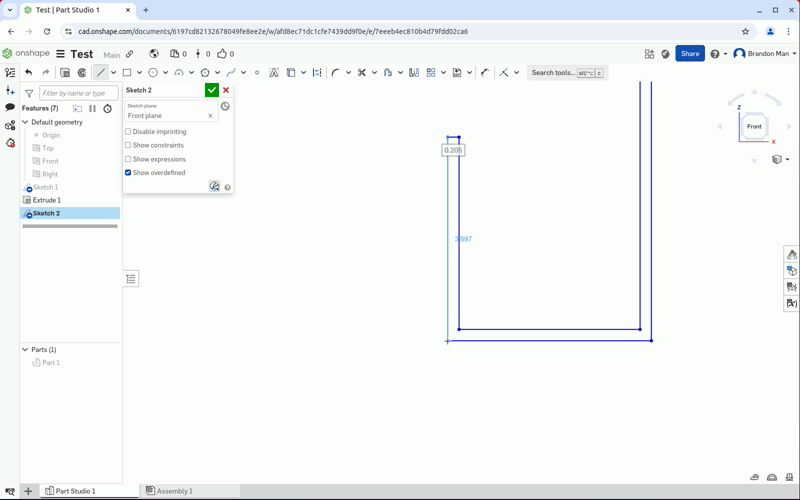
scroll(-6)
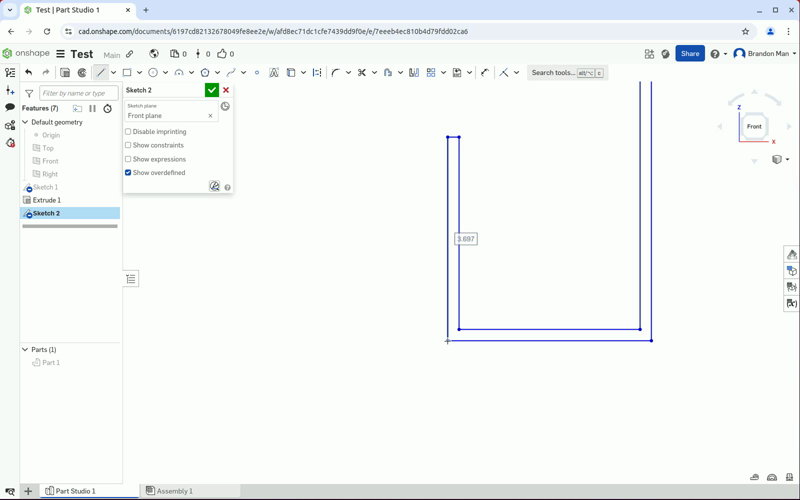
scroll(-6)
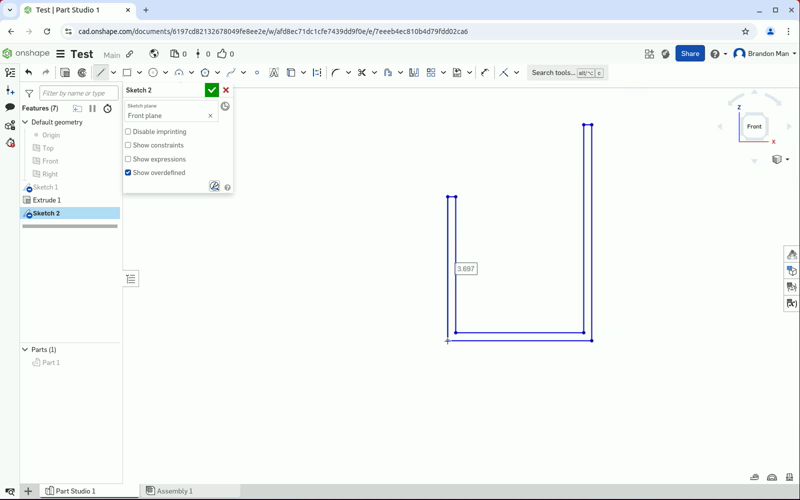
scroll(-6)
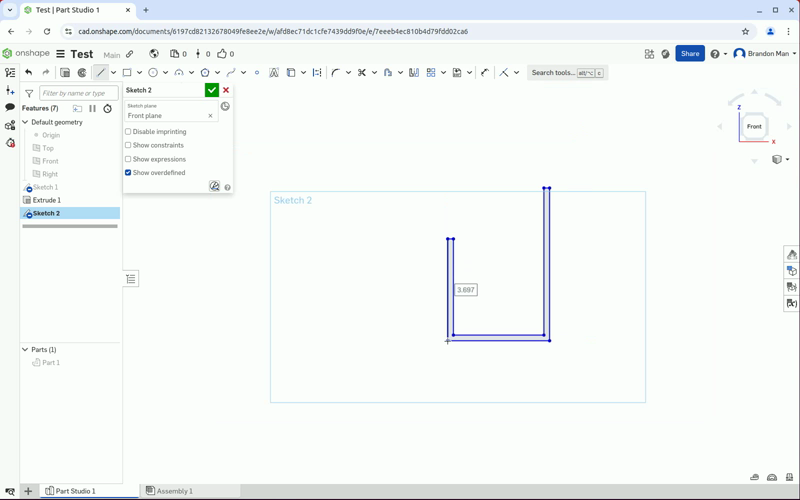
scroll(-6)
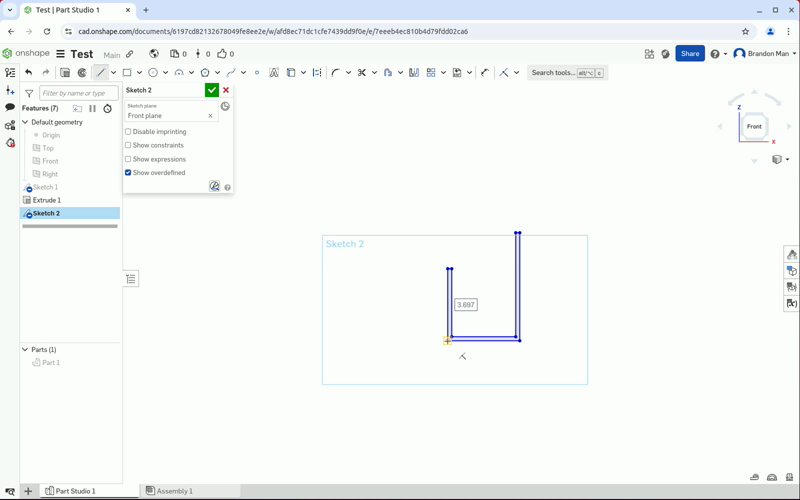
scroll(-6)
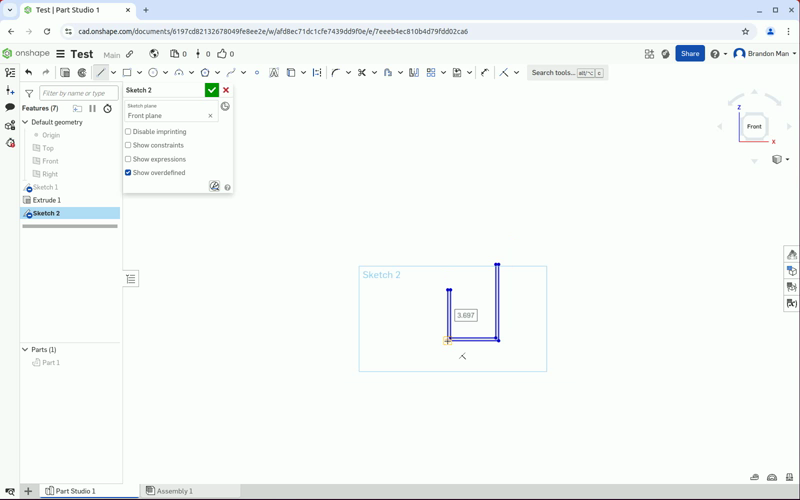
scroll(-6)
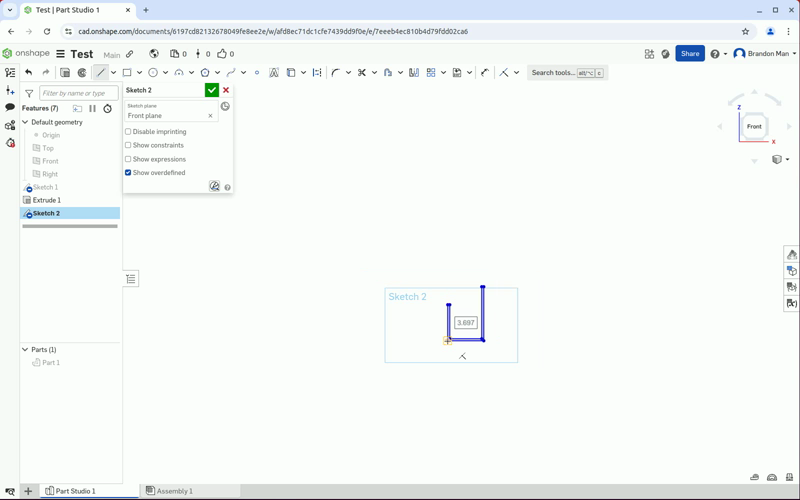
scroll(-6)
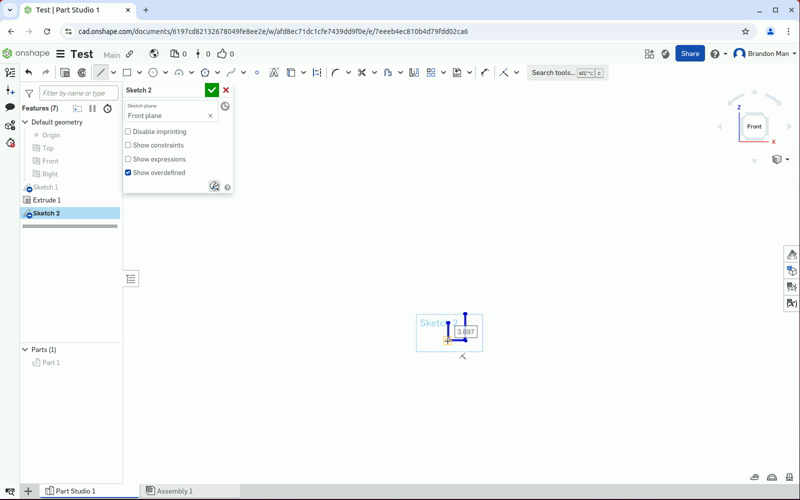
key(esc)
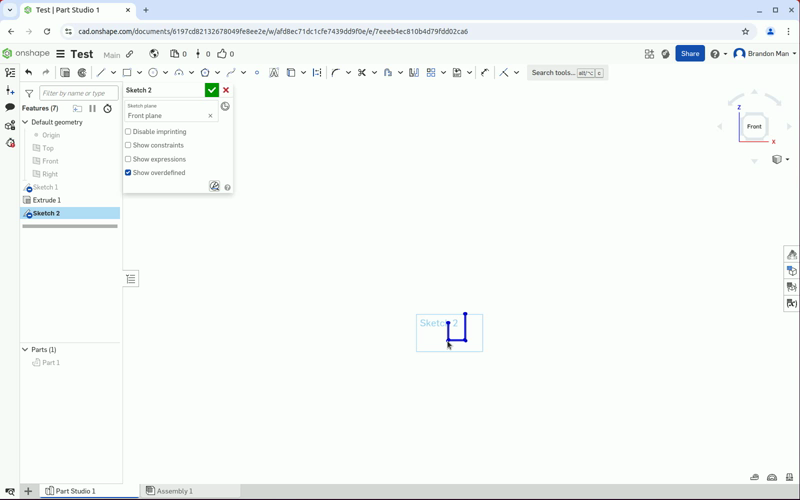
mouse_move(465, 315)
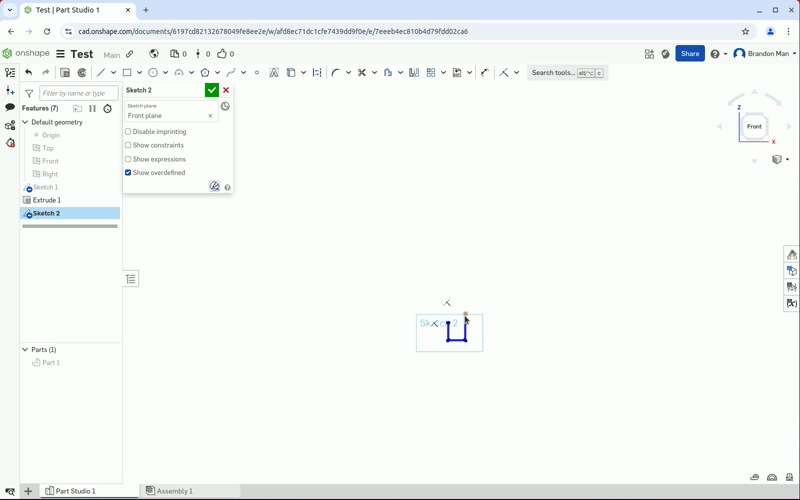
scroll(6)
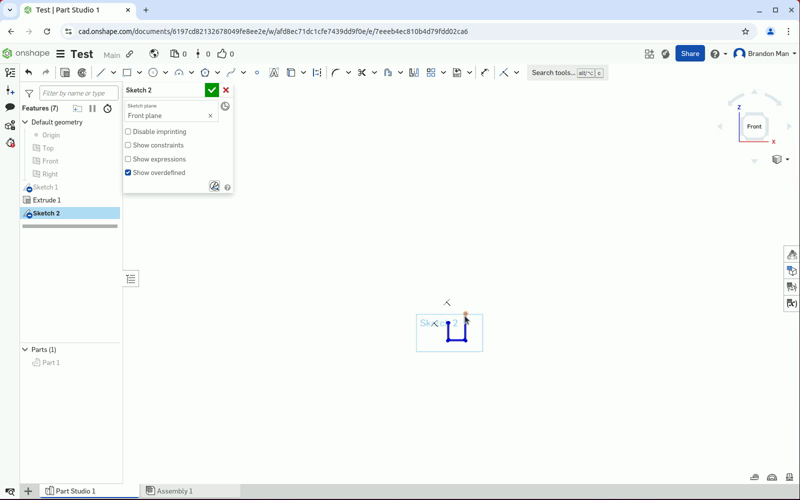
scroll(6)
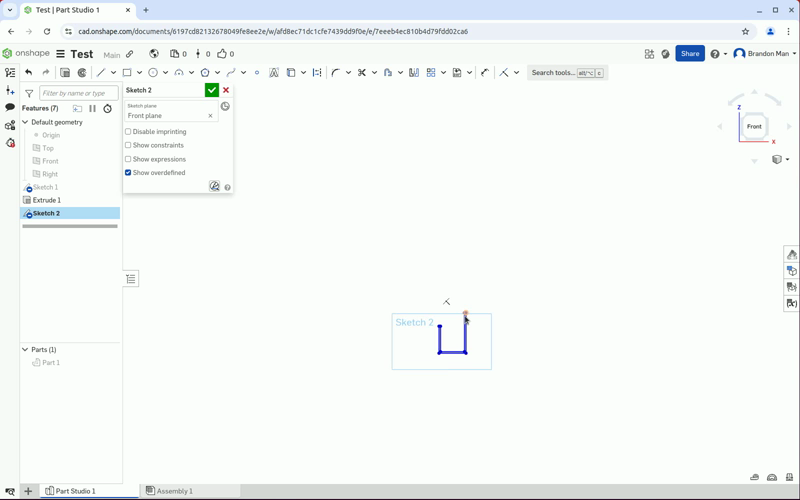
scroll(6)
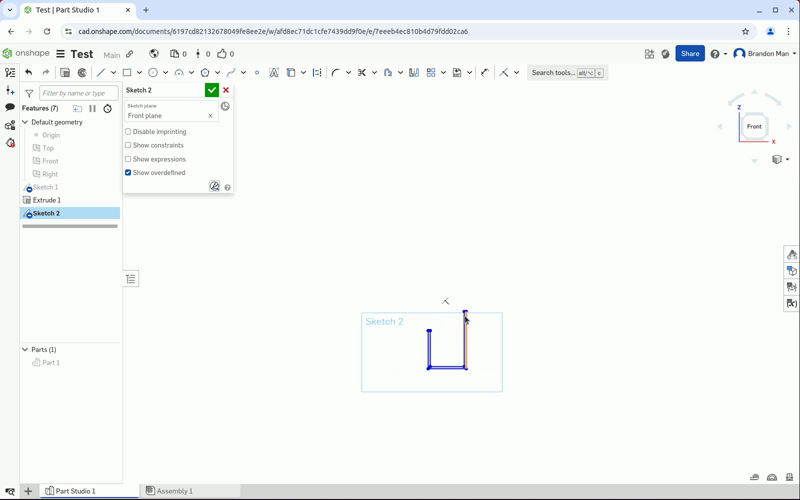
scroll(6)
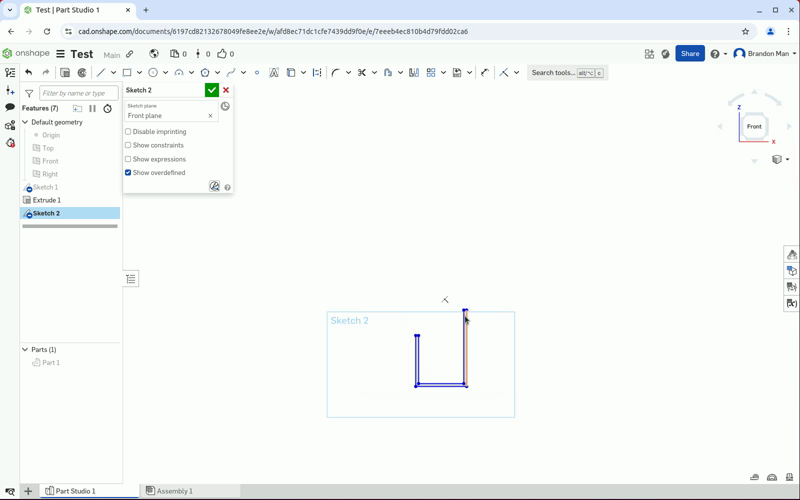
scroll(6)
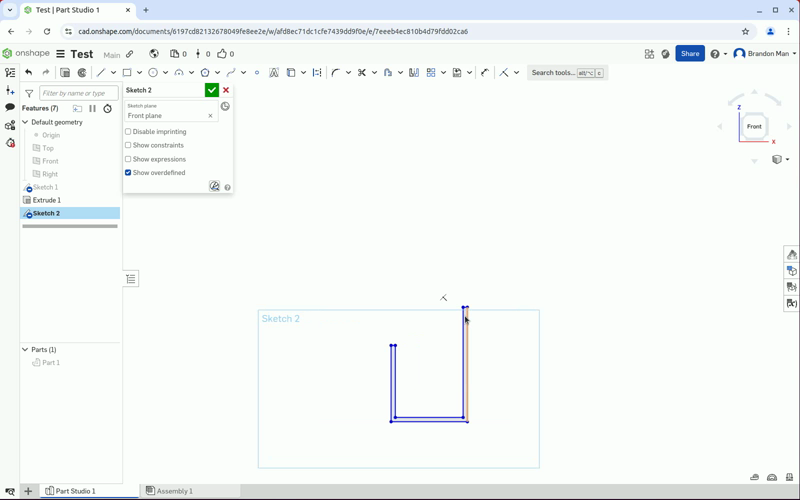
scroll(6)
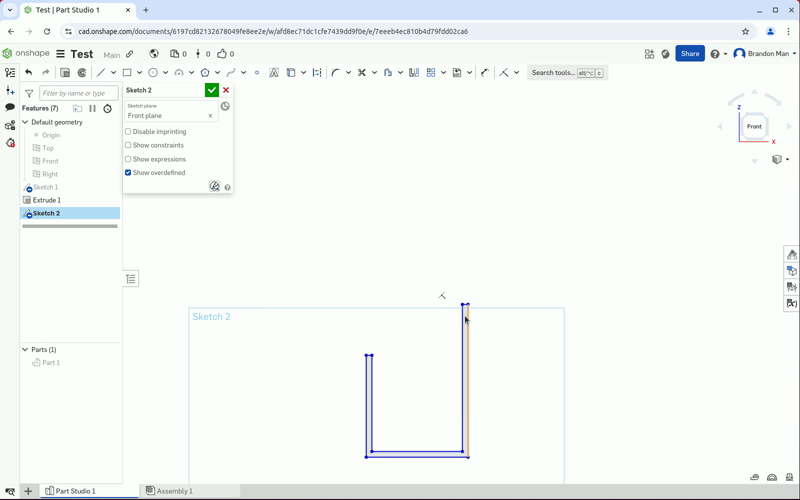
scroll(6)
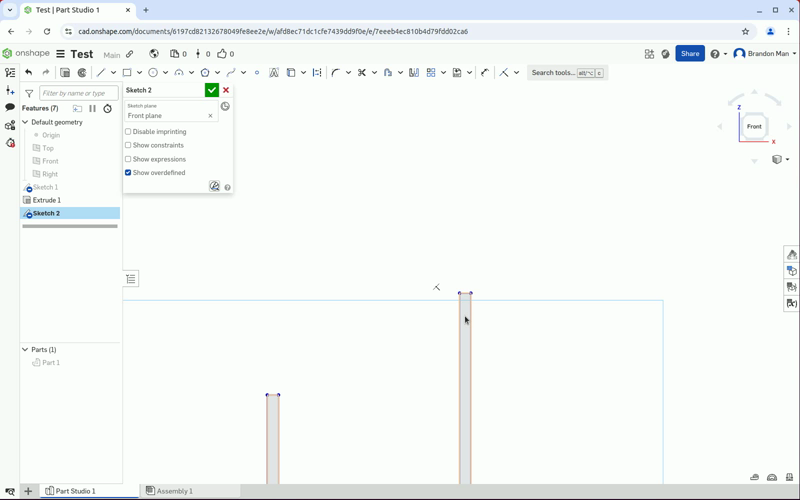
click(465, 315)
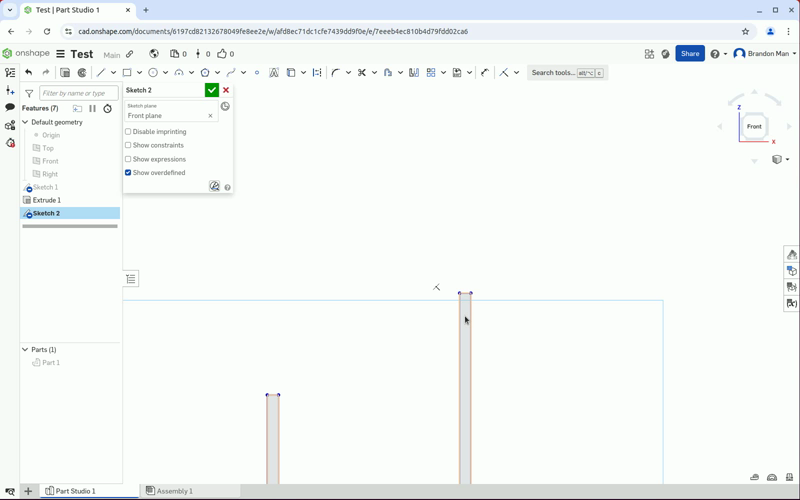
scroll(-6)
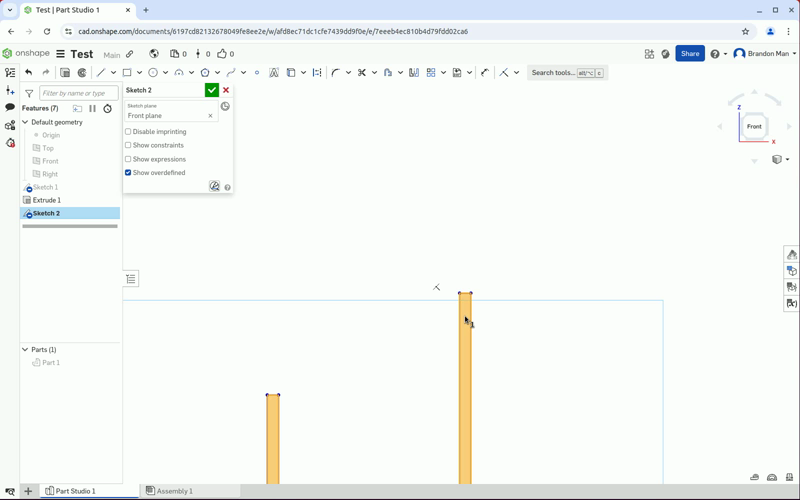
scroll(-6)
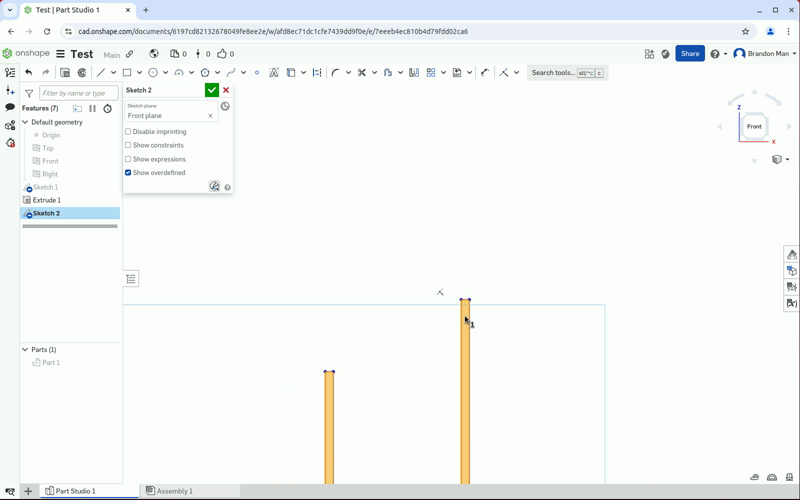
scroll(-6)
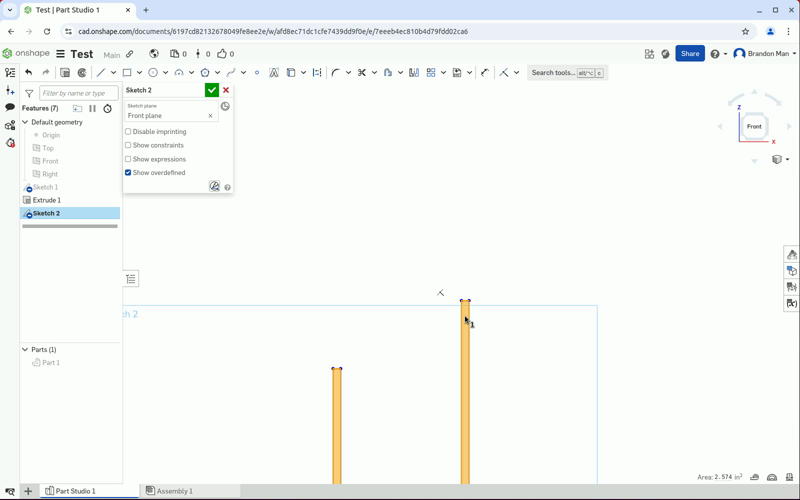
scroll(-6)
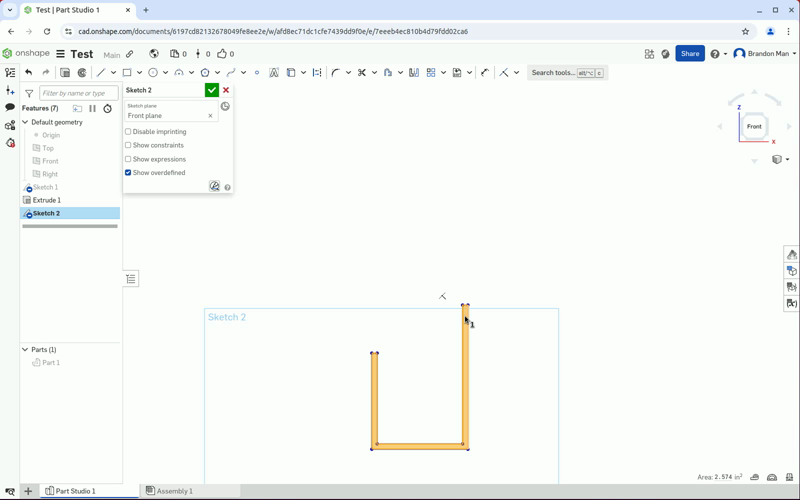
scroll(-6)
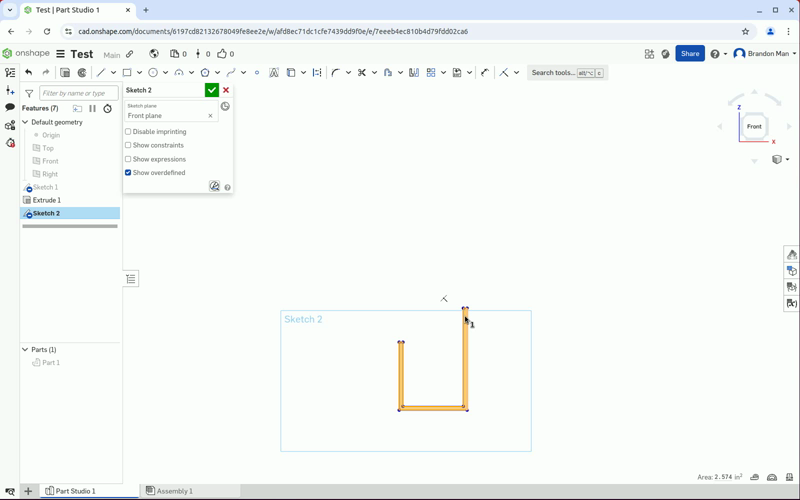
scroll(-6)
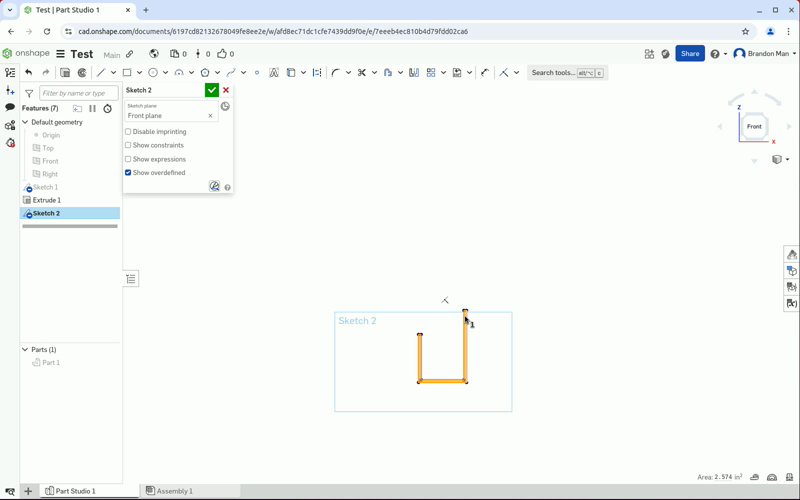
scroll(-6)
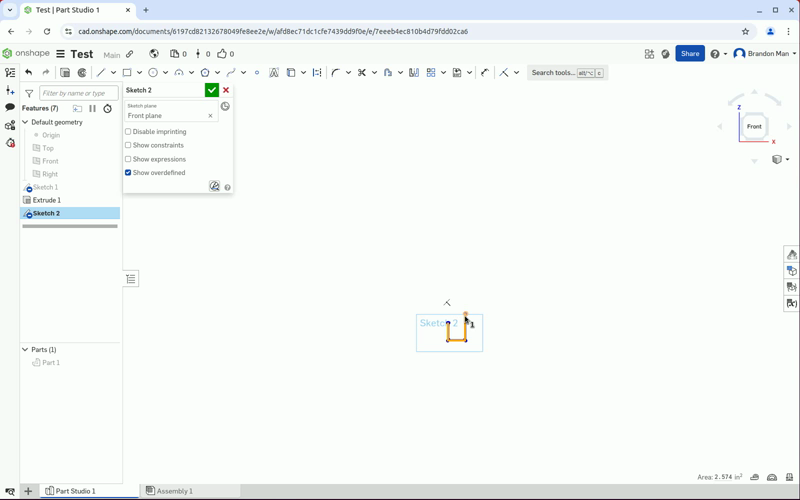
mouse_move(73, 352)
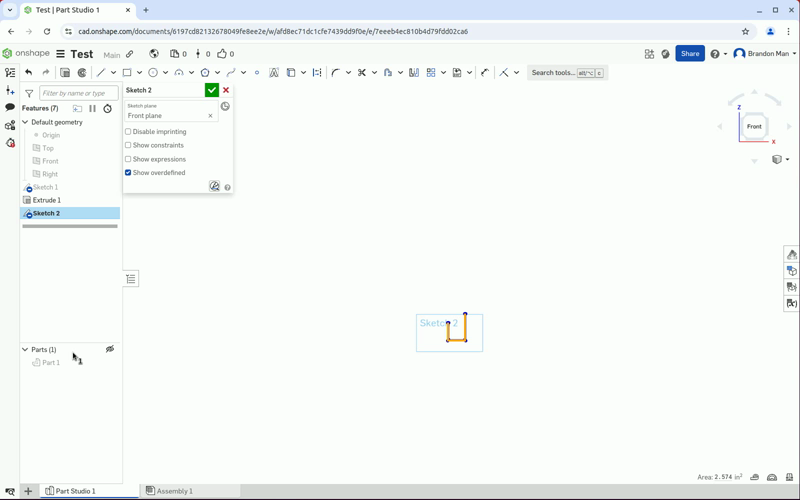
key(shift+y)
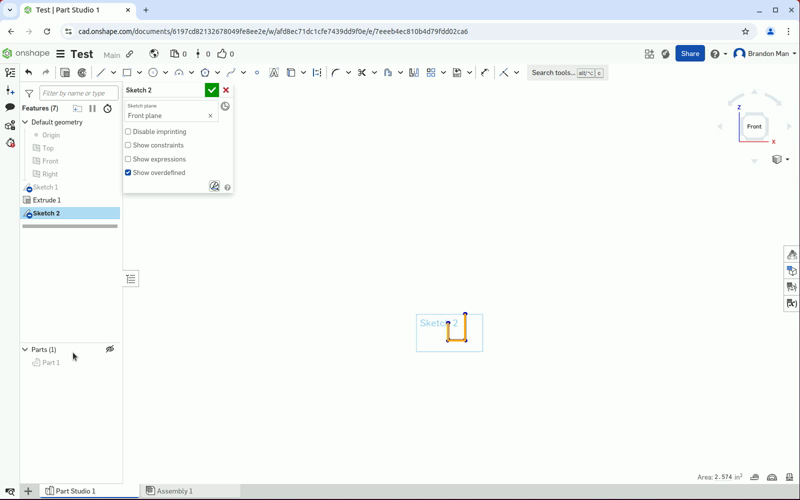
key(shift+e)
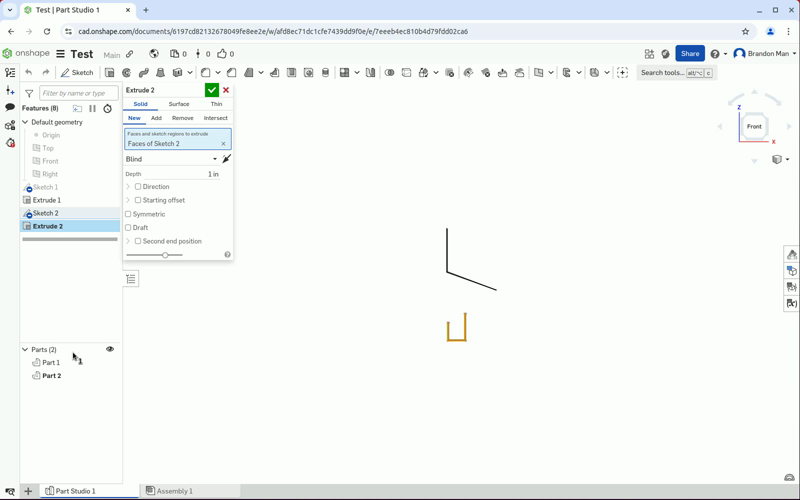
mouse_move(143, 106)
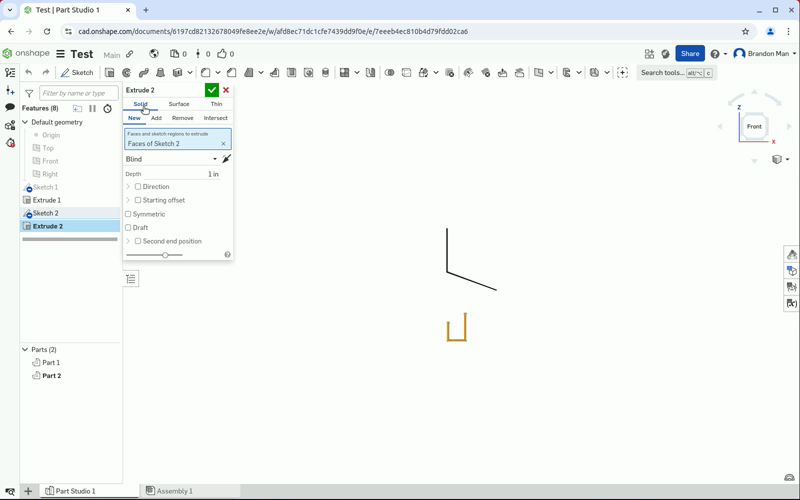
click(143, 106)
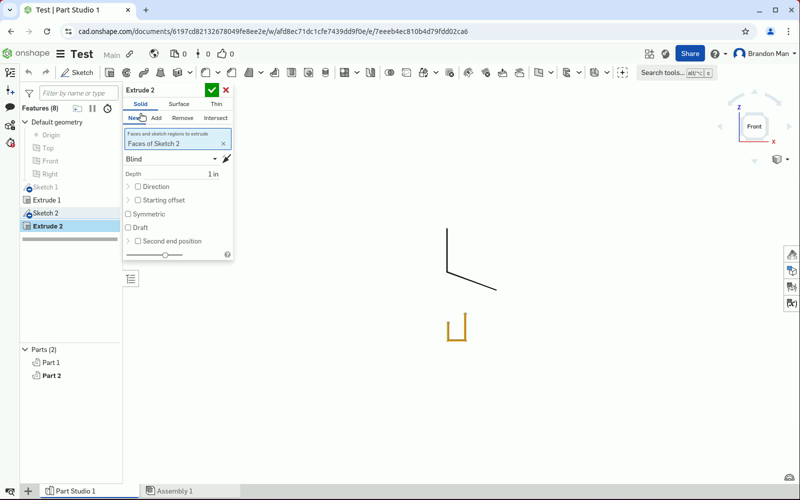
mouse_move(137, 120)
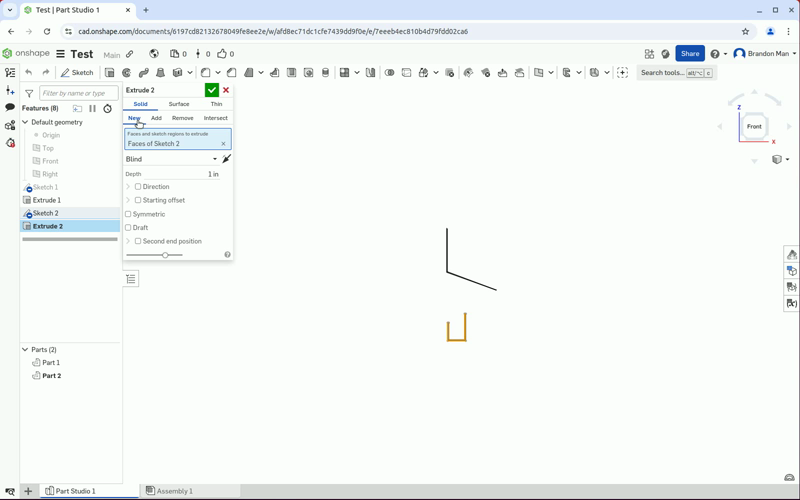
click(137, 120)
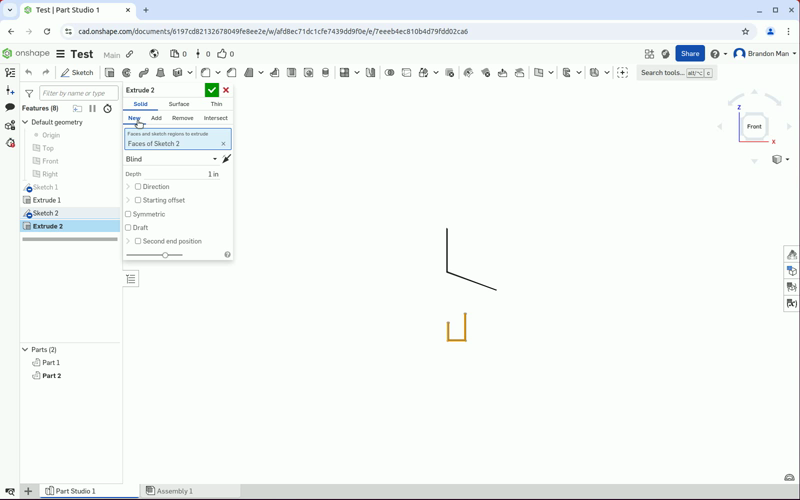
key(tab, 4)
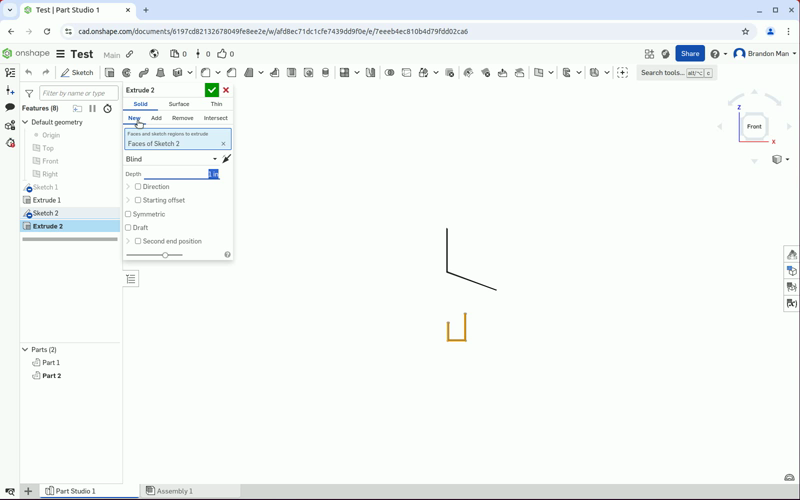
text(2.166)
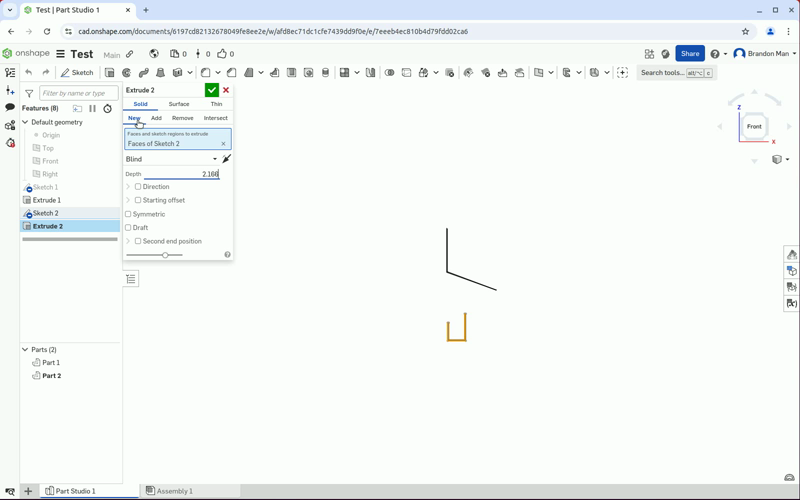
key(enter)
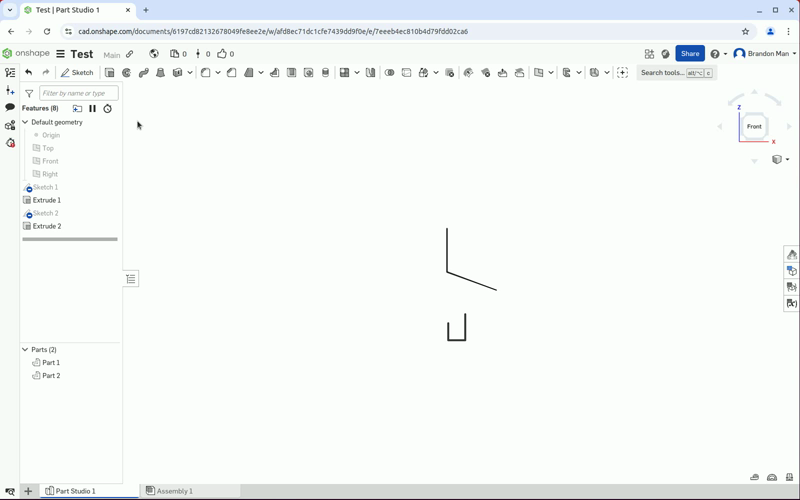
key(shift+h)
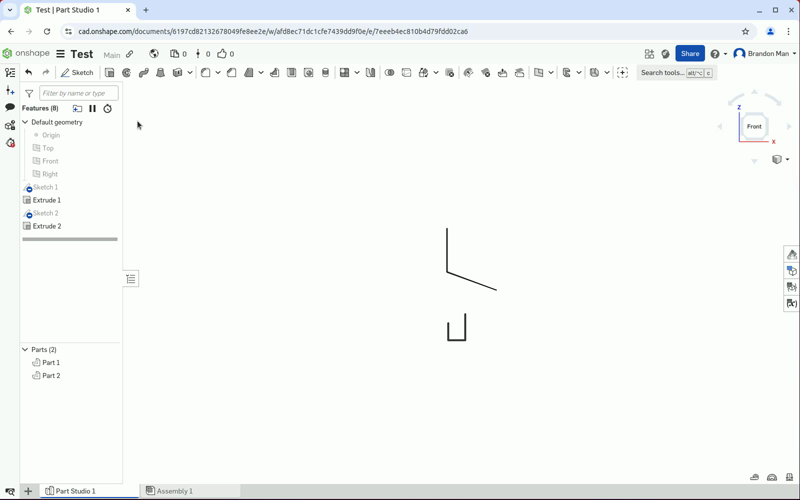
key(shift+h)
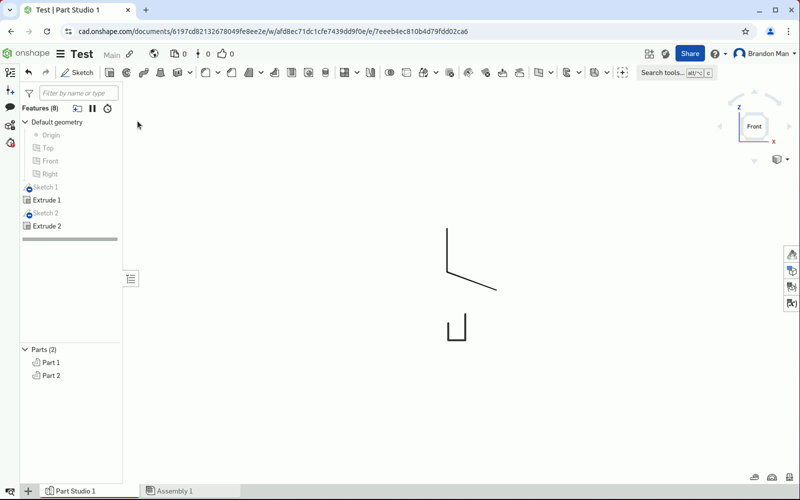
mouse_move(73, 189)
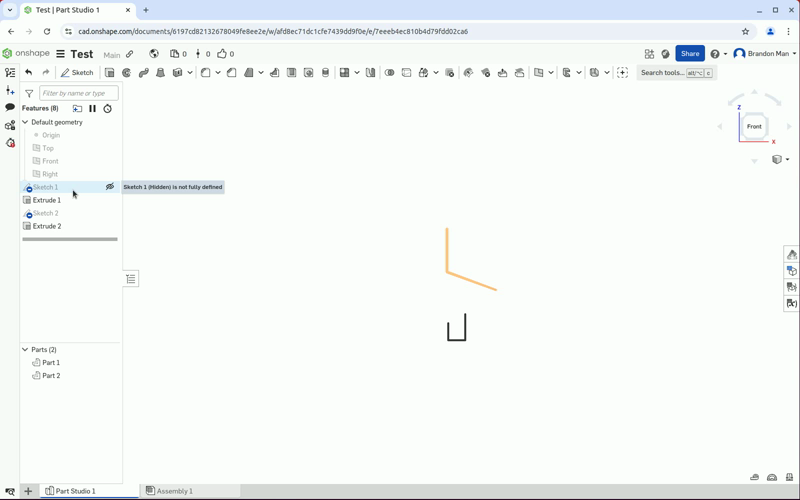
click(73, 189)
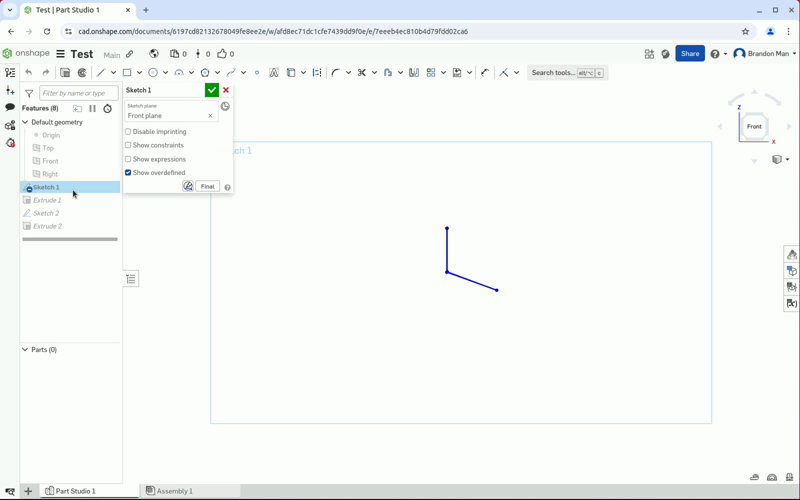
mouse_move(229, 92)
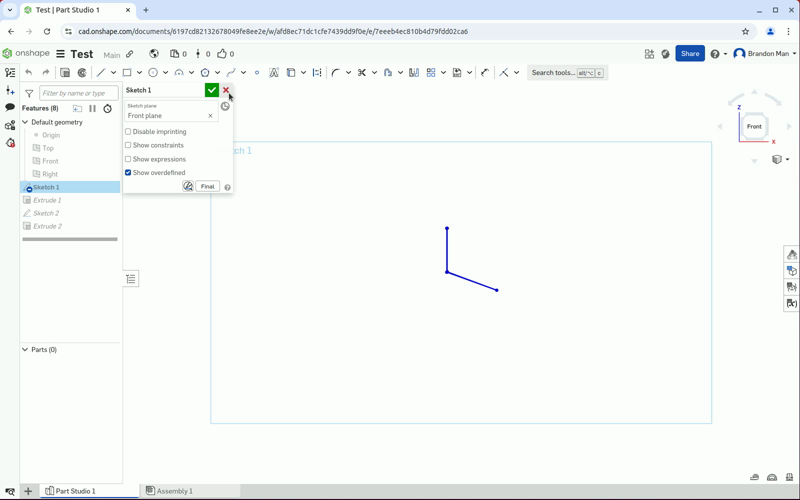
click(229, 92)
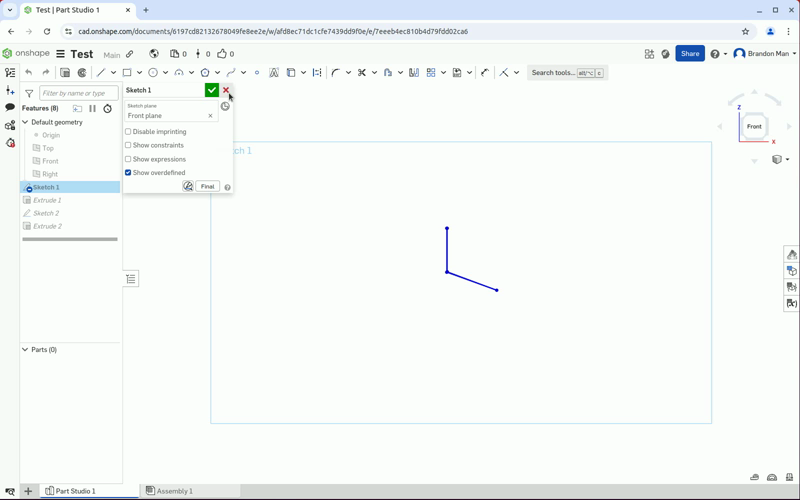
key(shift+s)
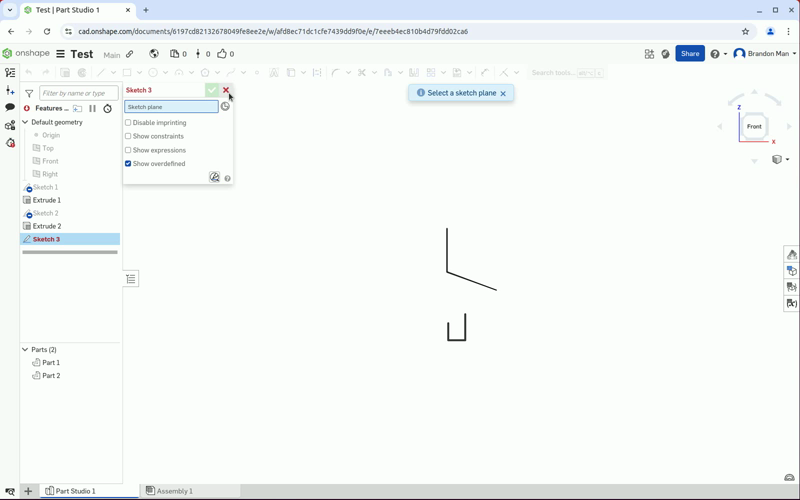
mouse_move(73, 163)
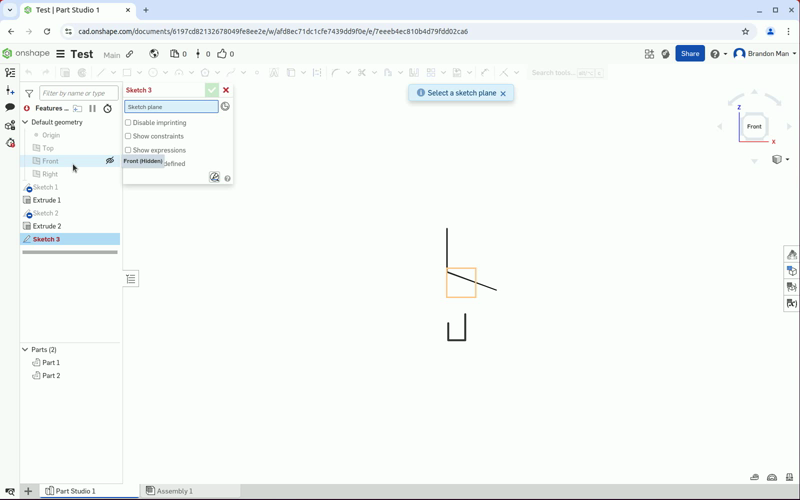
click(73, 163)
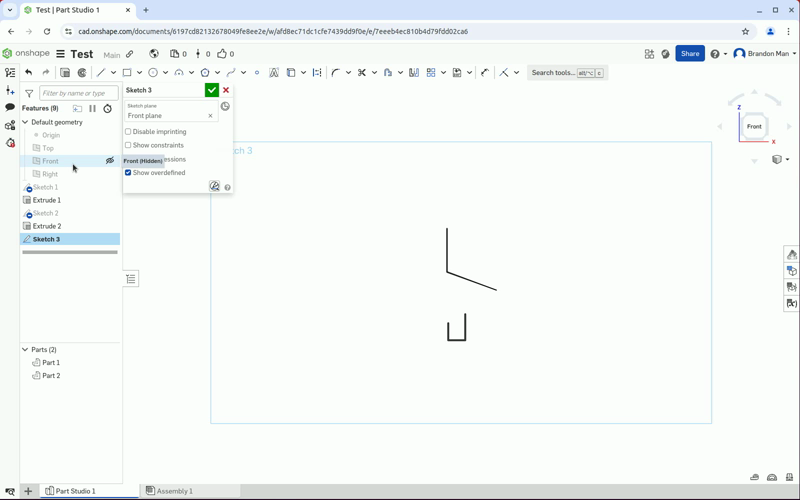
mouse_move(73, 352)
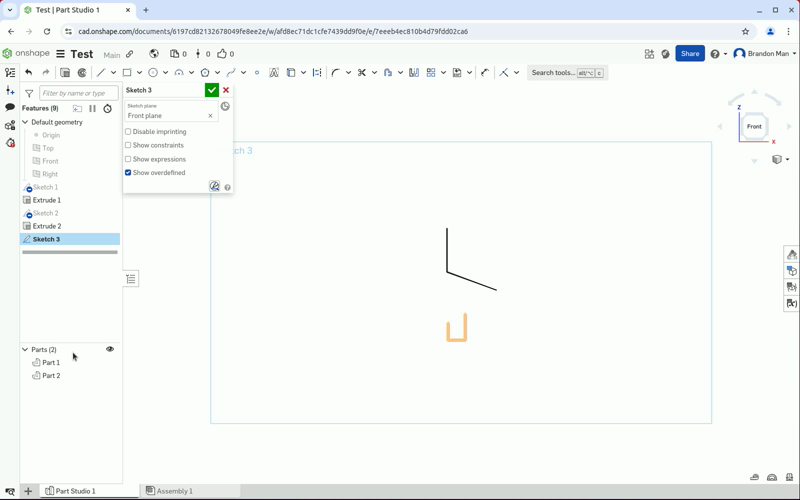
key(y)
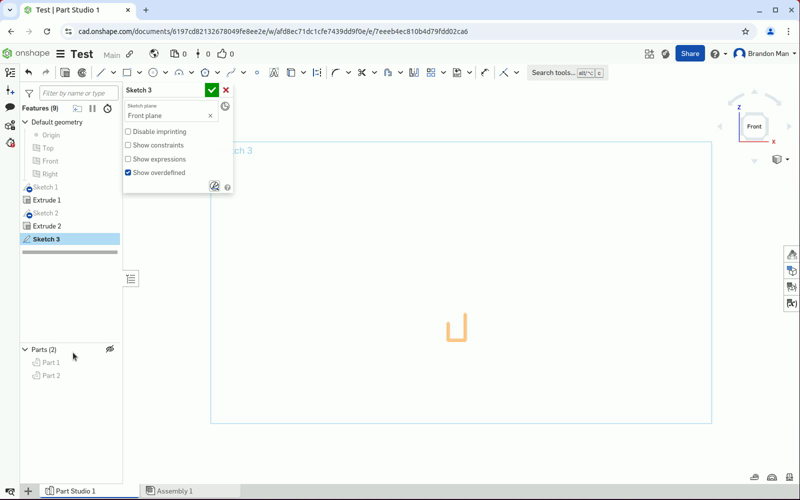
key(l)
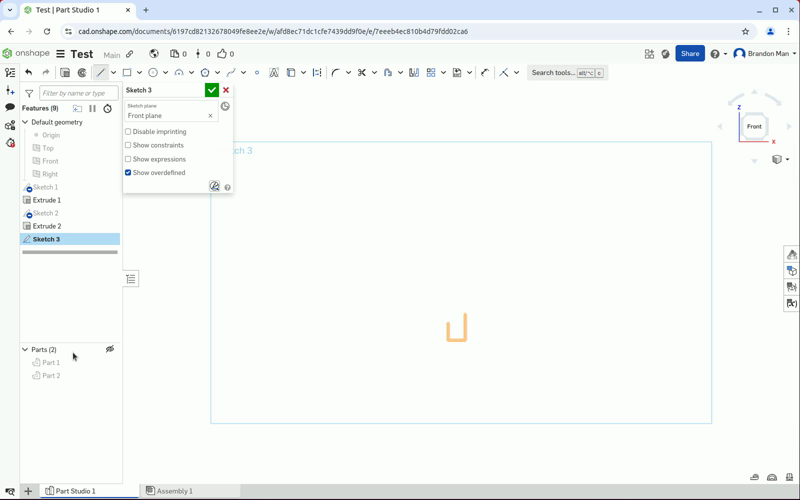
key_down(shift)
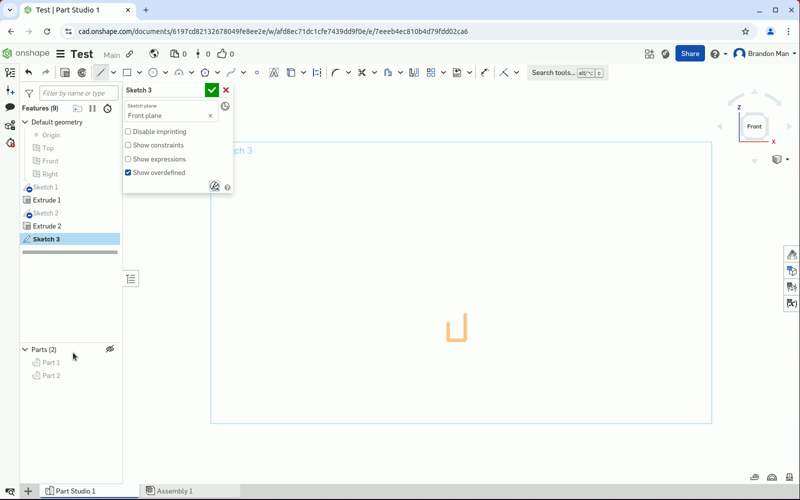
mouse_move(446, 210)
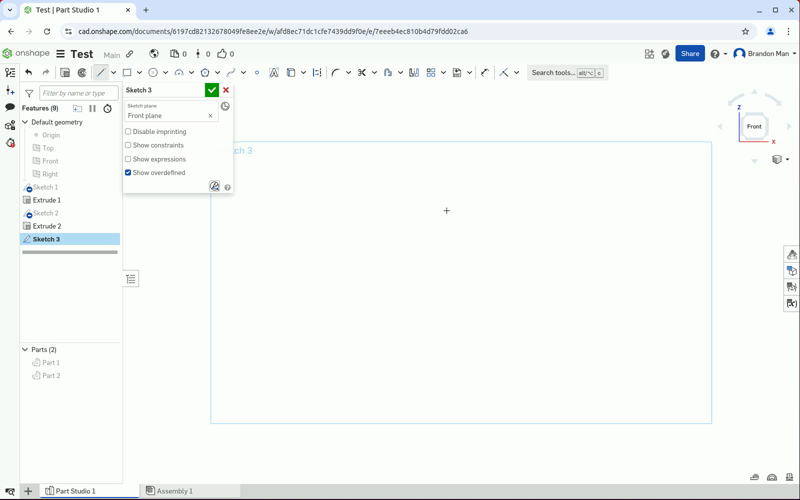
click(446, 210)
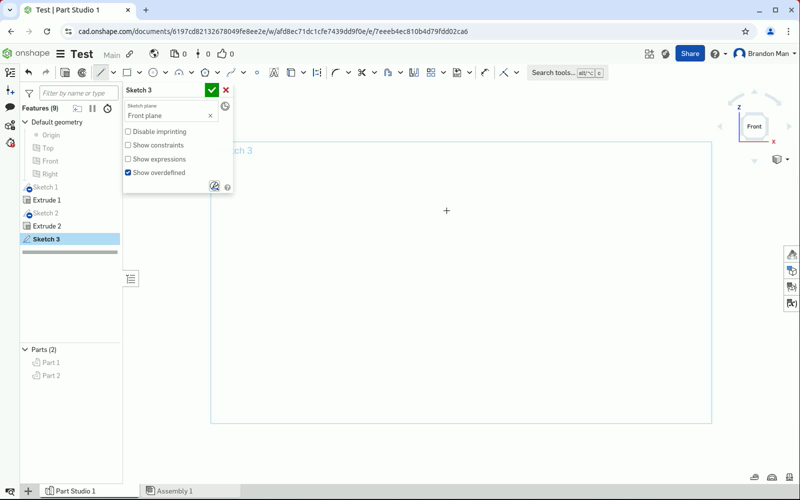
key_up(shift)
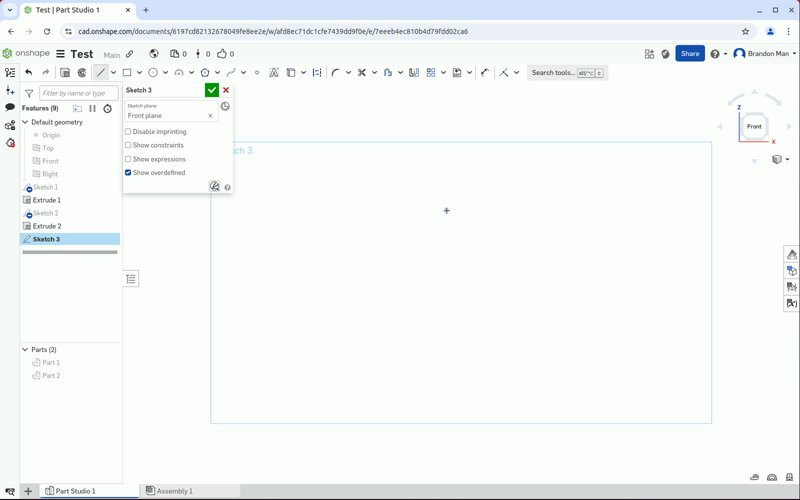
key_down(shift)
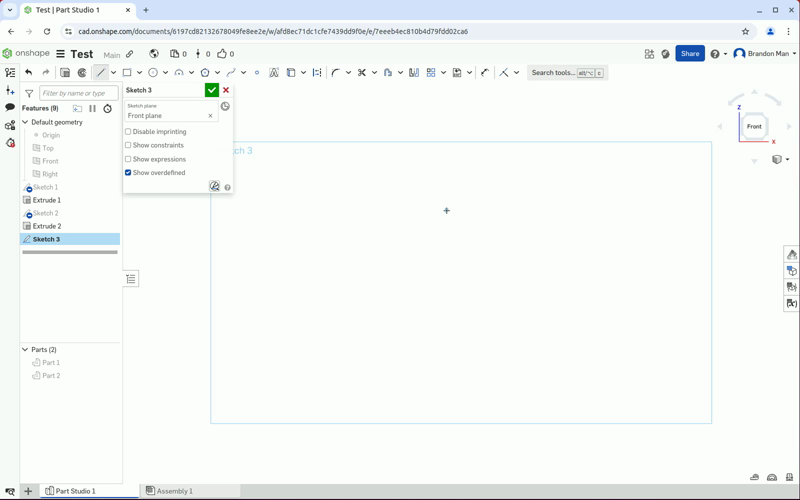
key_up(shift)
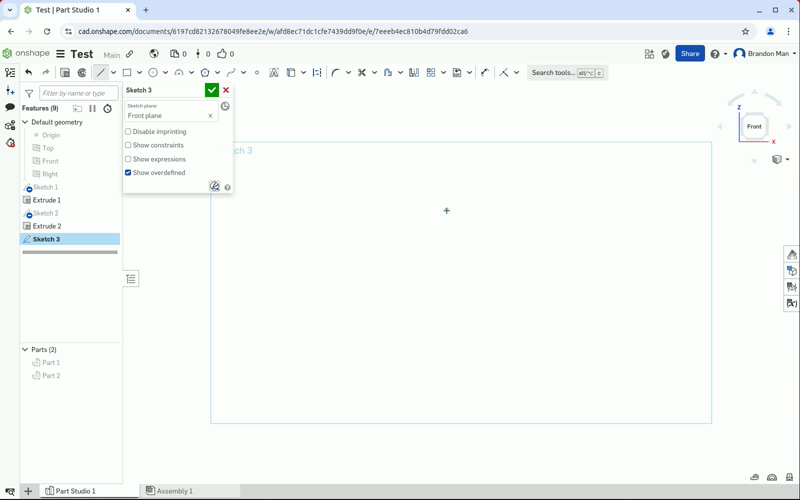
key_down(shift)
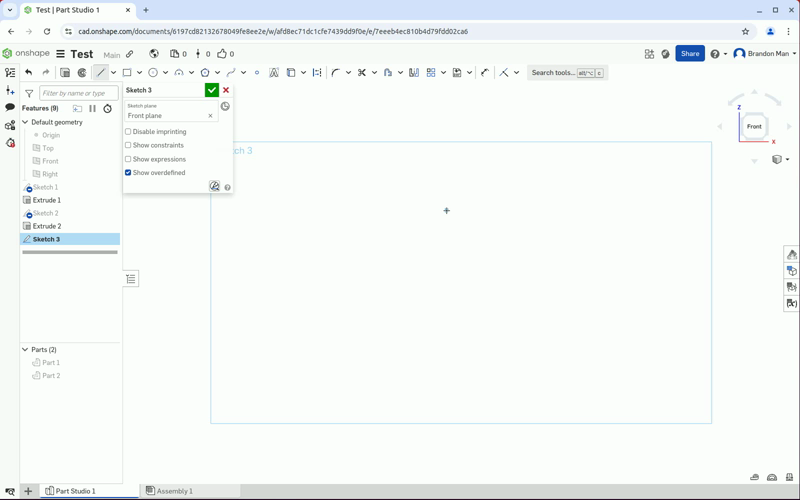
mouse_move(477, 210)
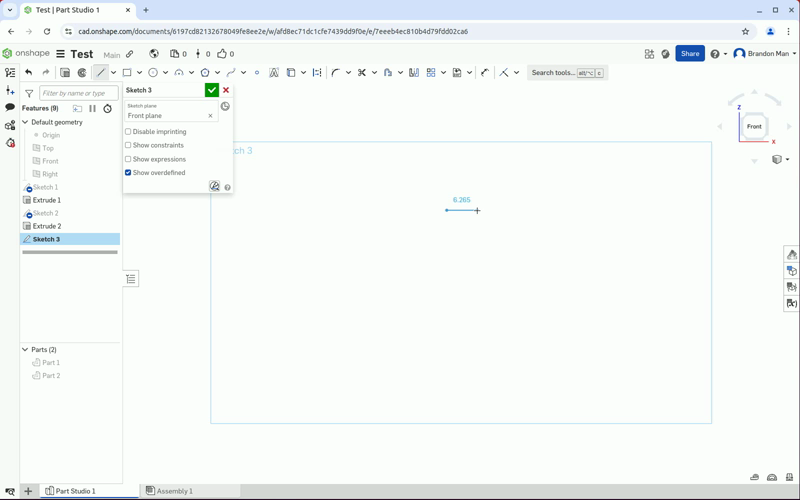
mouse_move(447, 192)
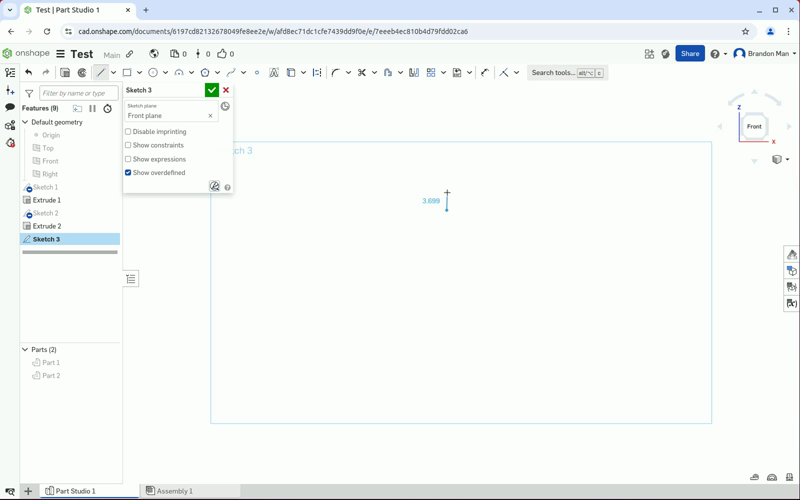
click(447, 192)
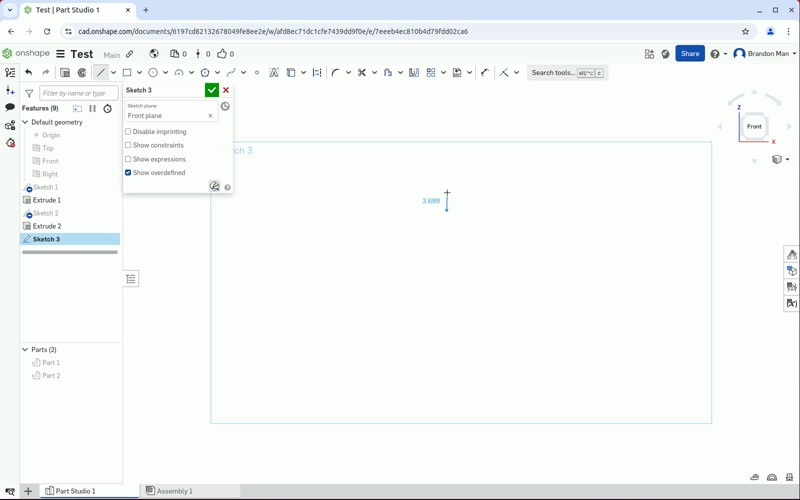
key_up(shift)
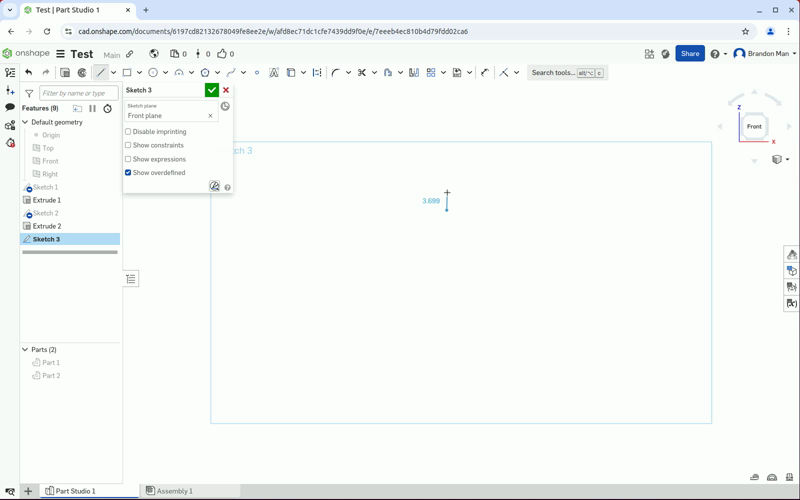
key_down(shift)
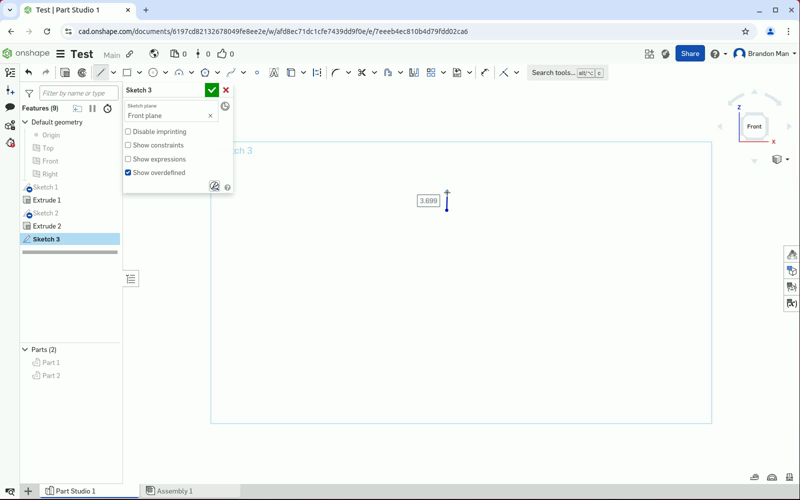
mouse_move(477, 192)
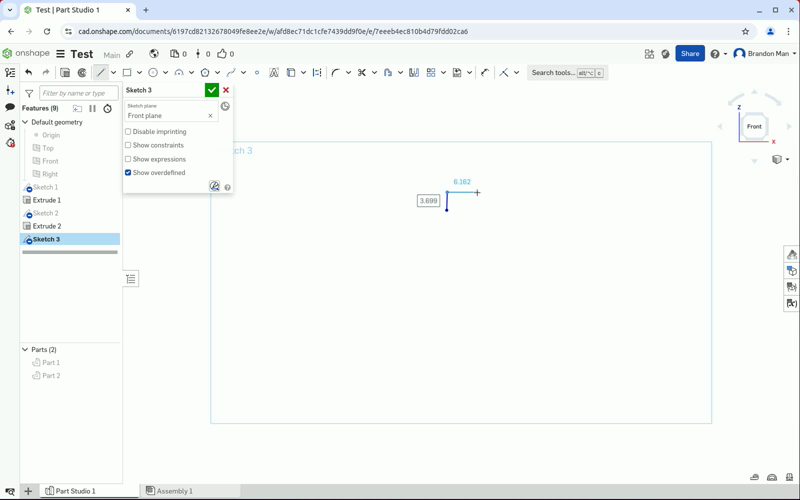
mouse_move(465, 192)
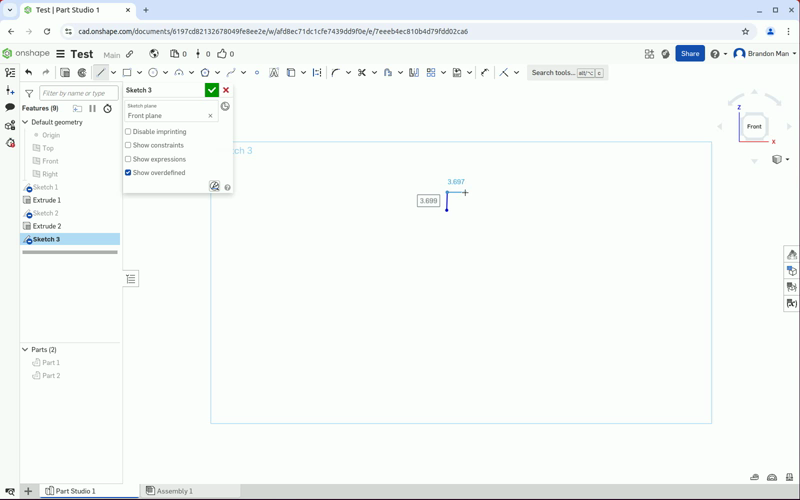
click(465, 192)
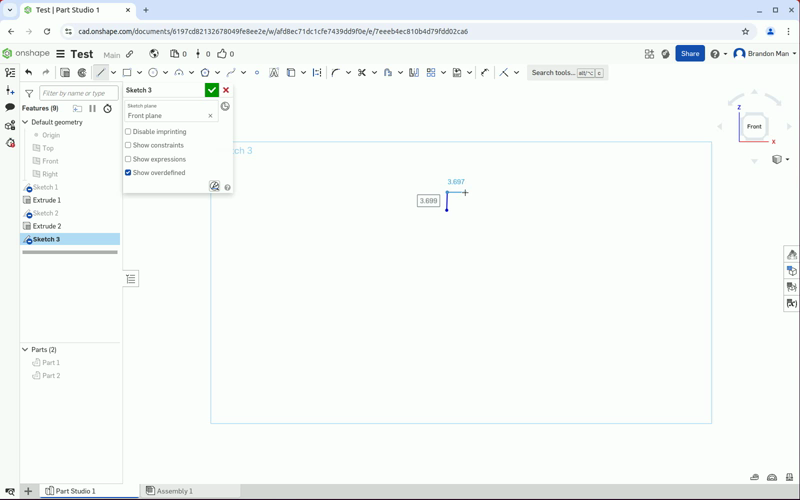
key_up(shift)
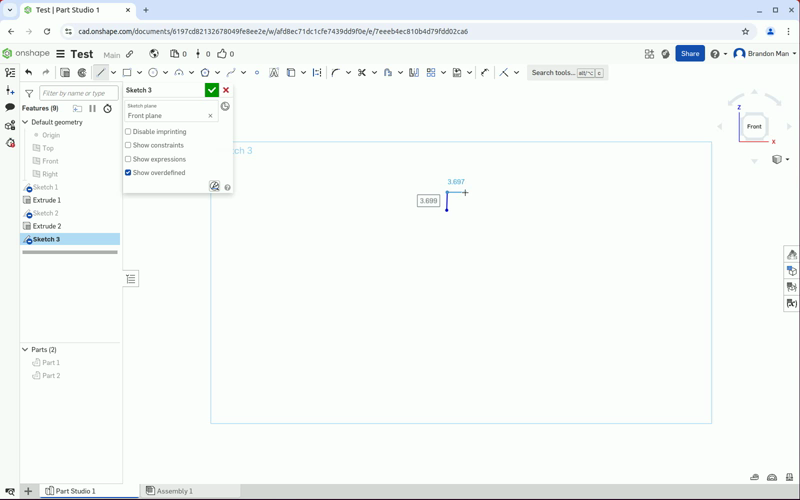
key_down(shift)
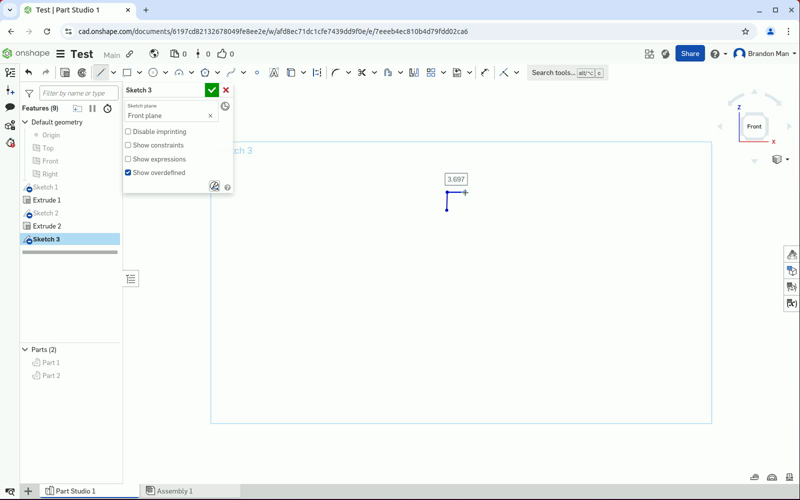
key_up(shift)
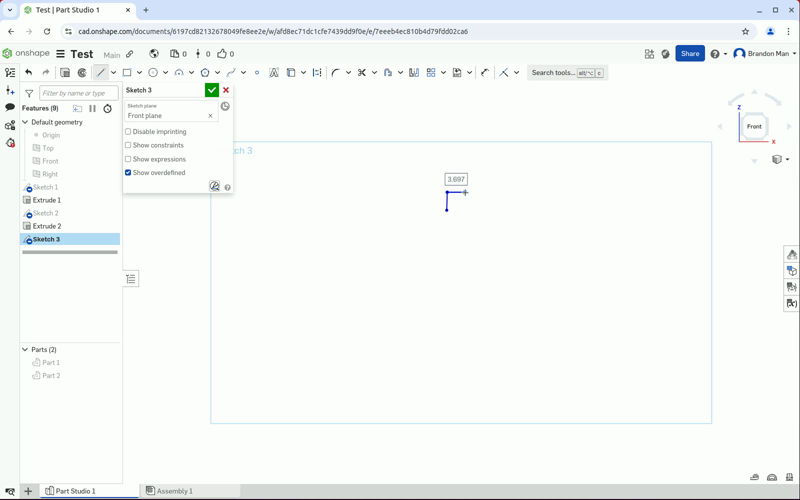
key_down(shift)
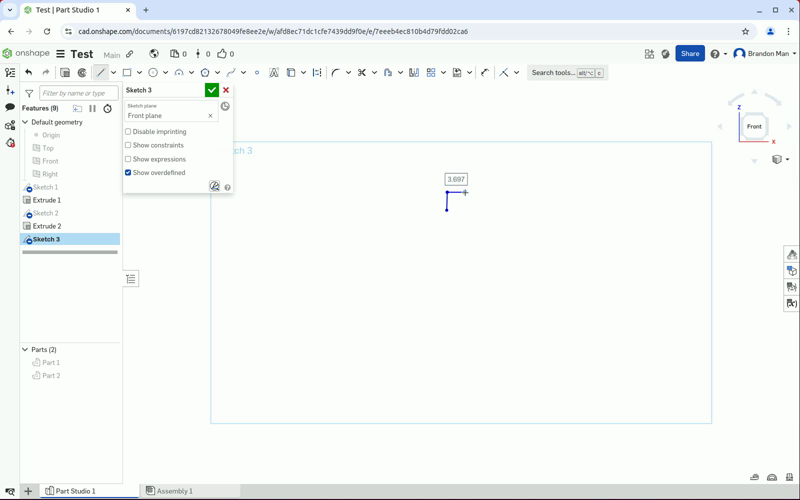
mouse_move(495, 191)
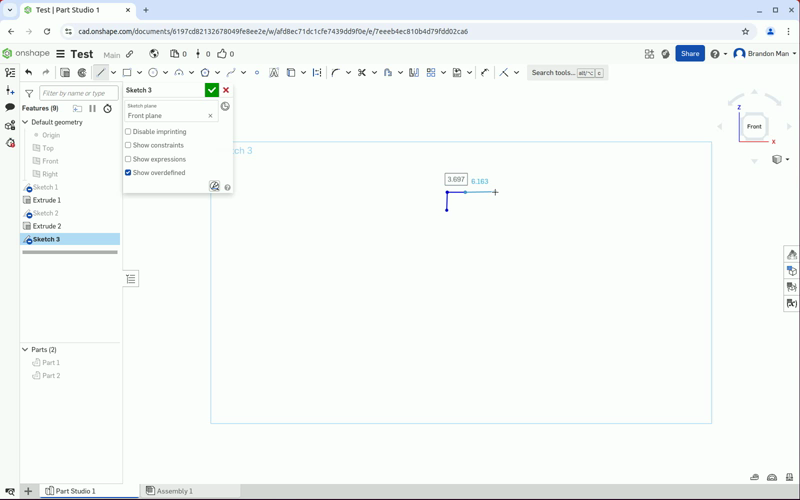
mouse_move(446, 191)
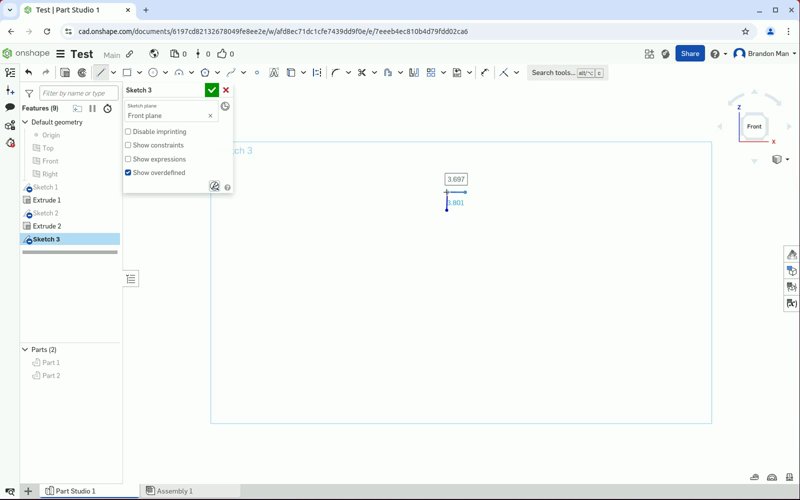
click(446, 191)
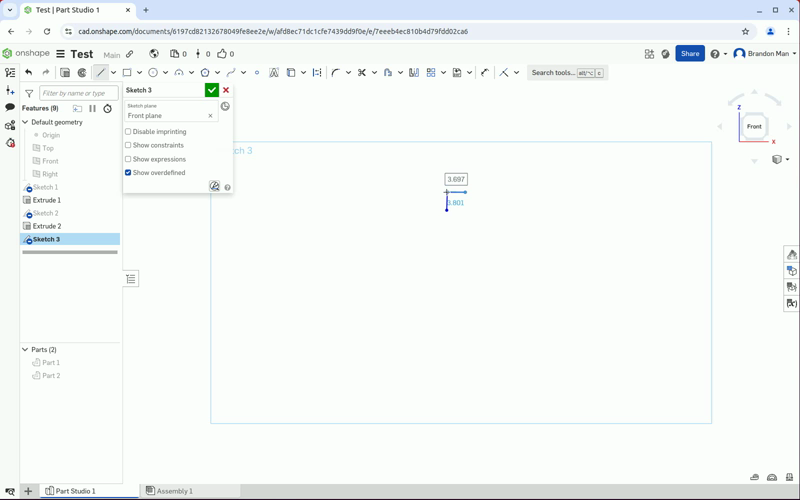
key_up(shift)
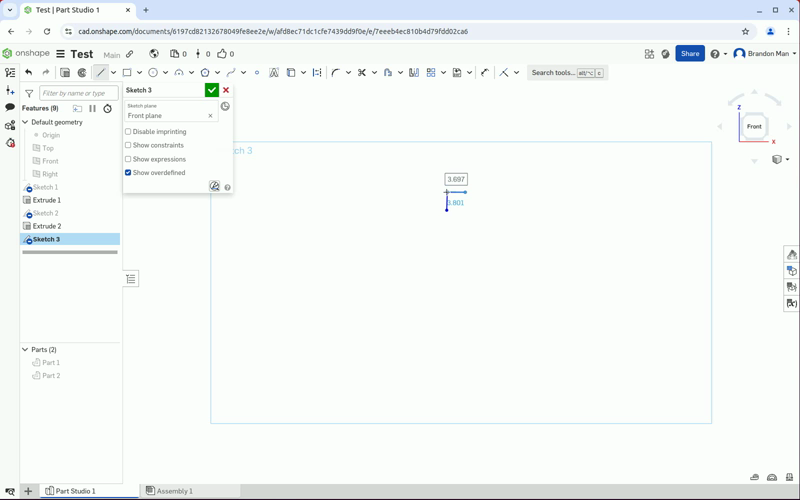
mouse_move(476, 191)
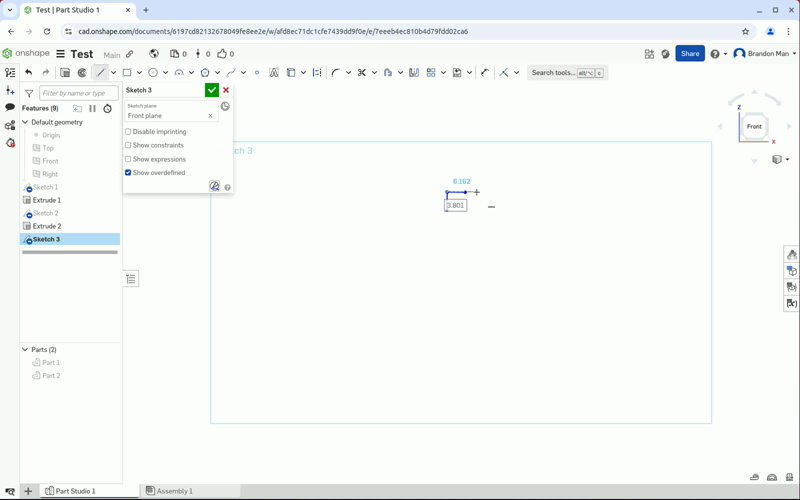
key_down(shift)
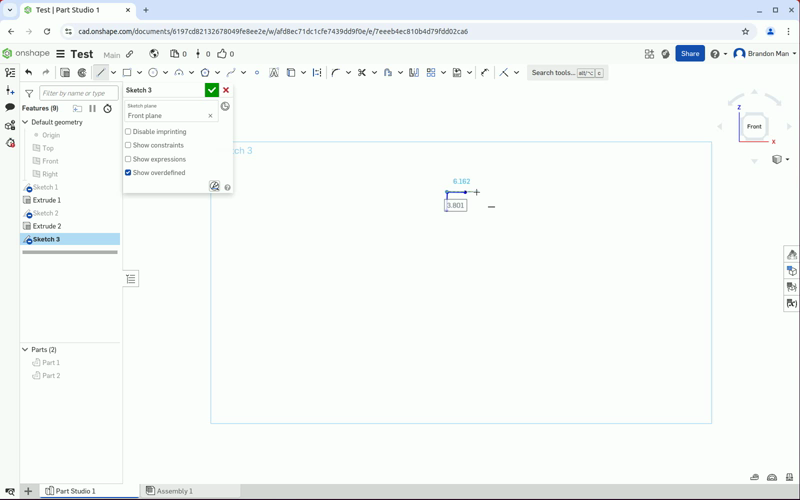
mouse_move(446, 210)
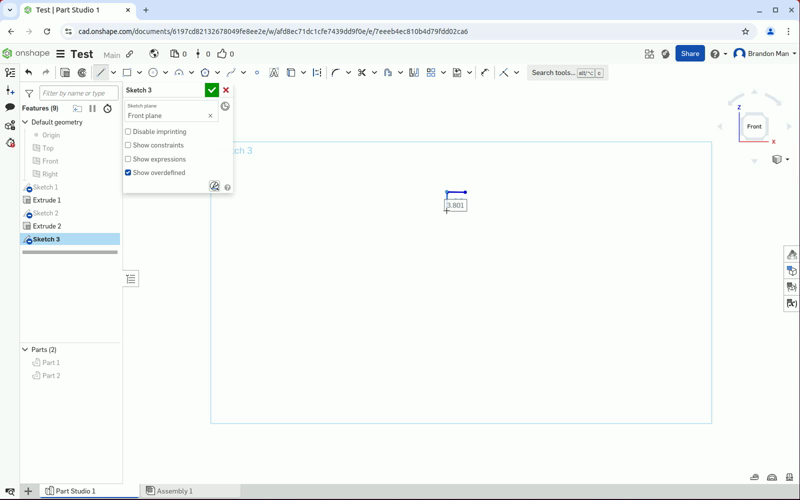
key_up(shift)
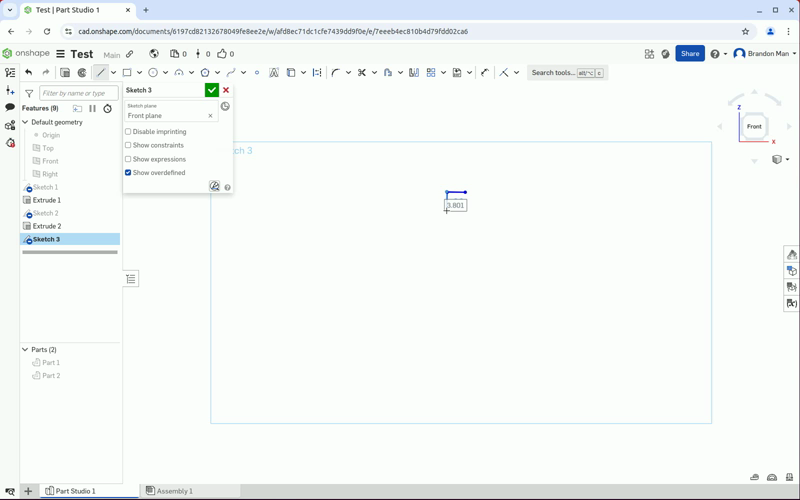
click(446, 210)
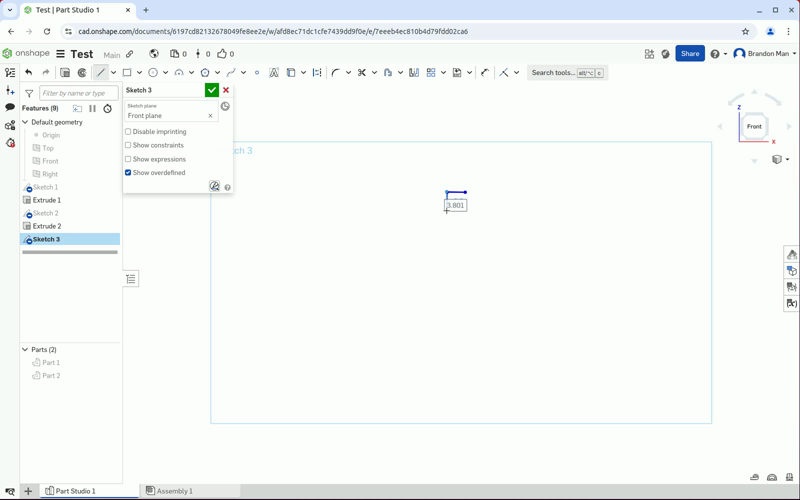
key(esc)
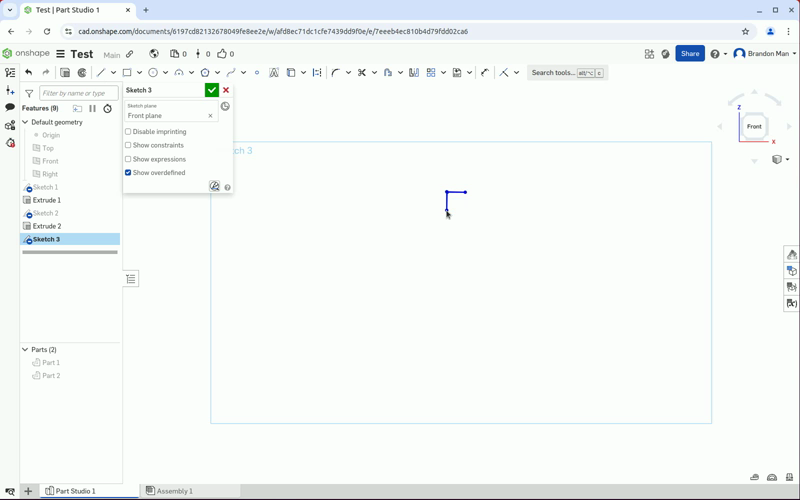
mouse_move(452, 191)
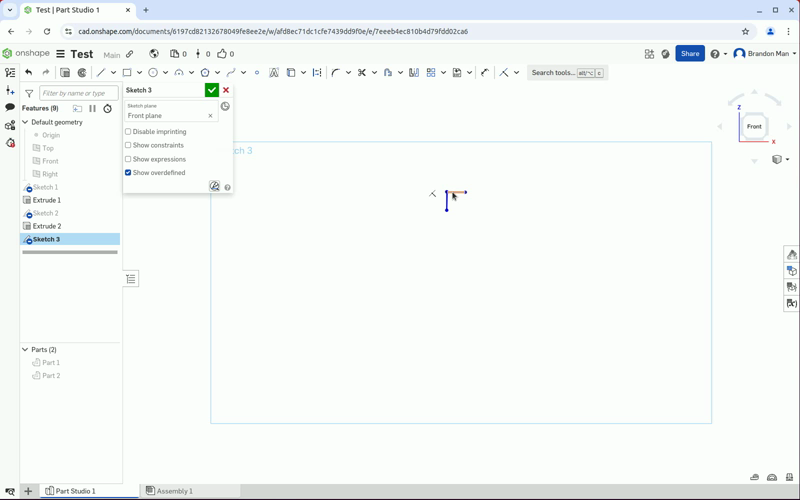
scroll(6)
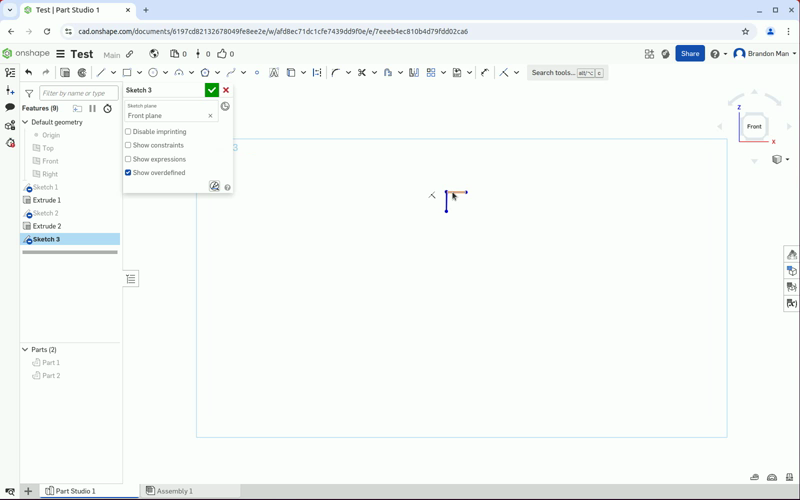
scroll(6)
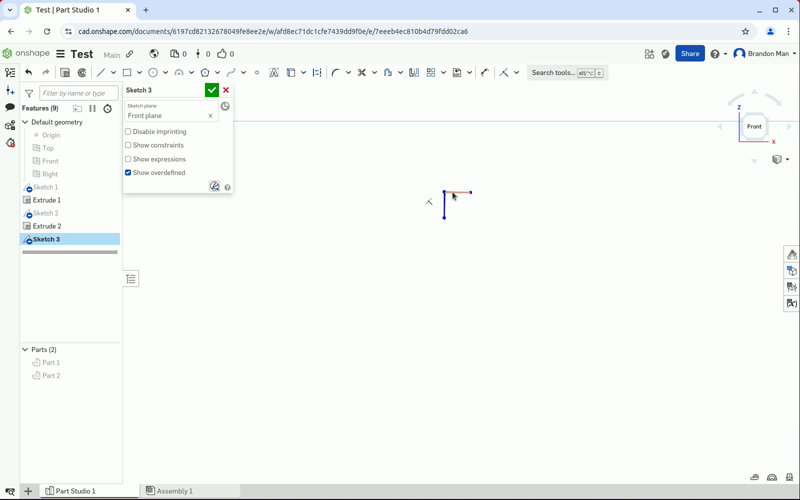
scroll(6)
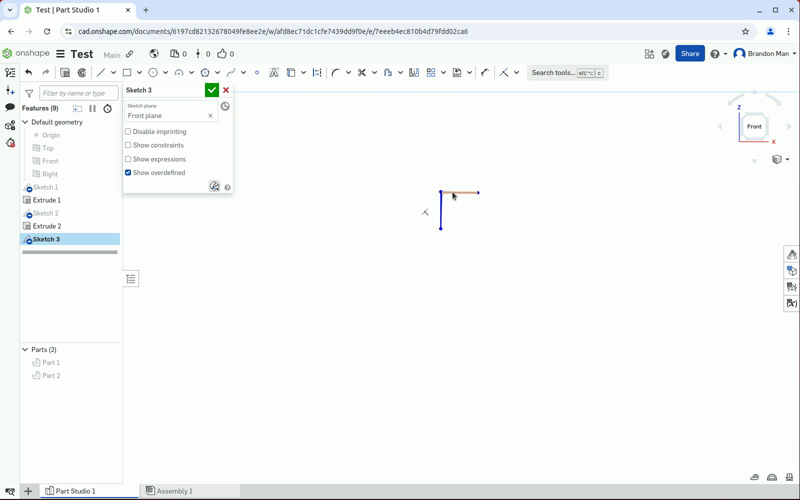
scroll(6)
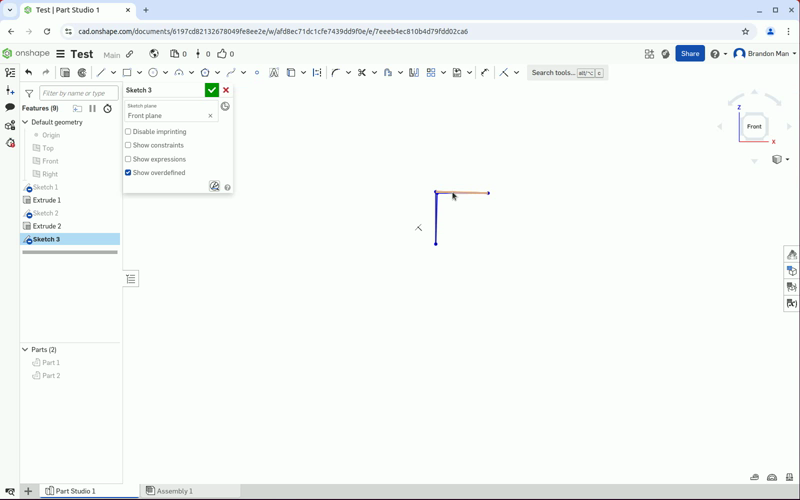
scroll(6)
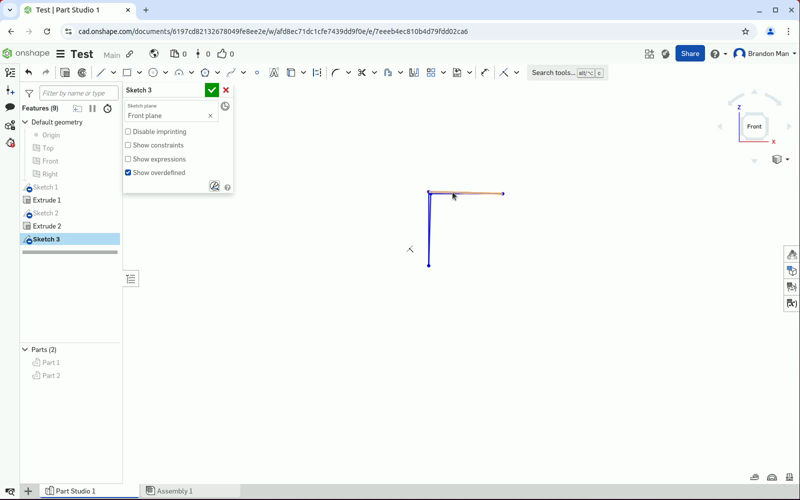
scroll(6)
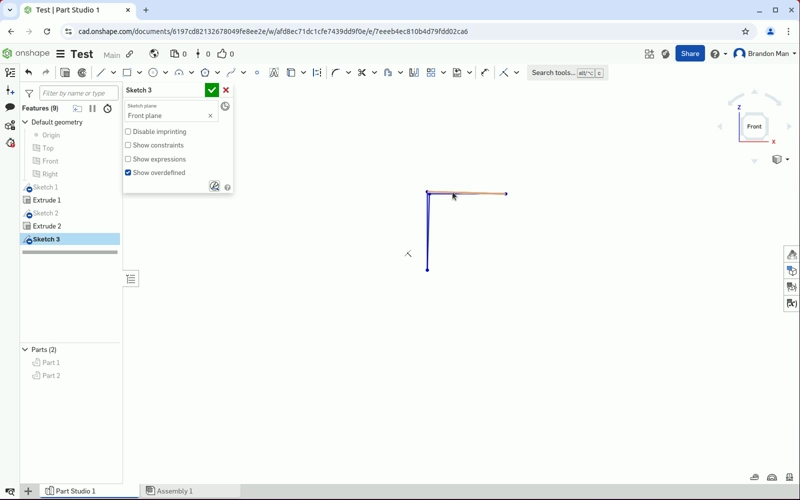
scroll(6)
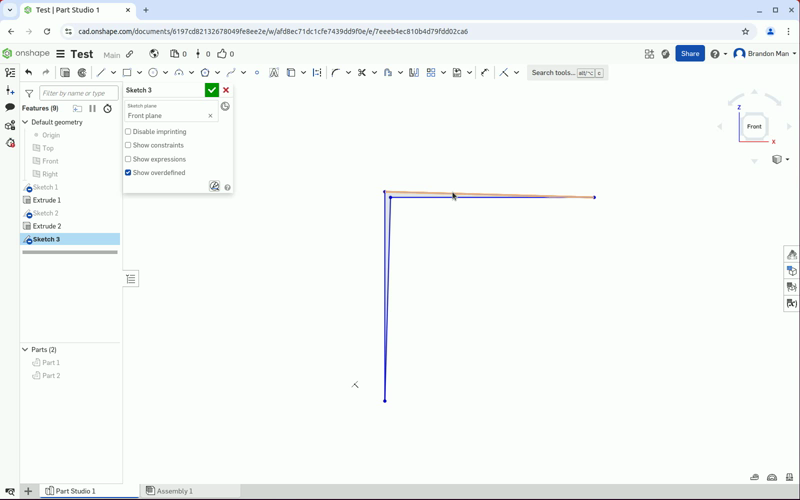
click(452, 191)
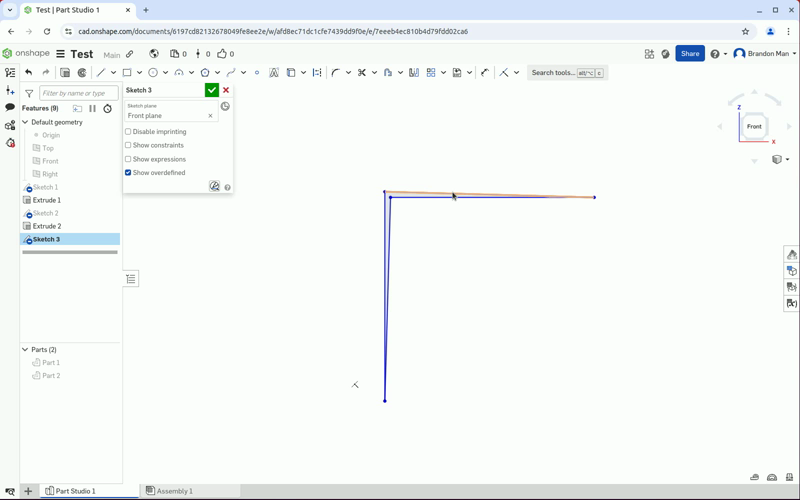
scroll(-6)
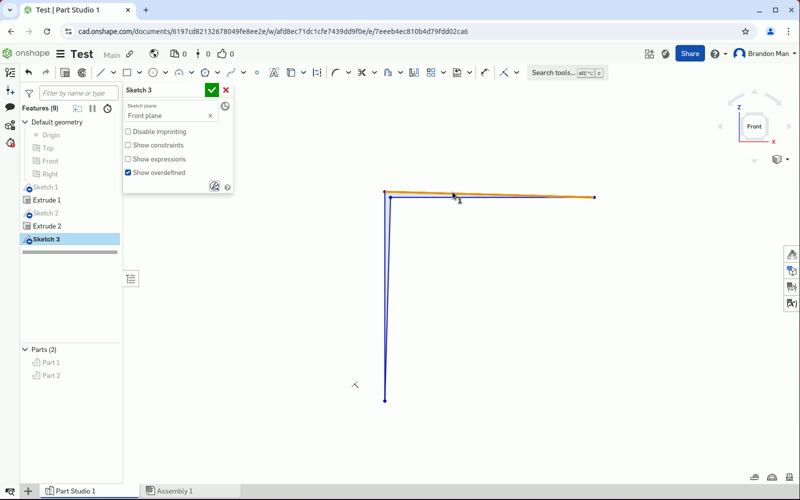
scroll(-6)
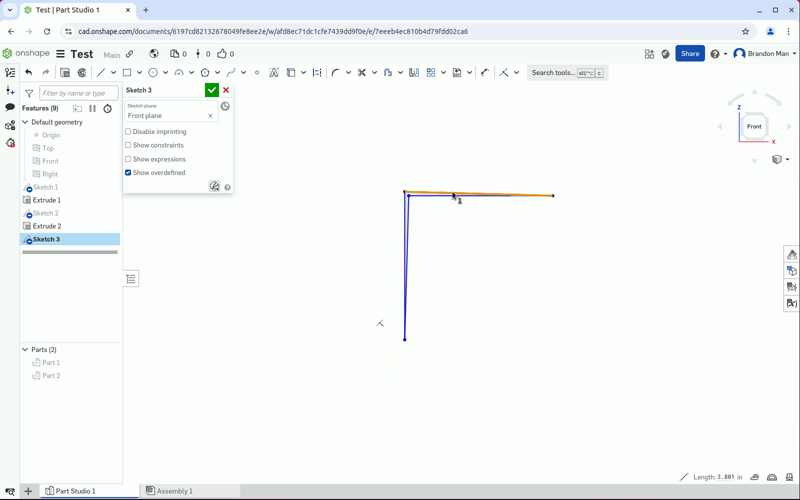
scroll(-6)
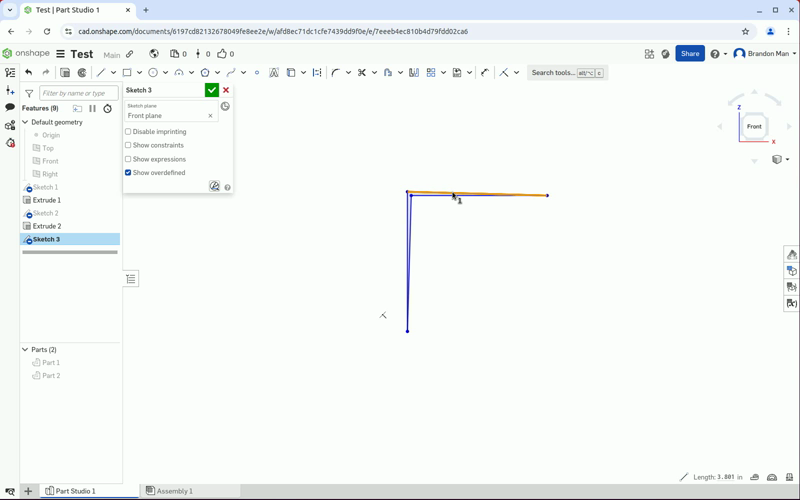
scroll(-6)
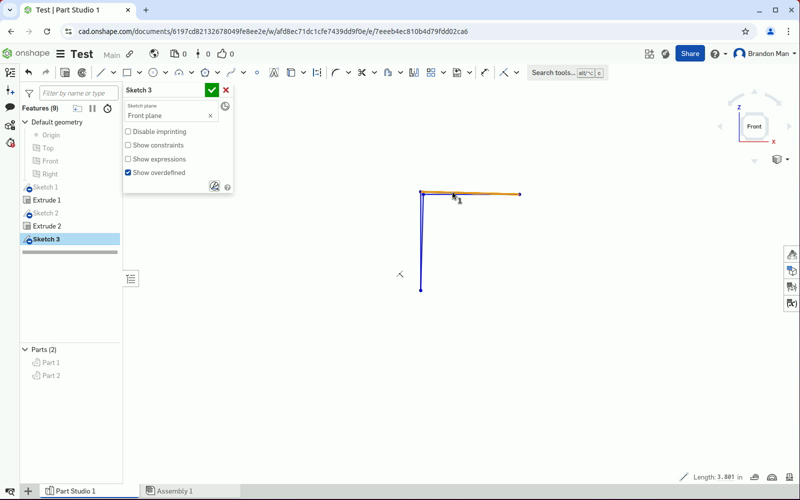
scroll(-6)
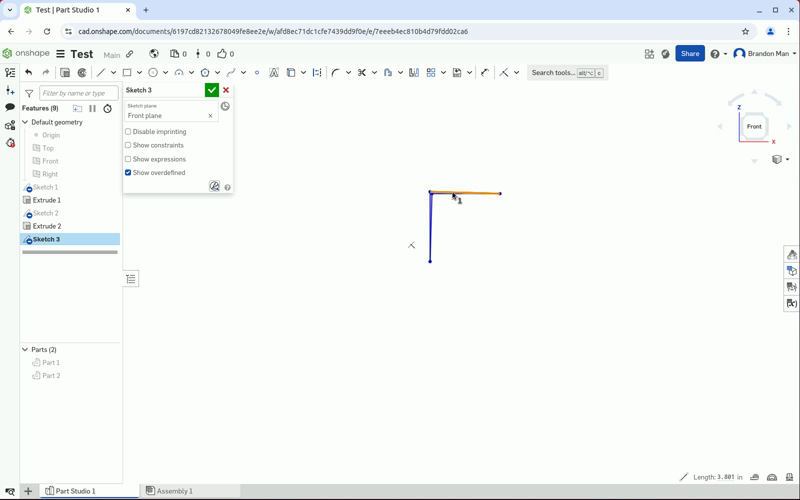
scroll(-6)
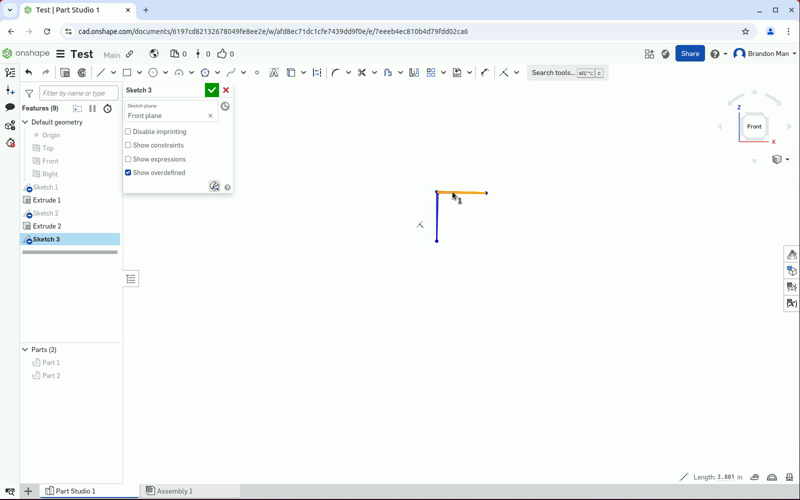
scroll(-6)
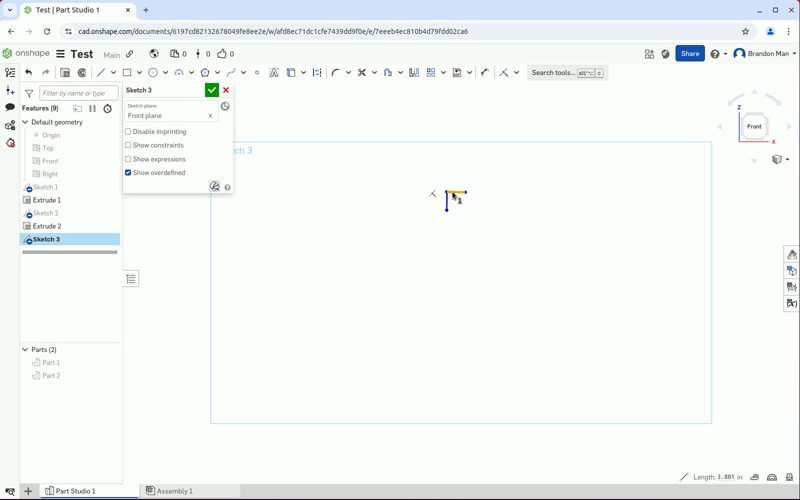
mouse_move(73, 352)
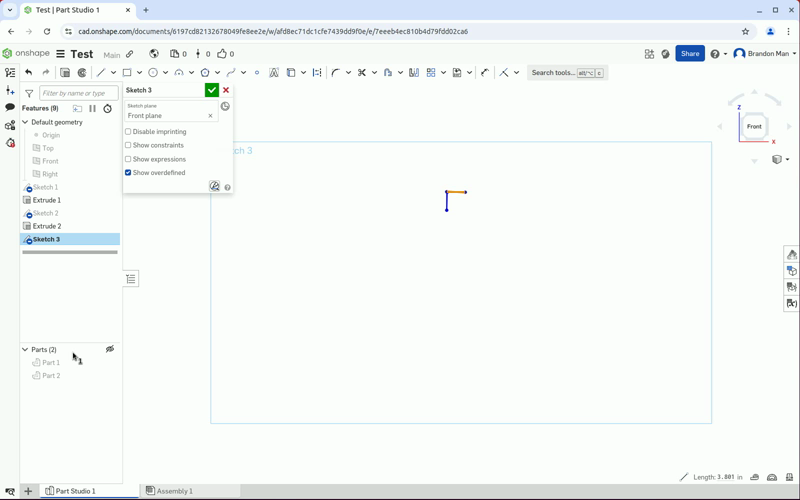
key(shift+y)
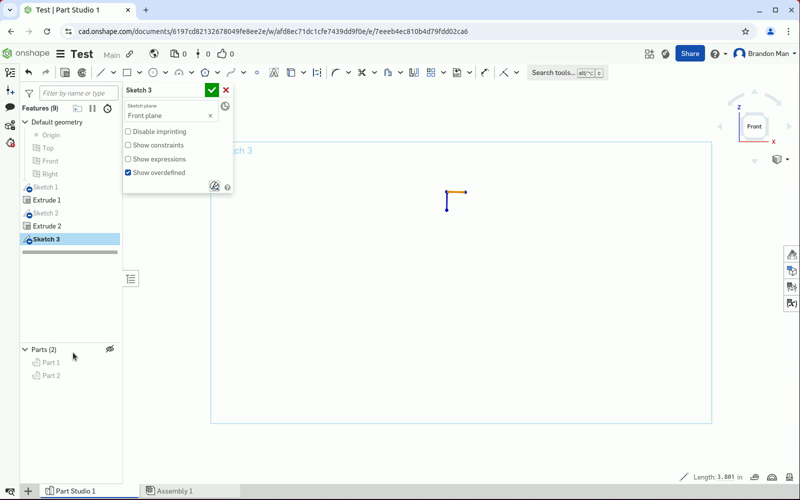
key(shift+e)
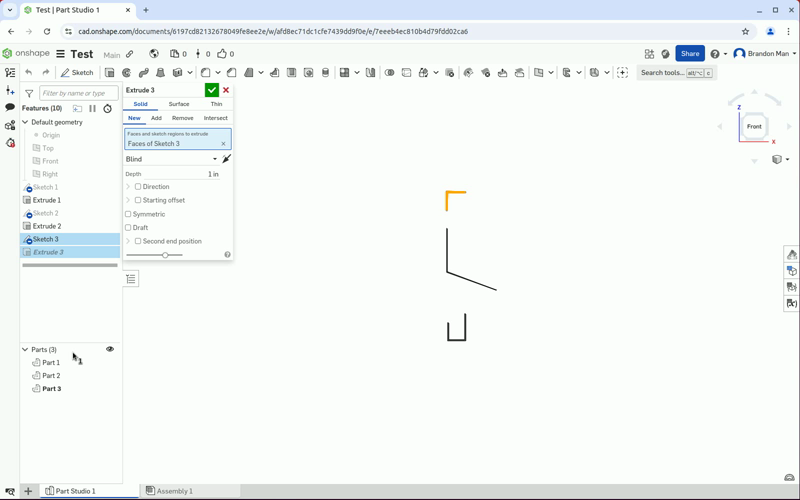
mouse_move(143, 106)
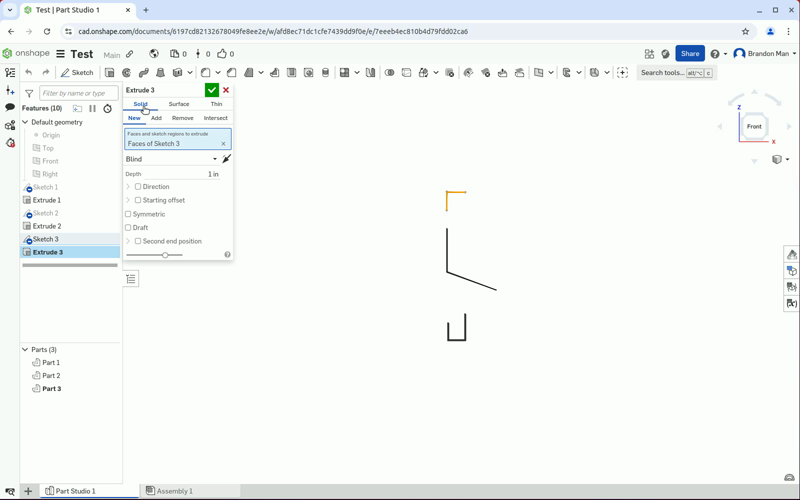
click(143, 106)
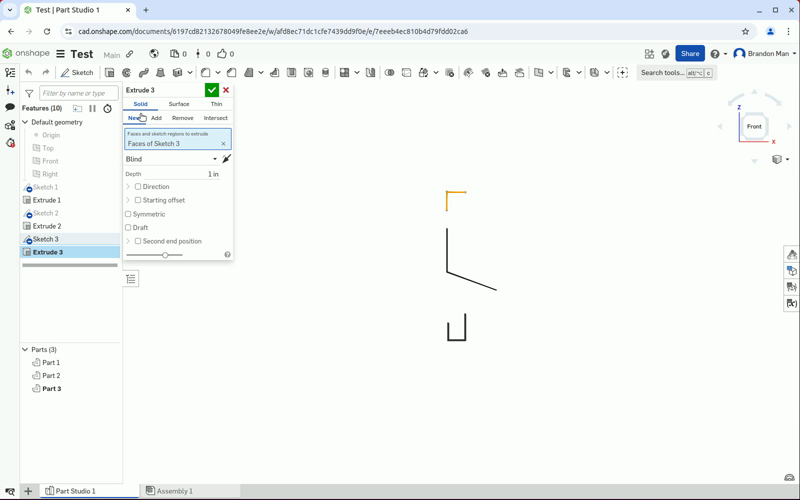
mouse_move(137, 120)
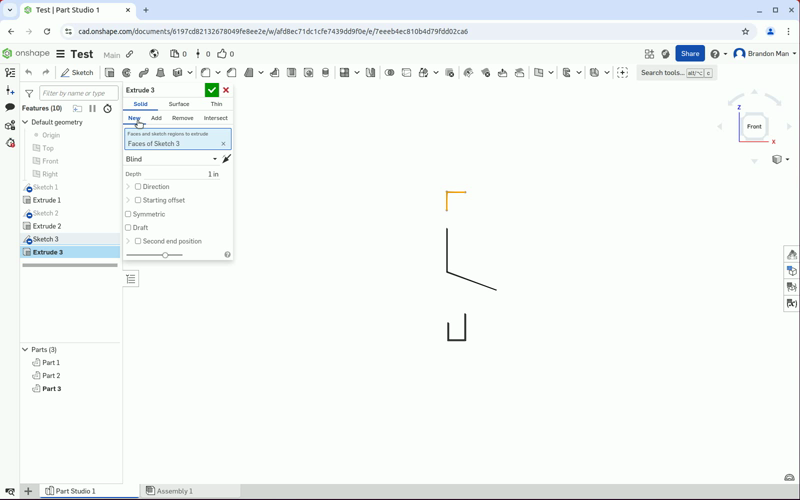
click(137, 120)
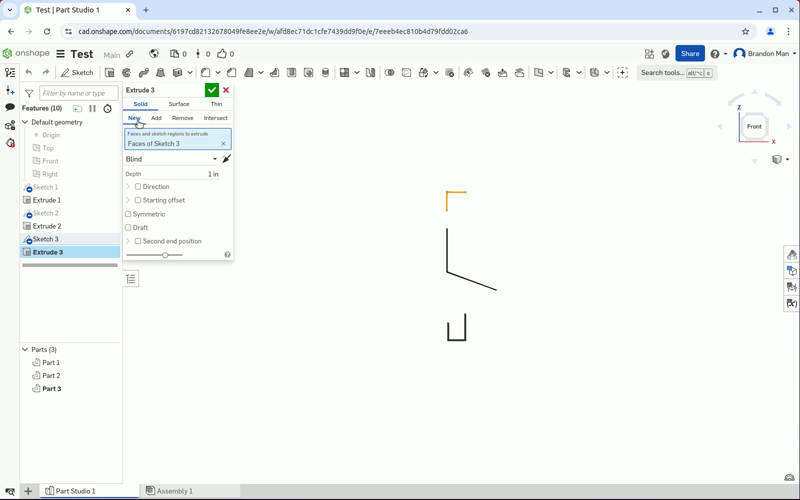
key(tab, 4)
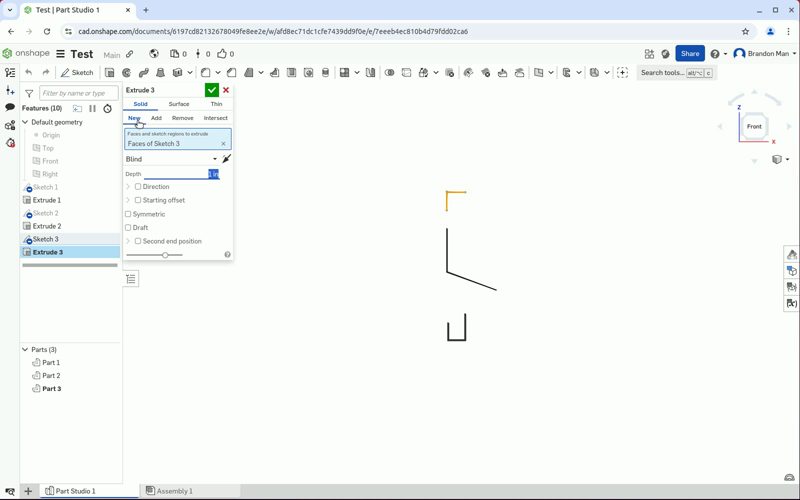
text(2.166)
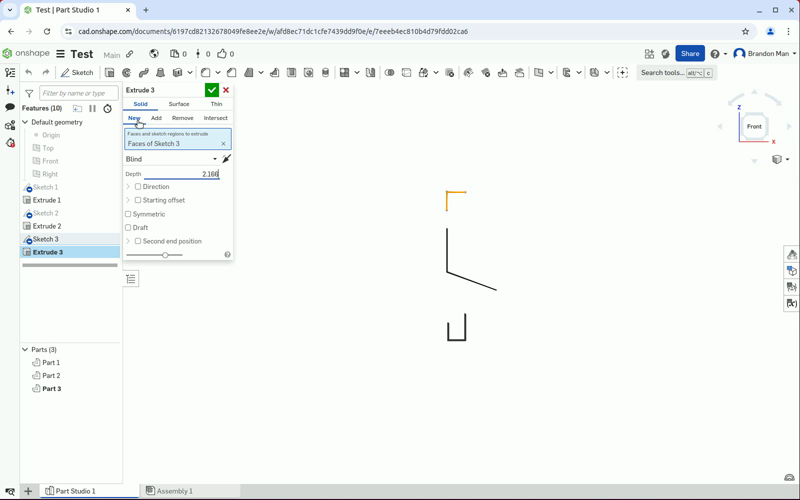
key(enter)
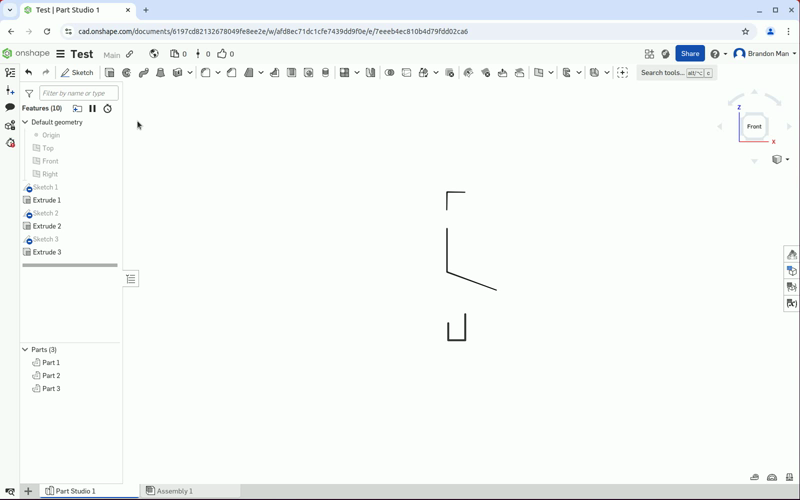
key(shift+h)
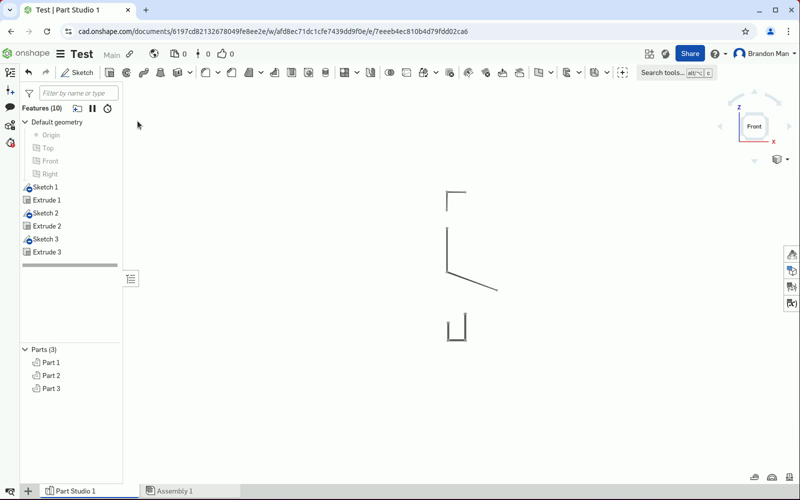
key(shift+h)
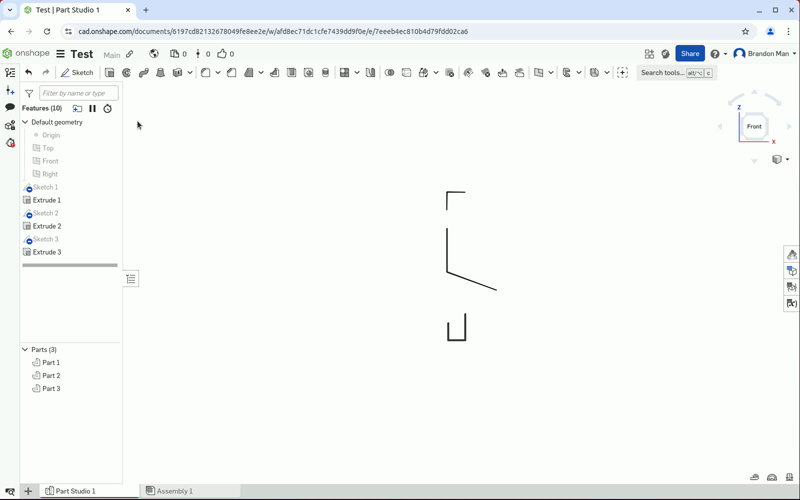
mouse_move(73, 189)
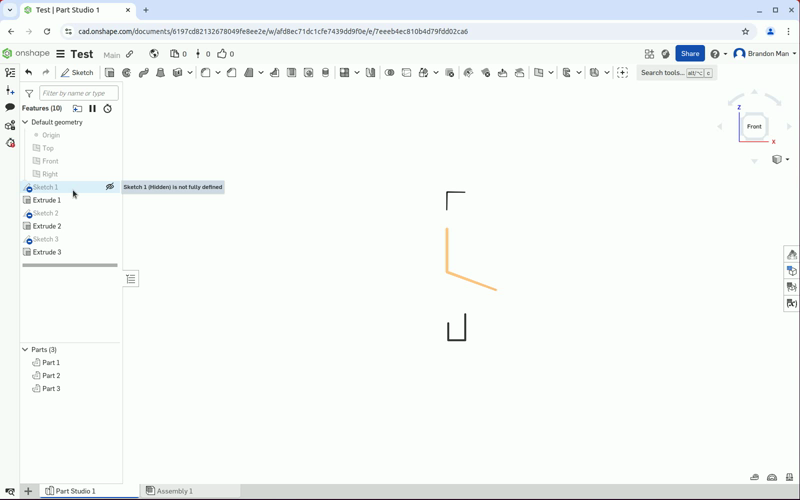
click(73, 189)
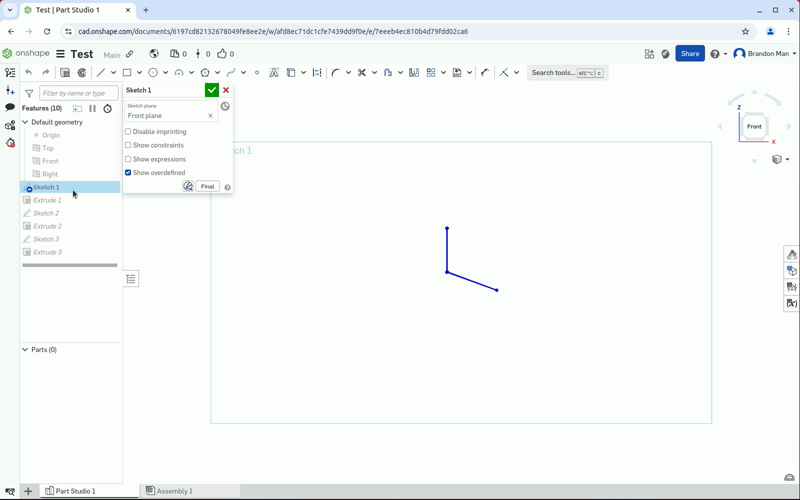
mouse_move(229, 92)
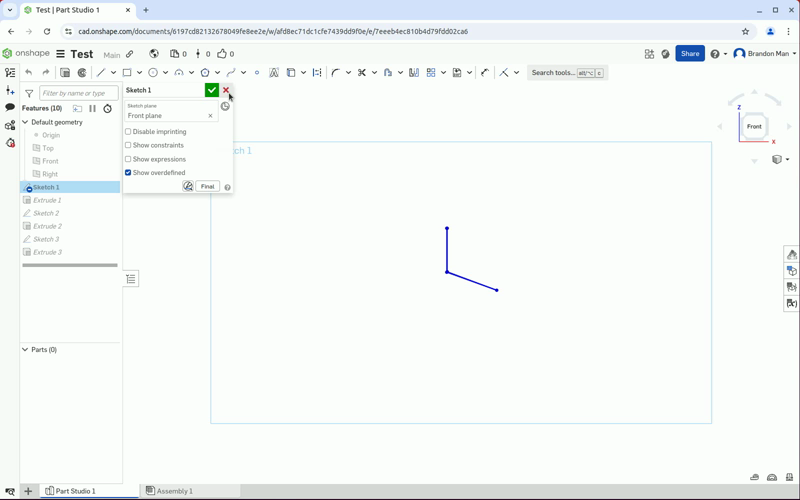
click(229, 92)
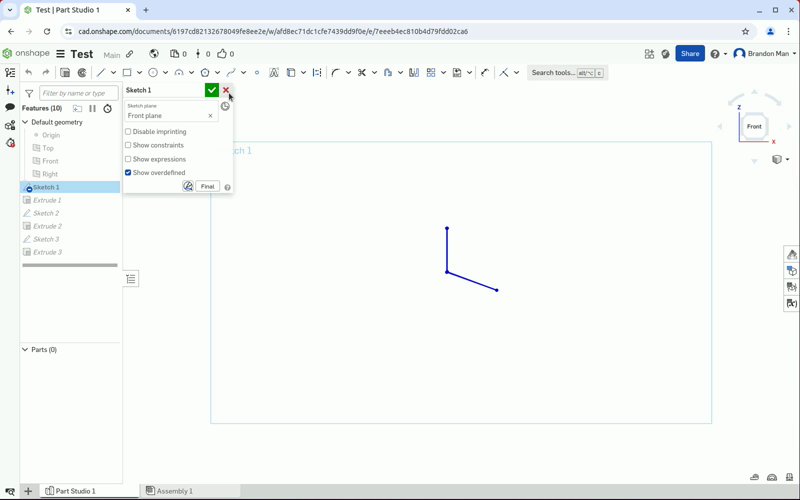
key(shift+s)
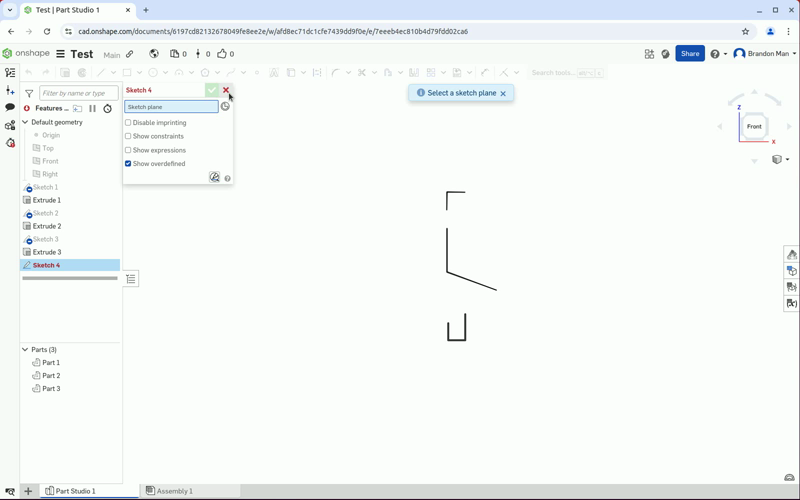
mouse_move(73, 163)
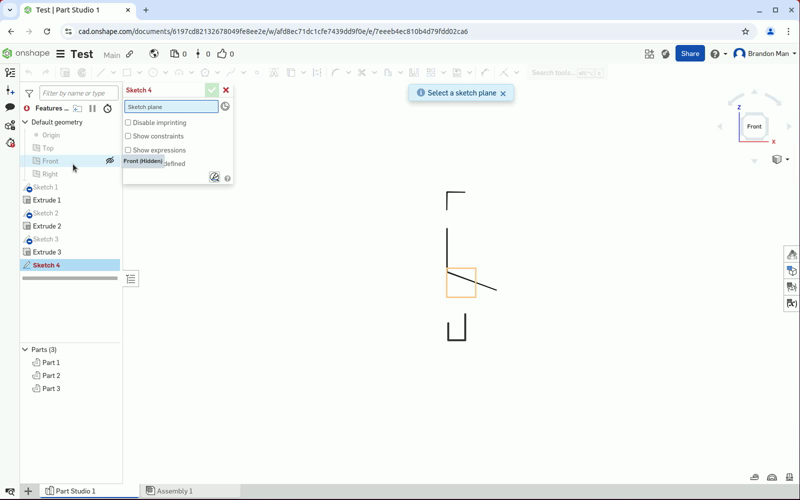
click(73, 163)
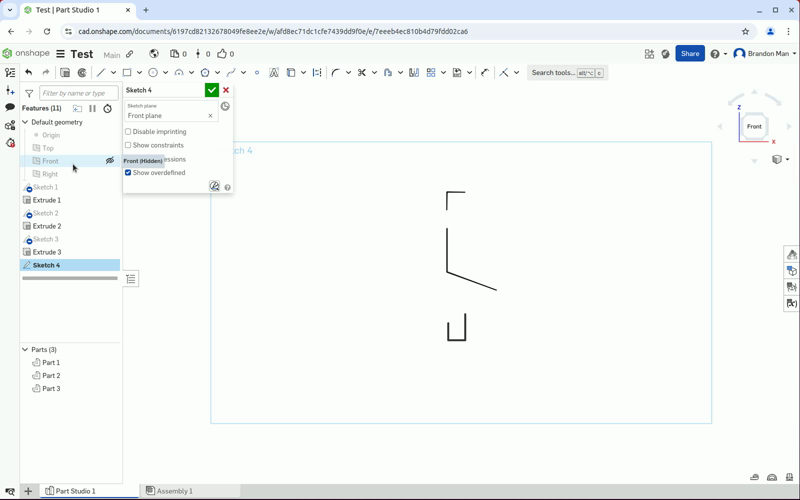
mouse_move(73, 352)
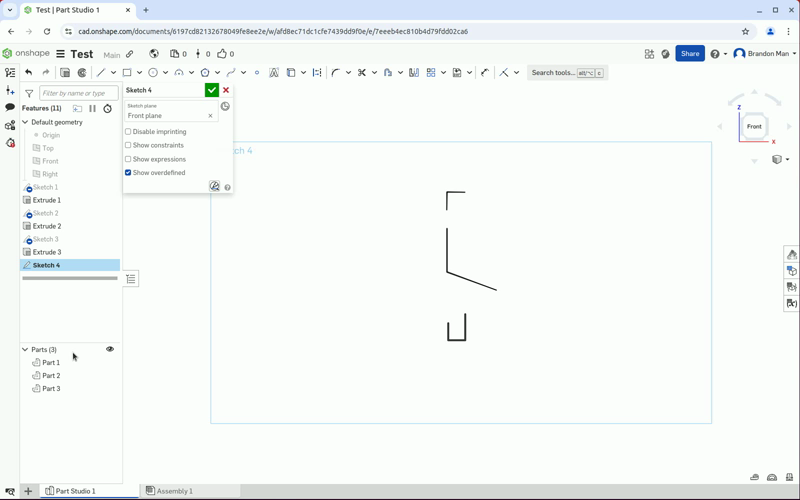
key(y)
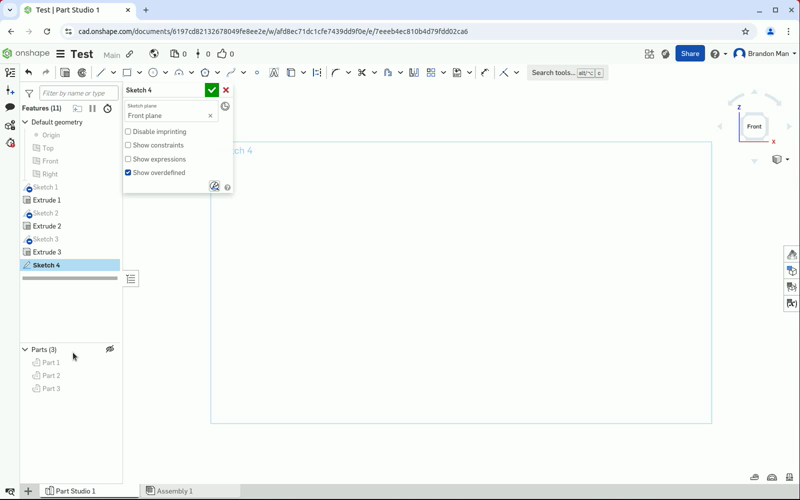
key(l)
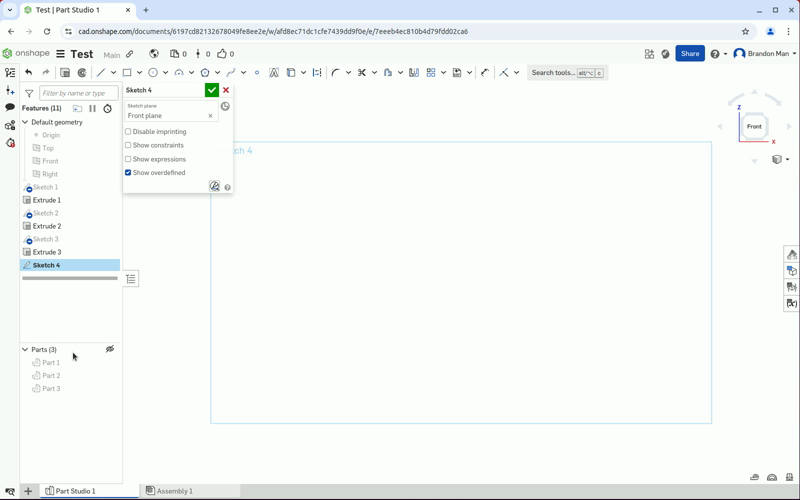
key_down(shift)
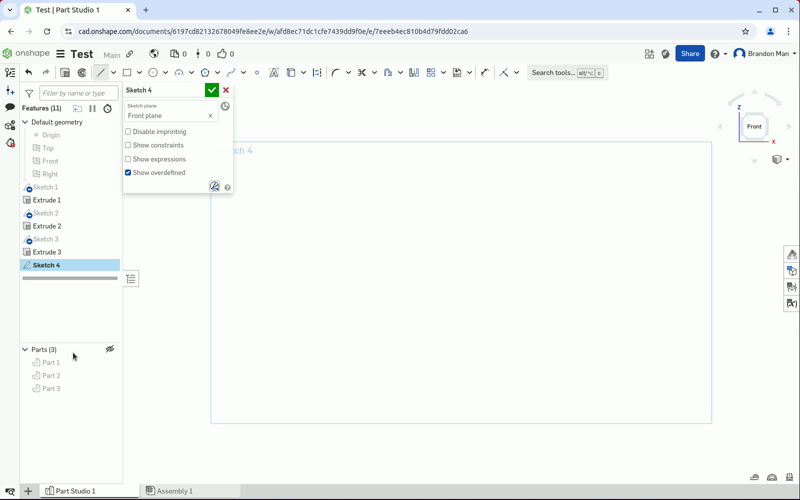
mouse_move(512, 213)
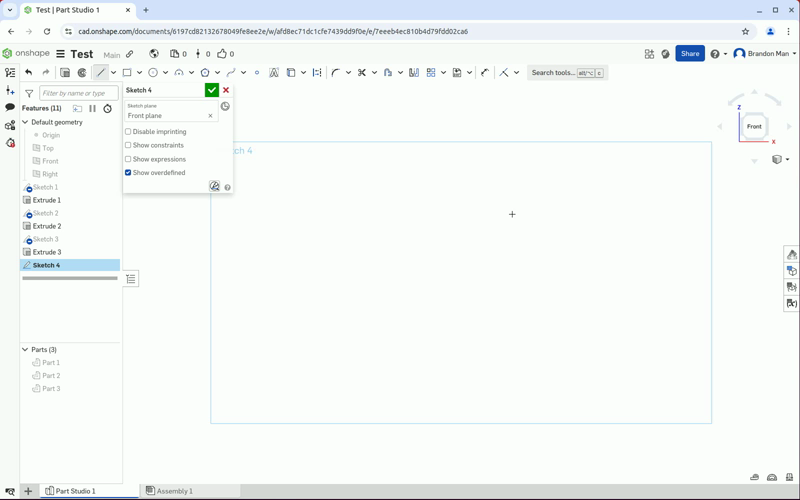
click(512, 213)
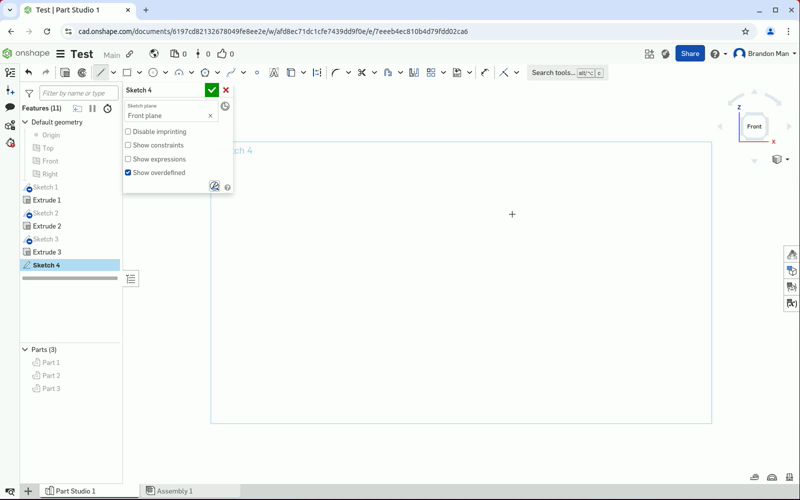
key_up(shift)
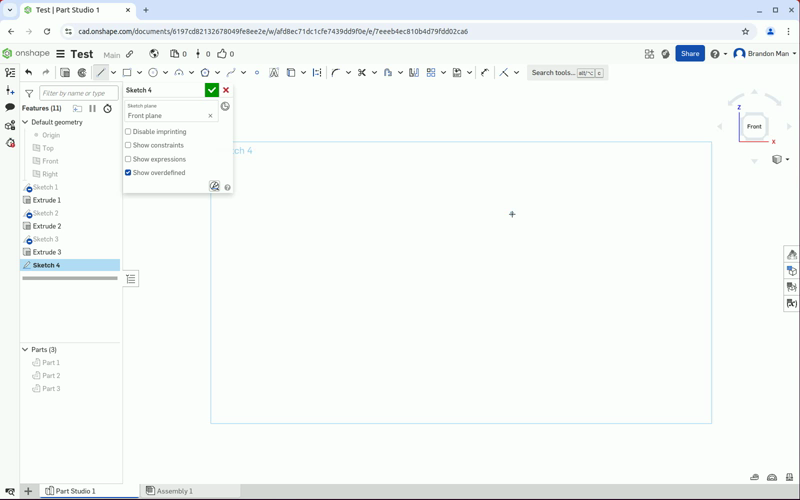
key_down(shift)
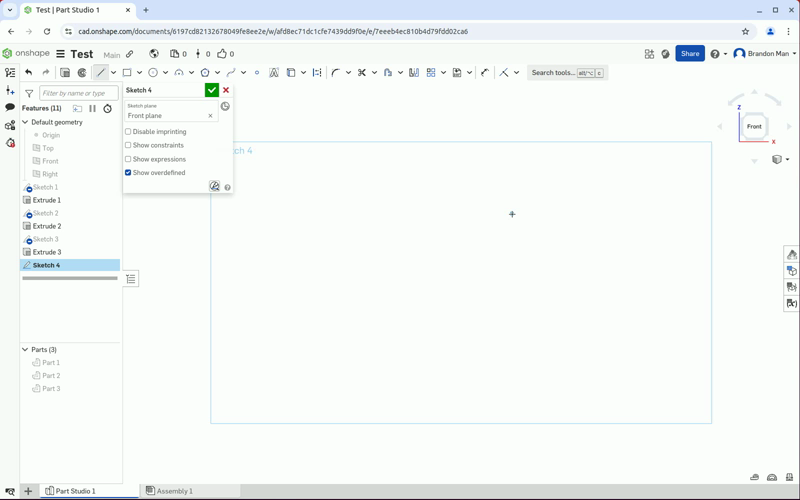
mouse_move(542, 213)
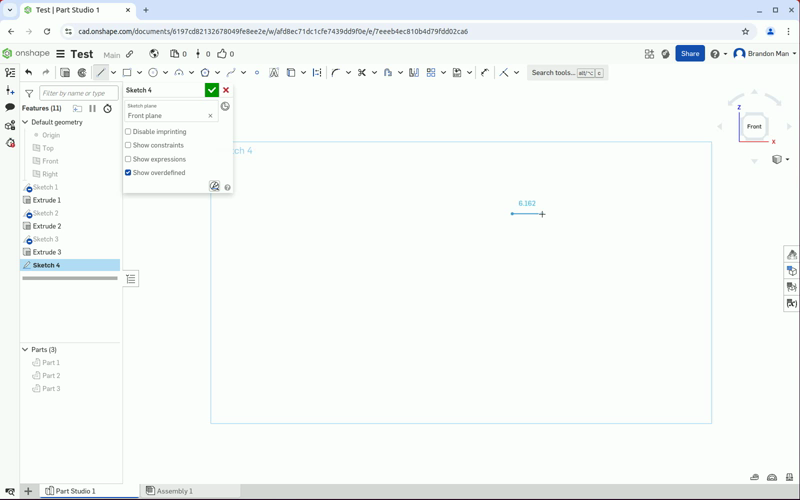
mouse_move(534, 213)
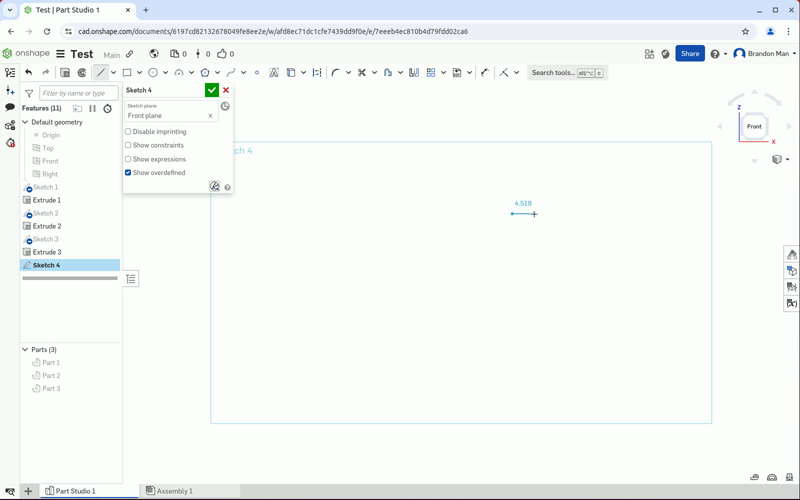
click(534, 213)
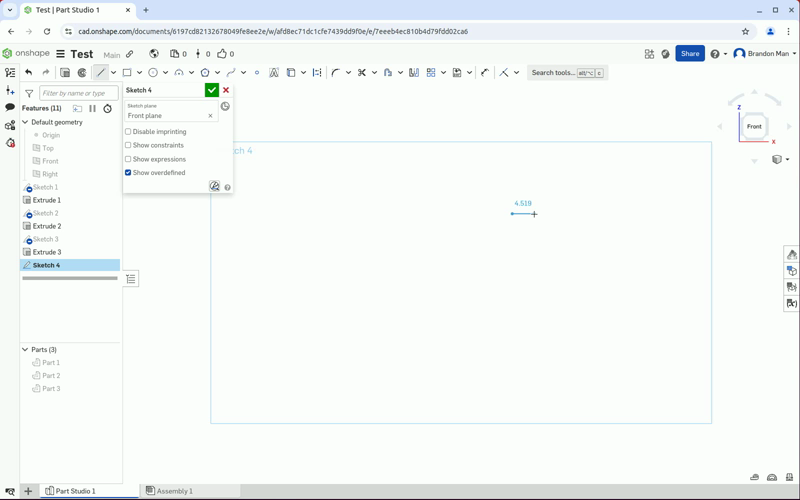
key_up(shift)
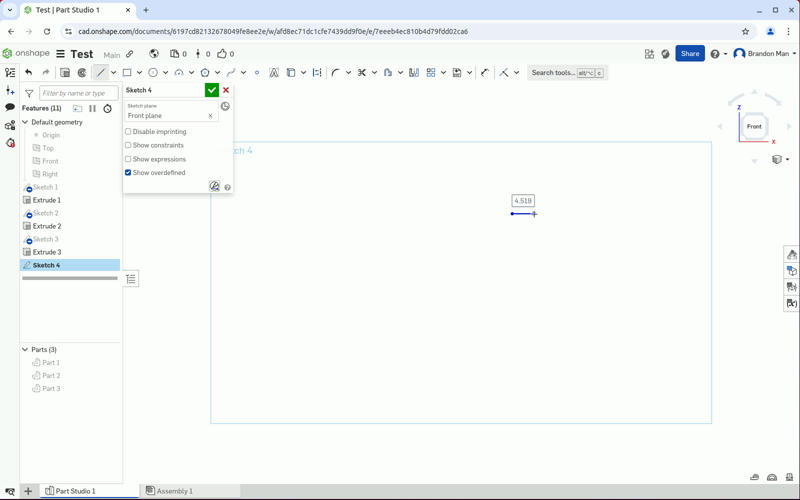
key_down(shift)
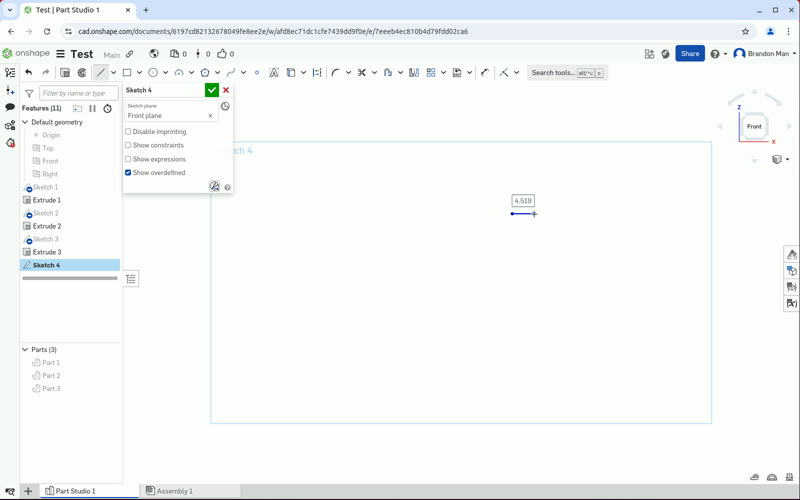
mouse_move(564, 213)
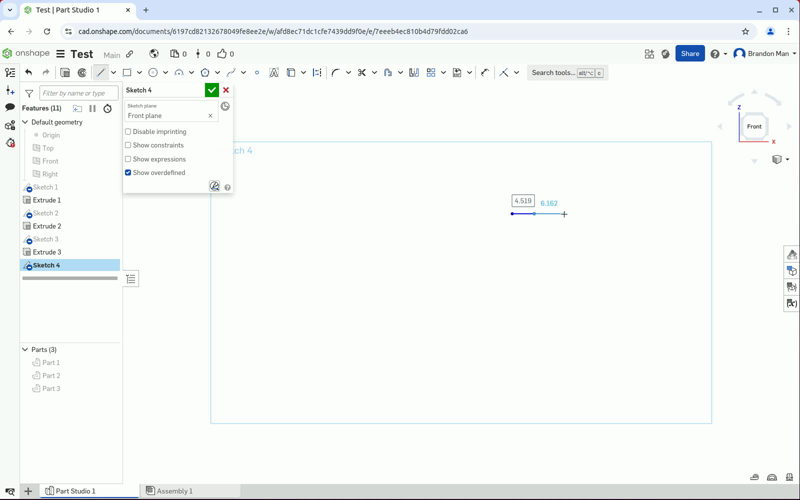
mouse_move(534, 213)
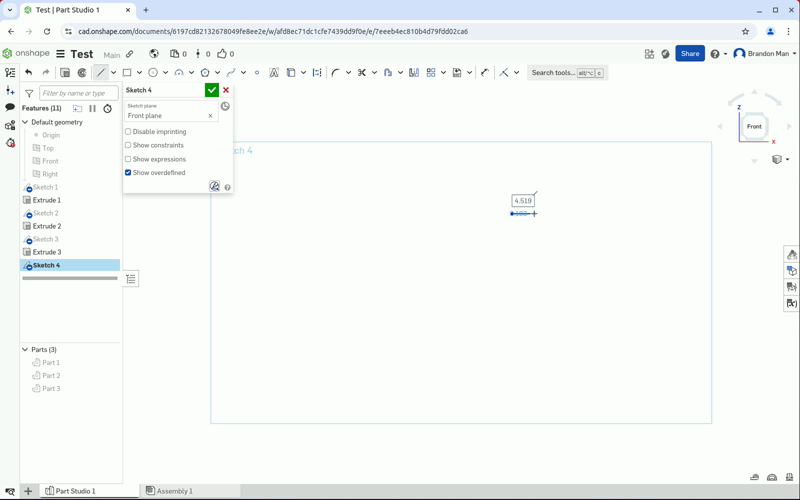
scroll(6)
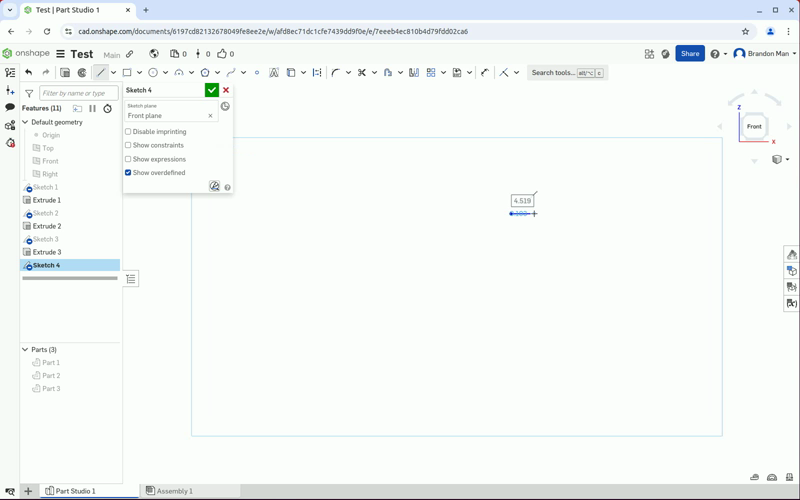
scroll(6)
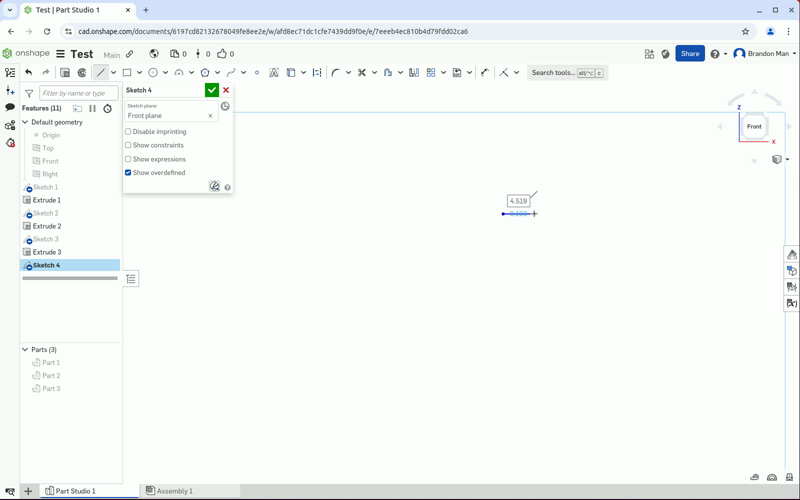
scroll(6)
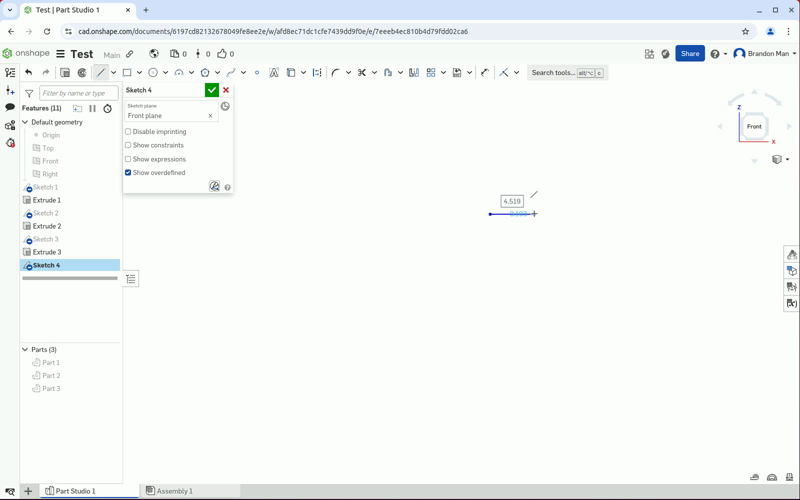
scroll(6)
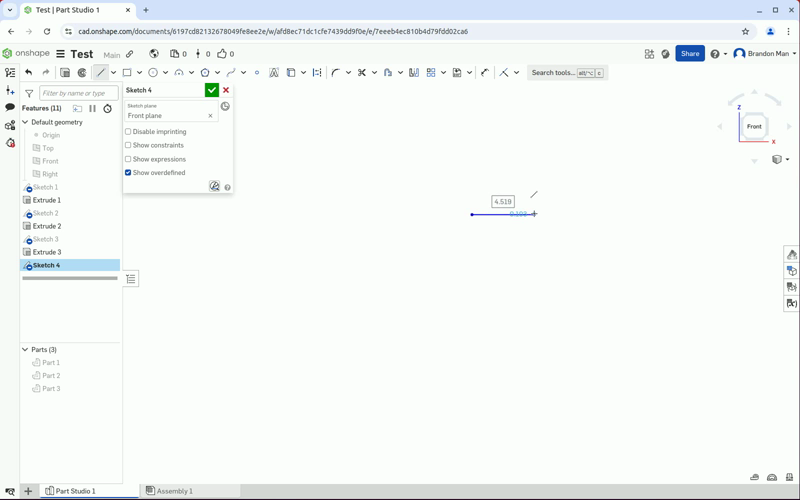
scroll(6)
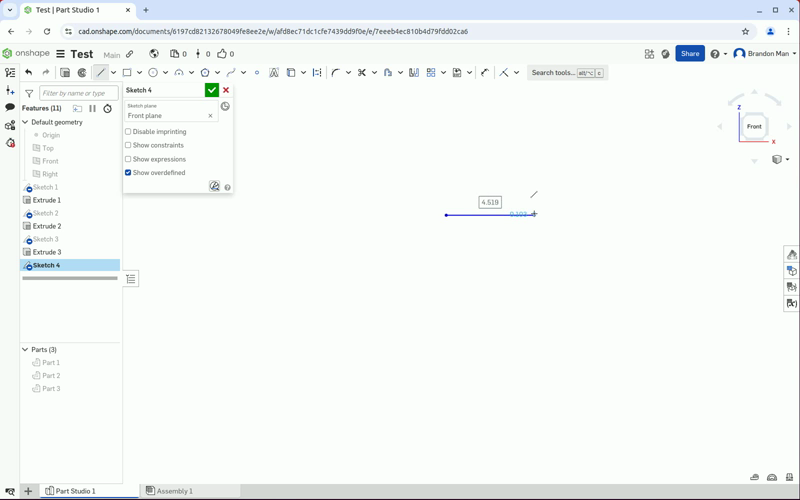
scroll(6)
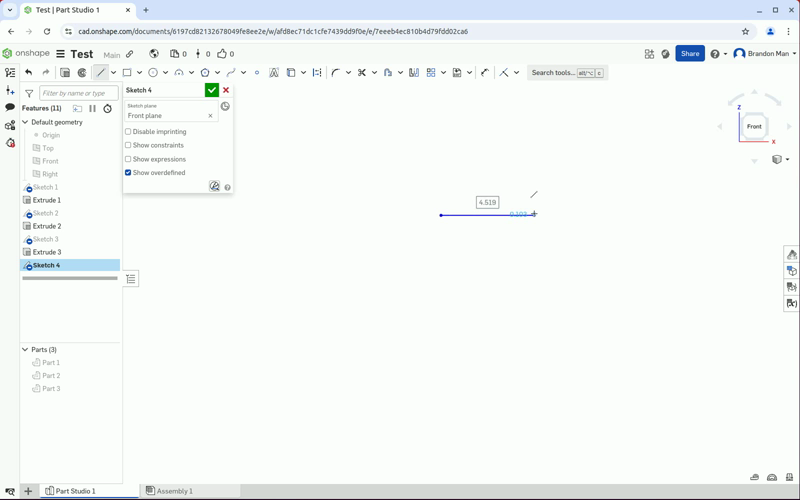
scroll(6)
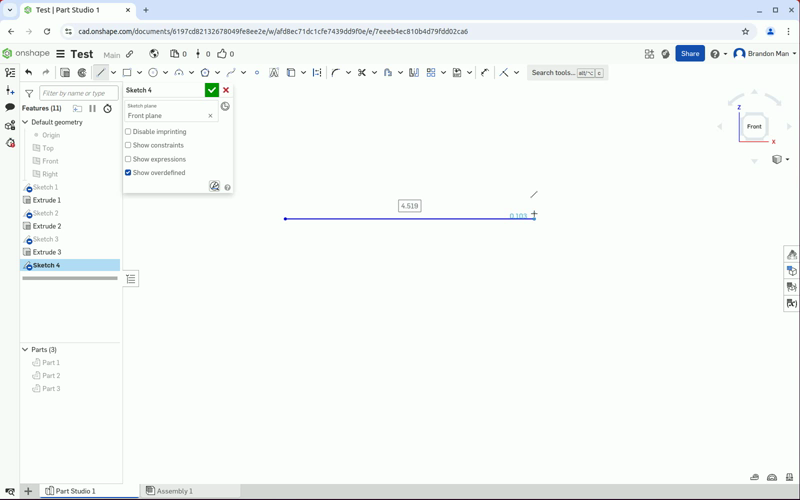
click(534, 213)
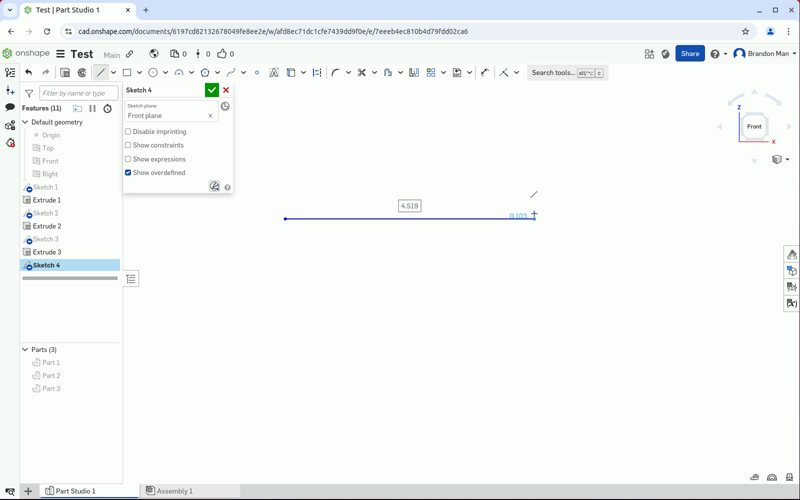
scroll(-6)
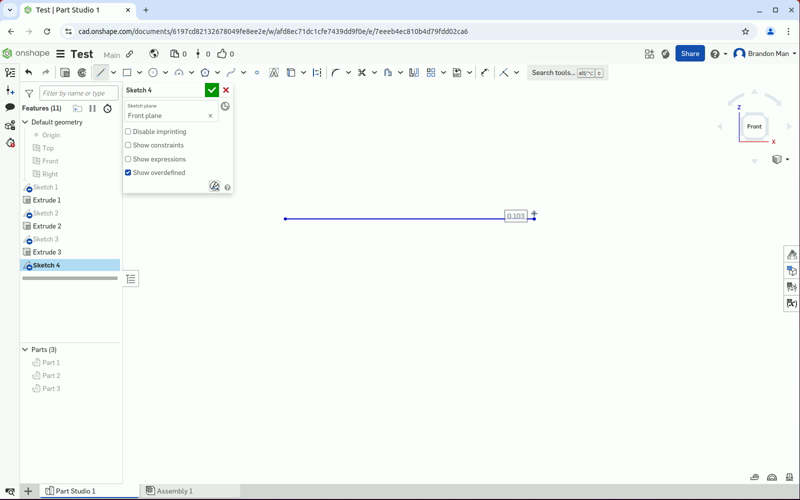
scroll(-6)
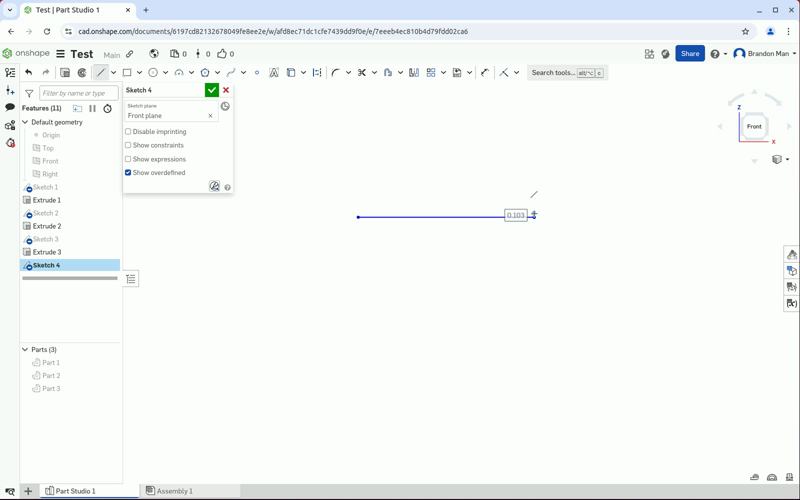
scroll(-6)
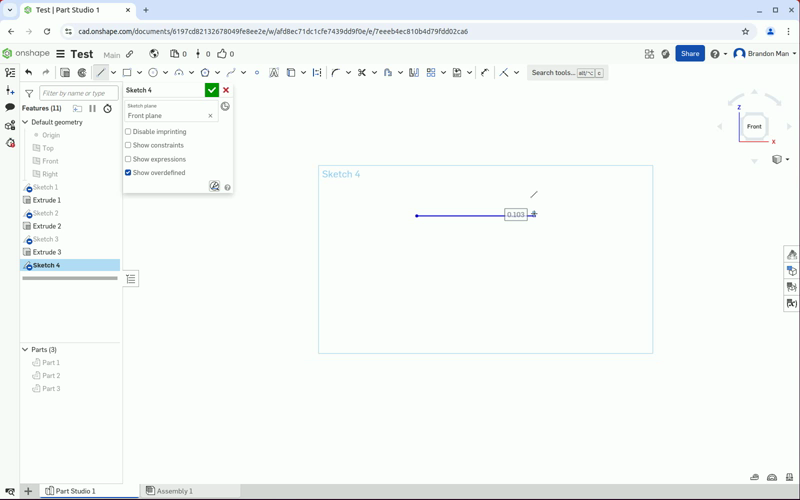
scroll(-6)
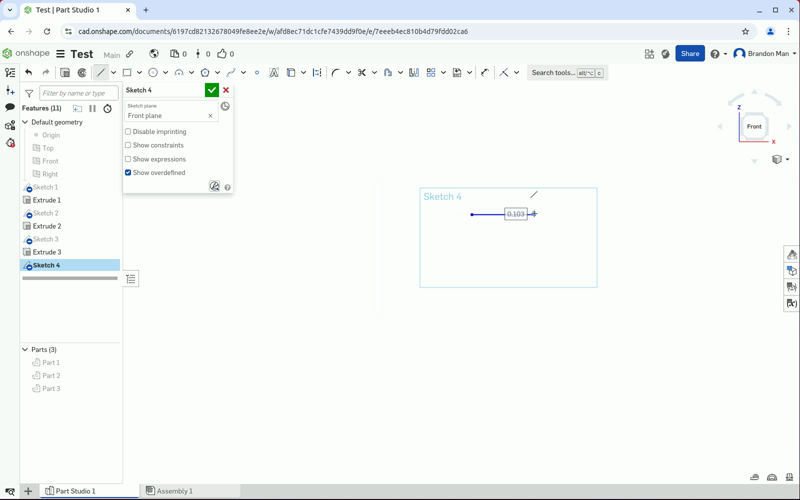
scroll(-6)
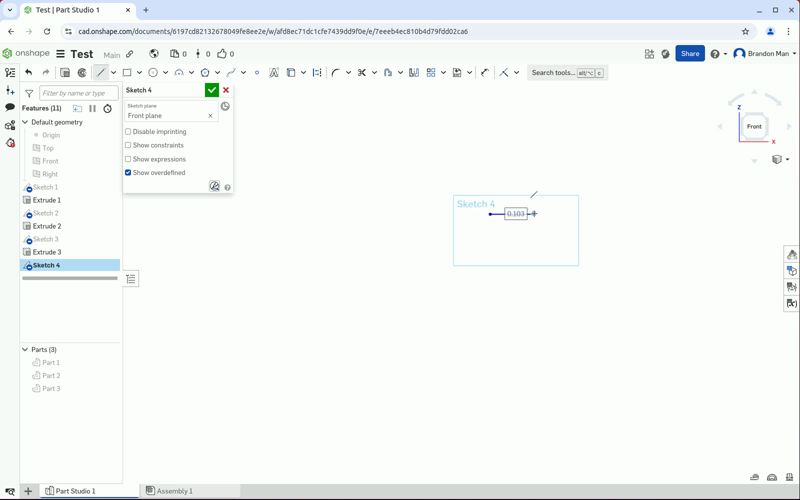
scroll(-6)
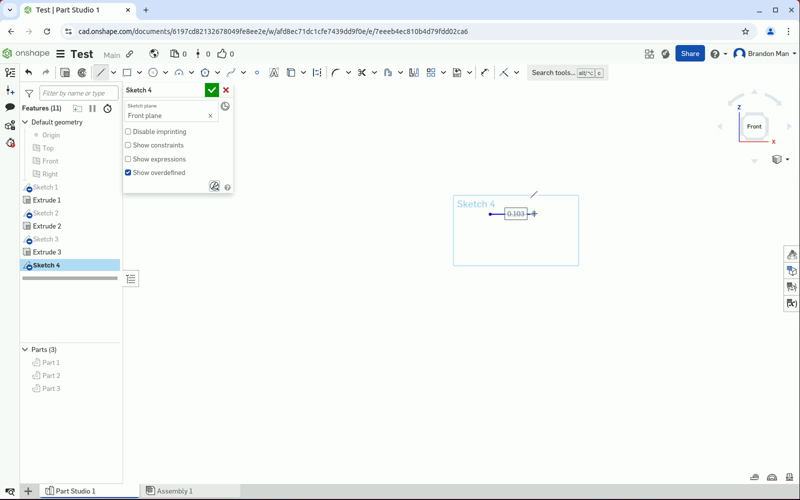
scroll(-6)
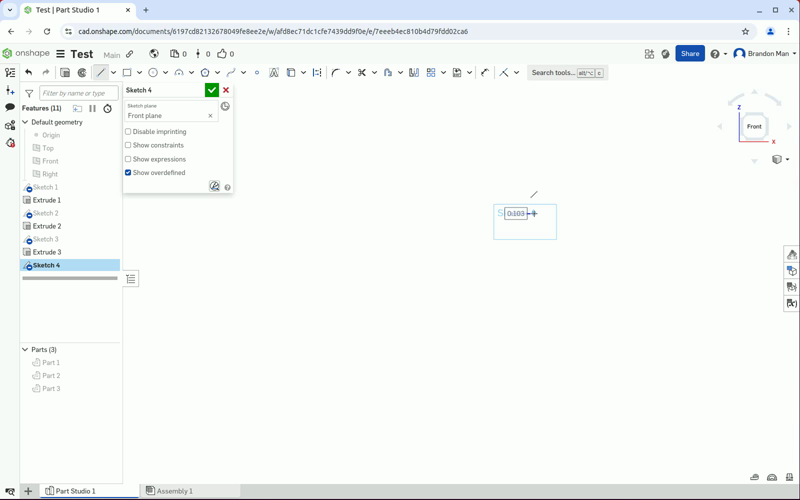
key_up(shift)
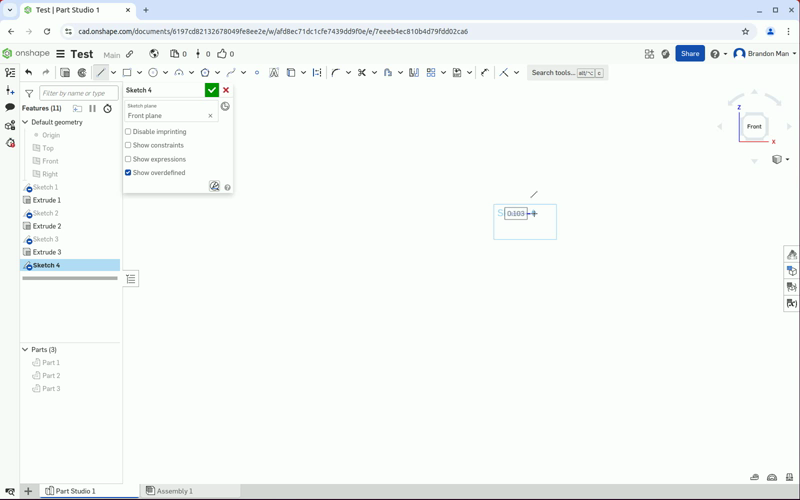
key_down(shift)
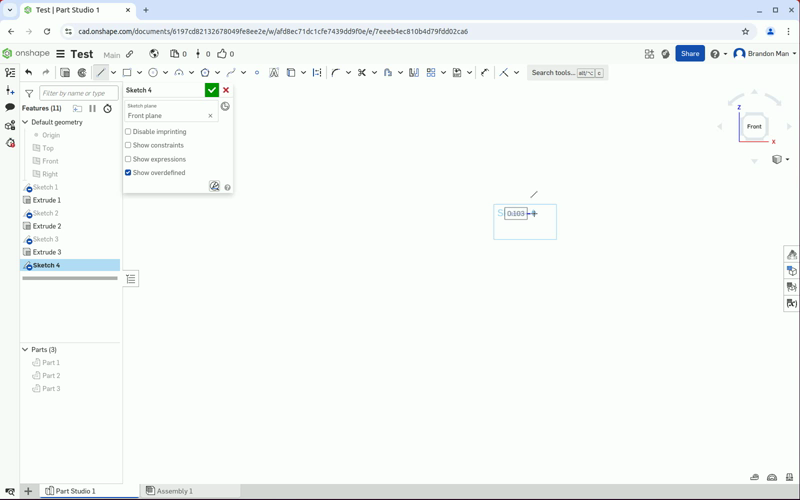
mouse_move(564, 213)
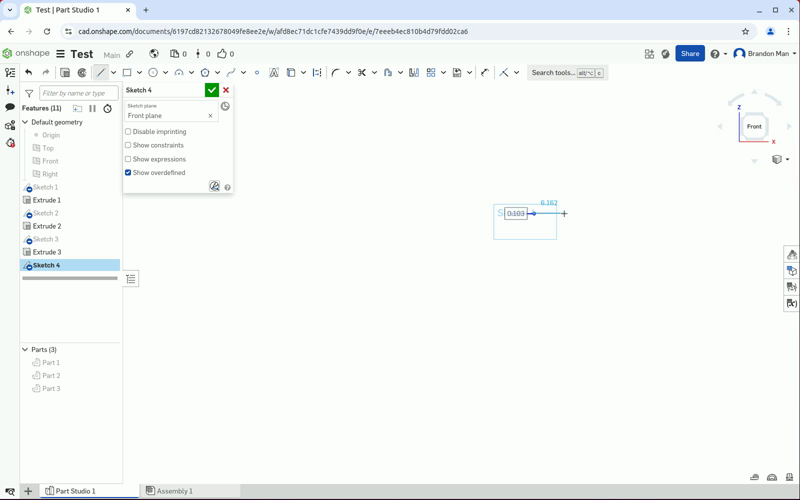
mouse_move(513, 213)
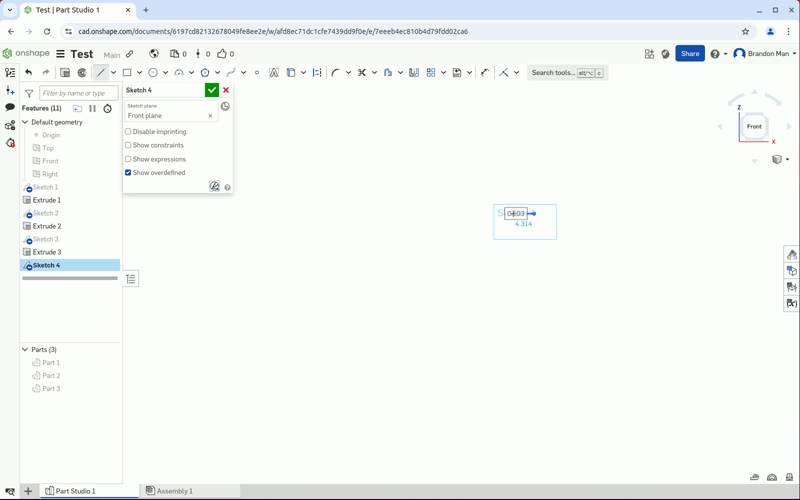
scroll(6)
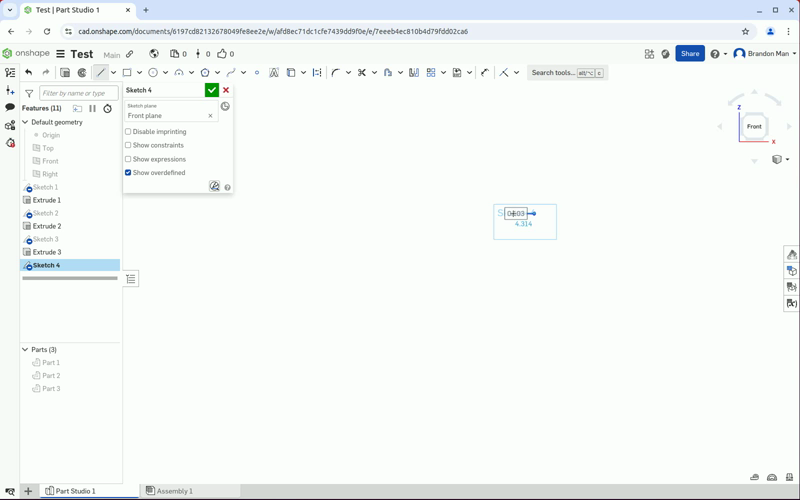
scroll(6)
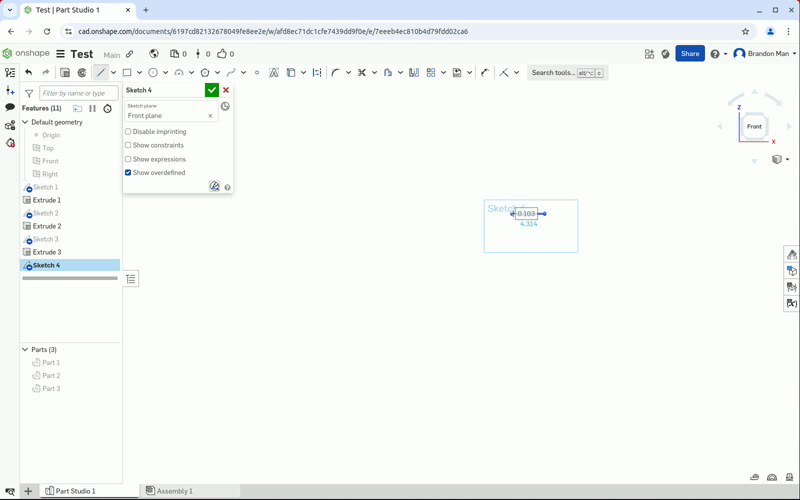
scroll(6)
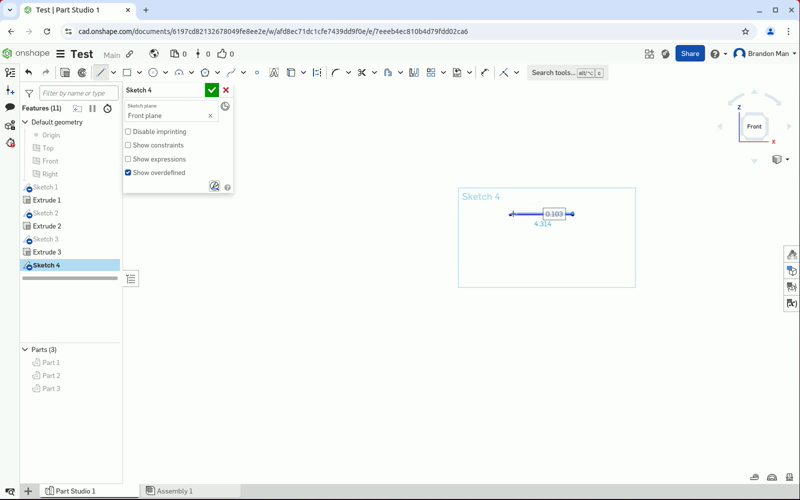
scroll(6)
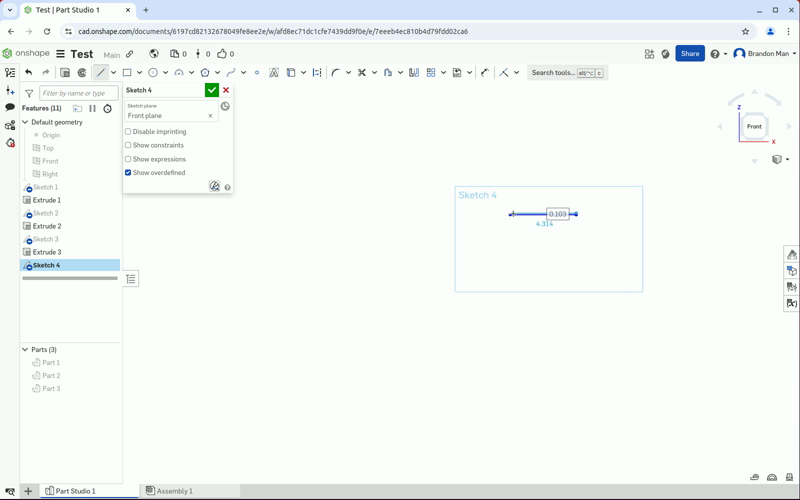
scroll(6)
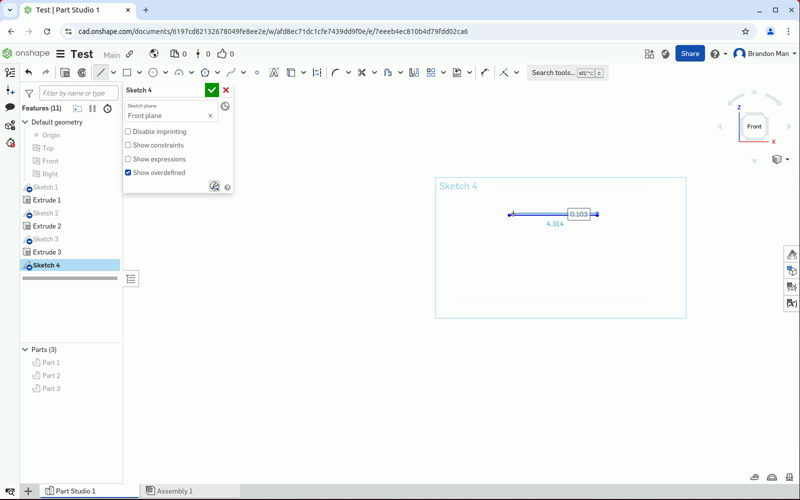
scroll(6)
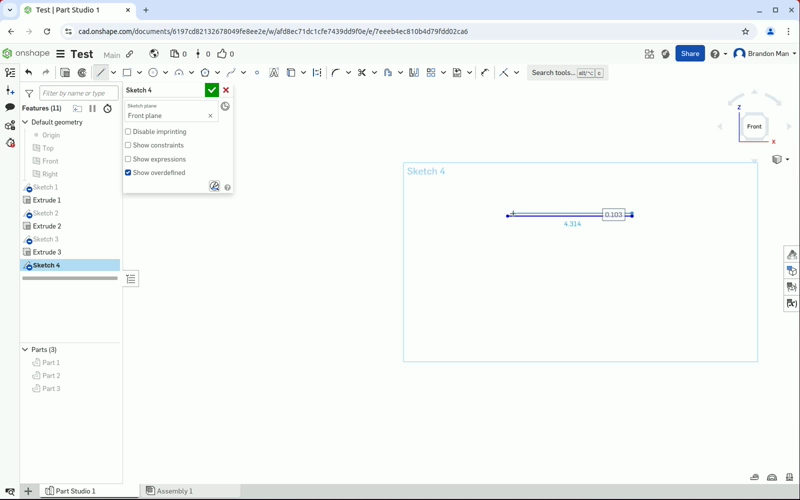
scroll(6)
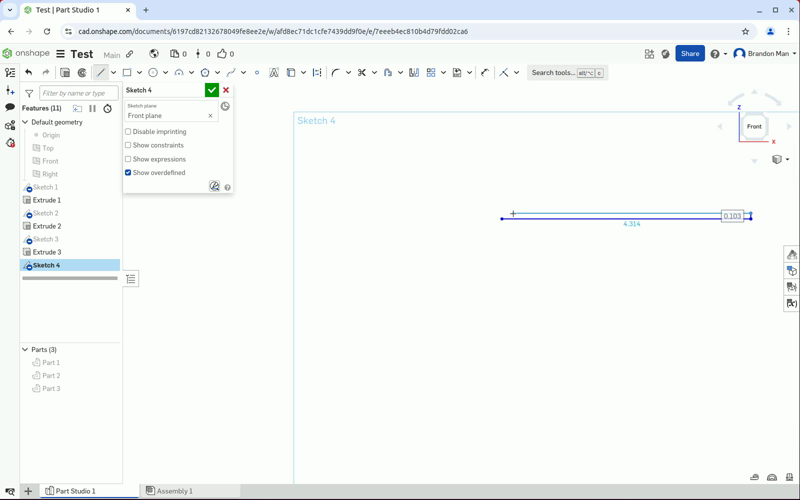
click(513, 213)
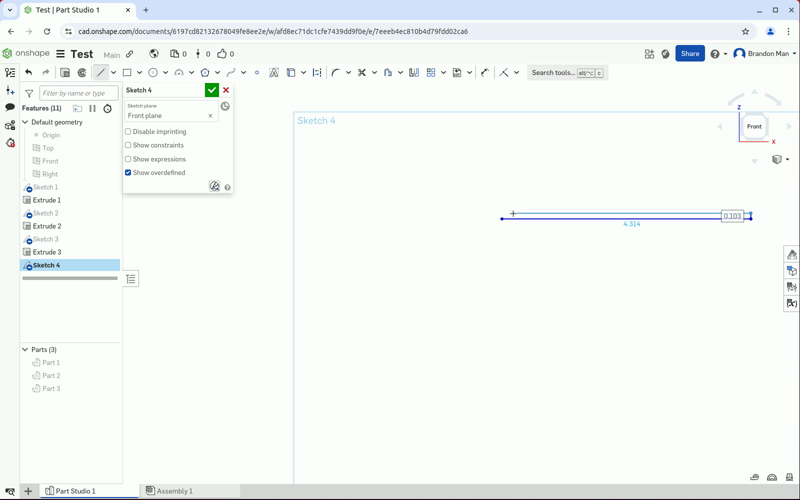
scroll(-6)
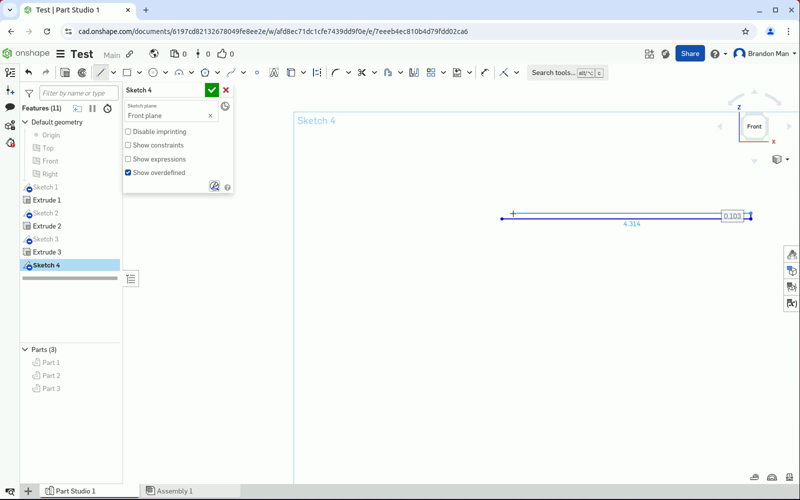
scroll(-6)
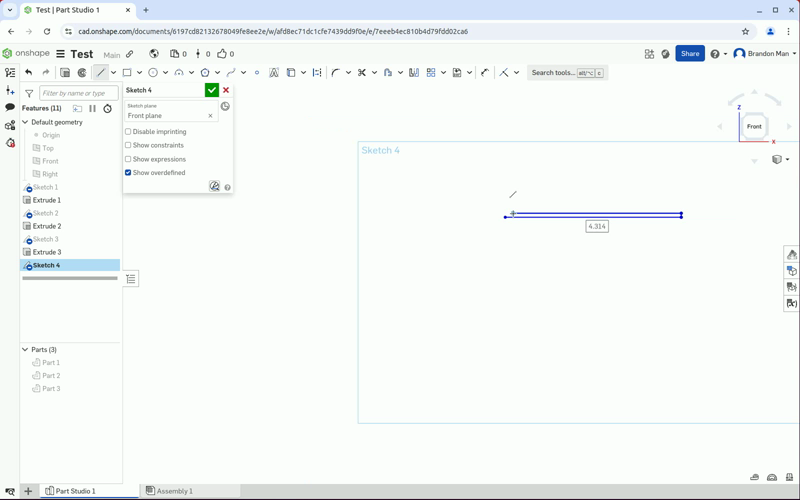
scroll(-6)
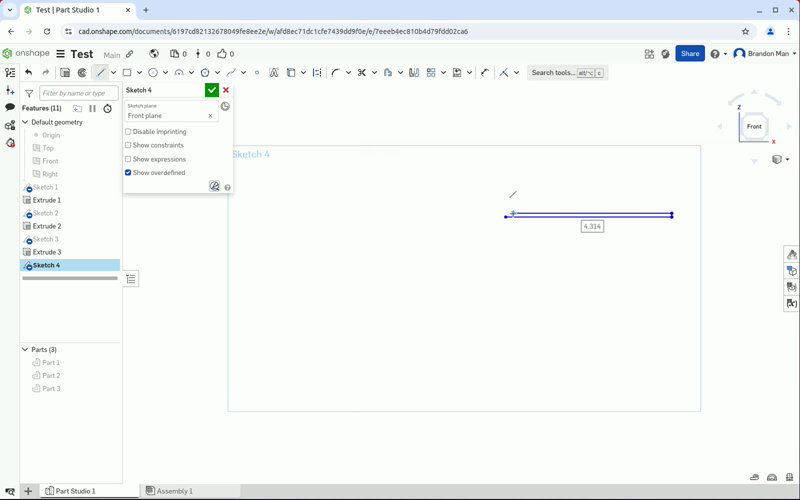
scroll(-6)
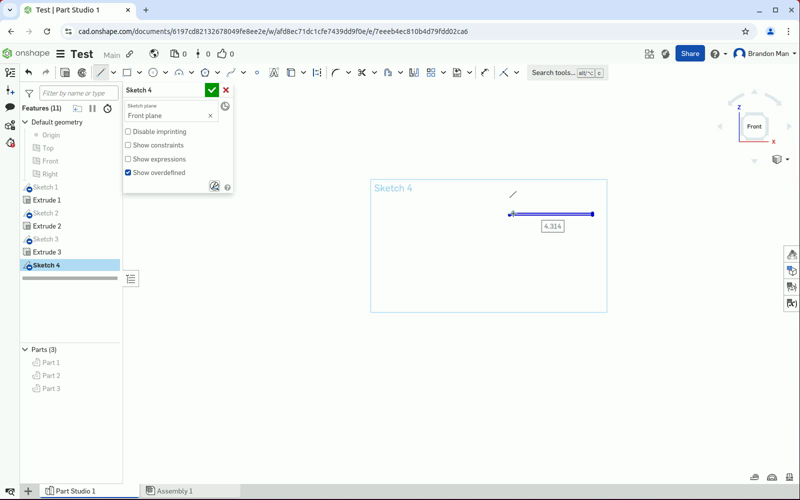
scroll(-6)
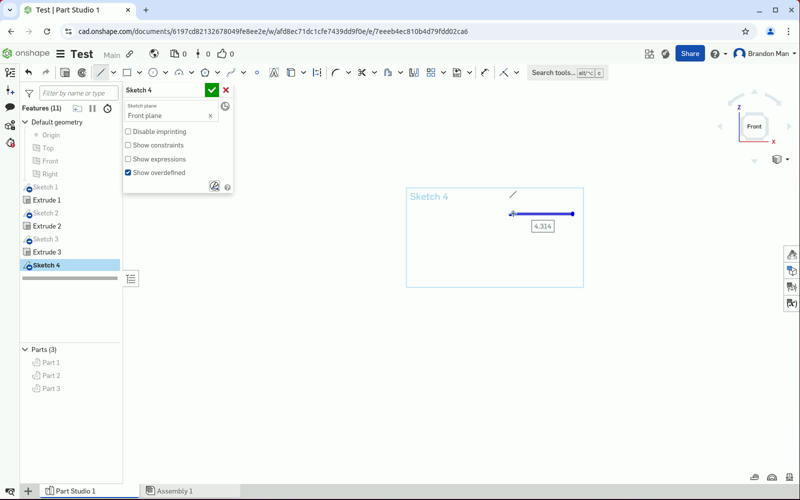
scroll(-6)
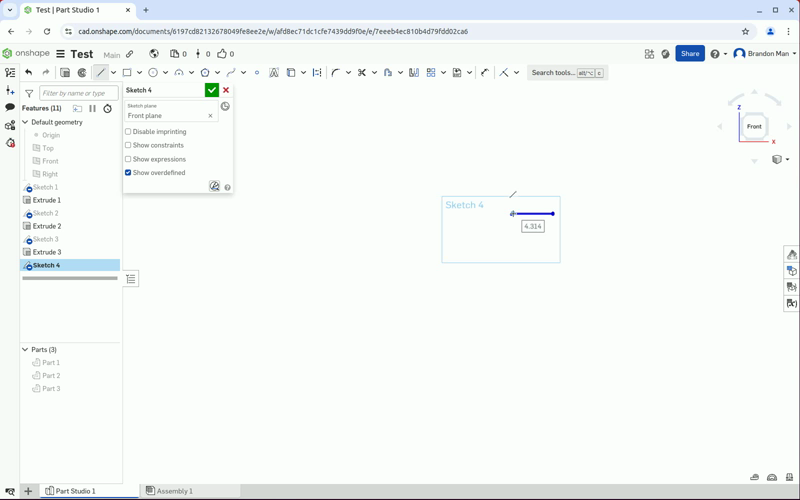
scroll(-6)
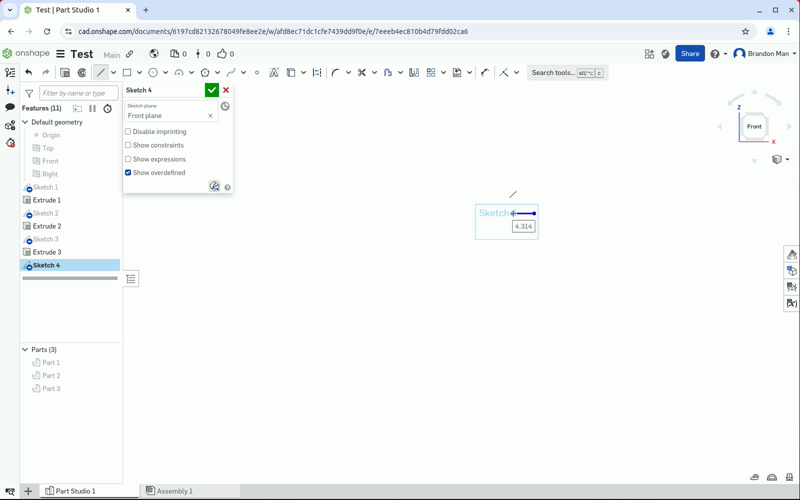
key_up(shift)
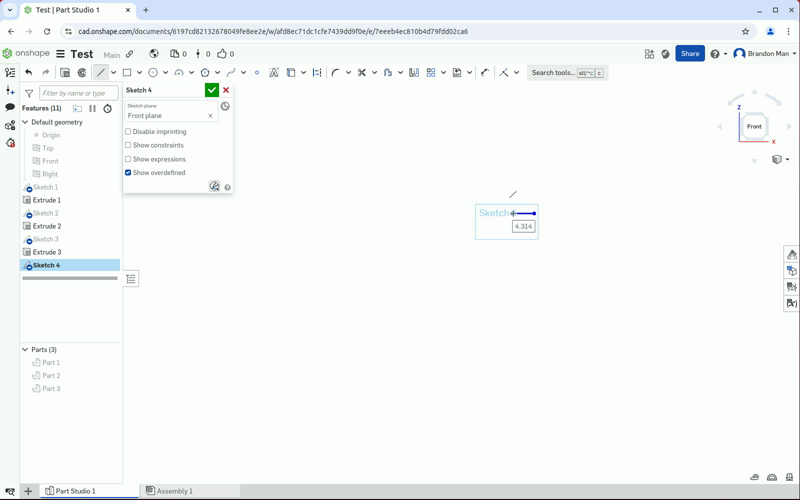
key_down(shift)
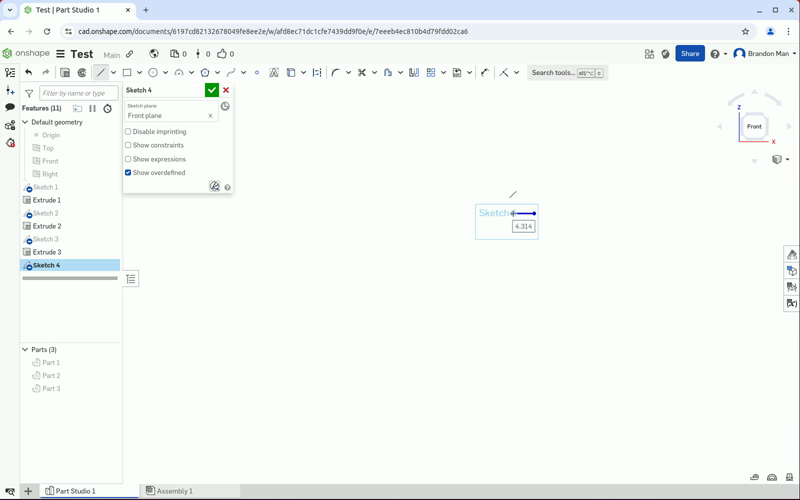
mouse_move(543, 213)
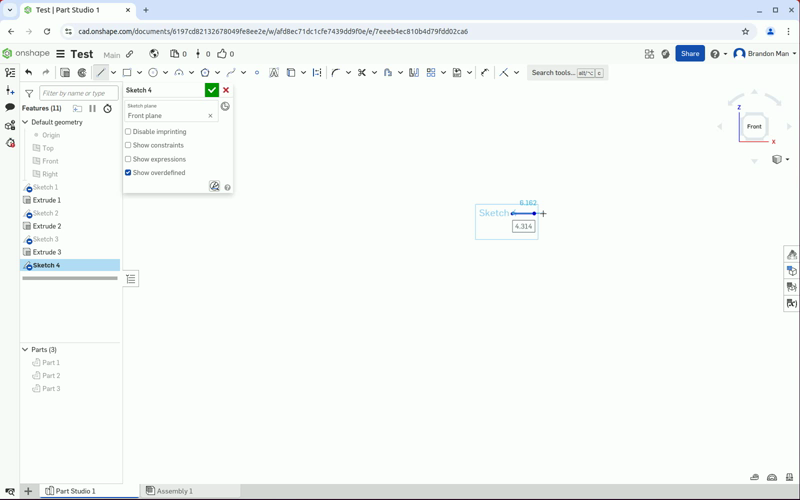
mouse_move(513, 169)
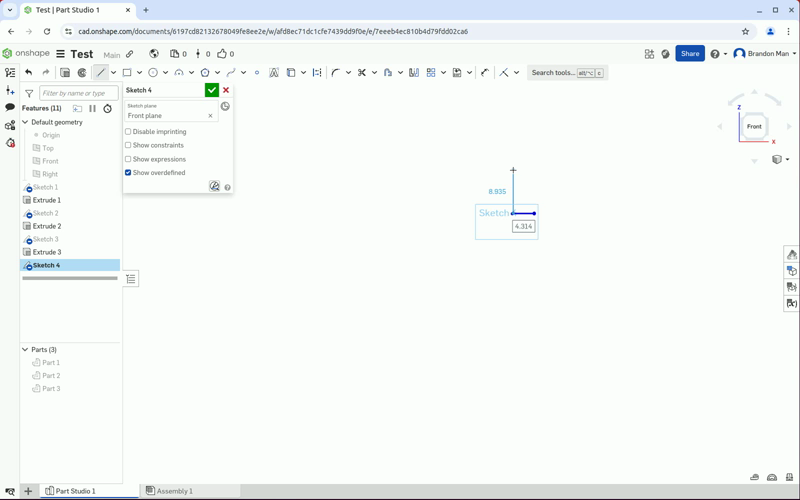
click(513, 169)
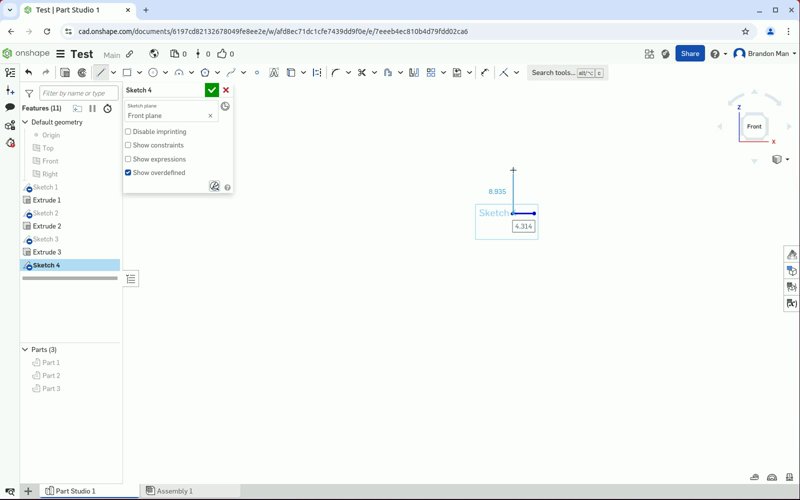
key_up(shift)
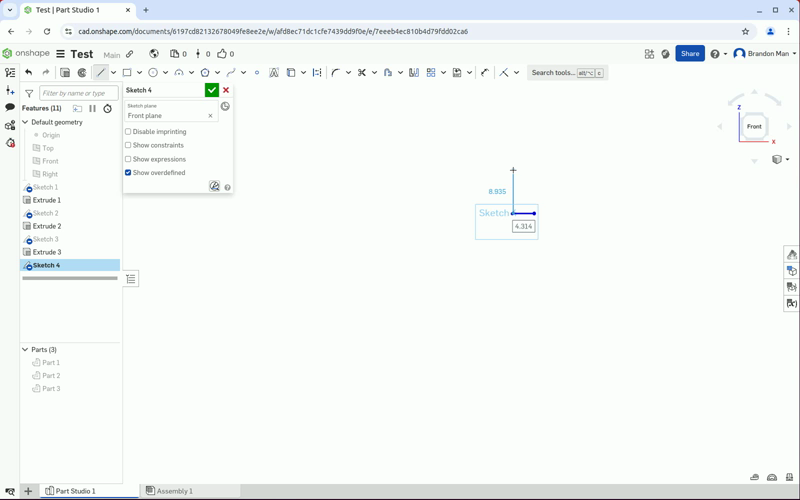
key_down(shift)
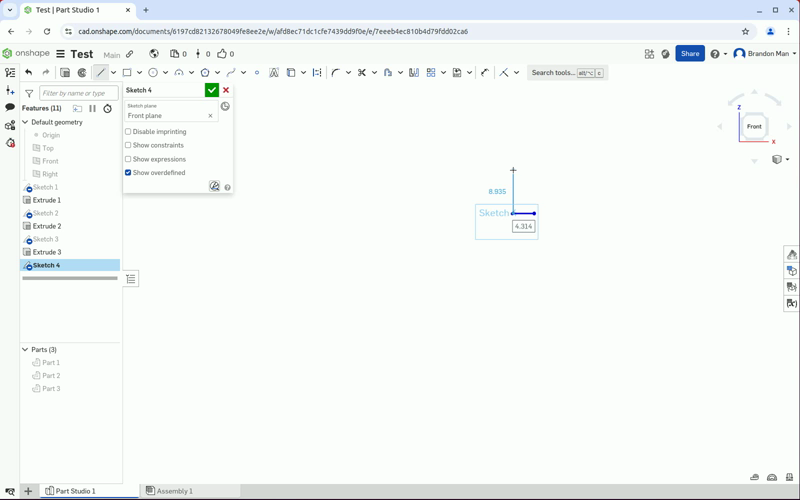
mouse_move(543, 169)
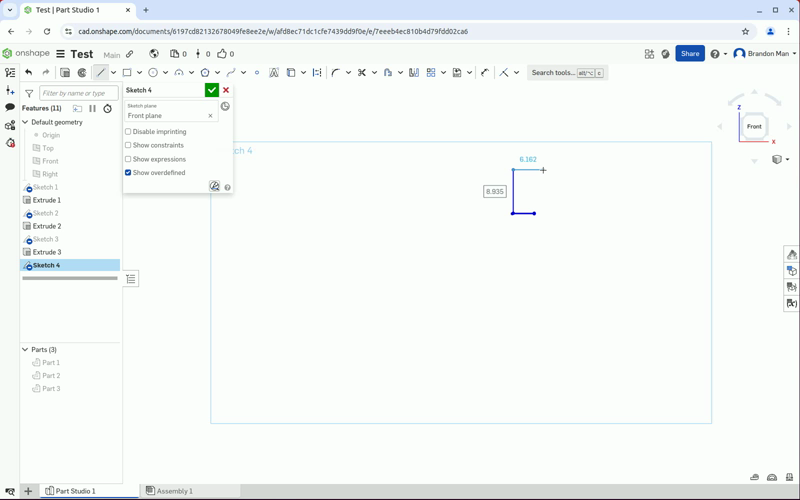
mouse_move(512, 169)
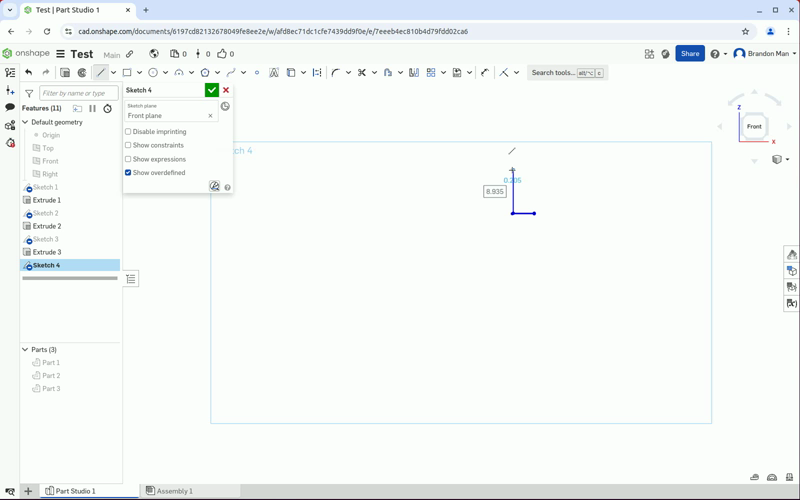
scroll(6)
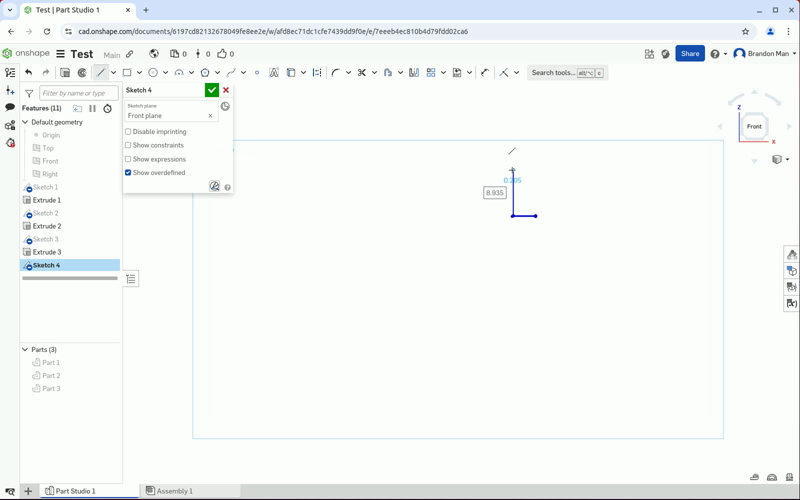
scroll(6)
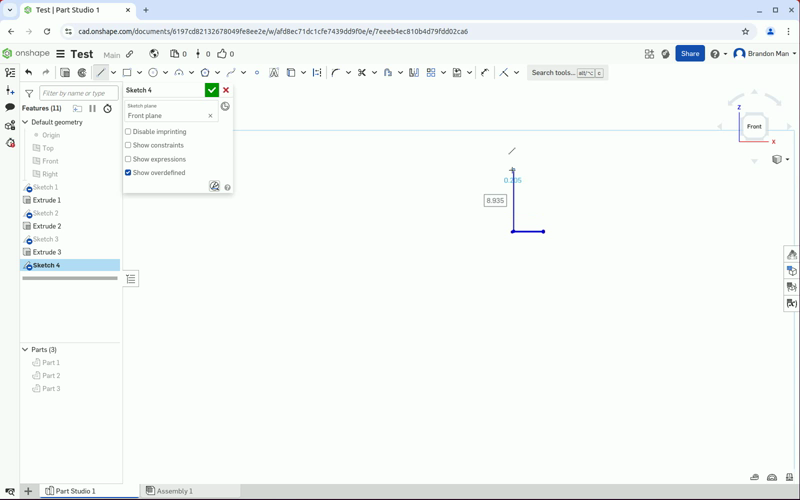
scroll(6)
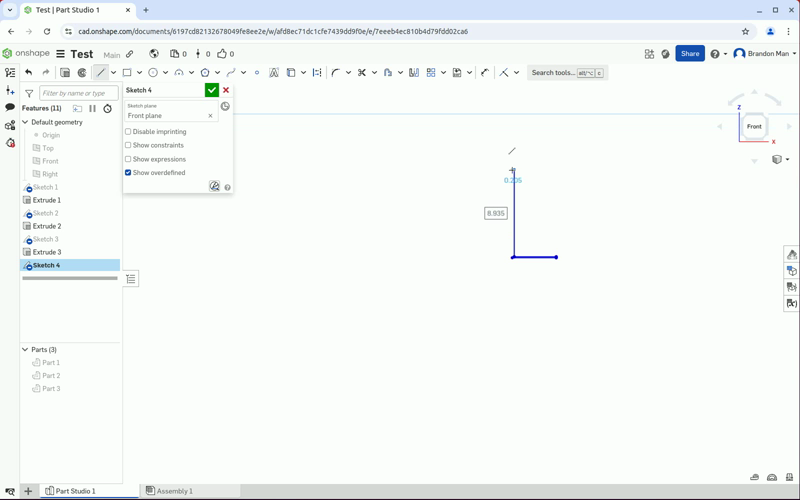
scroll(6)
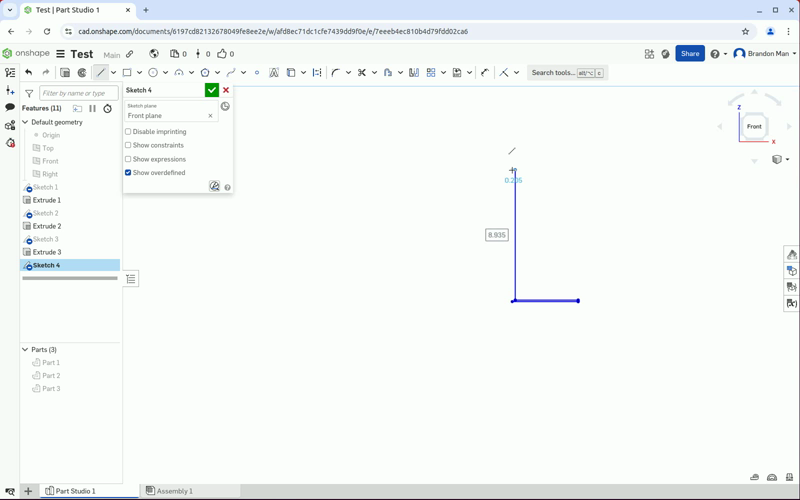
scroll(6)
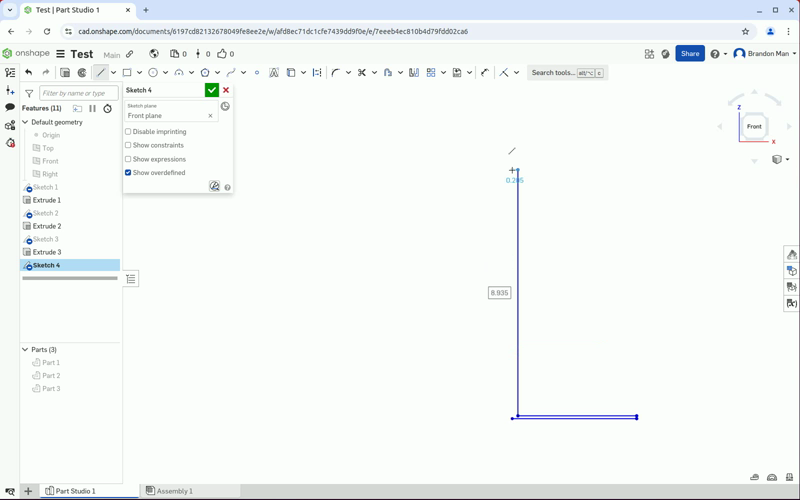
scroll(6)
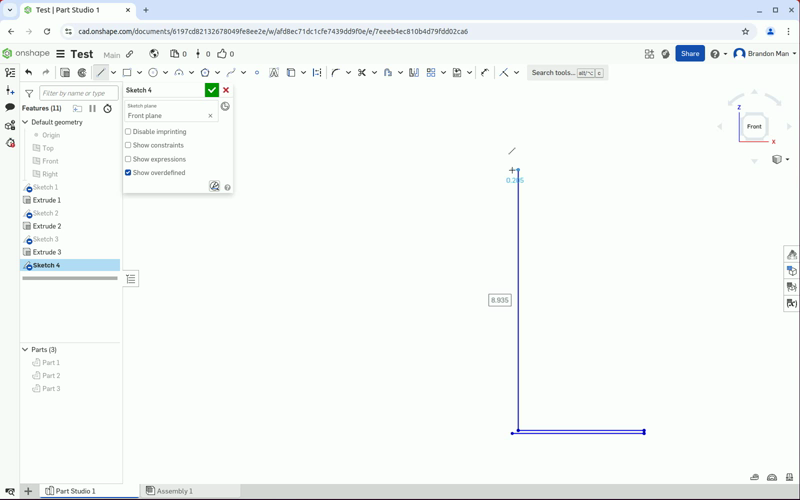
scroll(6)
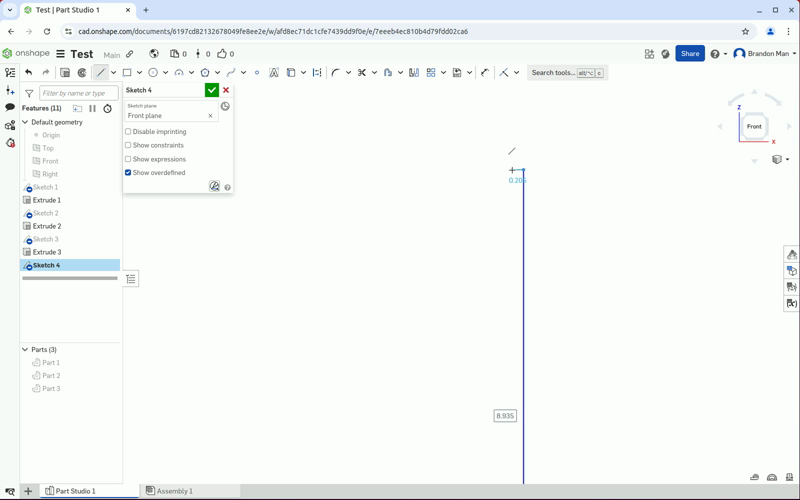
click(512, 169)
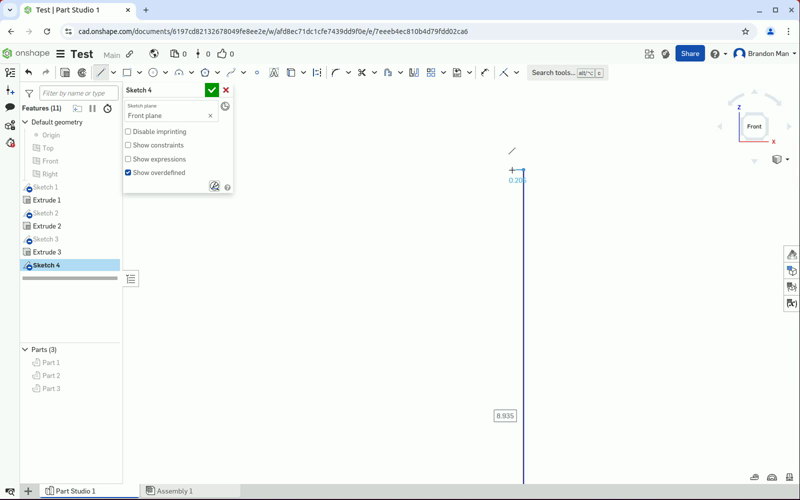
scroll(-6)
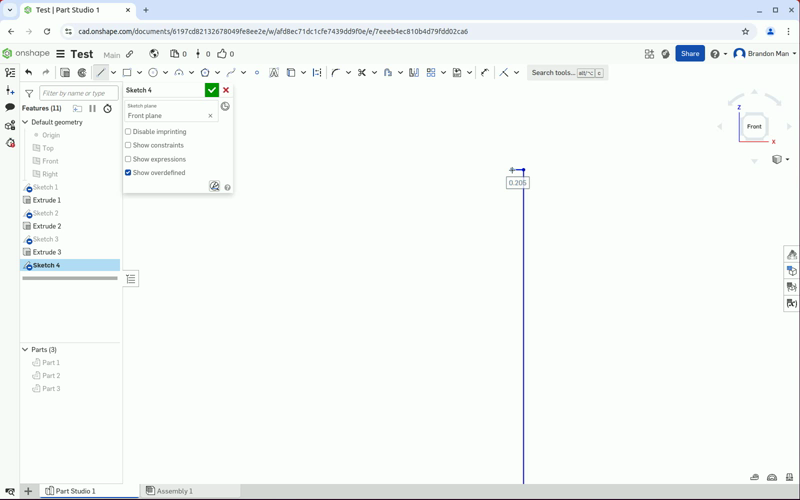
scroll(-6)
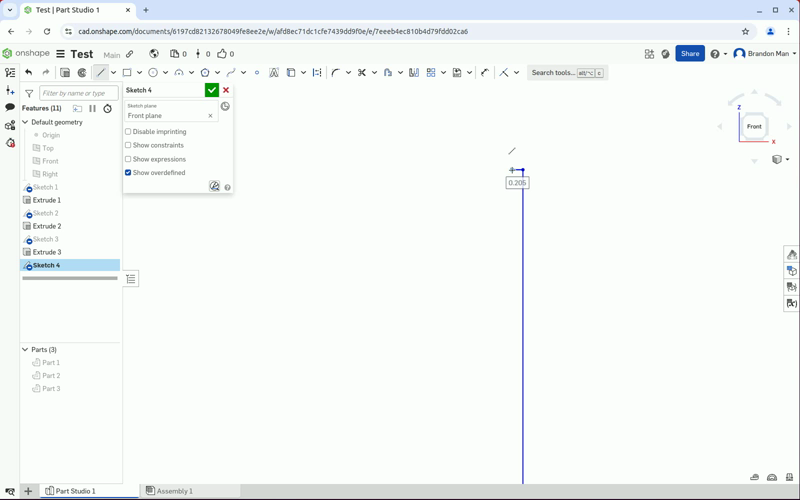
scroll(-6)
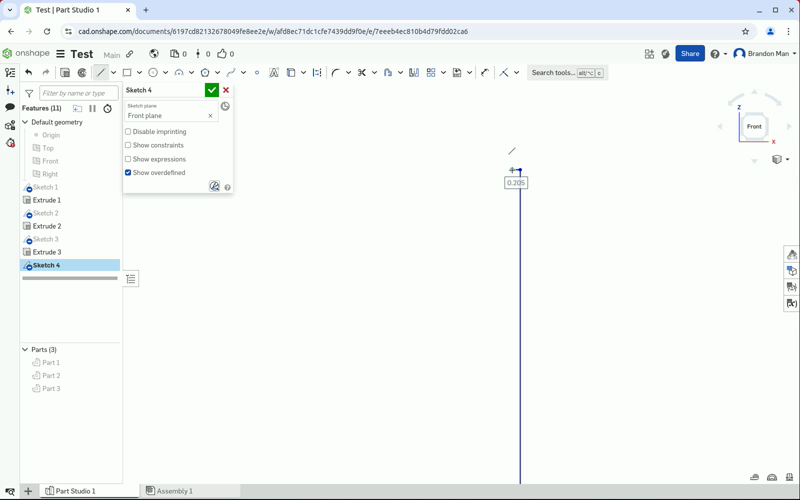
scroll(-6)
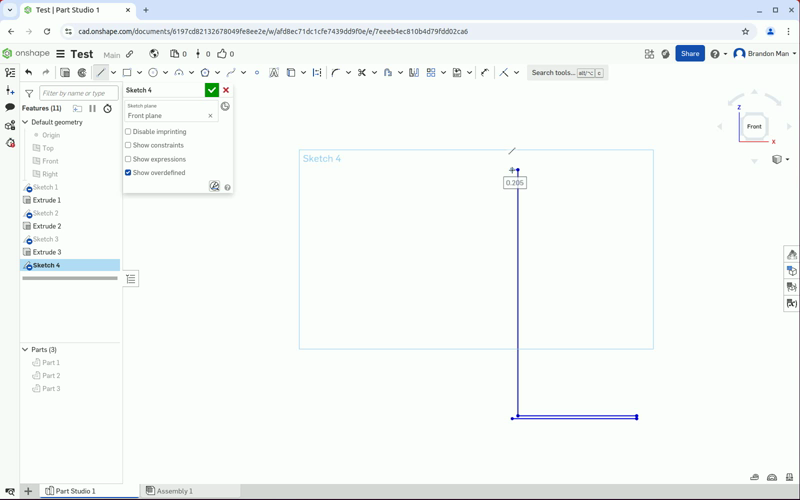
scroll(-6)
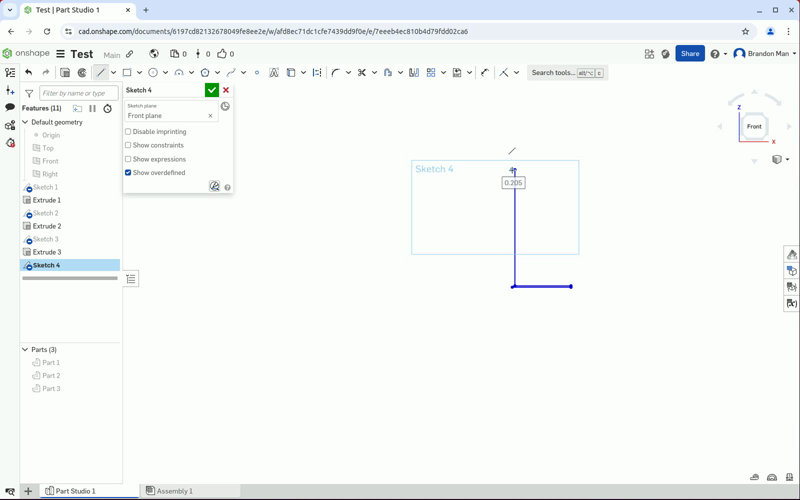
scroll(-6)
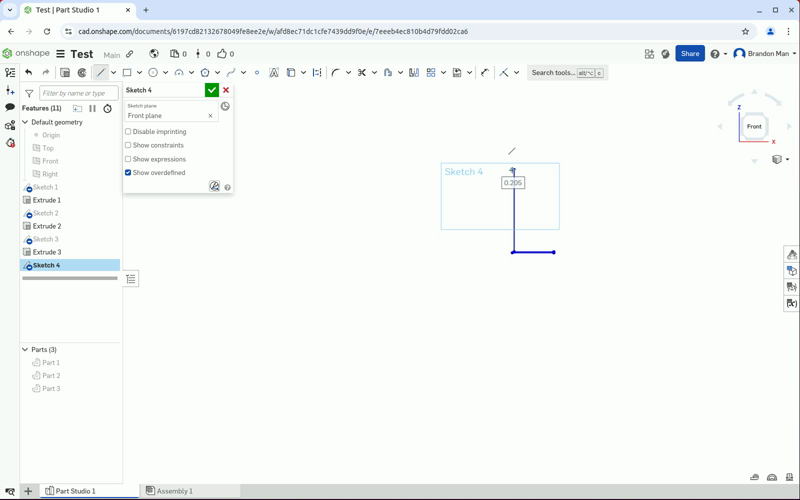
scroll(-6)
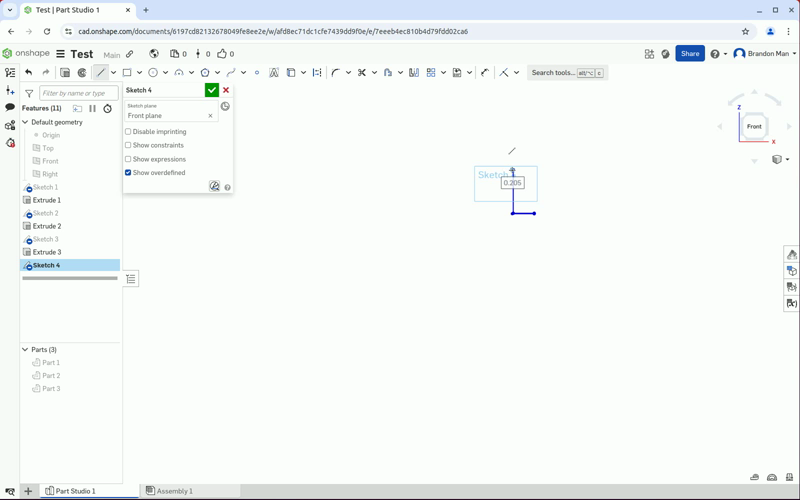
key_up(shift)
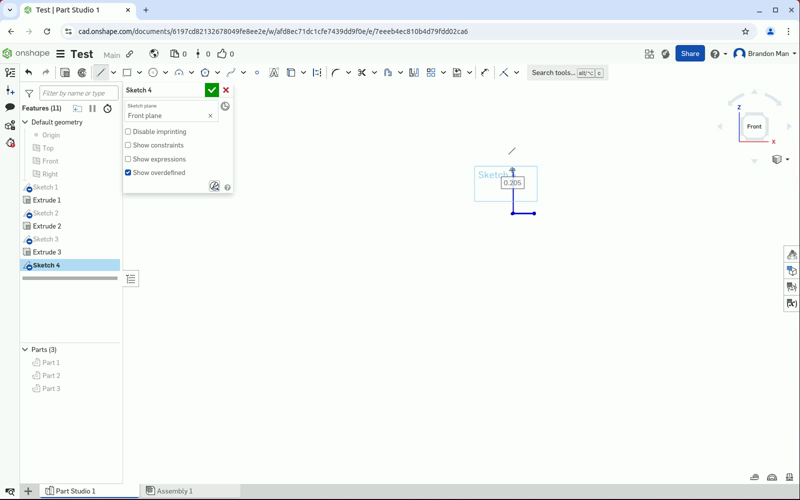
mouse_move(542, 169)
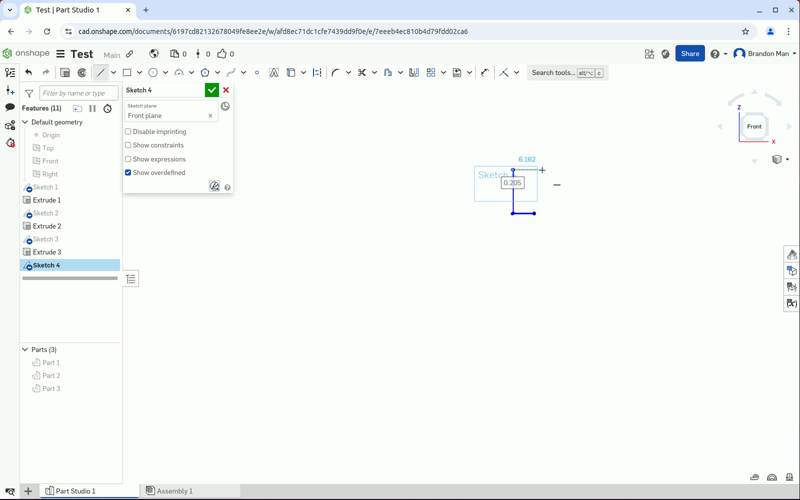
key_down(shift)
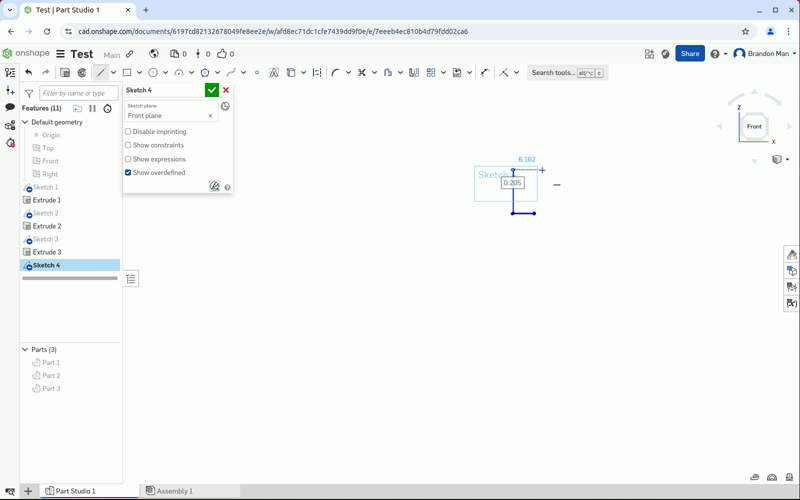
mouse_move(512, 213)
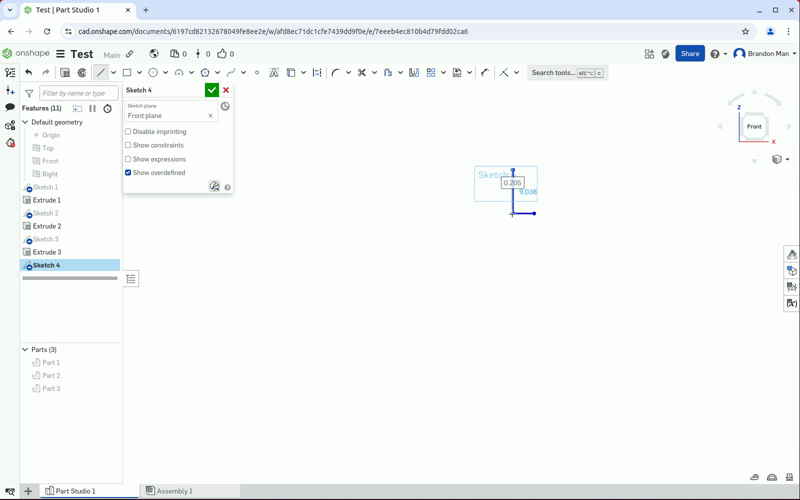
scroll(6)
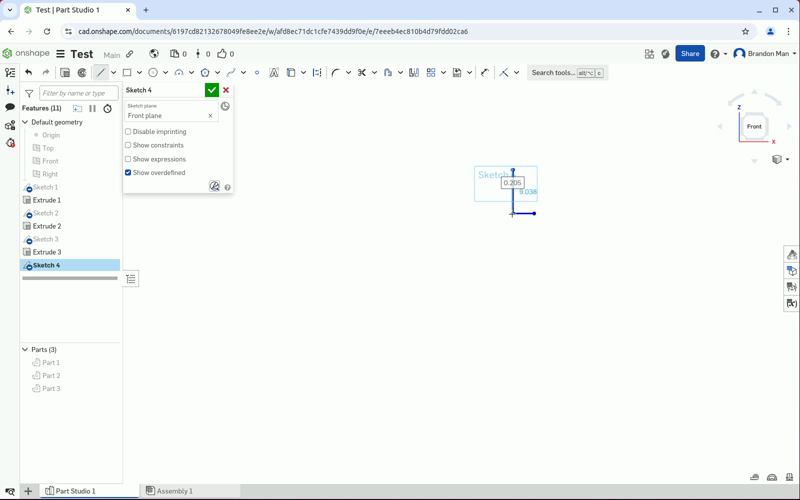
scroll(6)
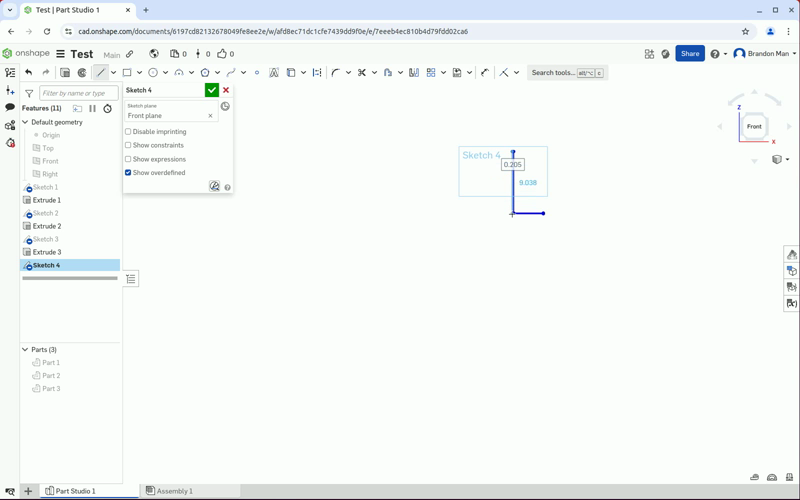
scroll(6)
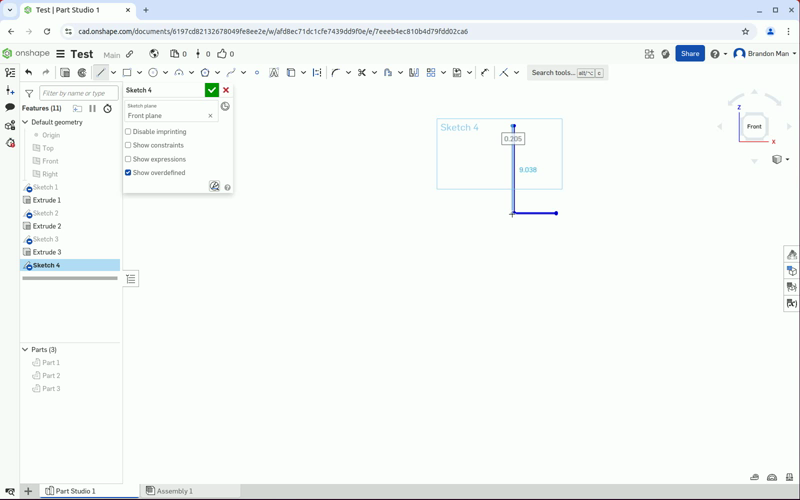
scroll(6)
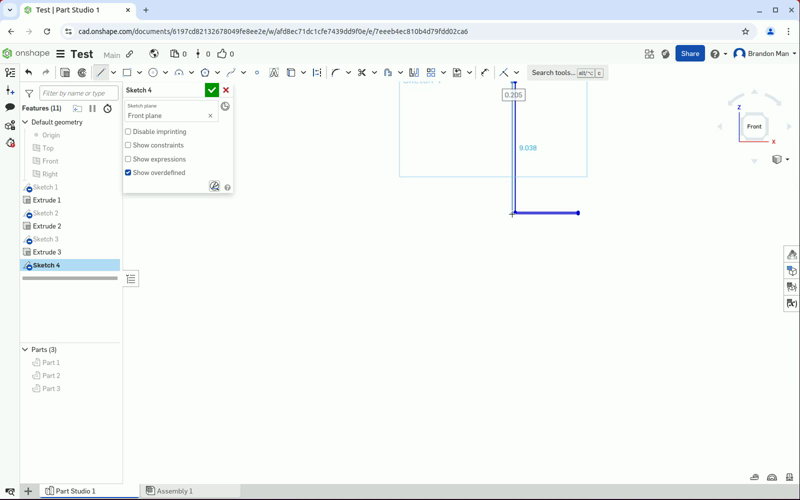
scroll(6)
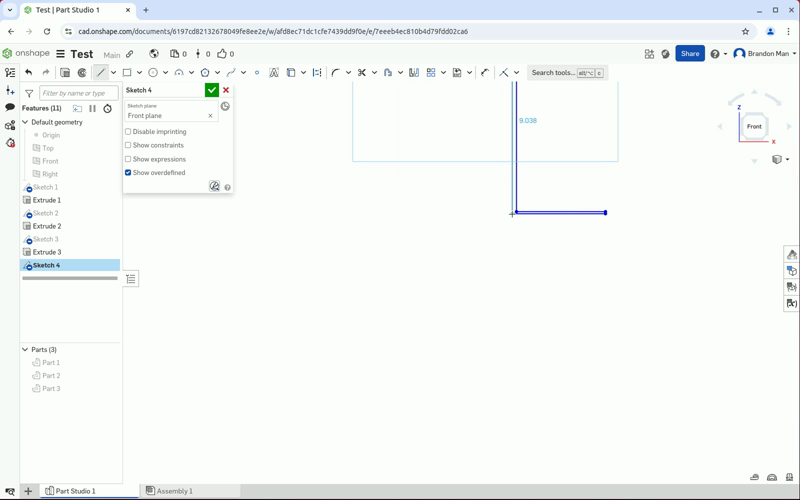
scroll(6)
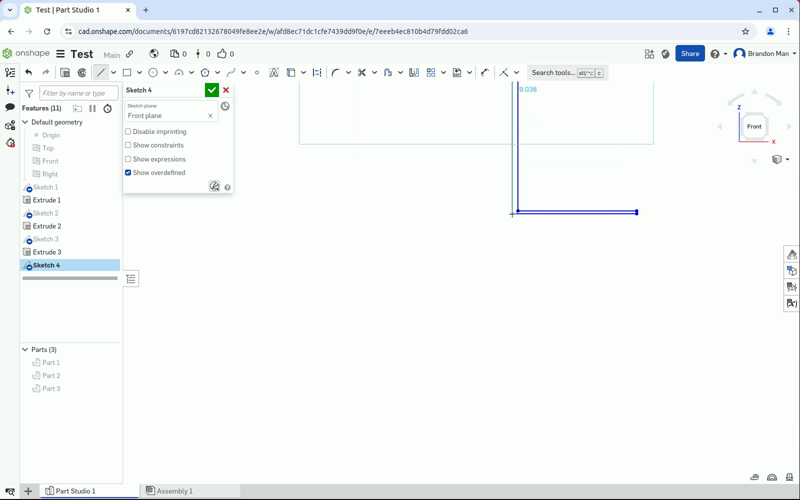
scroll(6)
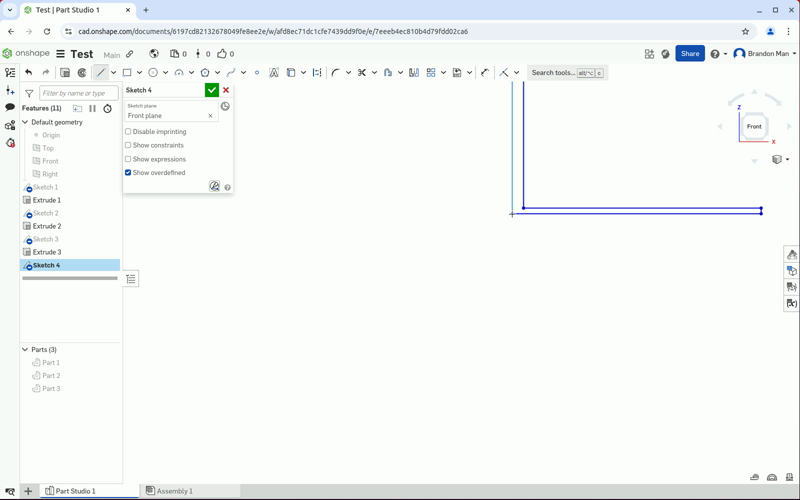
key_up(shift)
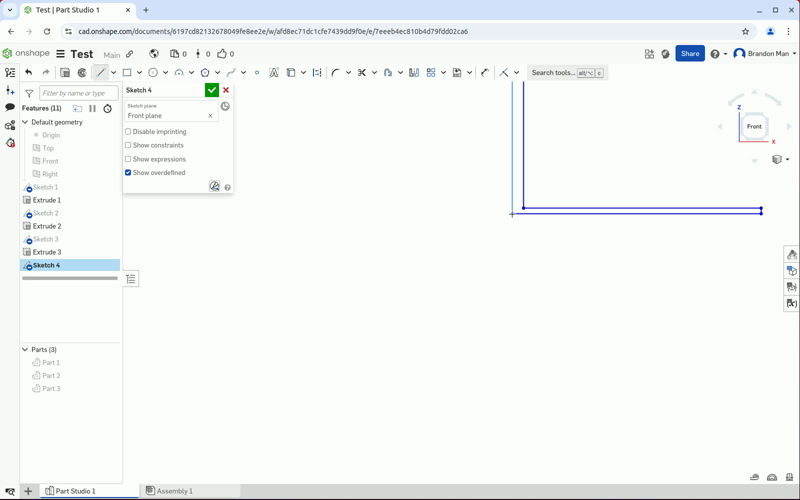
click(512, 213)
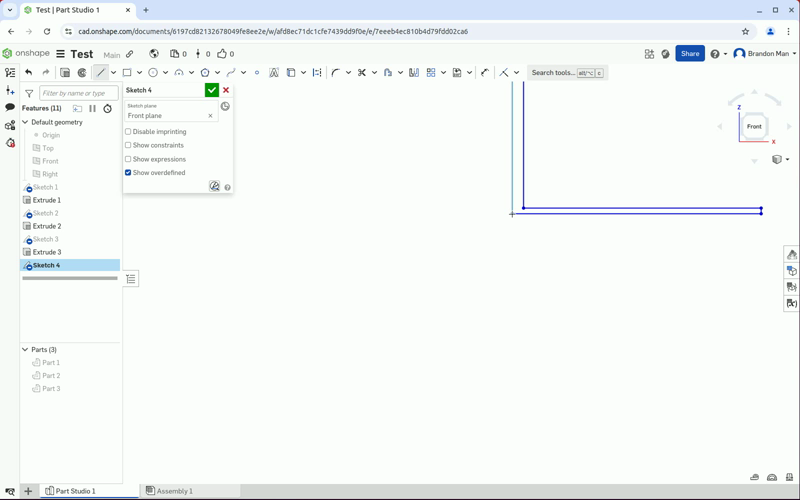
scroll(-6)
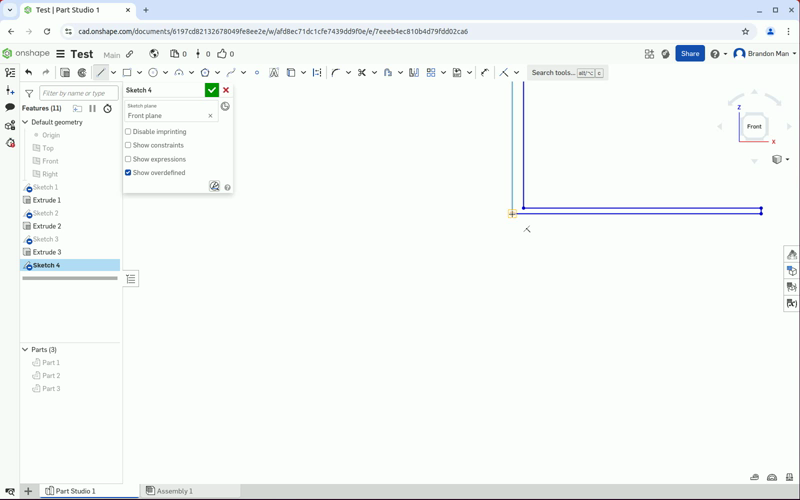
scroll(-6)
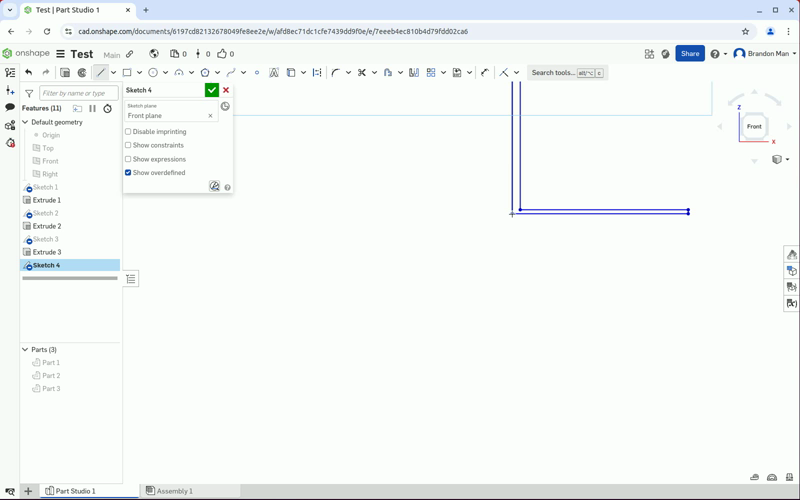
scroll(-6)
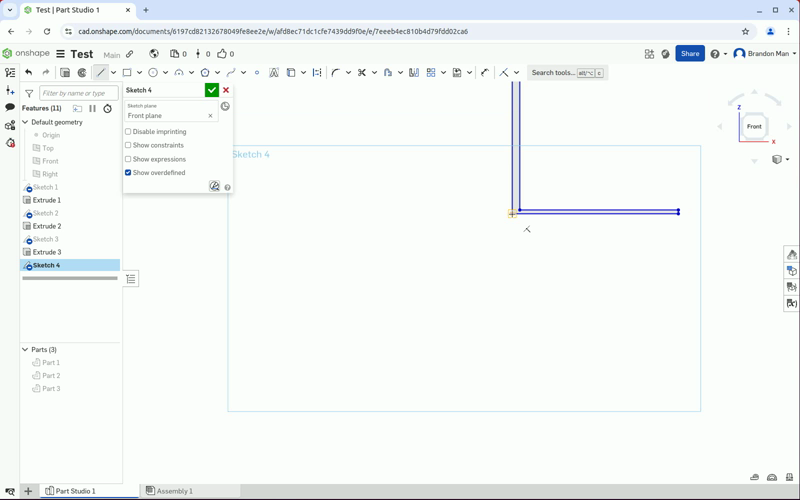
scroll(-6)
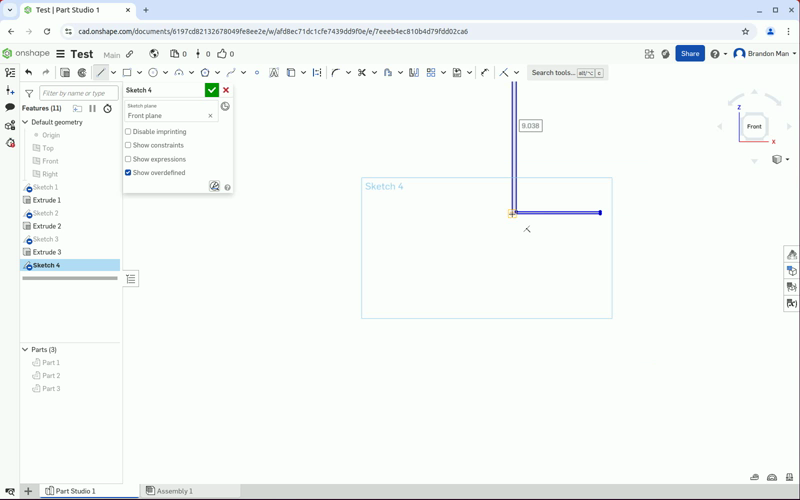
scroll(-6)
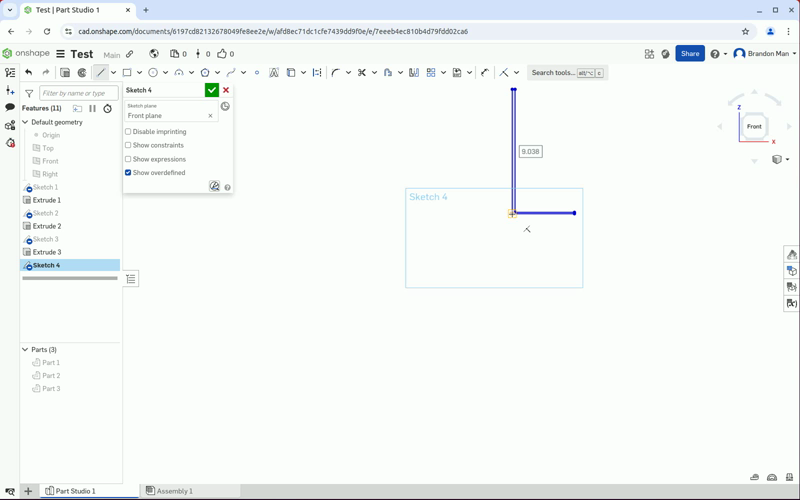
scroll(-6)
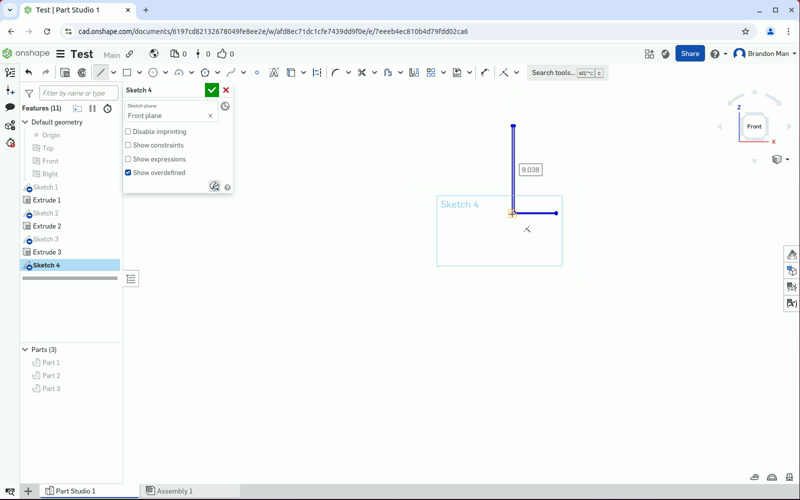
scroll(-6)
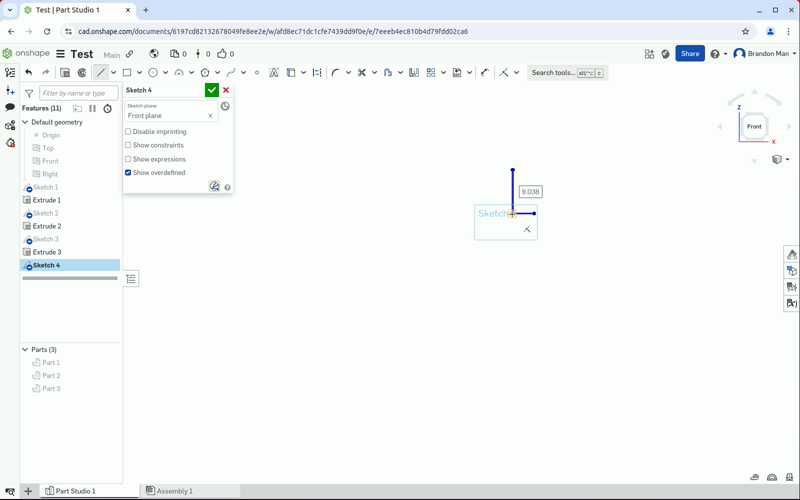
key(esc)
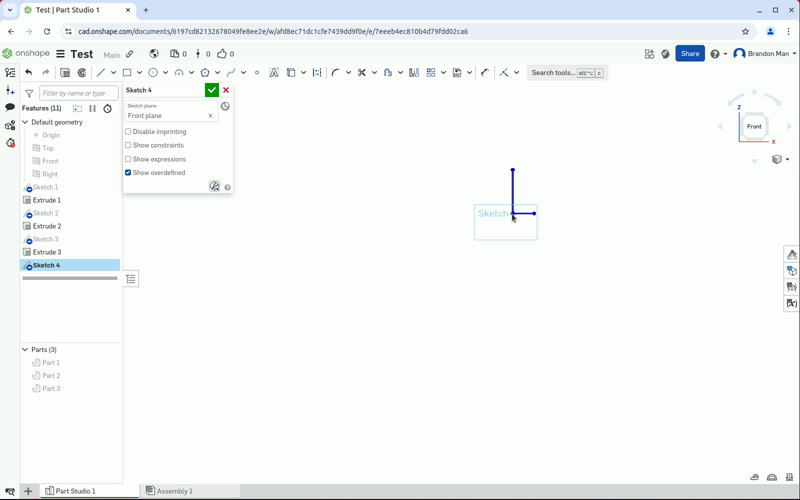
mouse_move(512, 189)
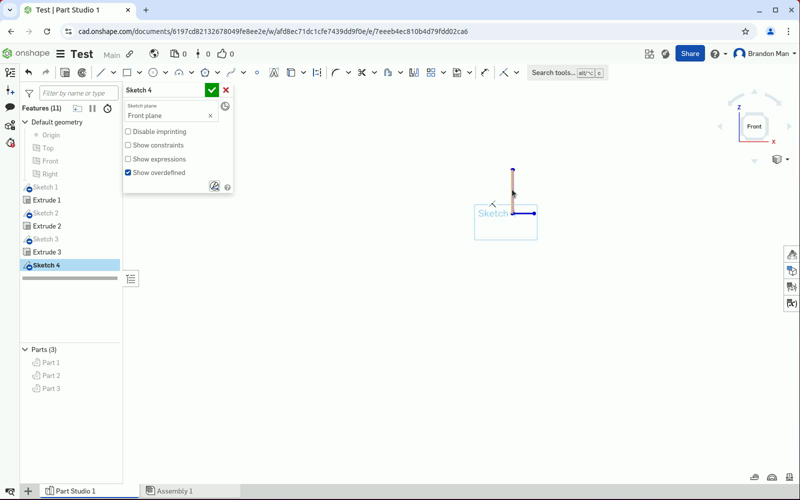
scroll(6)
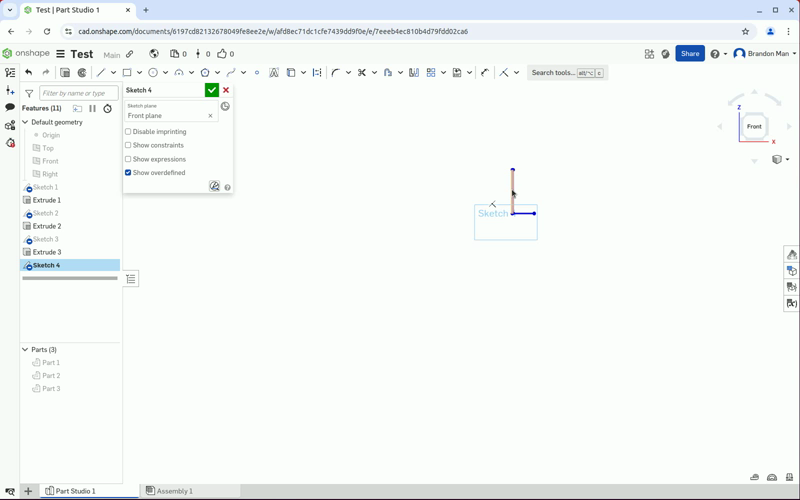
scroll(6)
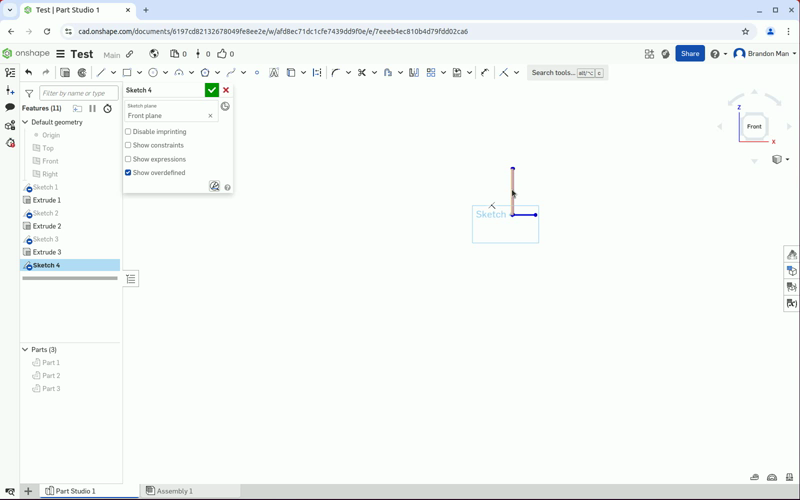
scroll(6)
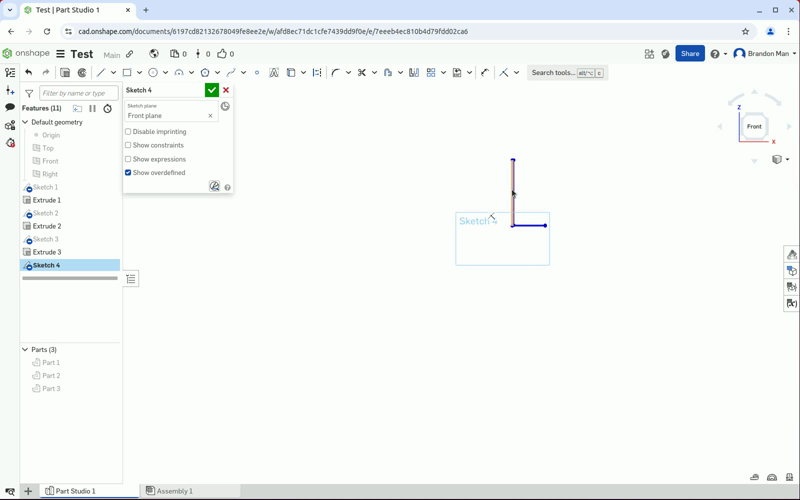
scroll(6)
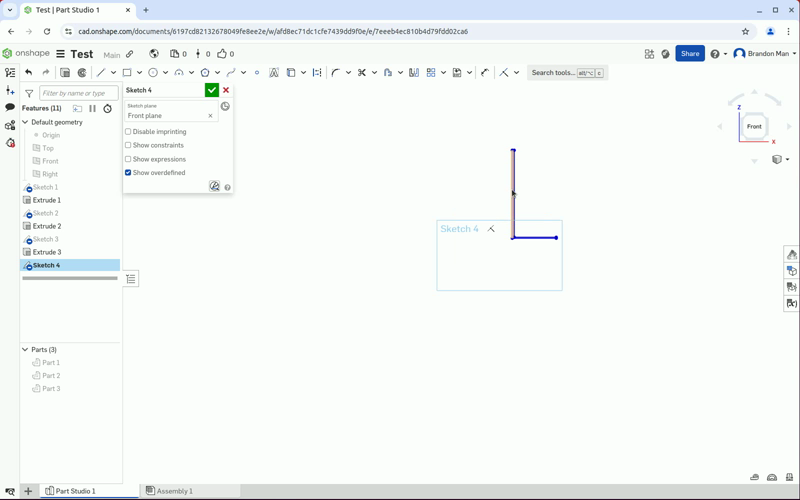
scroll(6)
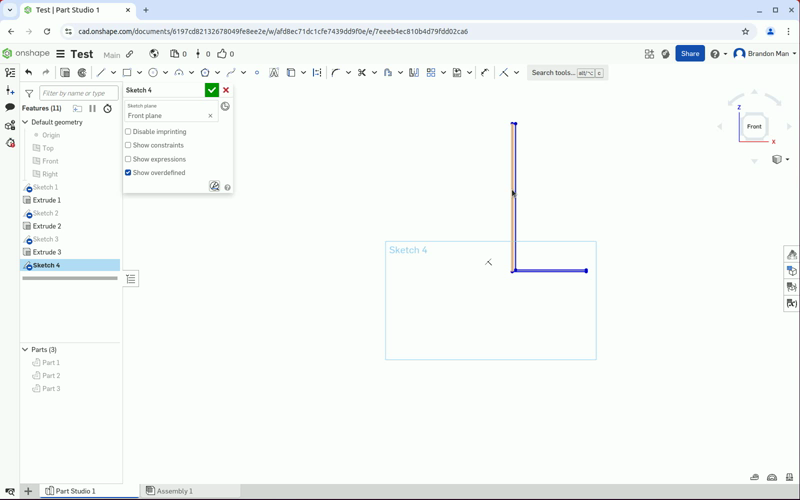
scroll(6)
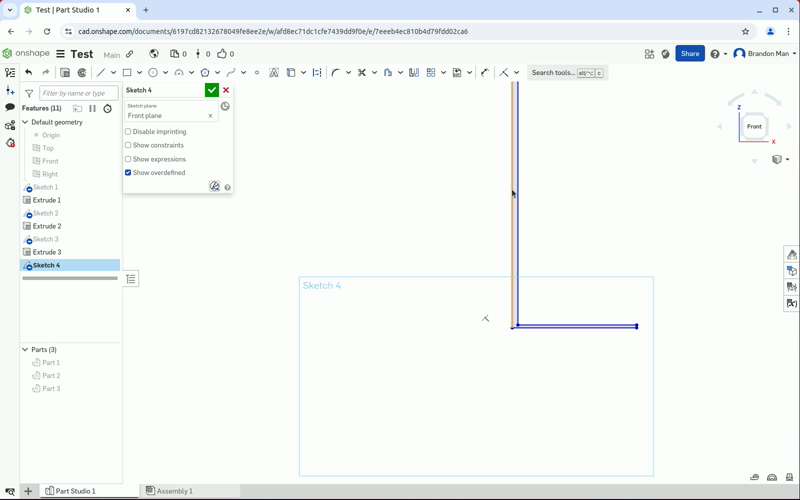
scroll(6)
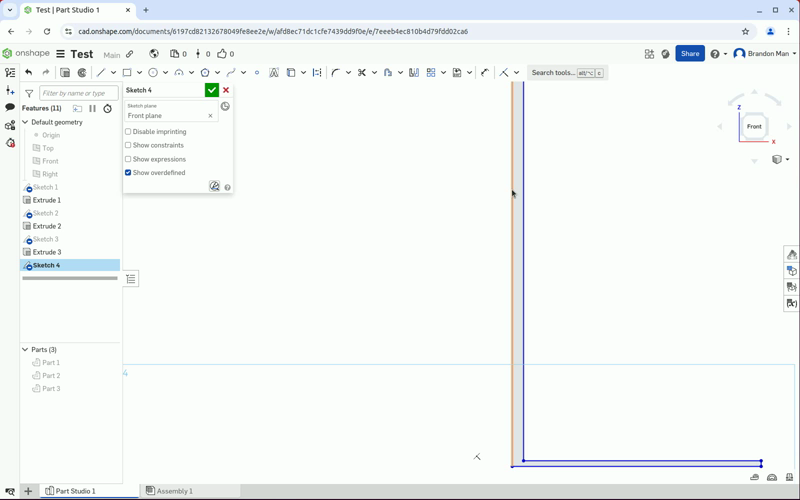
click(512, 189)
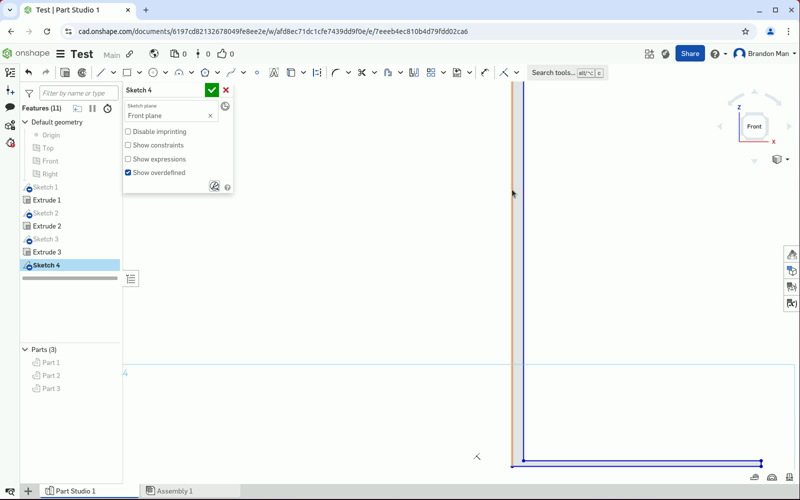
scroll(-6)
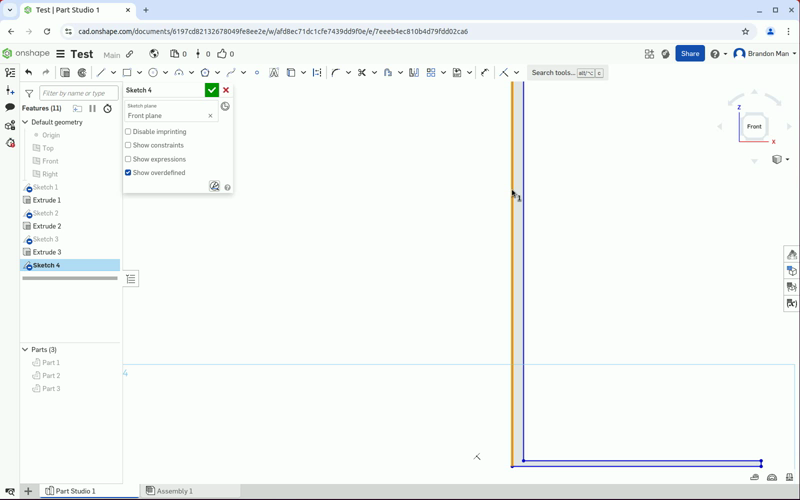
scroll(-6)
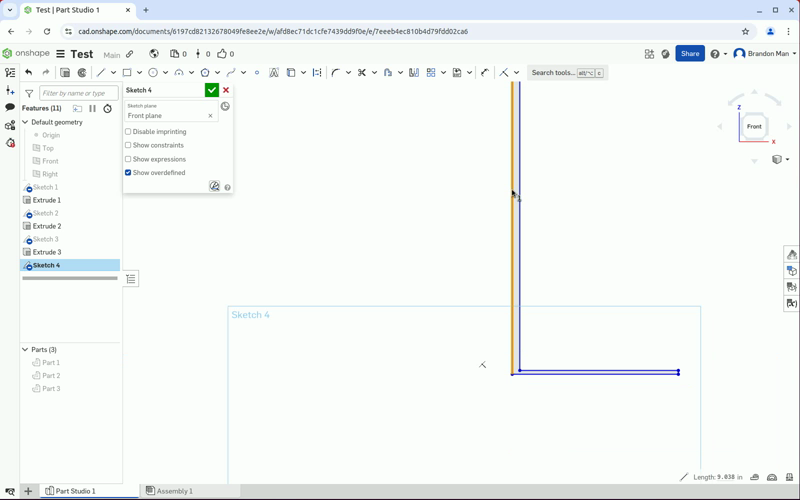
scroll(-6)
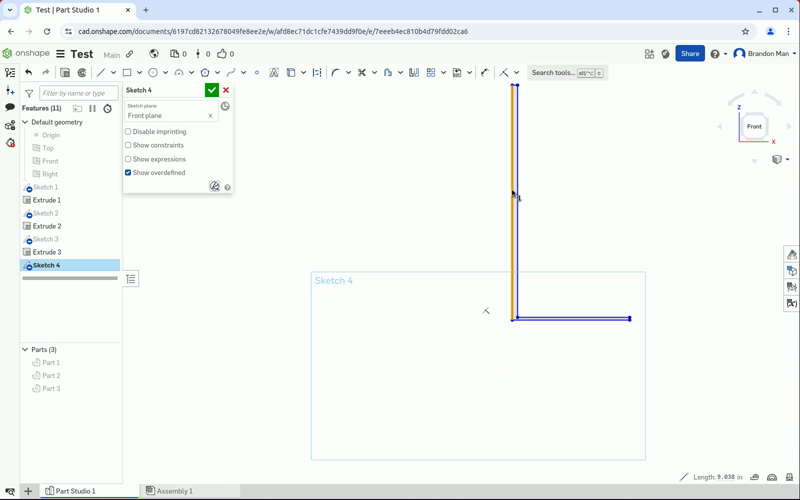
scroll(-6)
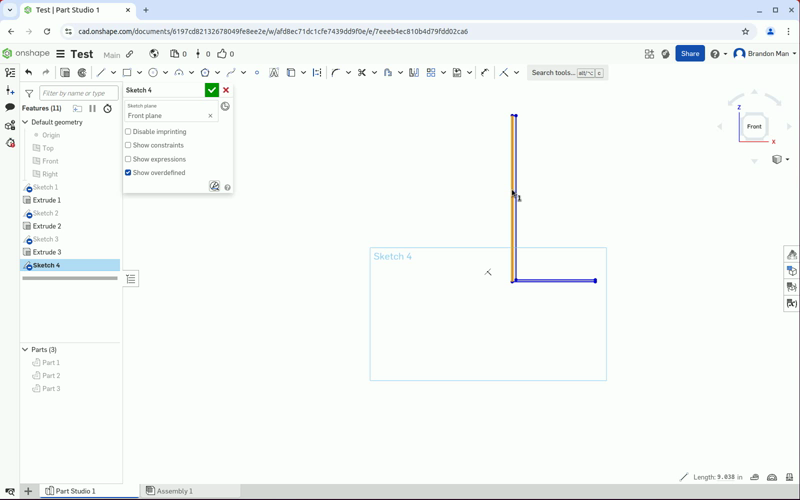
scroll(-6)
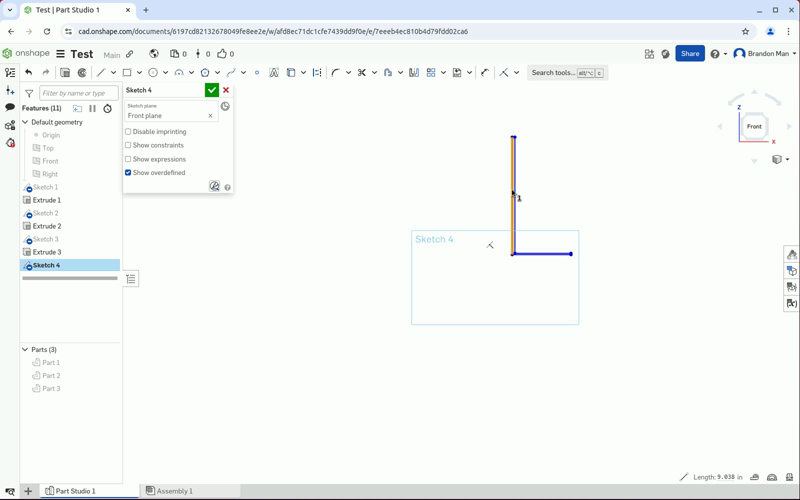
scroll(-6)
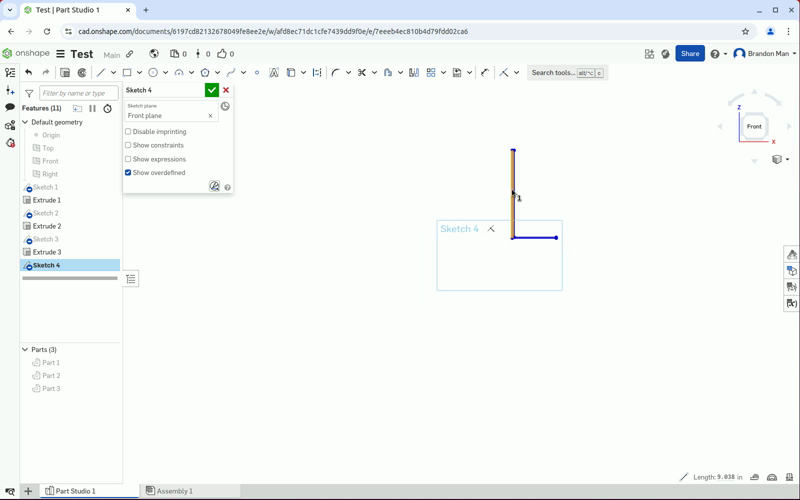
scroll(-6)
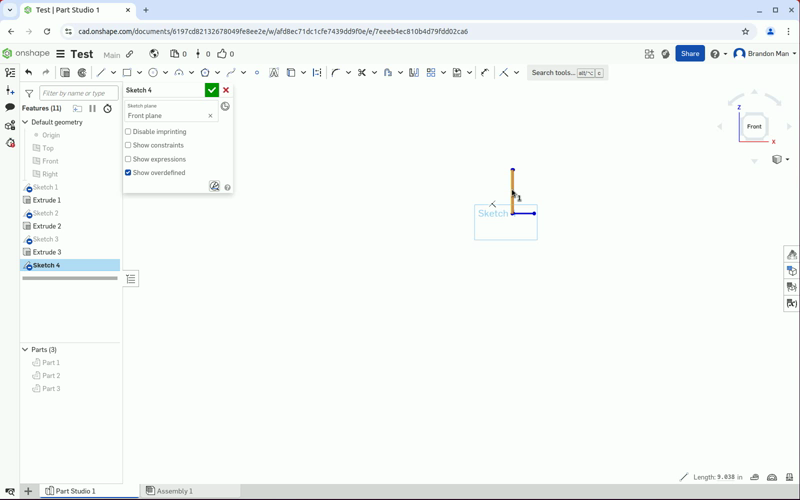
mouse_move(73, 352)
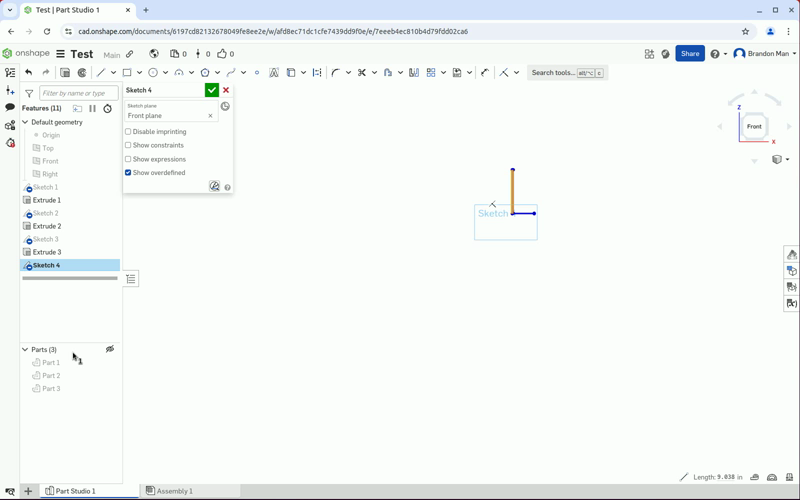
key(shift+y)
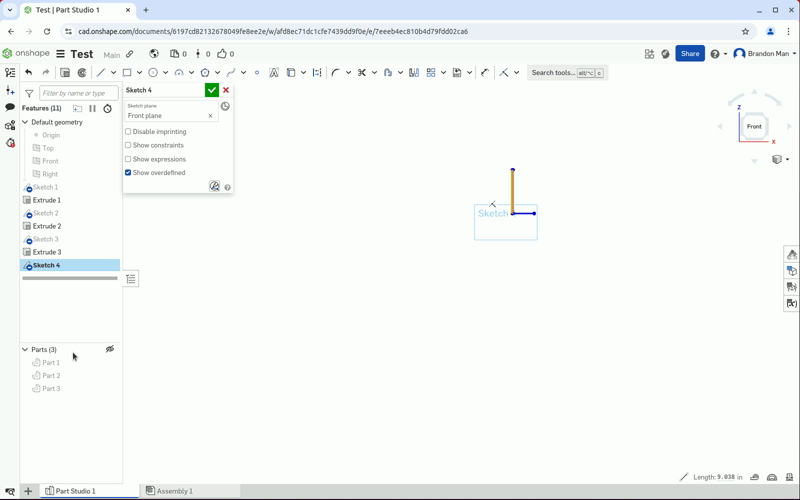
key(shift+e)
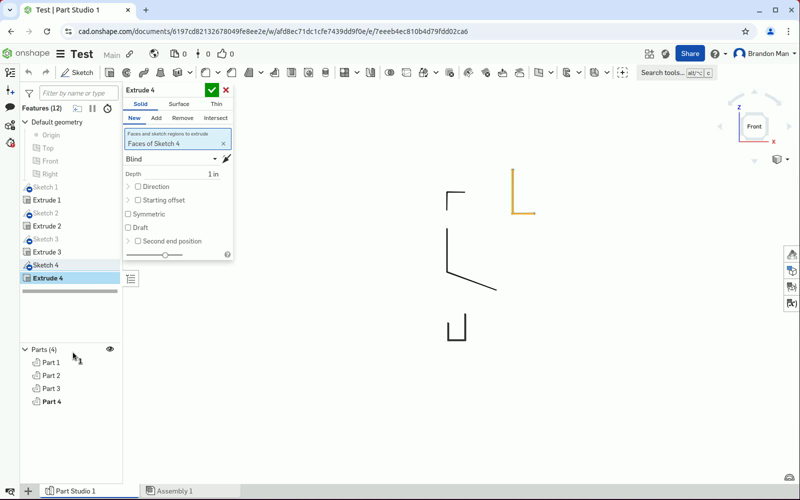
mouse_move(143, 106)
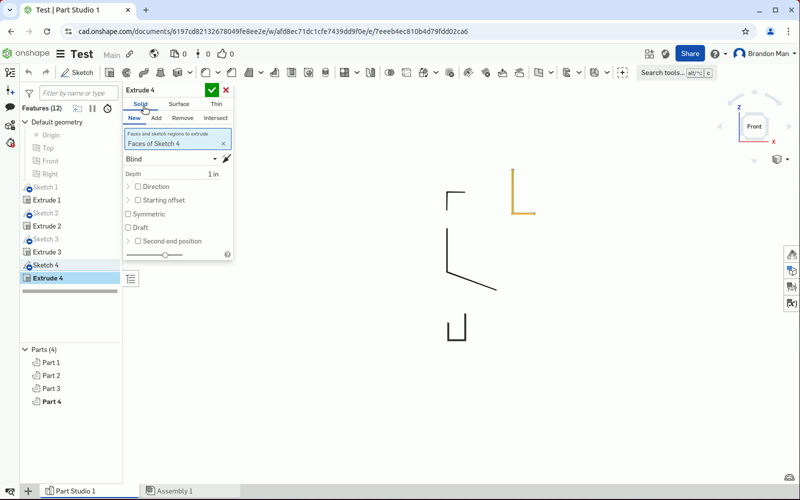
click(143, 106)
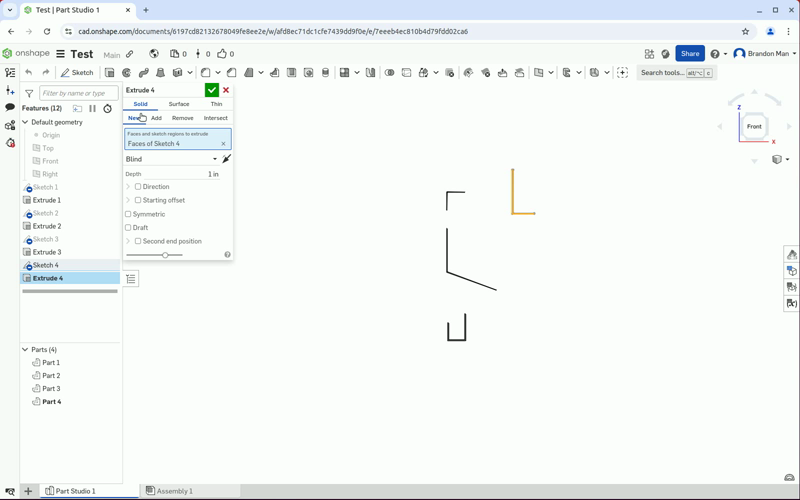
mouse_move(137, 120)
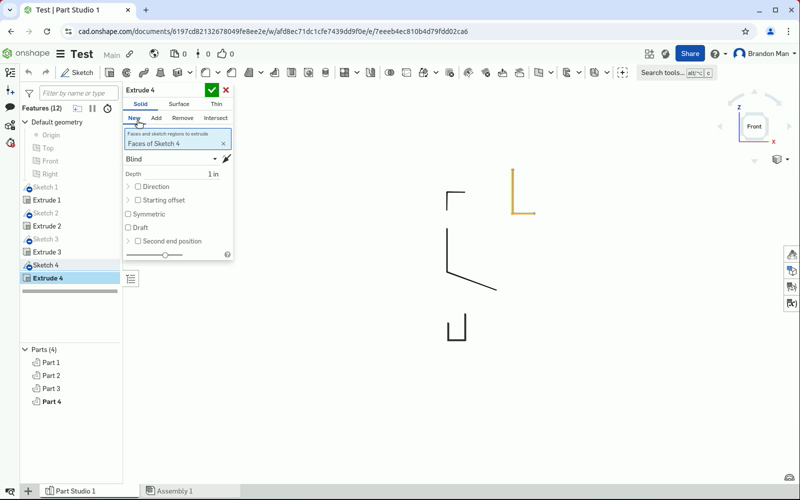
click(137, 120)
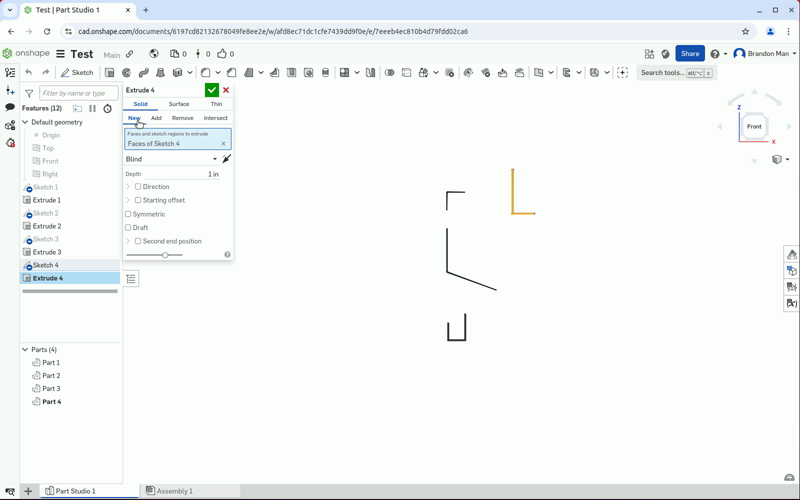
key(tab, 4)
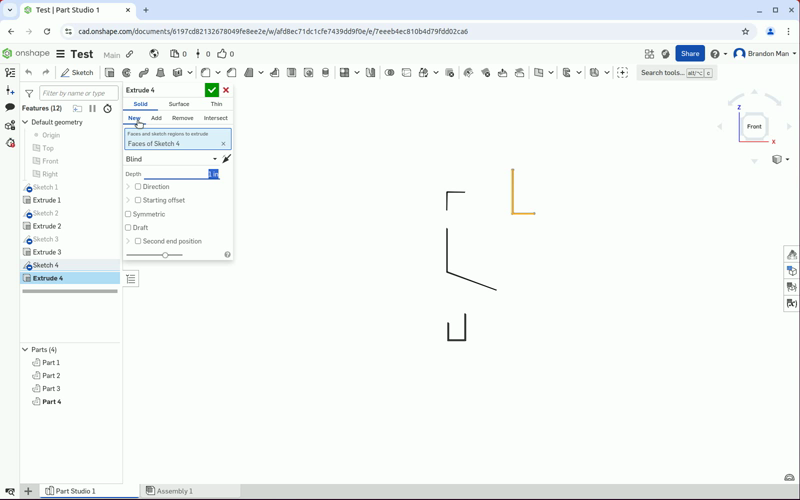
text(2.166)
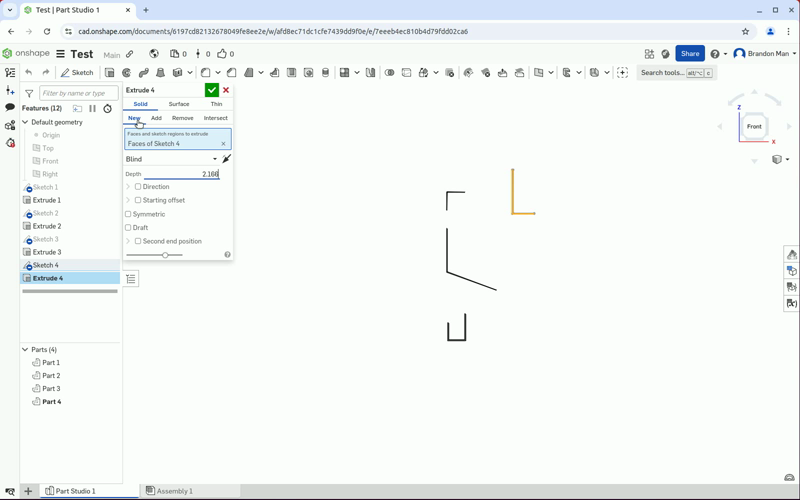
key(enter)
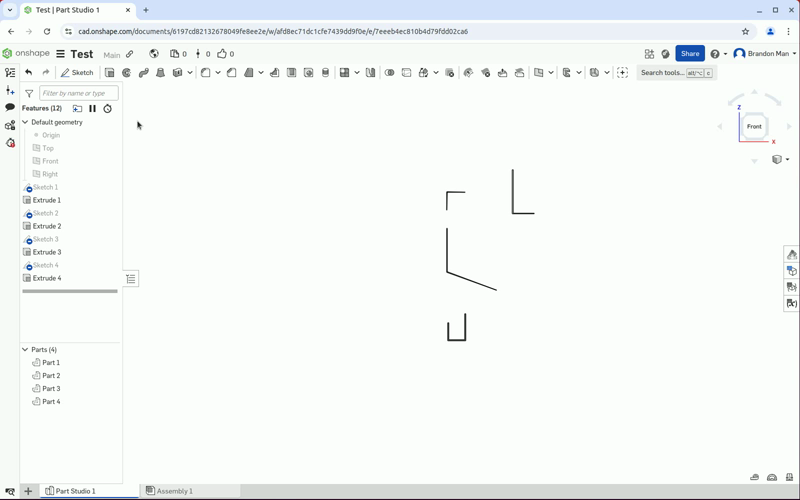
key(shift+h)
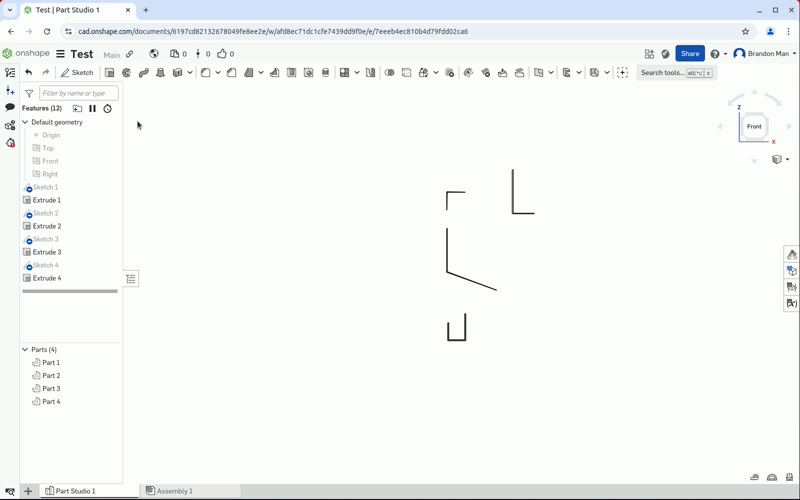
key(shift+h)
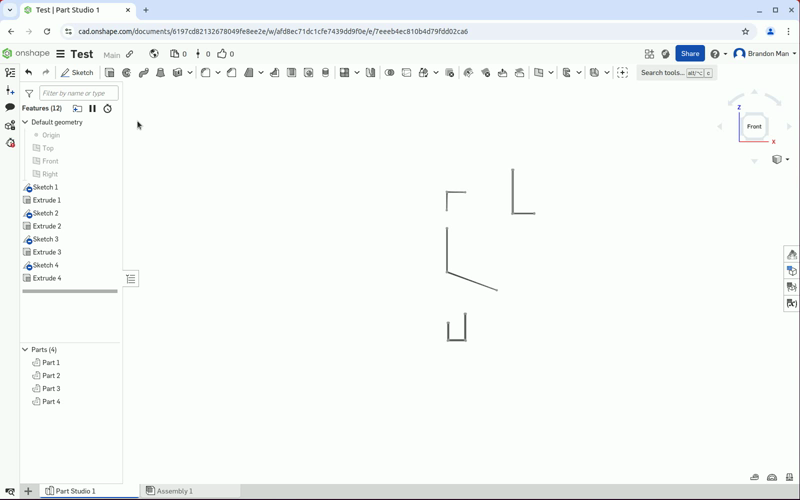
key(shift+7)
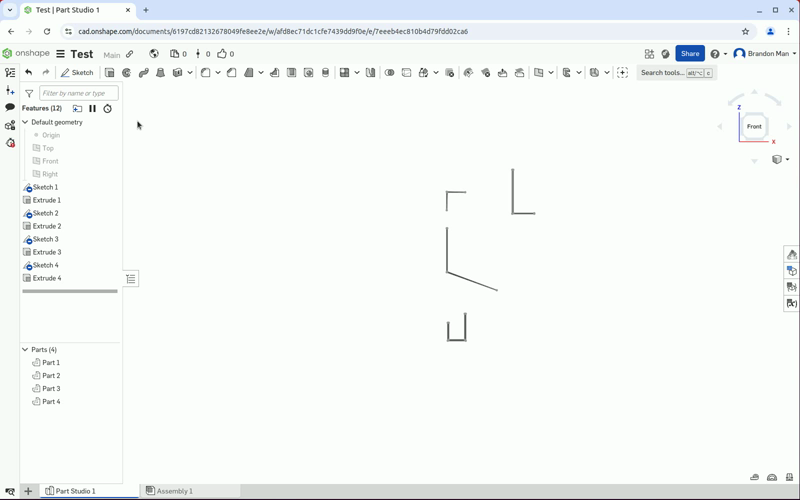
key(left, 2)
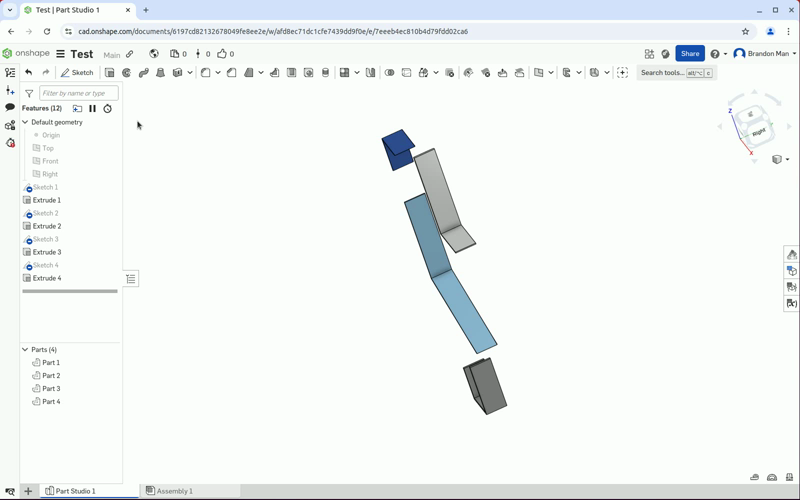
key(down, 2)
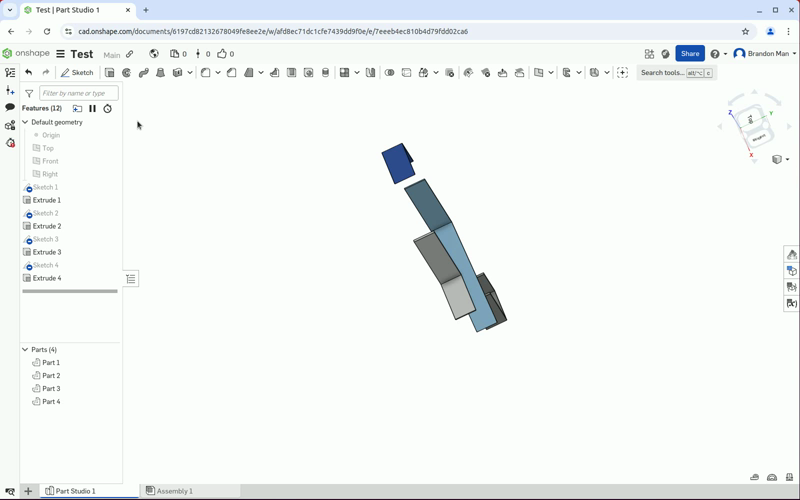
key(up, 2)
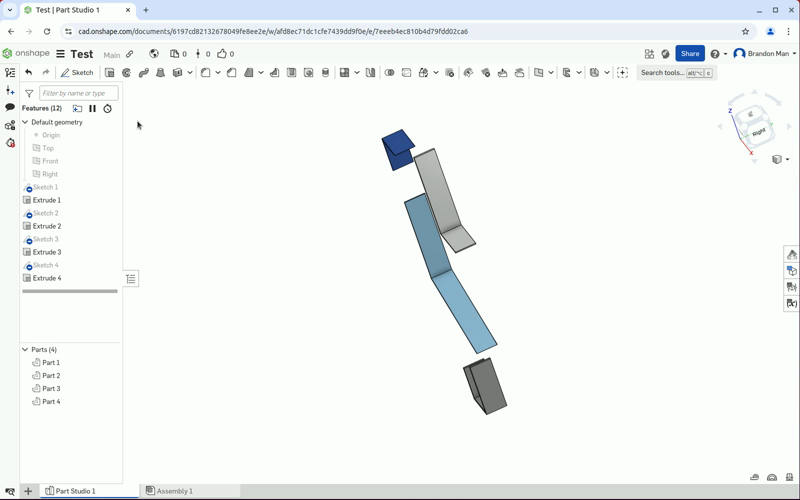
key(right, 2)
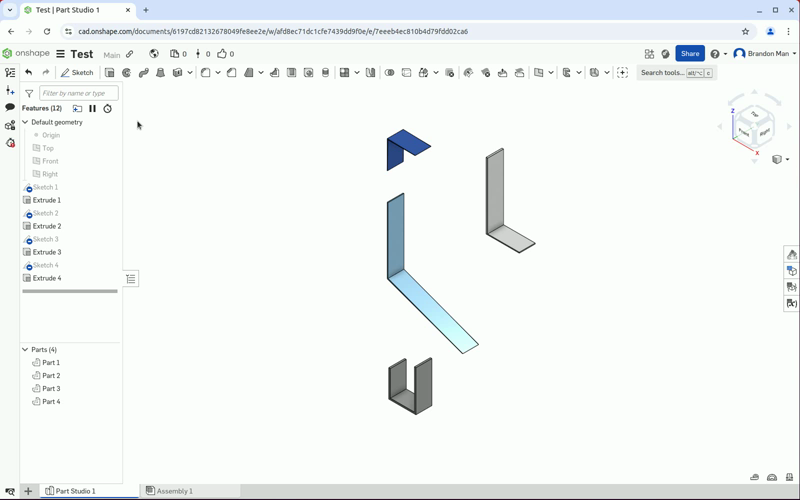
mouse_move(73, 189)
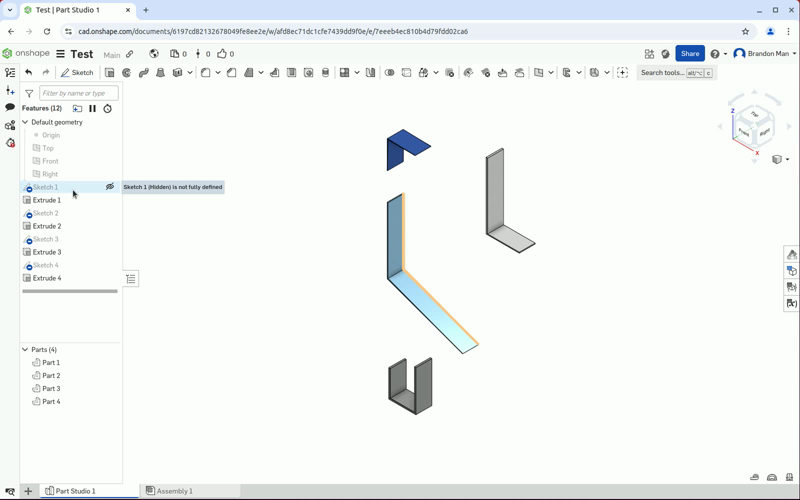
click(73, 189)